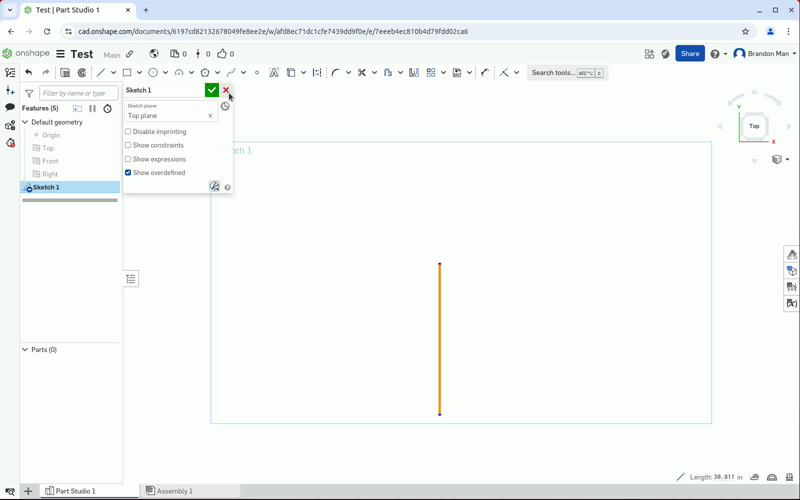
key(shift+h)
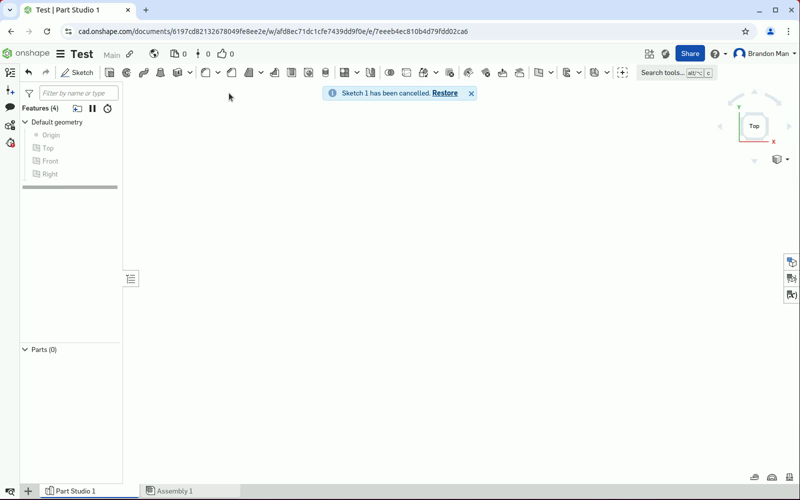
mouse_move(73, 352)
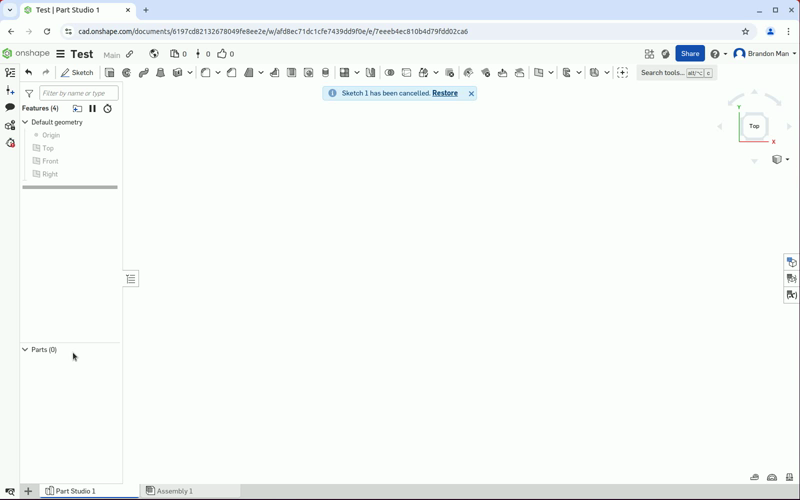
key(y)
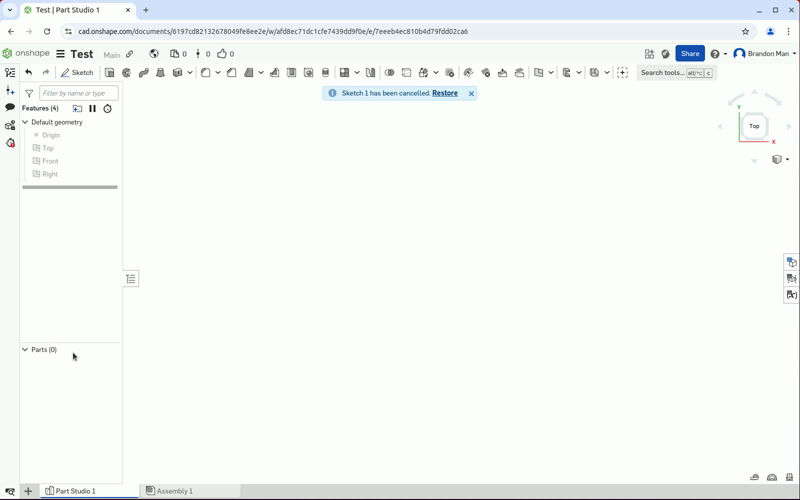
key(shift+p)
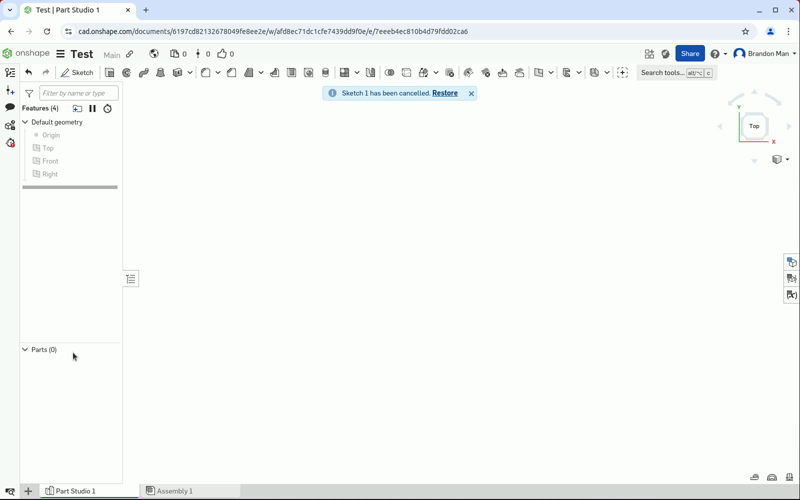
key(space)
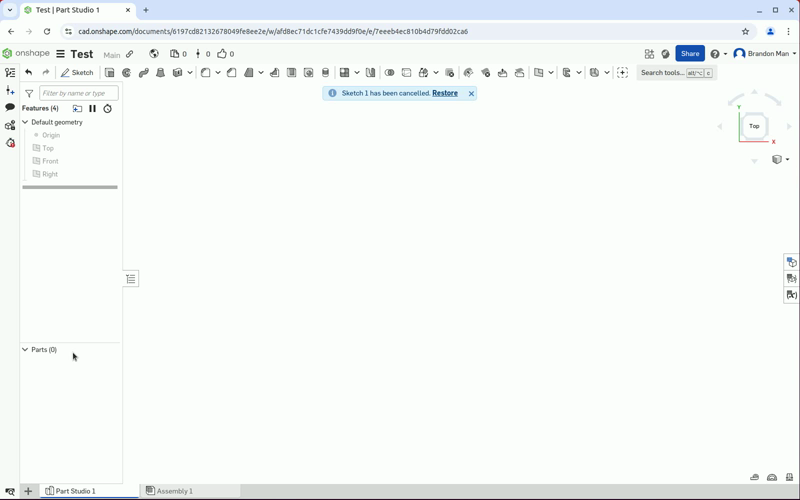
key_down(shift)
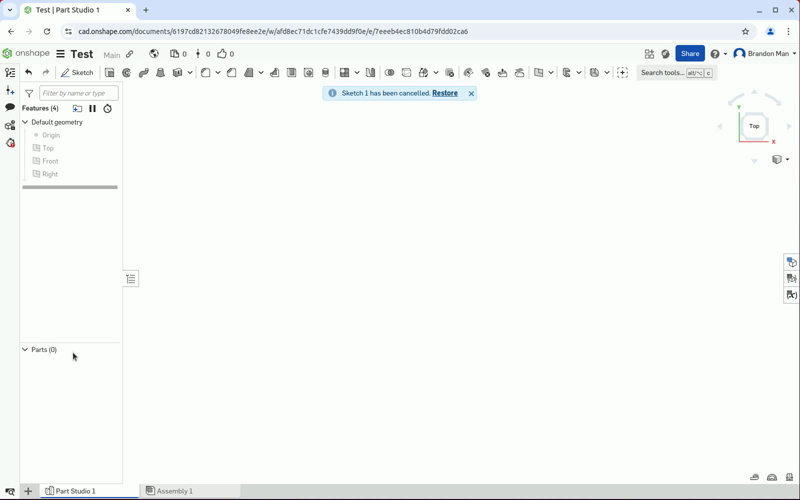
key(up)
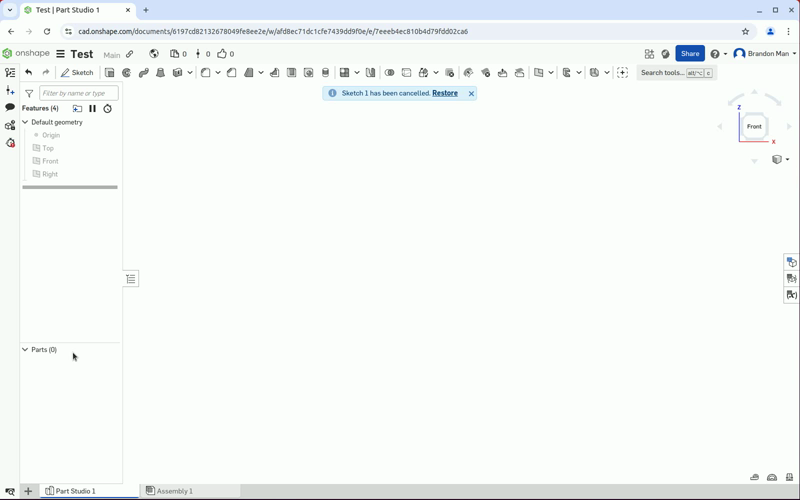
key_up(shift)
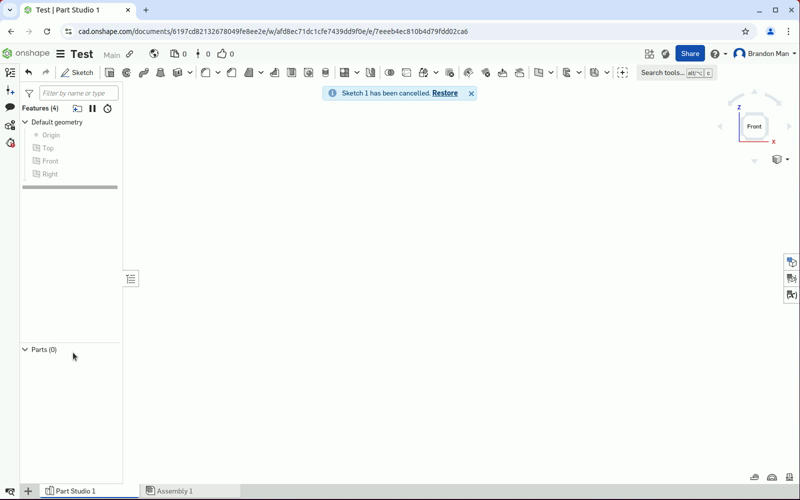
mouse_move(73, 352)
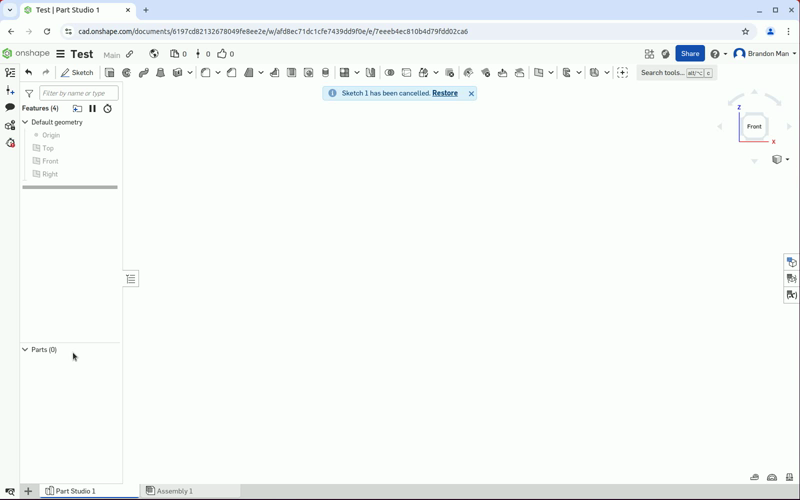
key(shift+y)
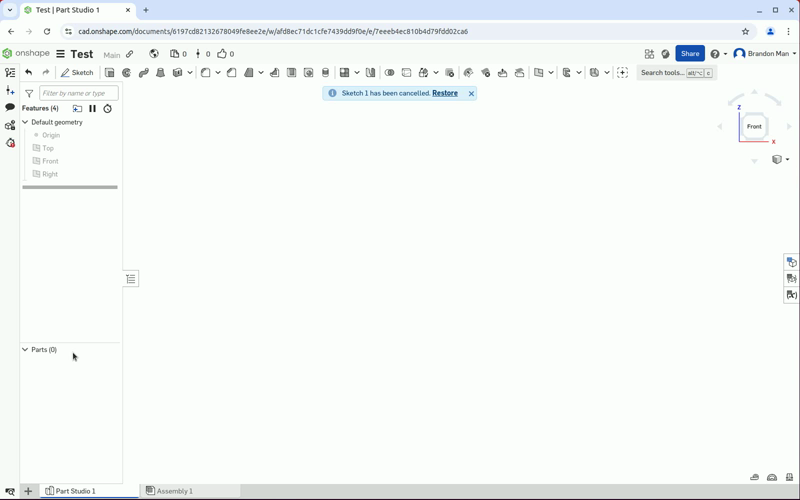
key(shift+s)
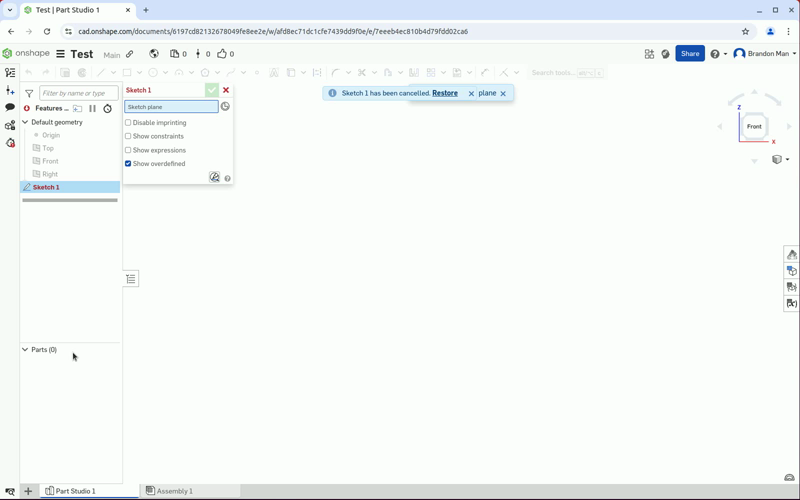
mouse_move(73, 163)
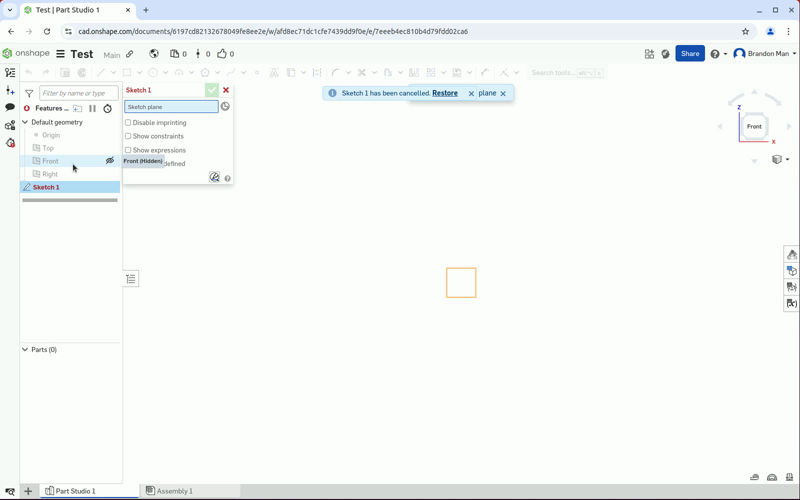
click(73, 163)
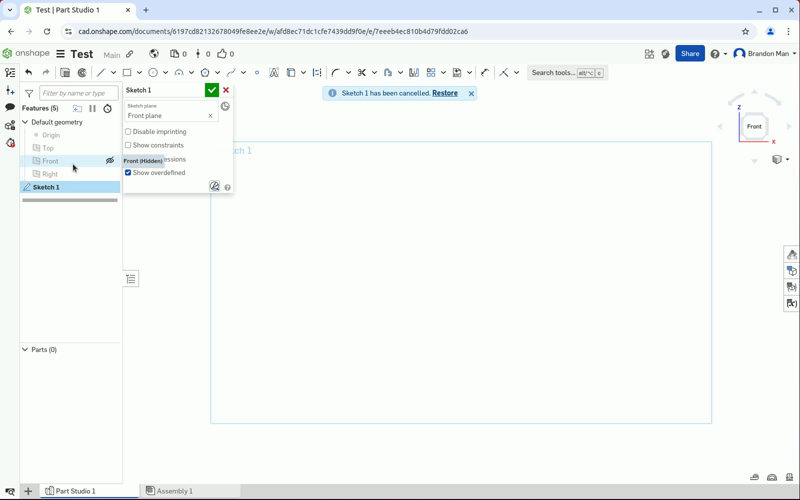
mouse_move(73, 352)
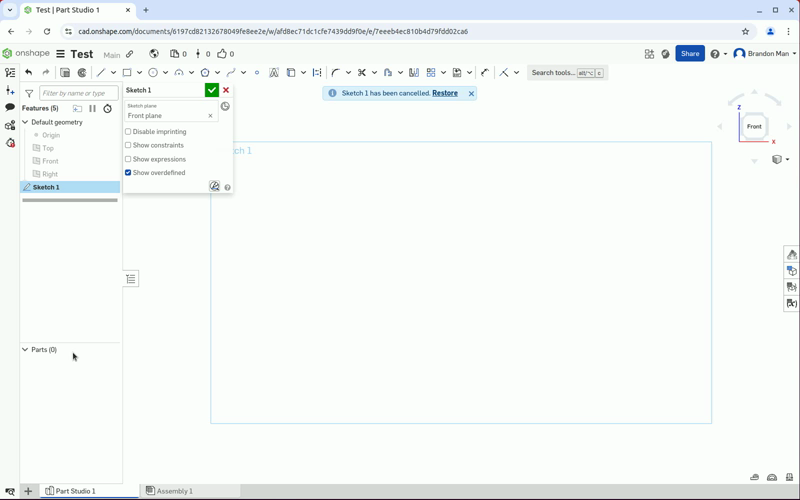
key(y)
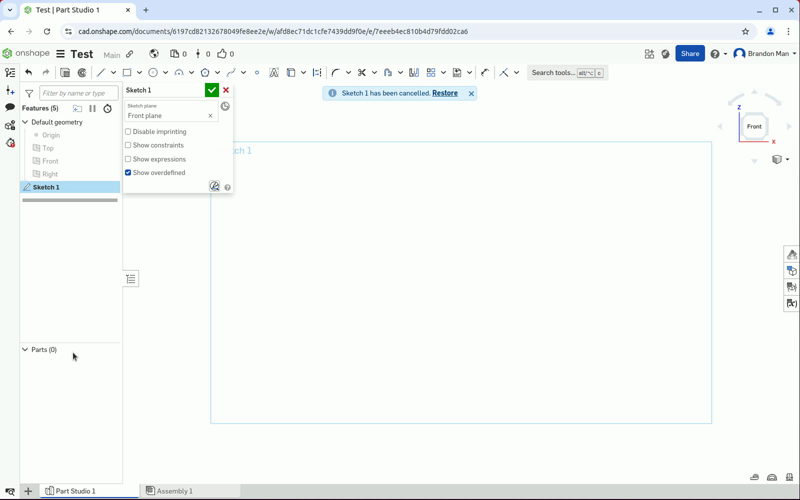
key(l)
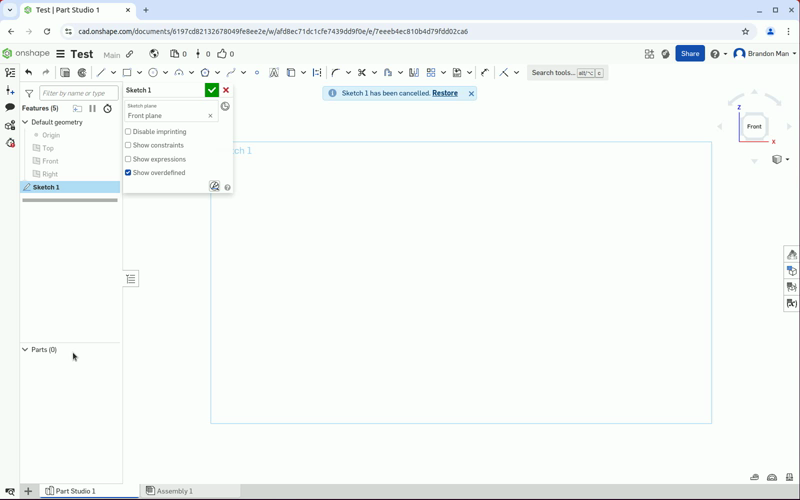
key_down(shift)
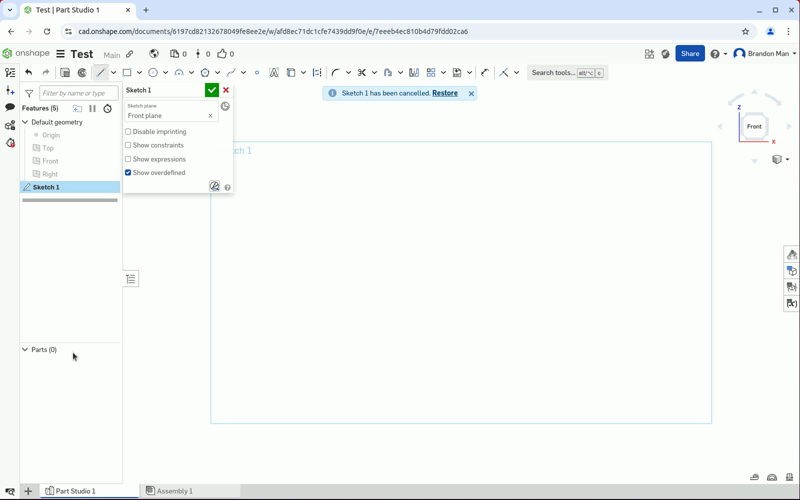
mouse_move(476, 301)
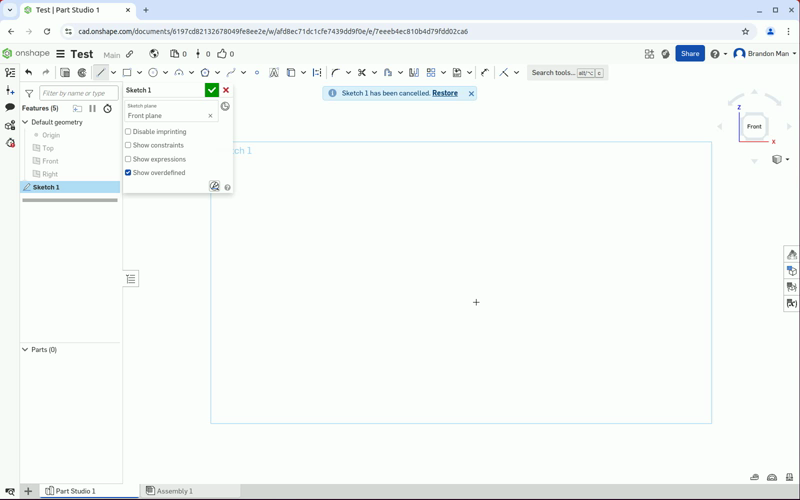
click(476, 301)
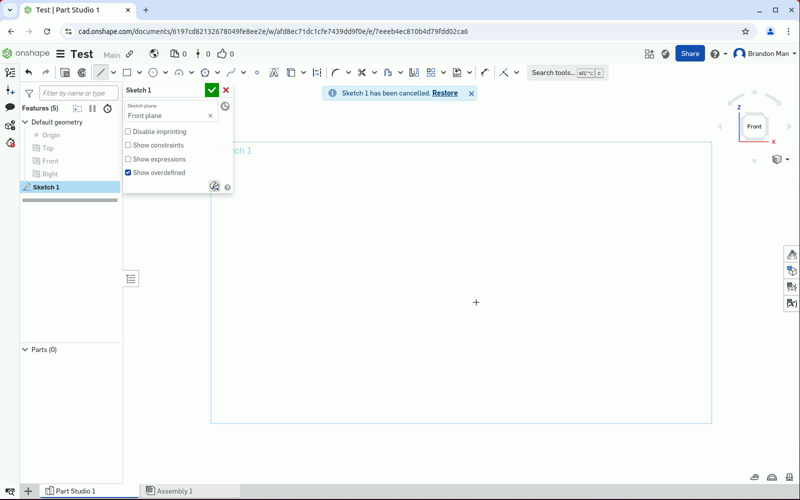
key_up(shift)
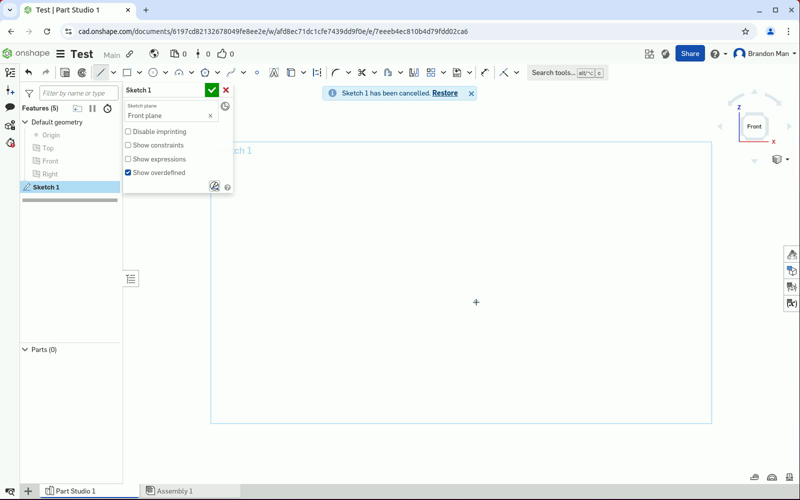
key_down(shift)
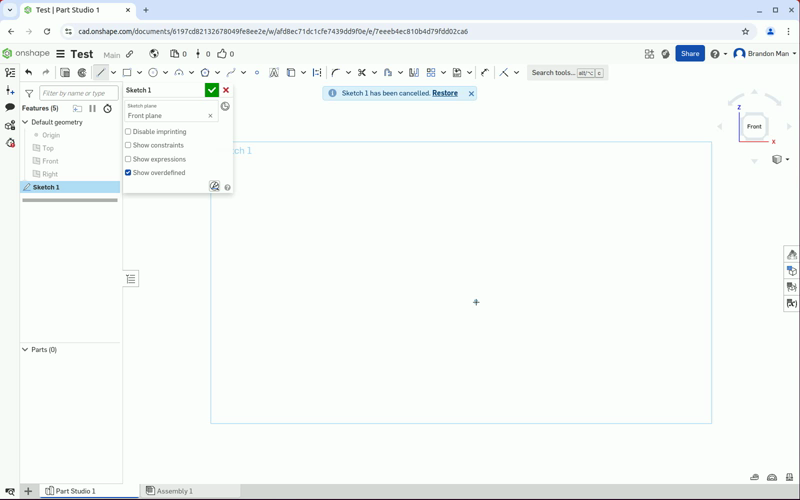
mouse_move(506, 301)
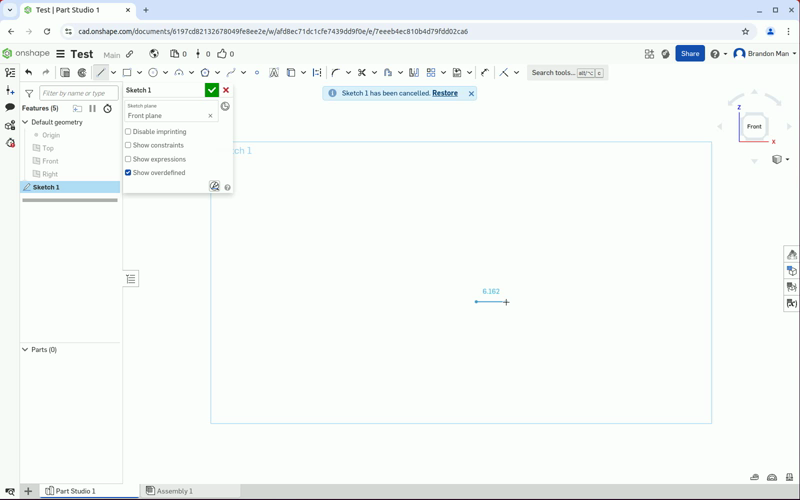
mouse_move(508, 301)
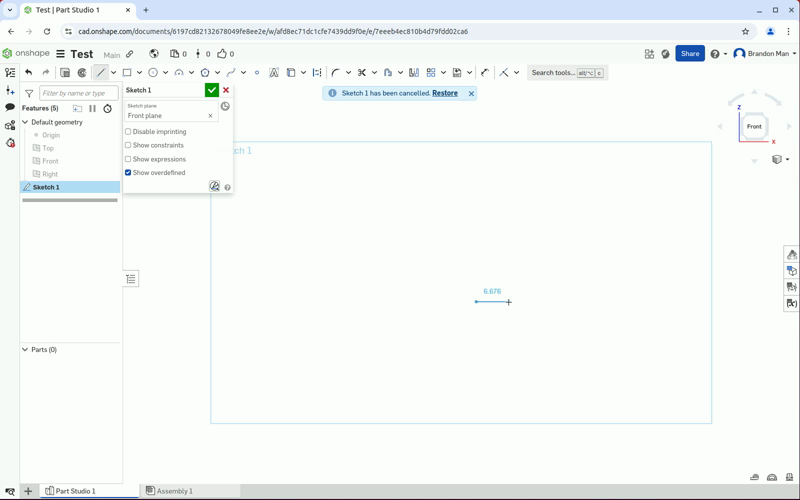
click(508, 301)
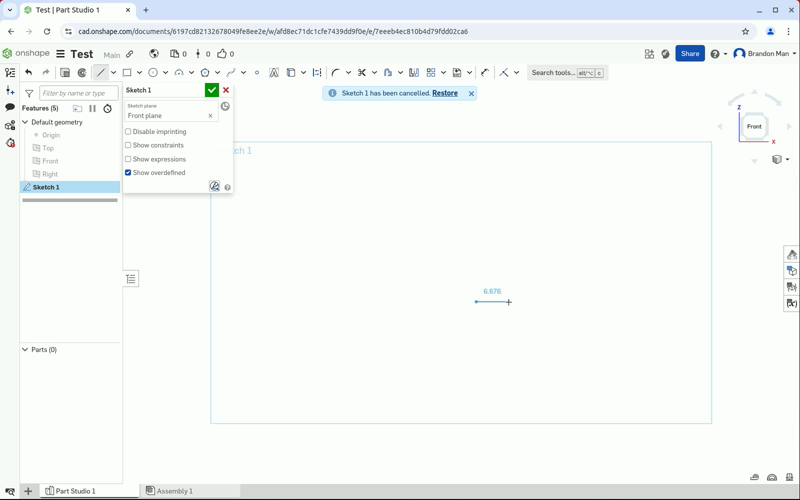
key_up(shift)
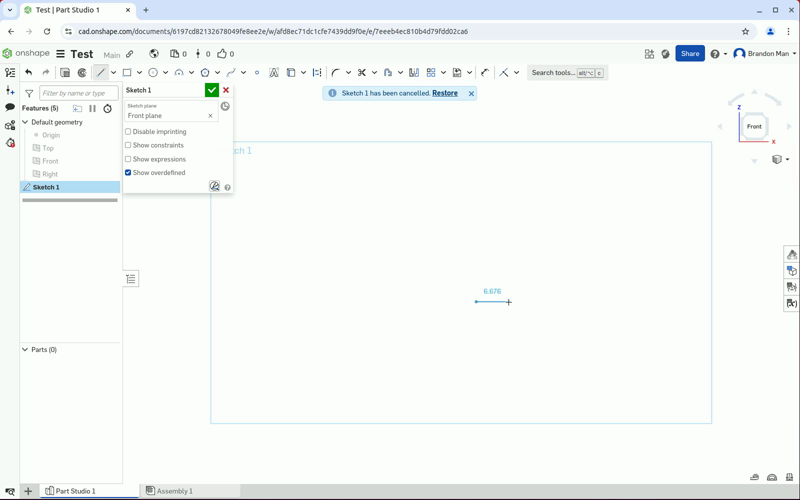
key_down(shift)
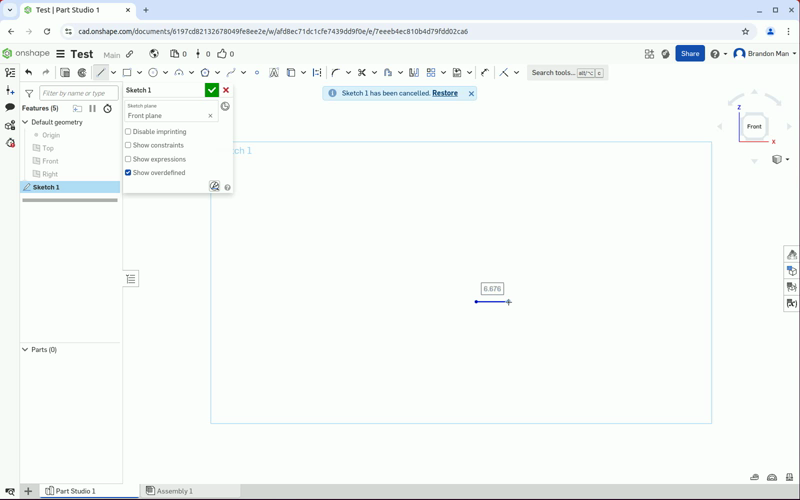
mouse_move(538, 301)
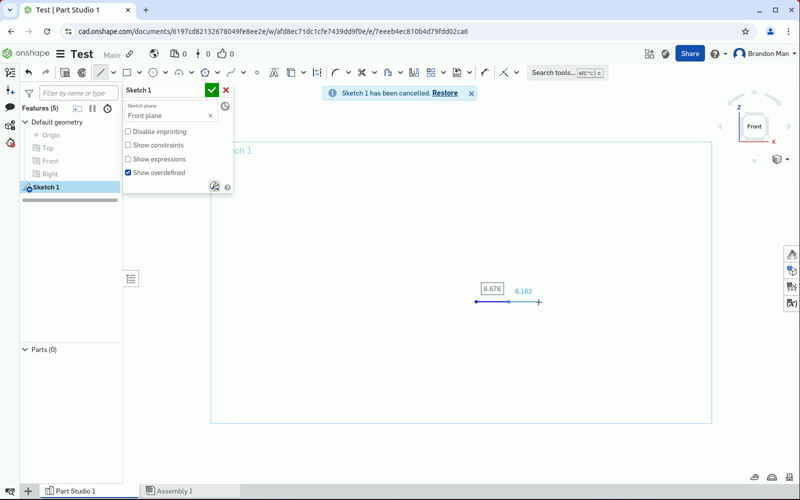
mouse_move(492, 282)
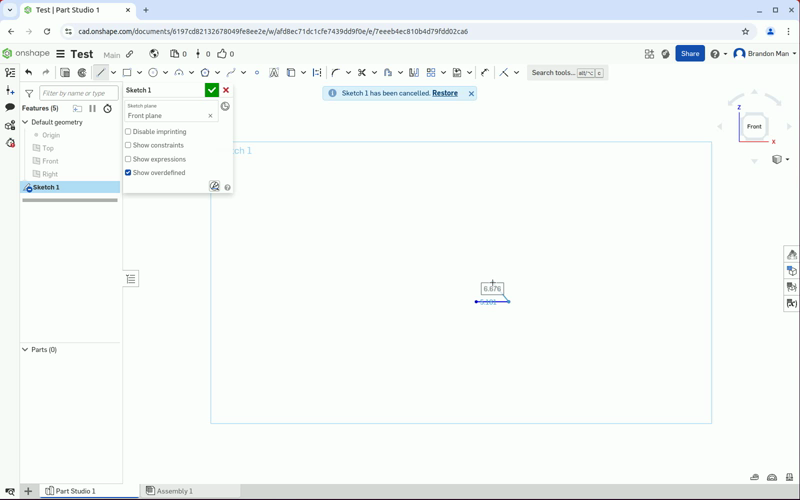
click(492, 282)
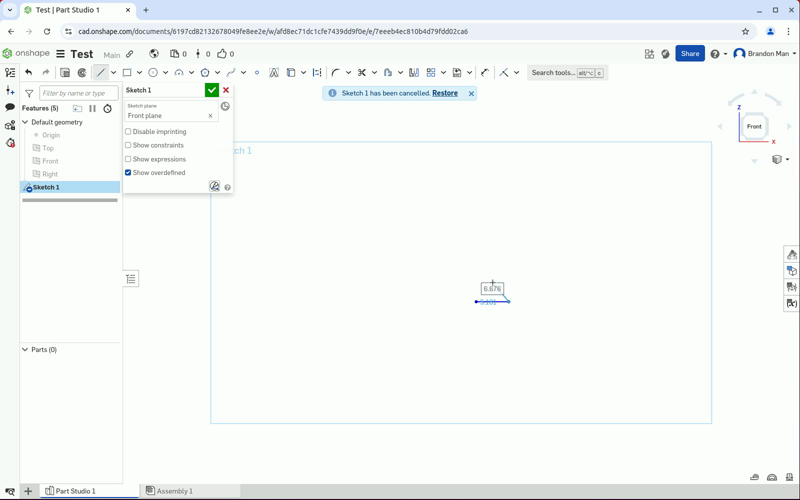
key_up(shift)
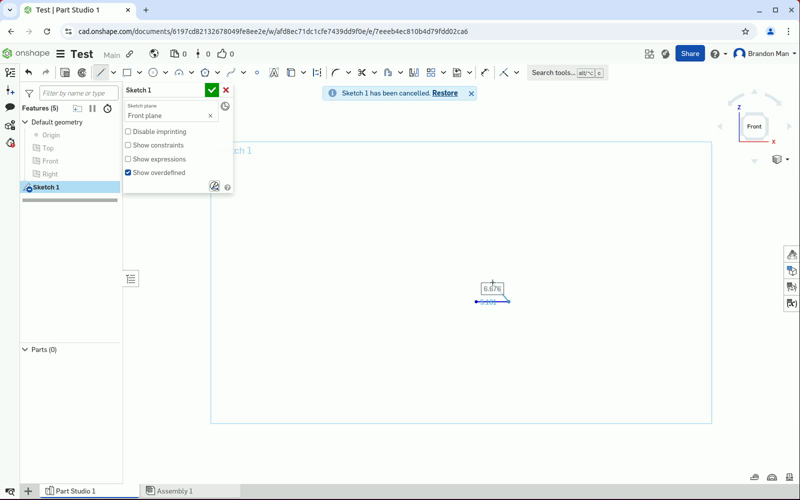
mouse_move(522, 282)
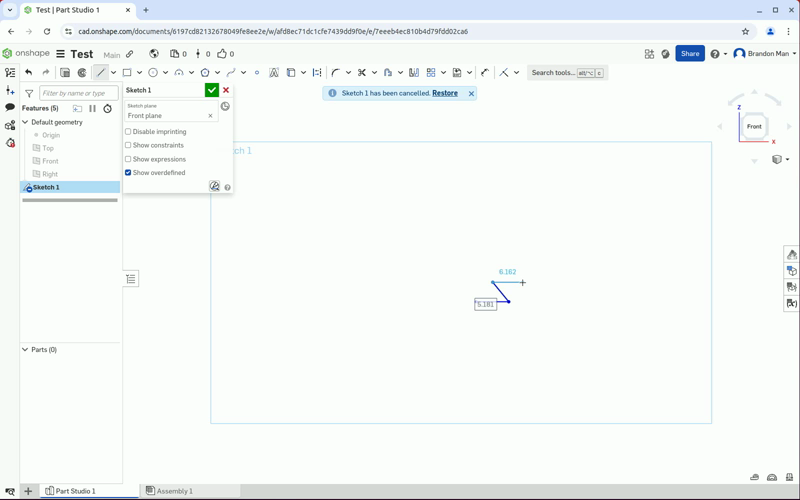
key_down(shift)
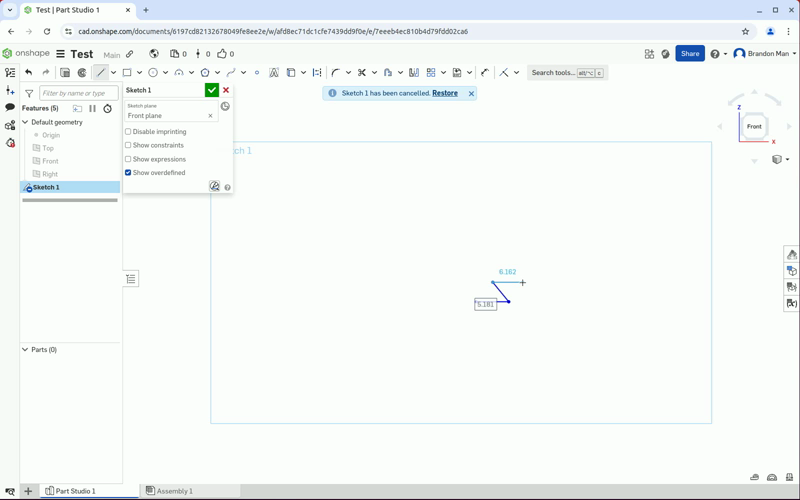
mouse_move(476, 301)
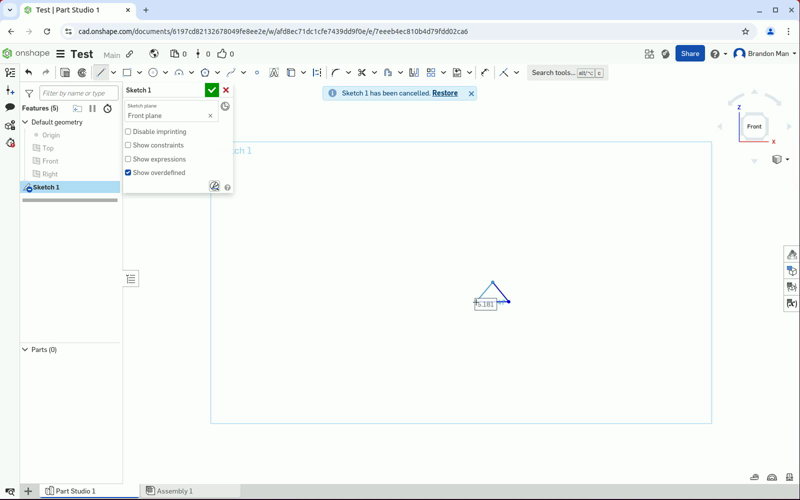
key_up(shift)
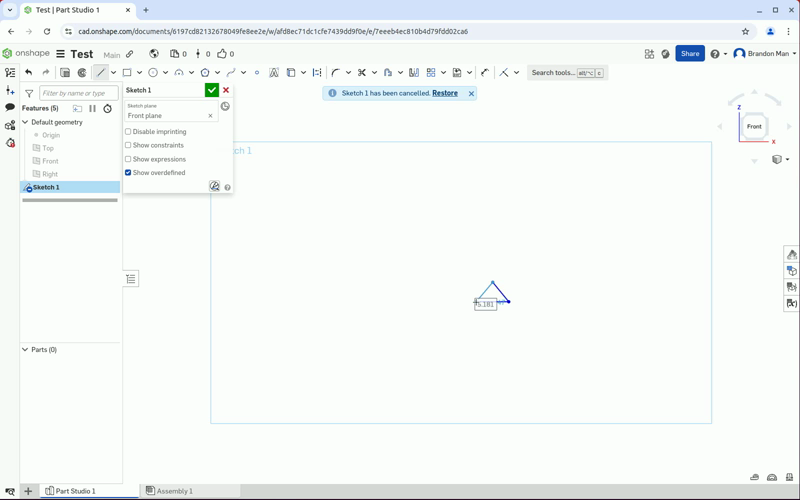
click(476, 301)
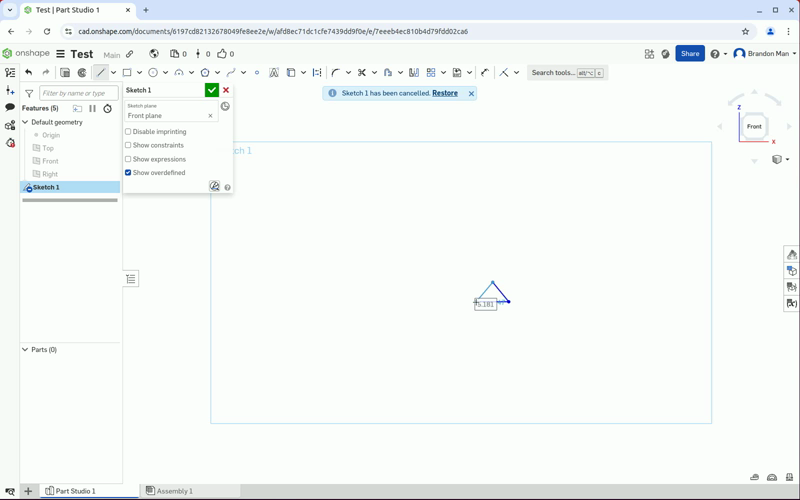
key(esc)
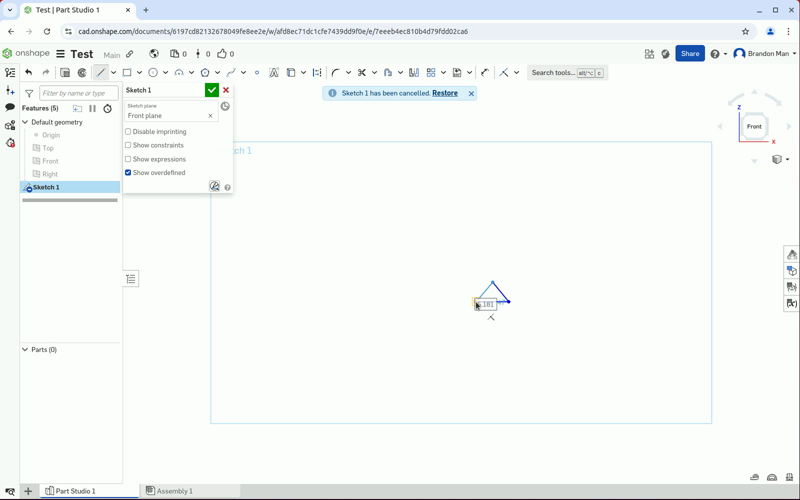
mouse_move(495, 297)
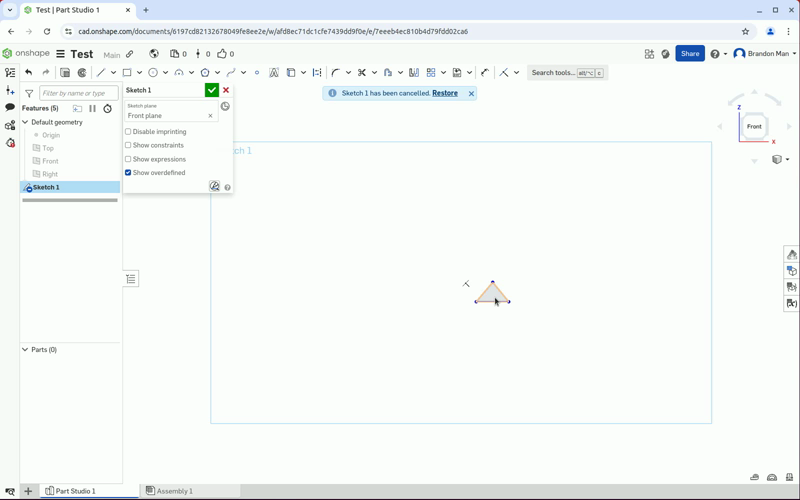
scroll(6)
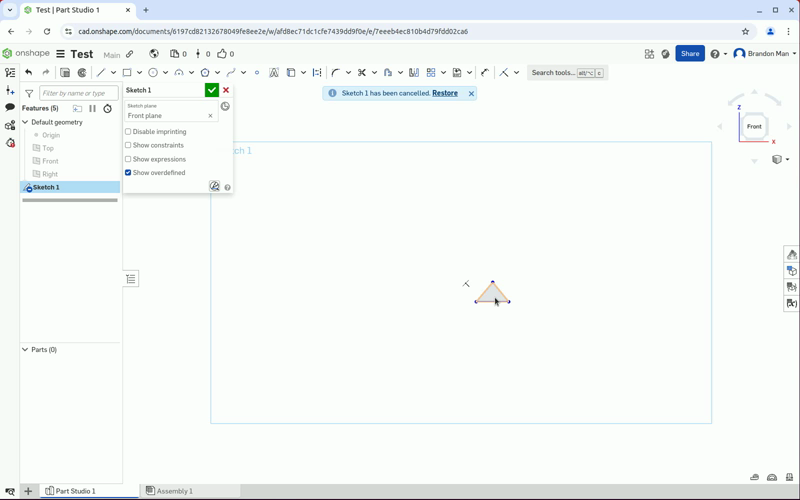
scroll(6)
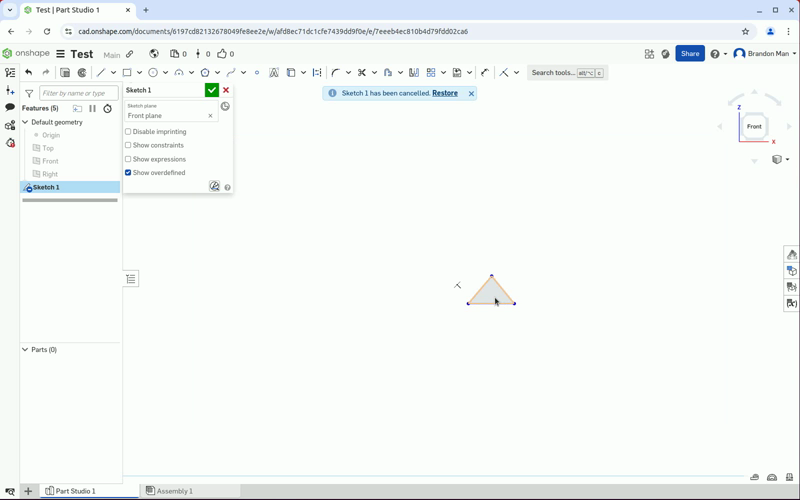
scroll(6)
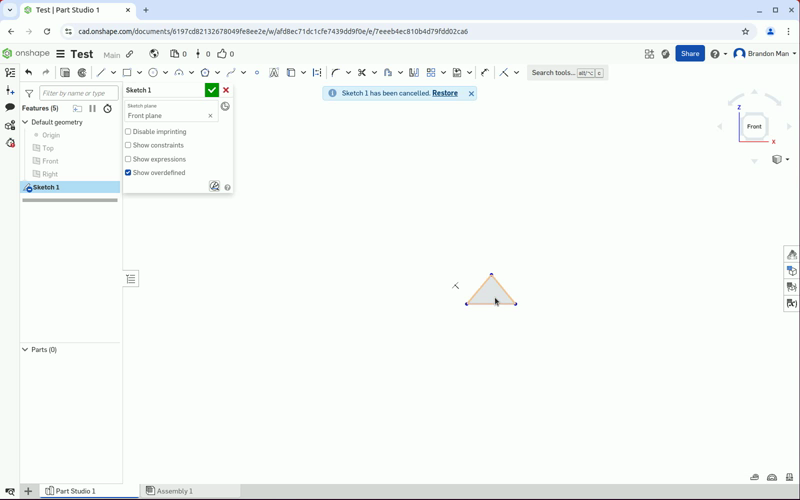
scroll(6)
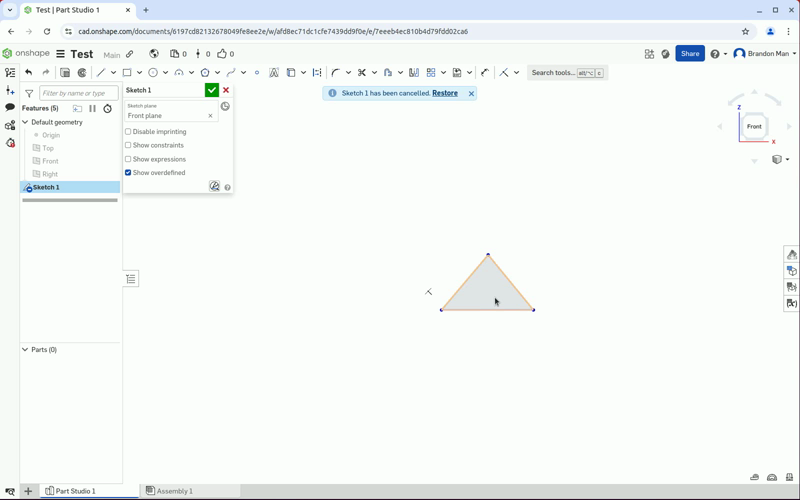
scroll(6)
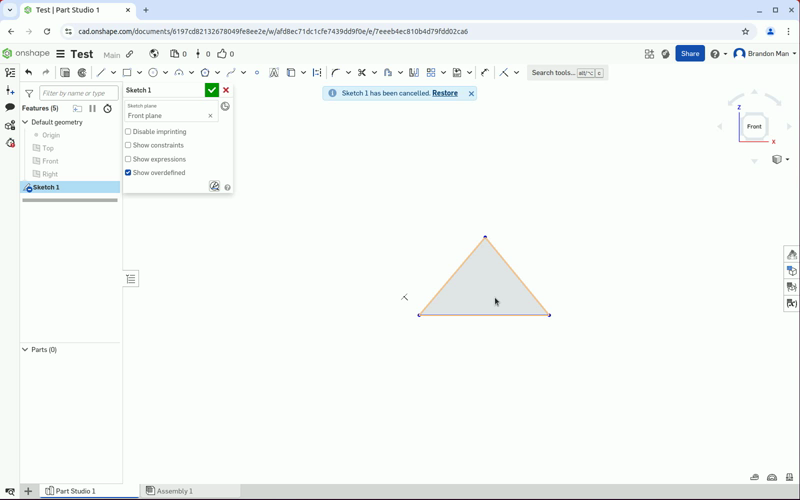
scroll(6)
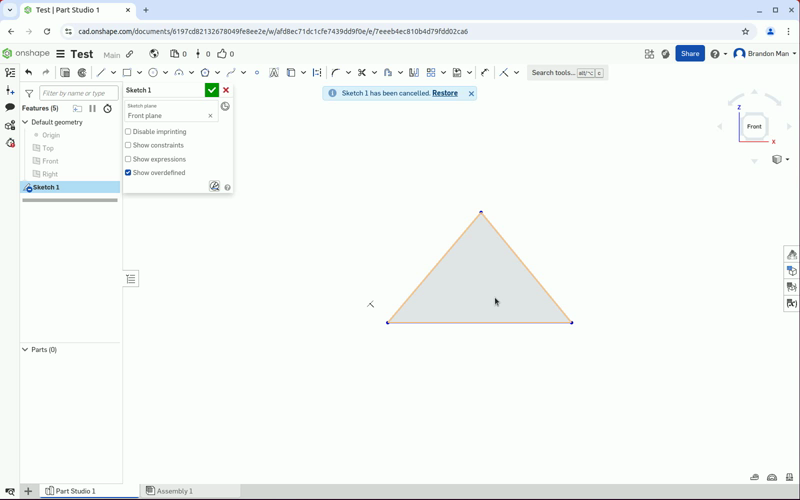
scroll(6)
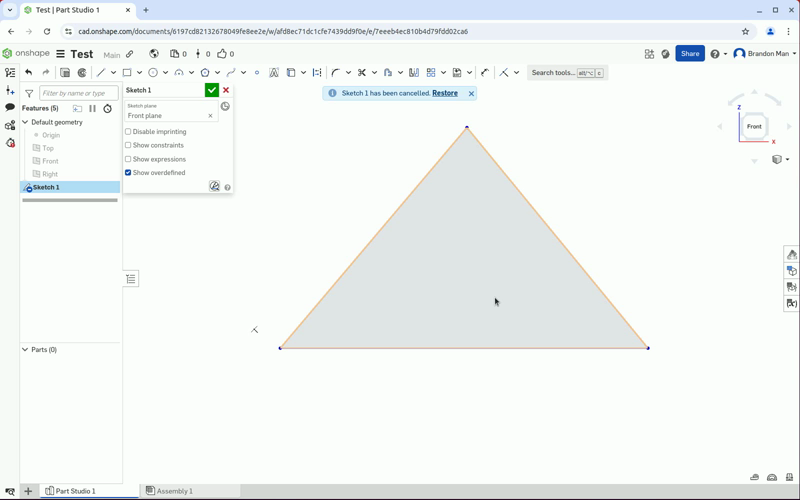
click(495, 297)
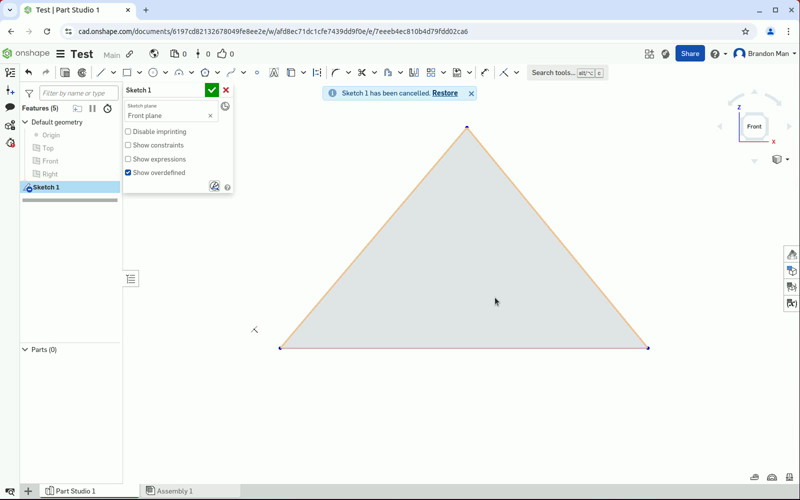
scroll(-6)
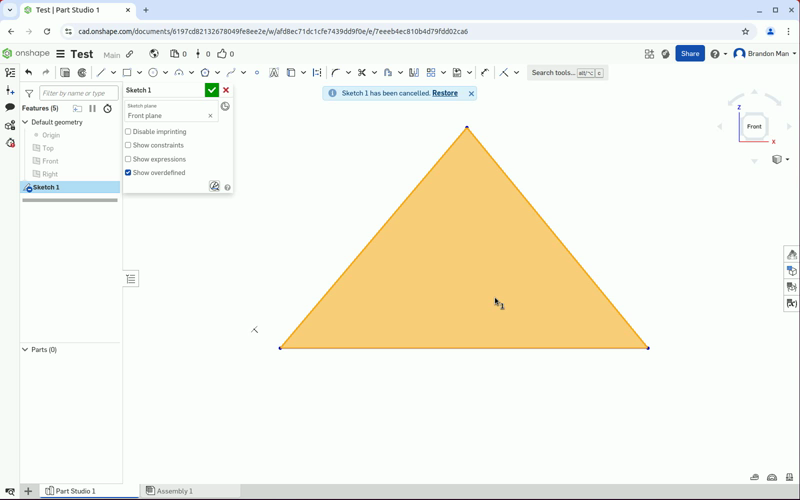
scroll(-6)
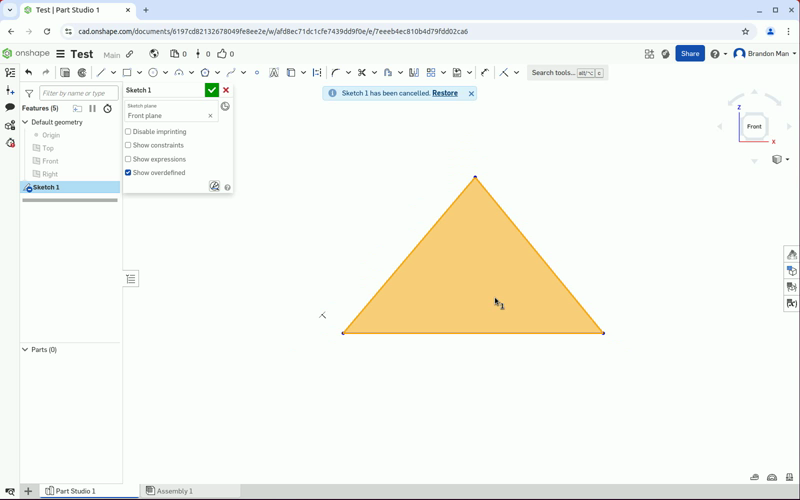
scroll(-6)
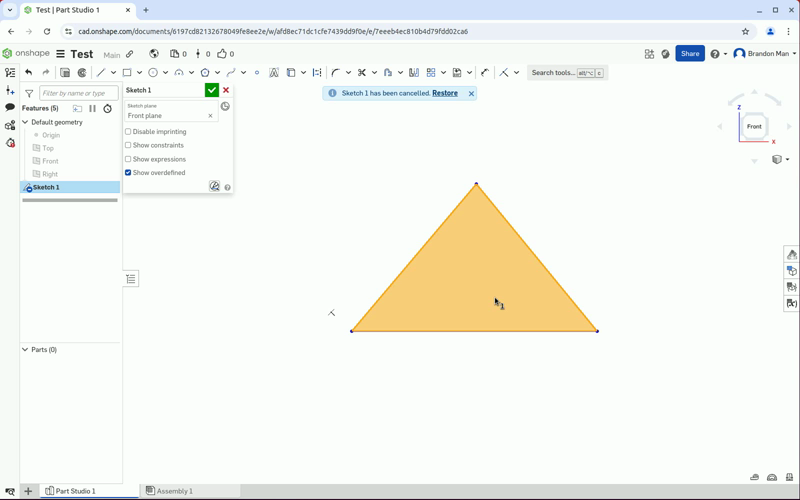
scroll(-6)
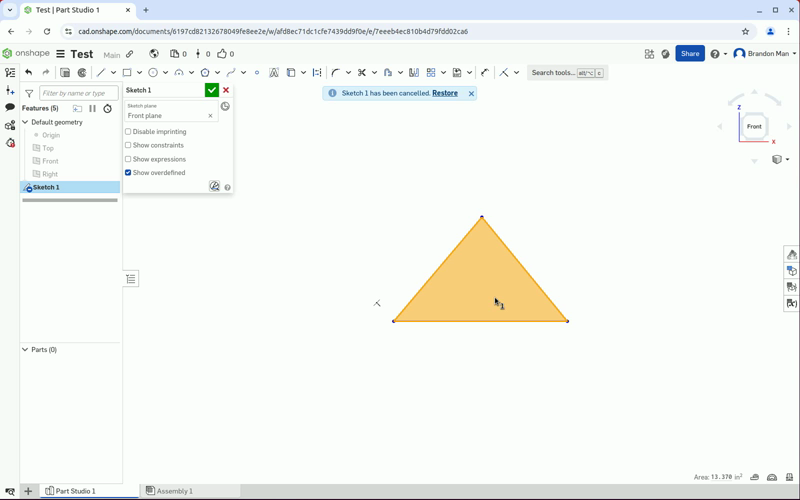
scroll(-6)
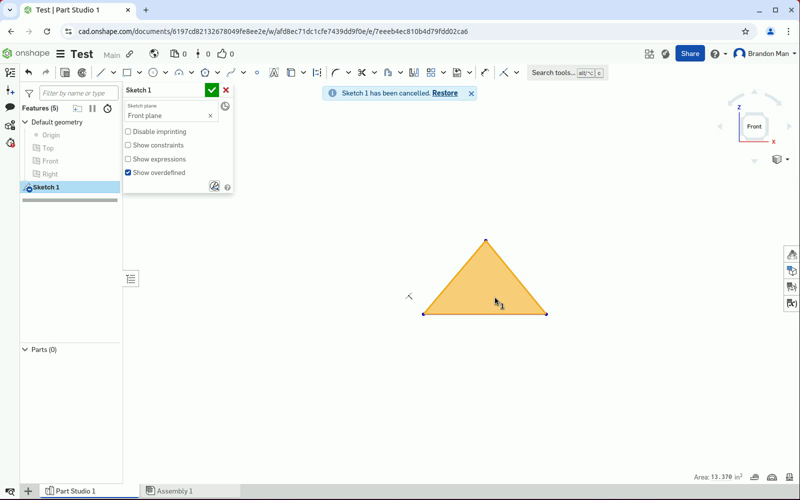
scroll(-6)
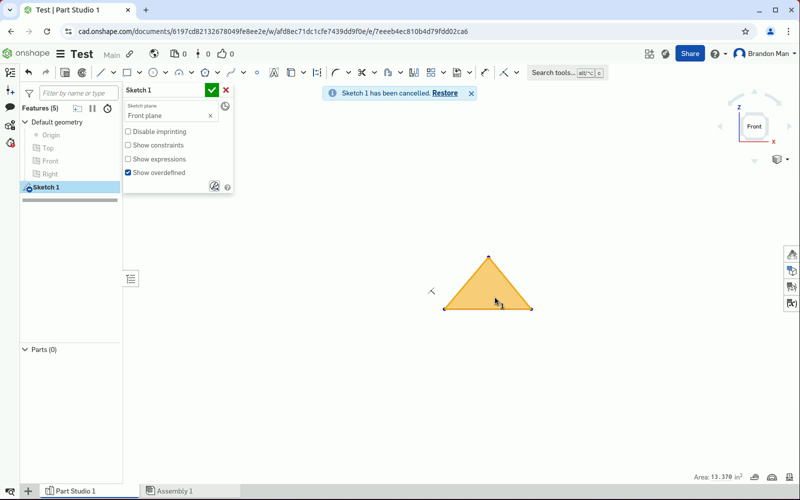
scroll(-6)
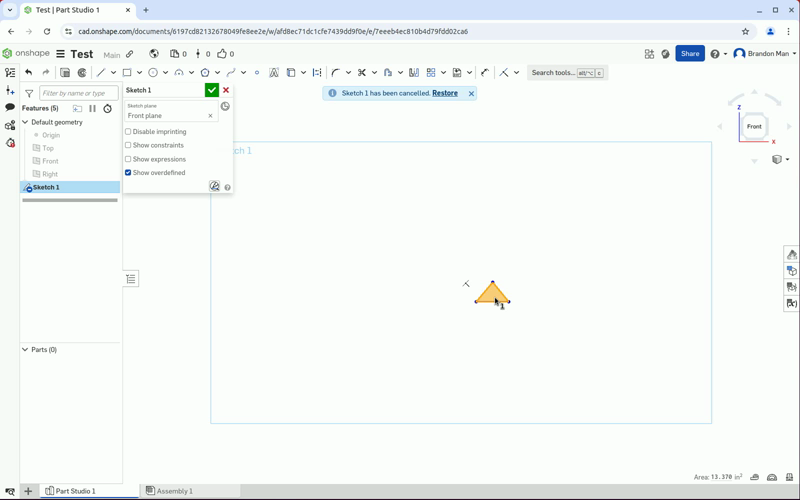
mouse_move(73, 352)
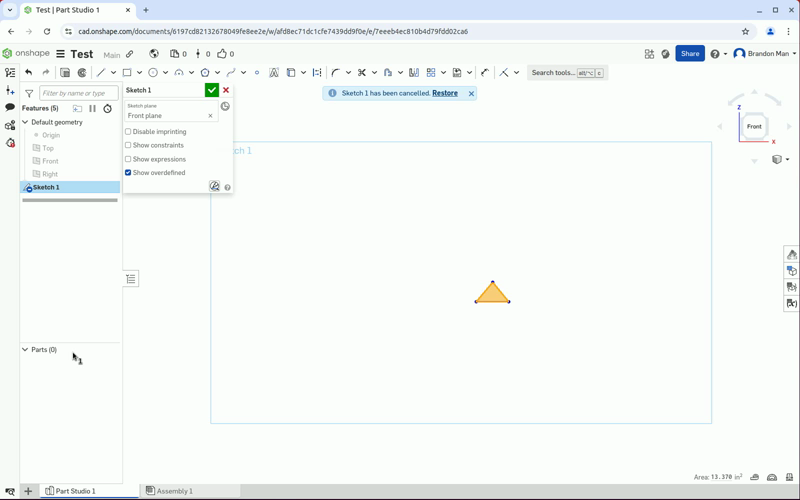
key(shift+y)
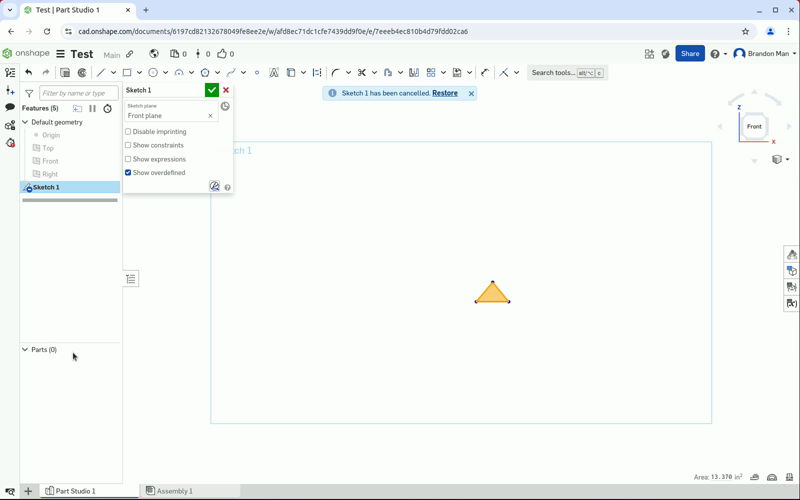
key(shift+e)
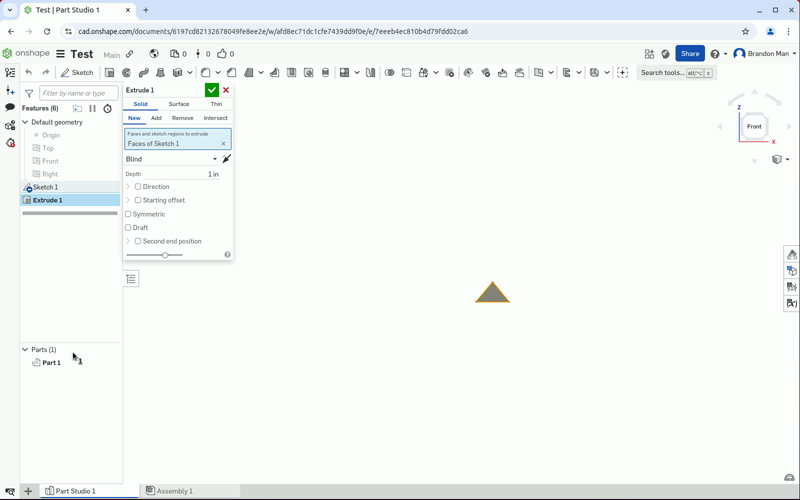
mouse_move(143, 106)
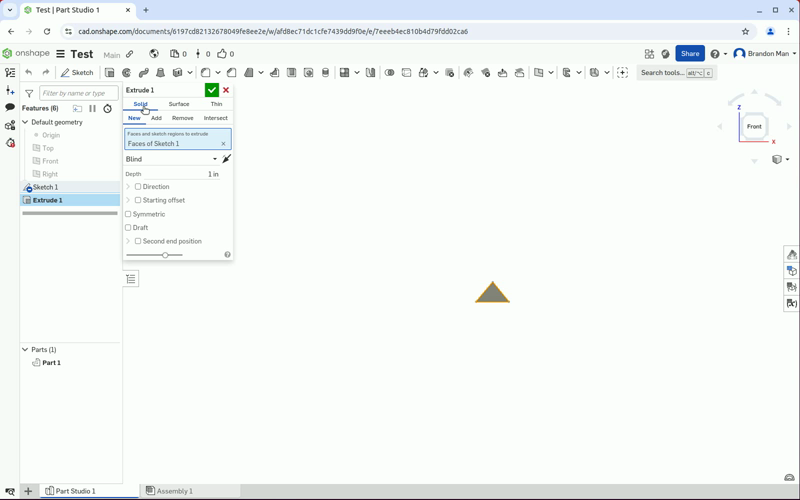
click(143, 106)
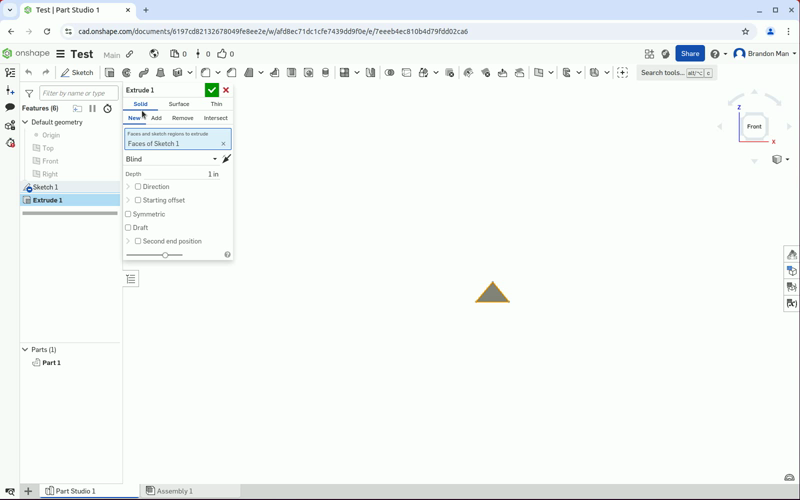
mouse_move(137, 120)
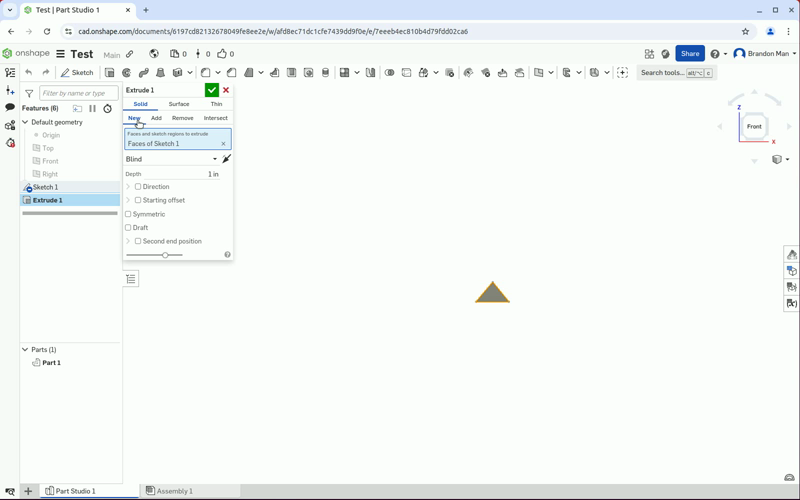
click(137, 120)
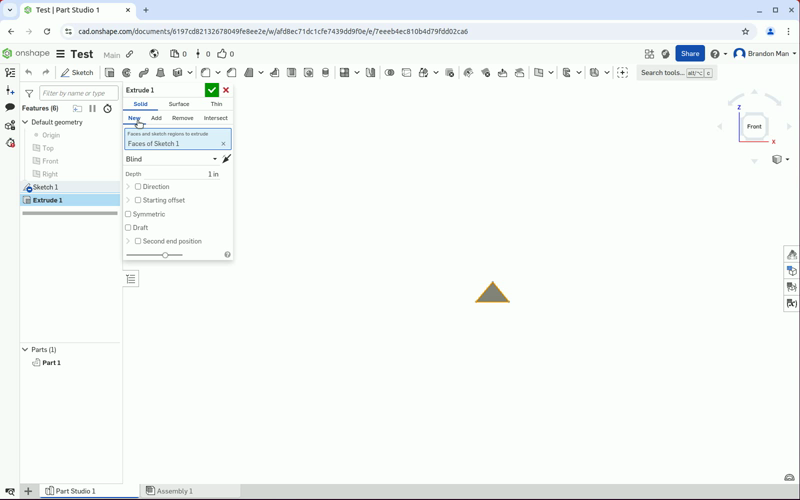
key(tab, 4)
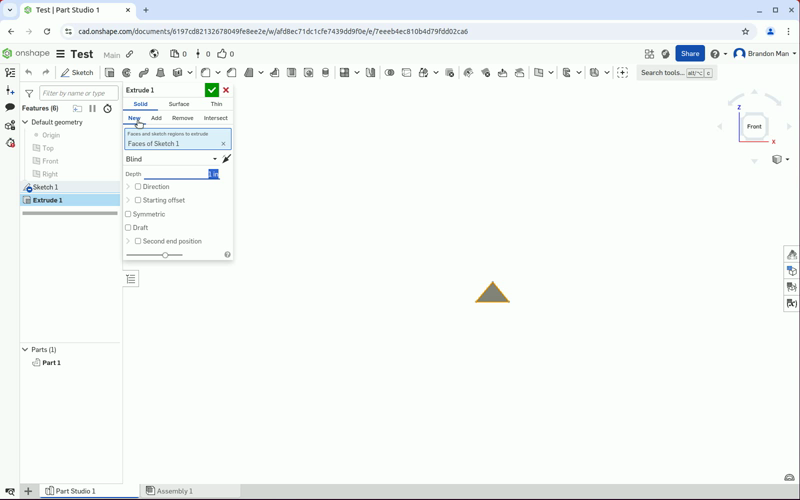
text(-5.055)
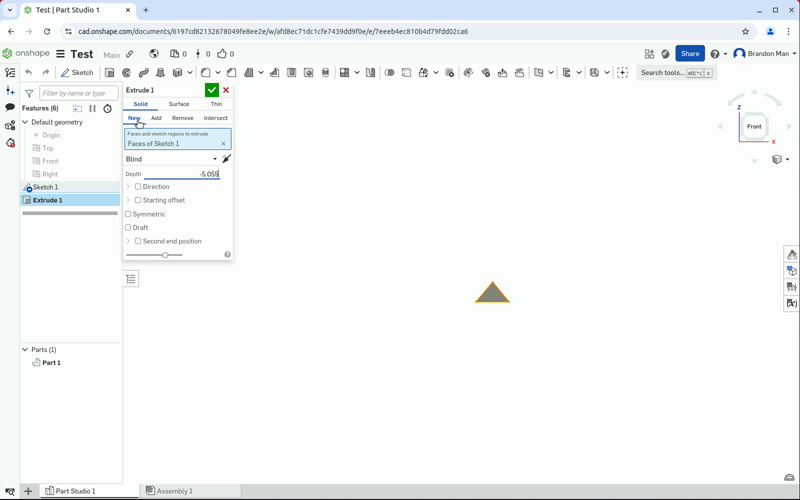
key(enter)
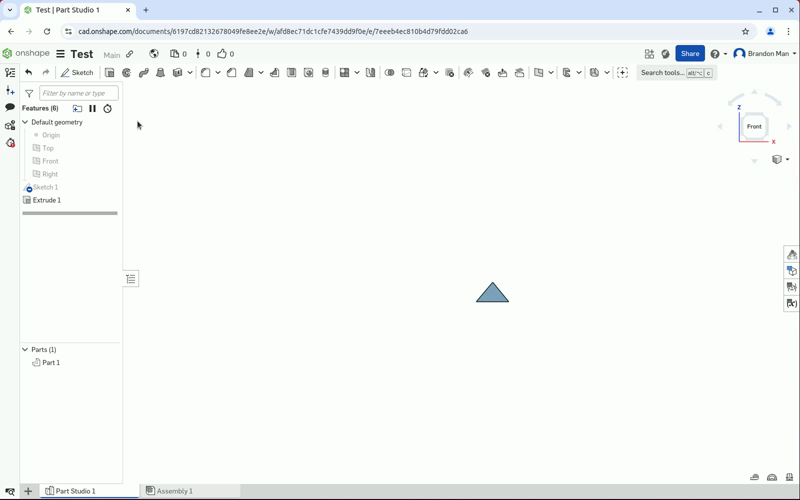
key(shift+h)
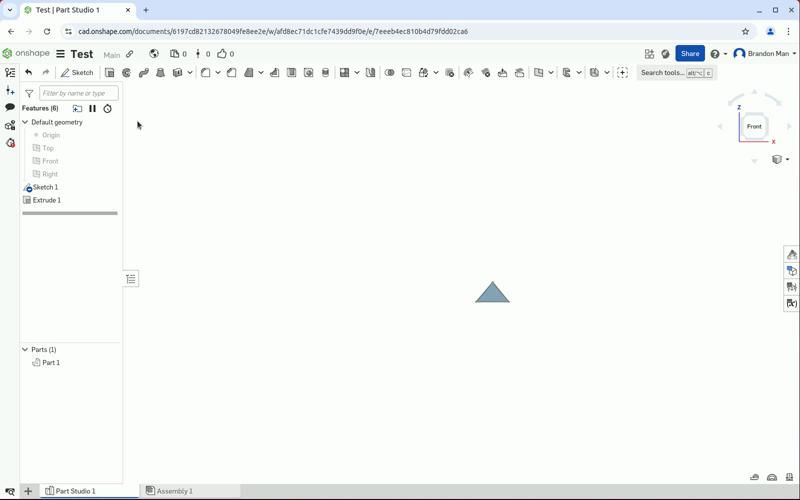
key(shift+h)
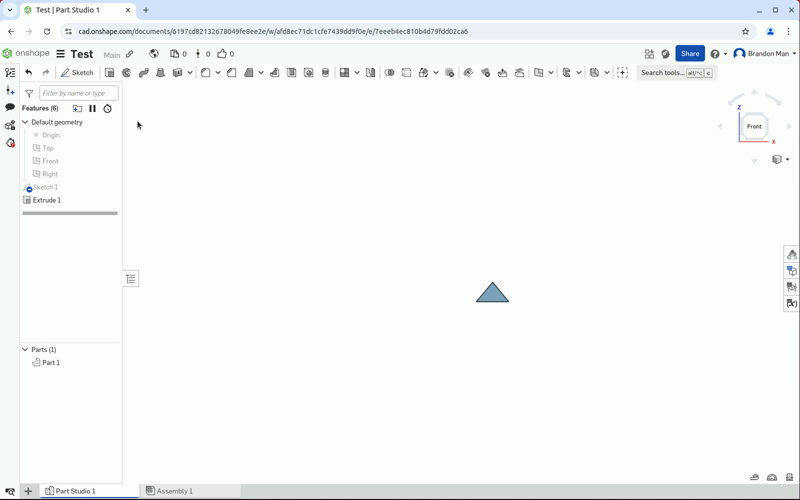
mouse_move(73, 189)
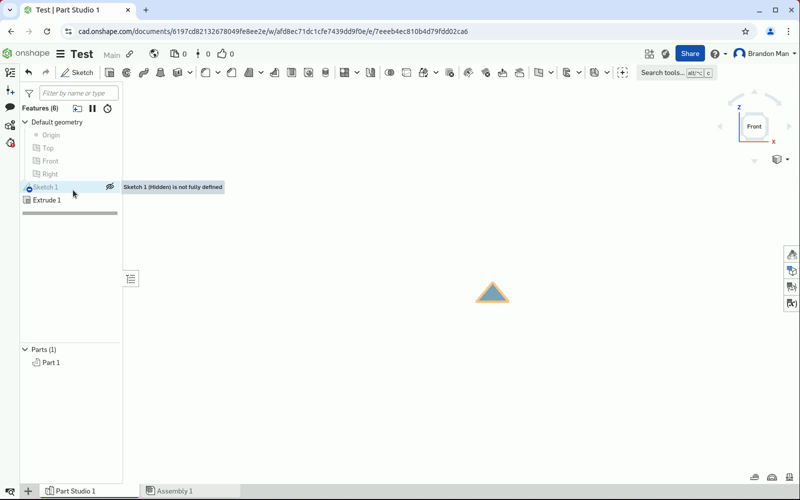
click(73, 189)
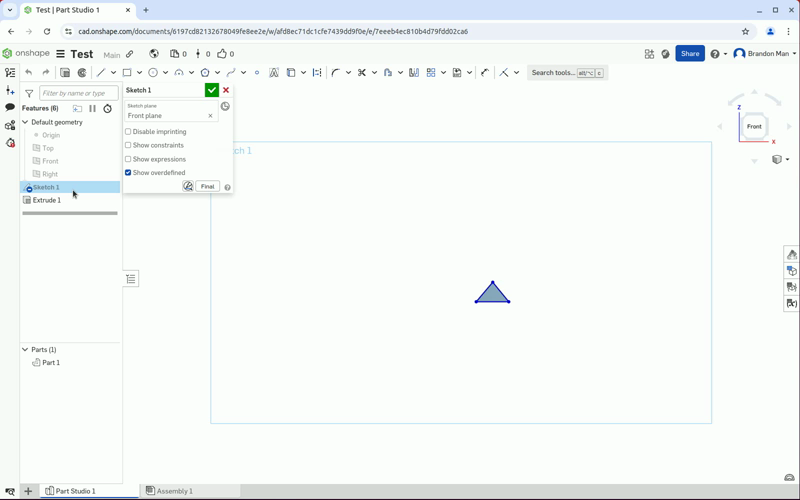
mouse_move(229, 92)
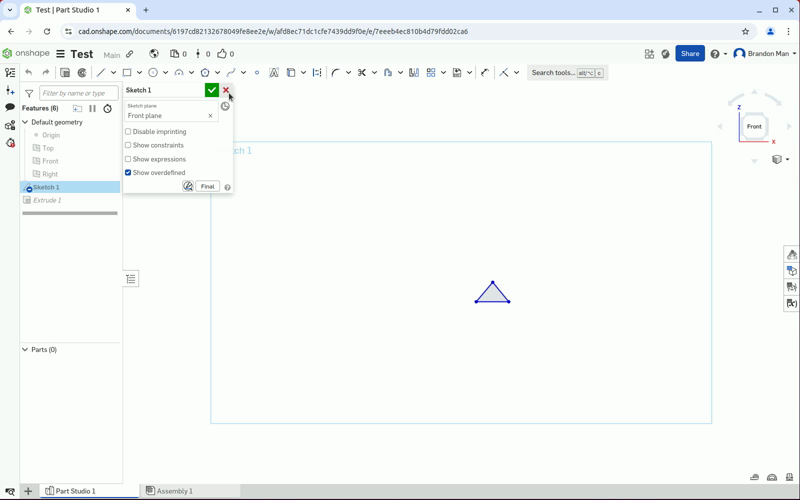
click(229, 92)
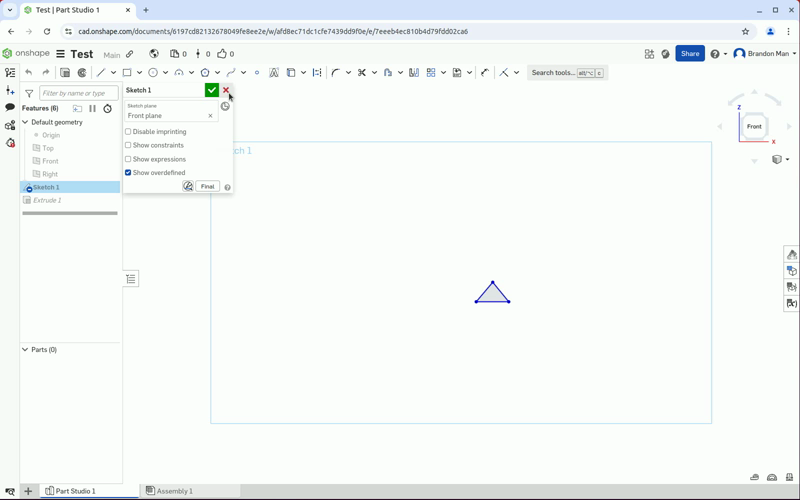
key(shift+s)
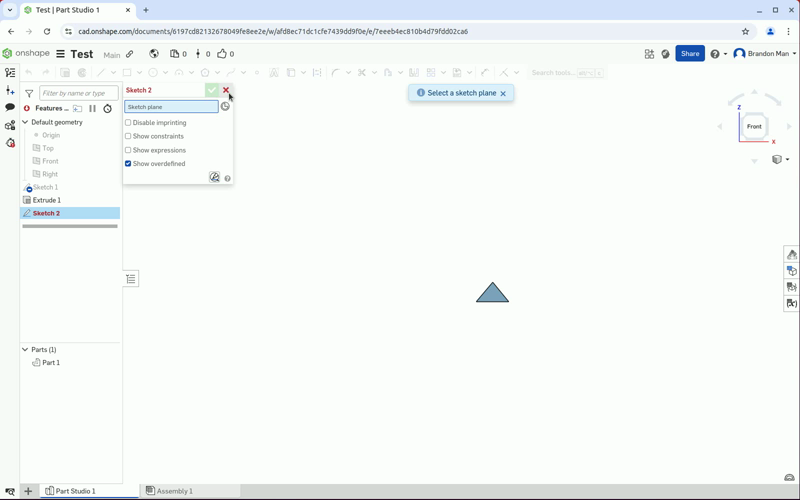
mouse_move(73, 163)
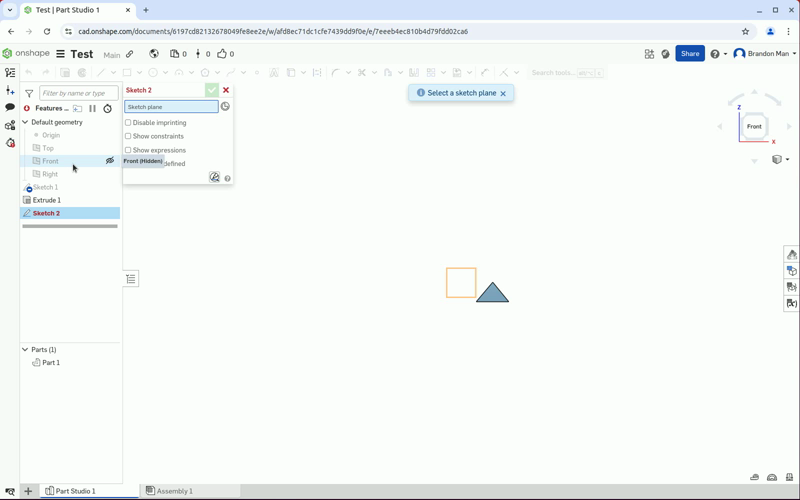
click(73, 163)
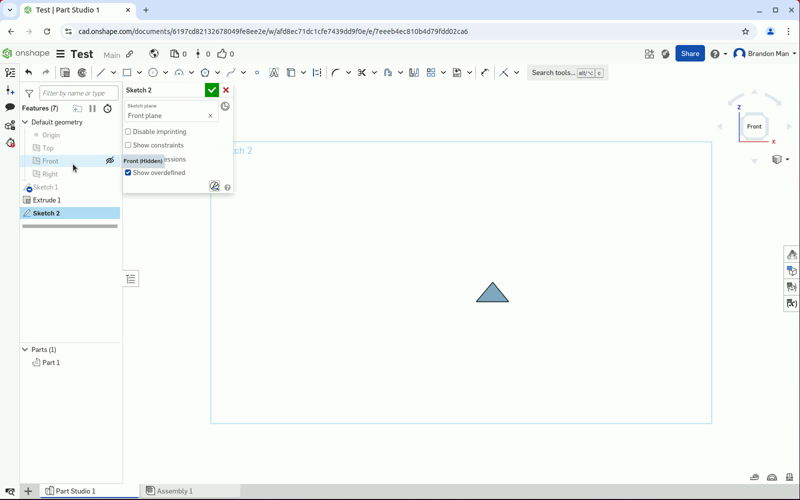
mouse_move(73, 352)
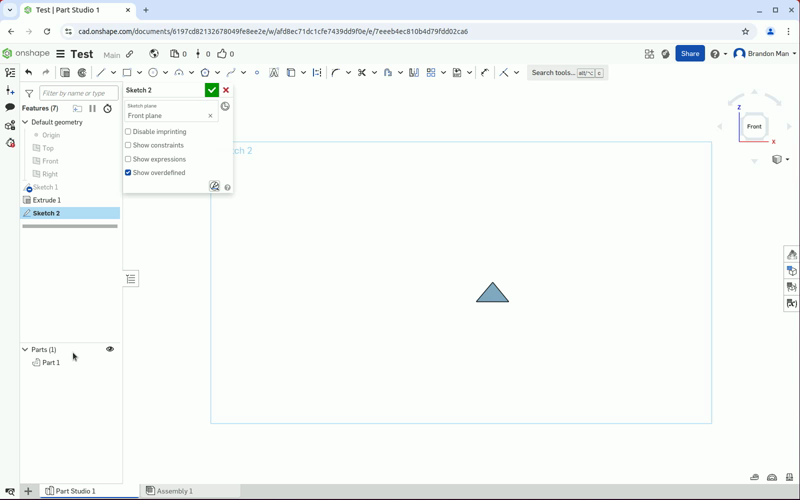
key(y)
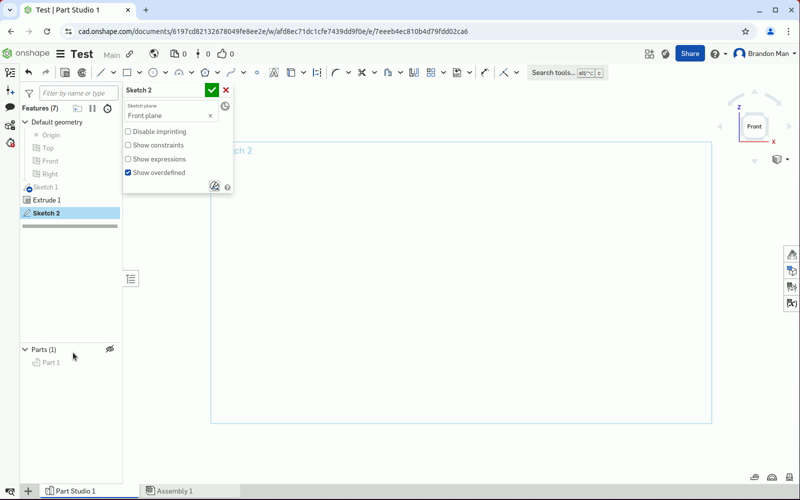
key(l)
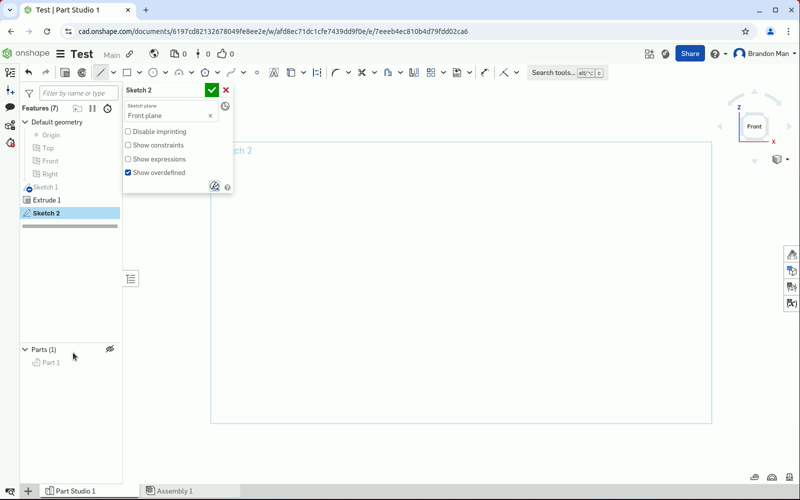
key_down(shift)
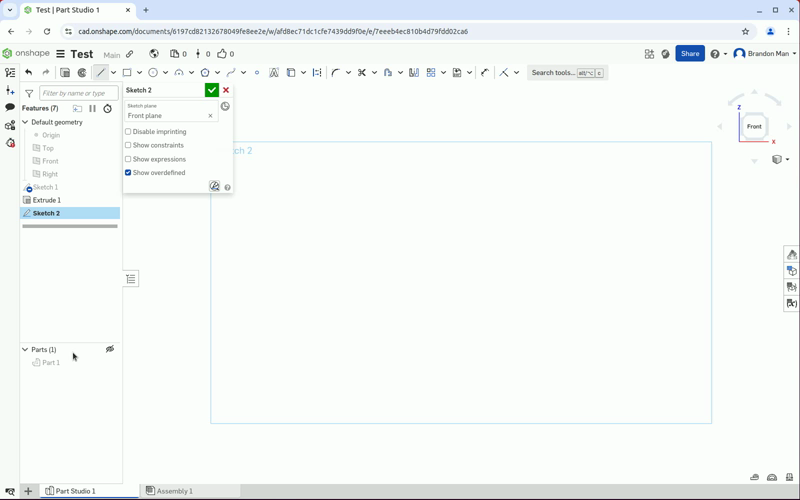
mouse_move(460, 320)
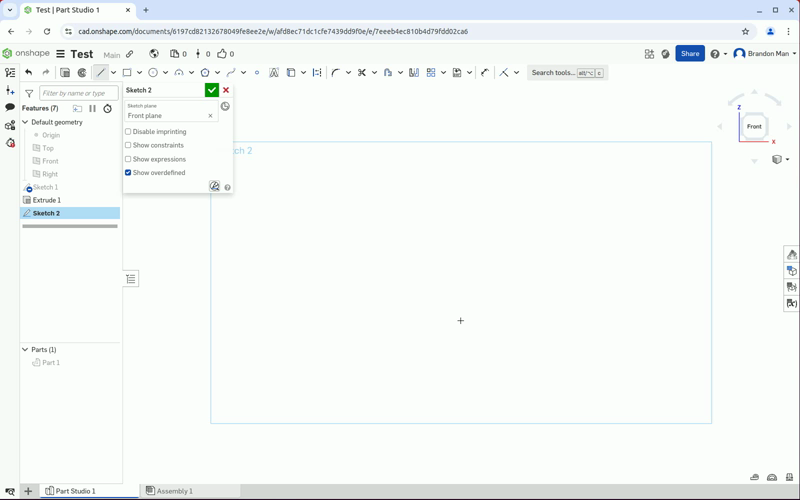
click(460, 320)
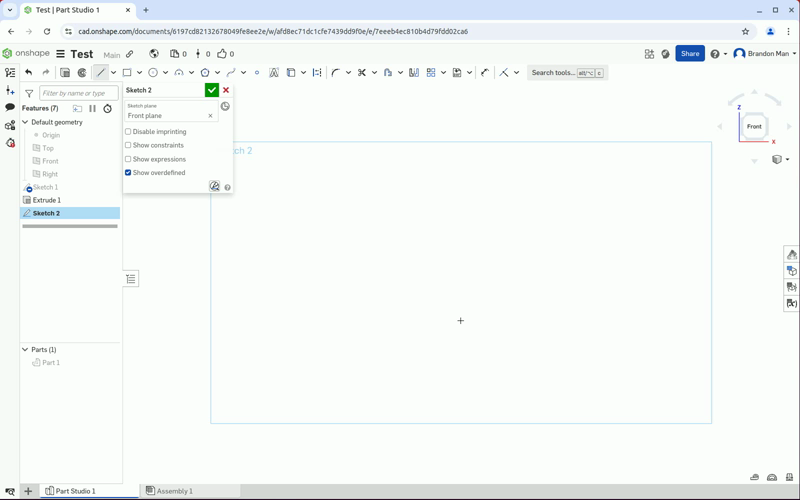
key_up(shift)
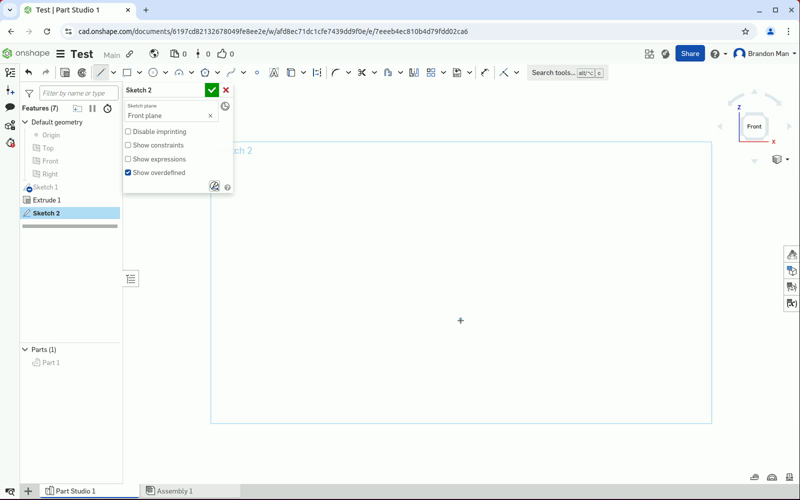
key_down(shift)
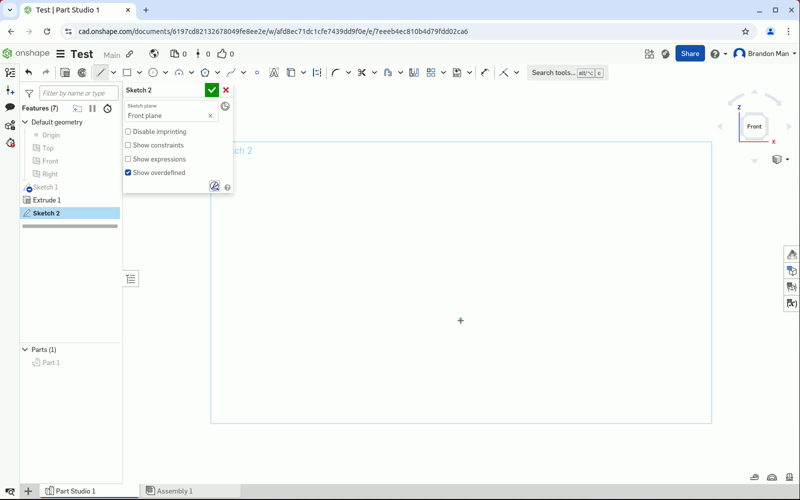
mouse_move(523, 320)
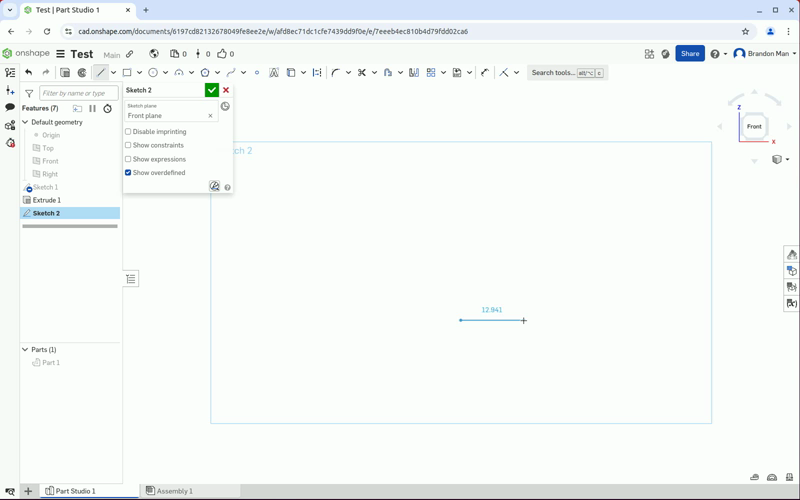
click(523, 320)
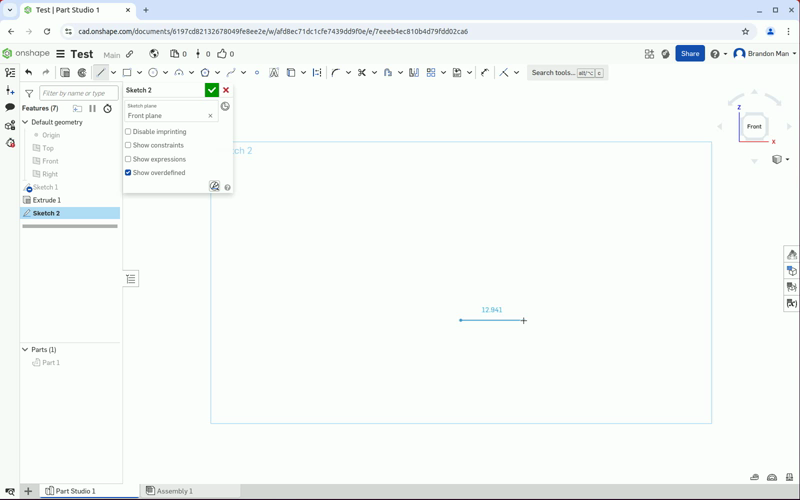
key_up(shift)
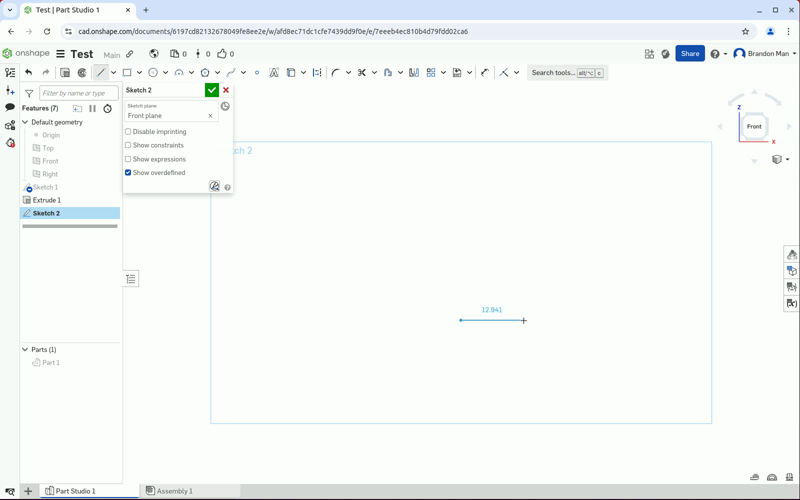
key_down(shift)
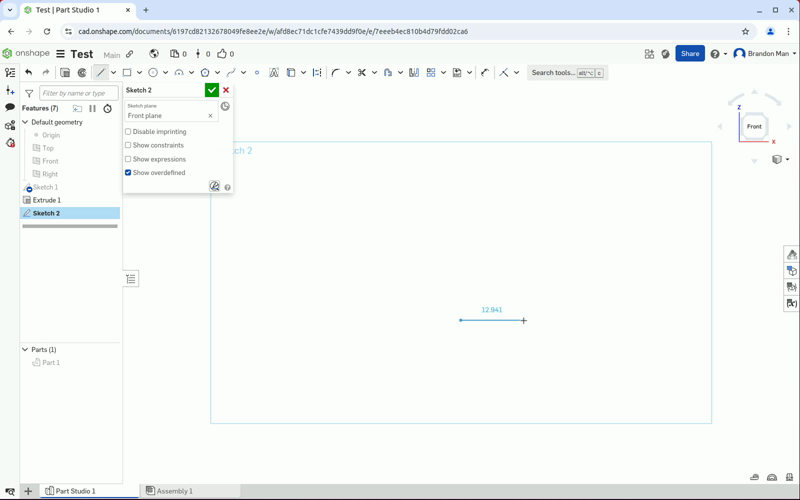
mouse_move(553, 320)
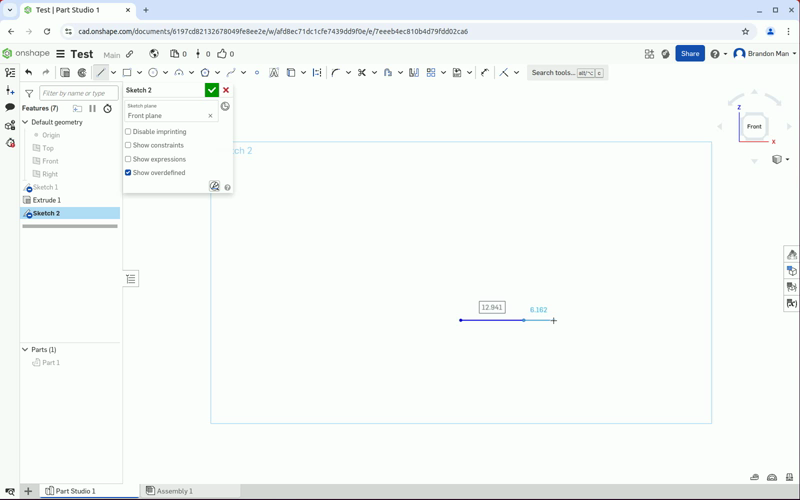
mouse_move(507, 301)
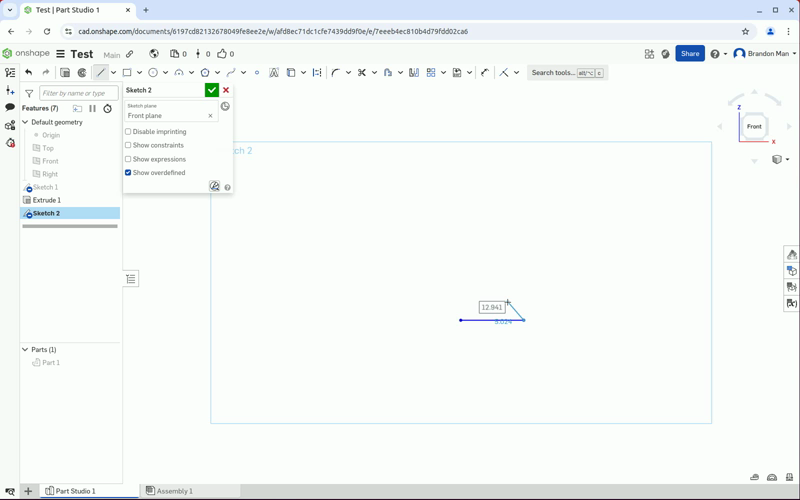
click(507, 301)
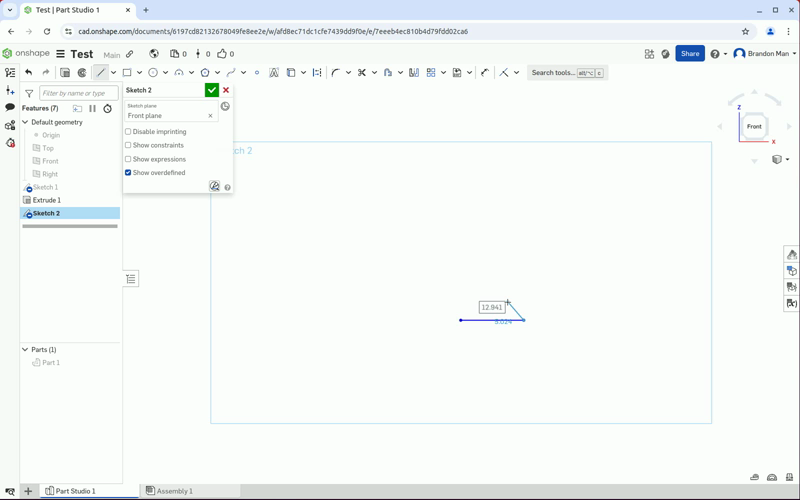
key_up(shift)
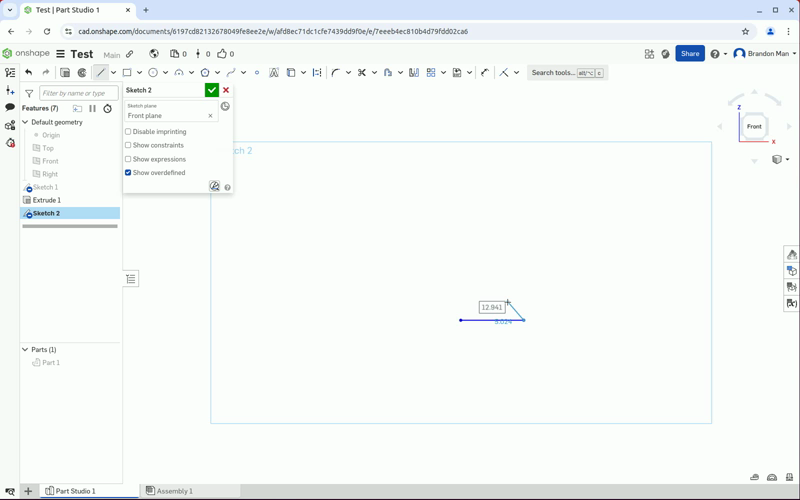
key_down(shift)
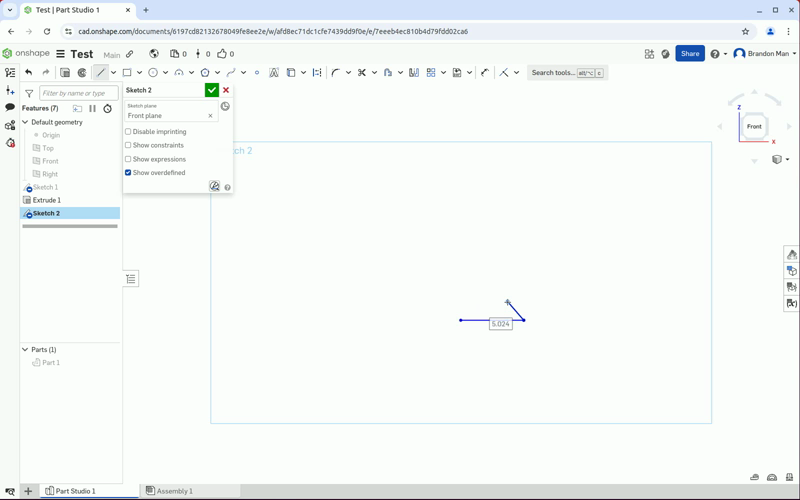
mouse_move(537, 301)
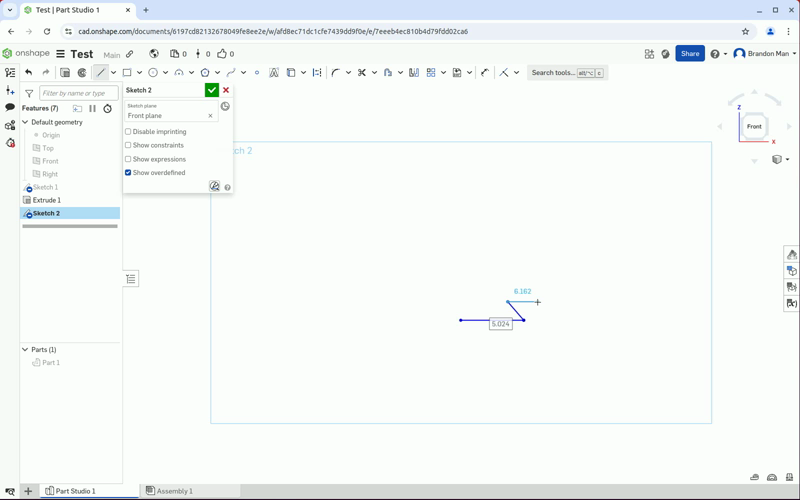
mouse_move(476, 301)
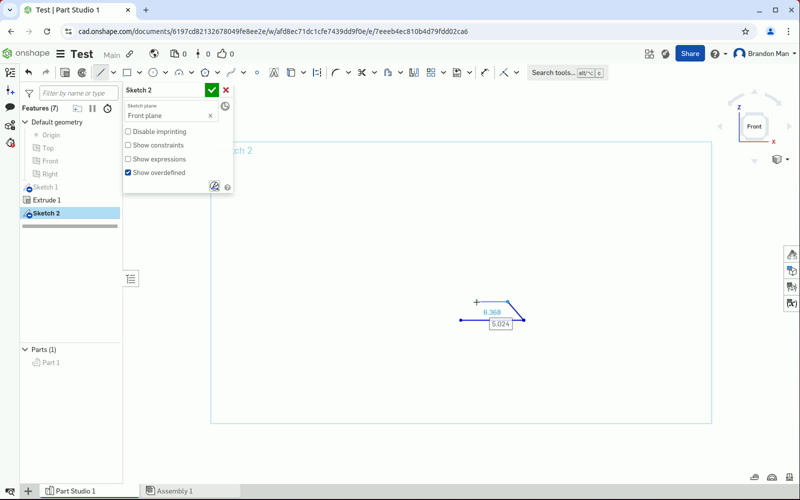
click(476, 301)
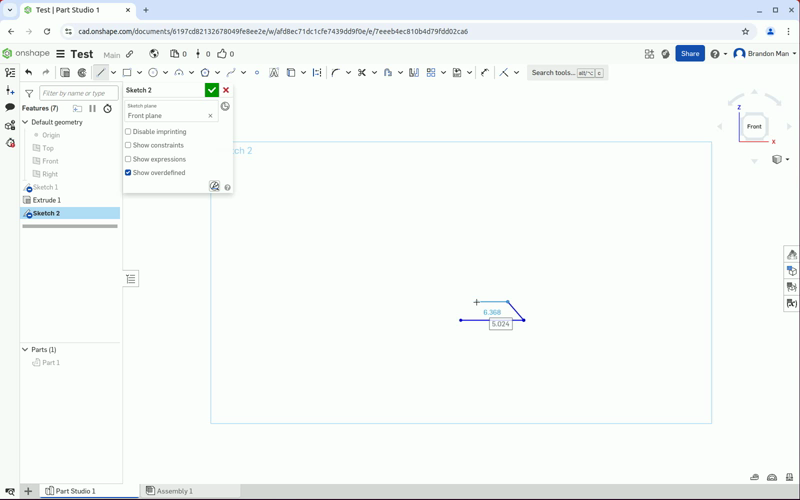
key_up(shift)
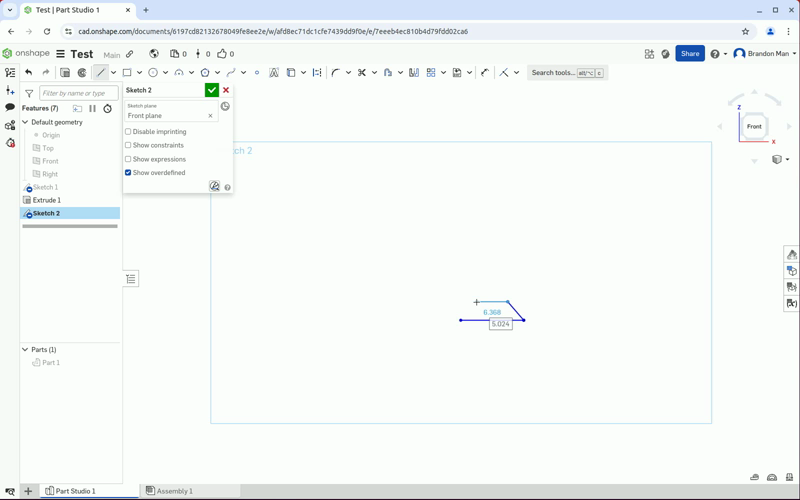
mouse_move(506, 301)
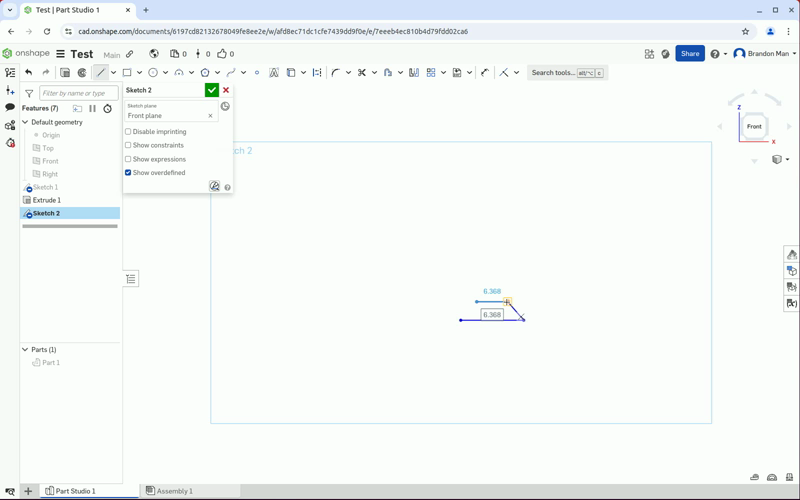
key_down(shift)
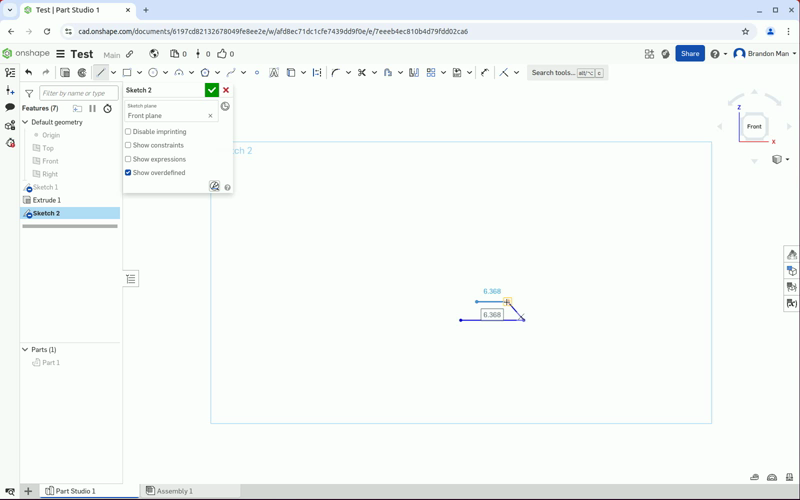
mouse_move(460, 320)
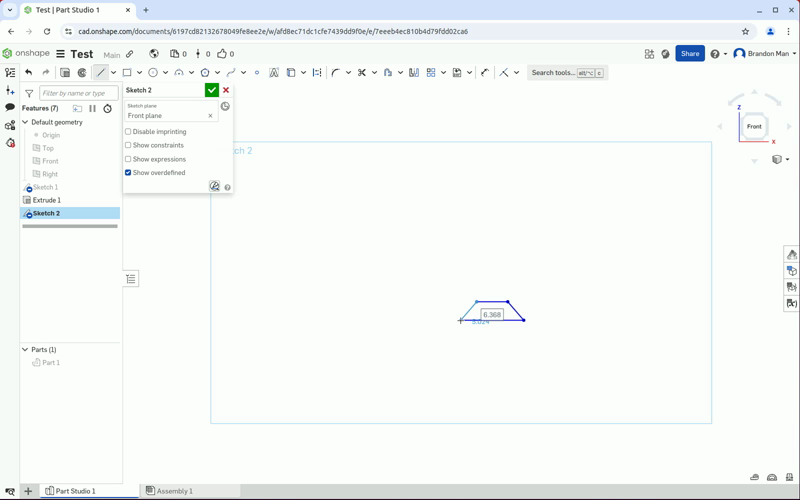
key_up(shift)
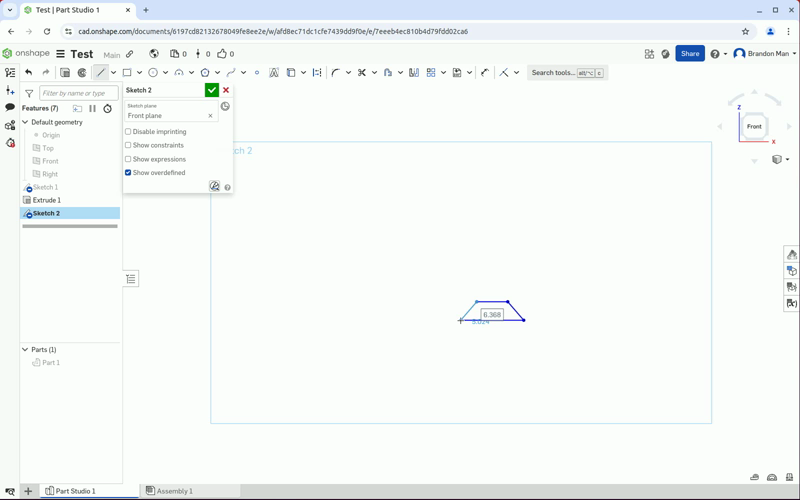
click(460, 320)
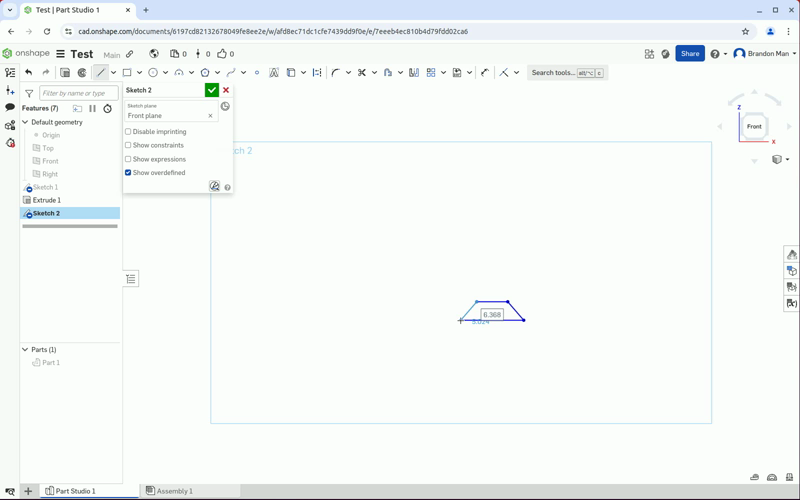
key(esc)
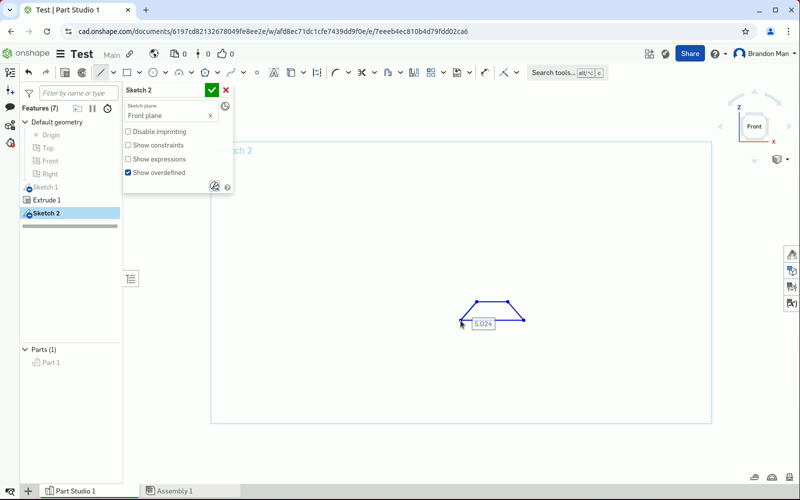
mouse_move(481, 303)
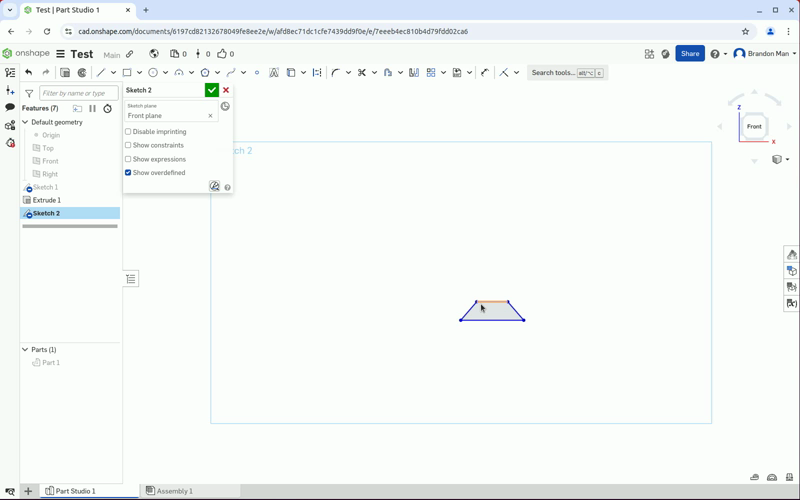
scroll(6)
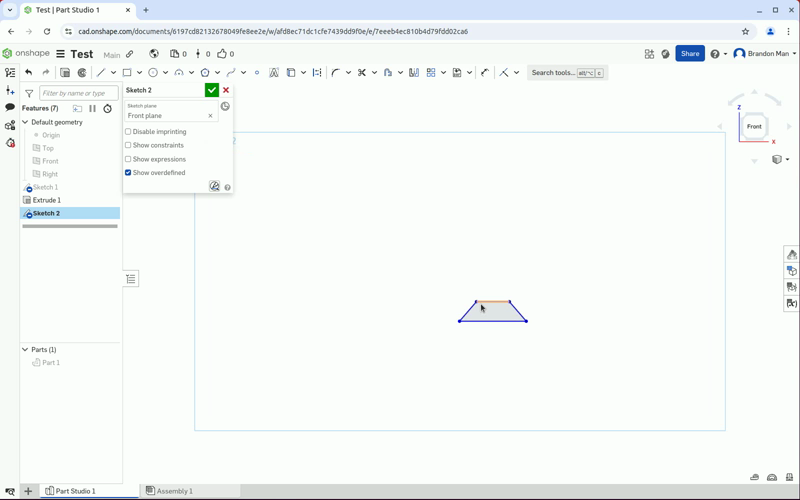
scroll(6)
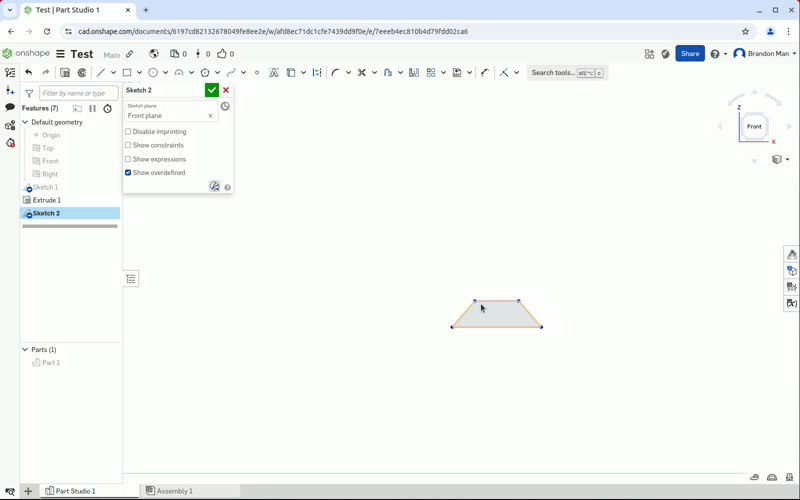
scroll(6)
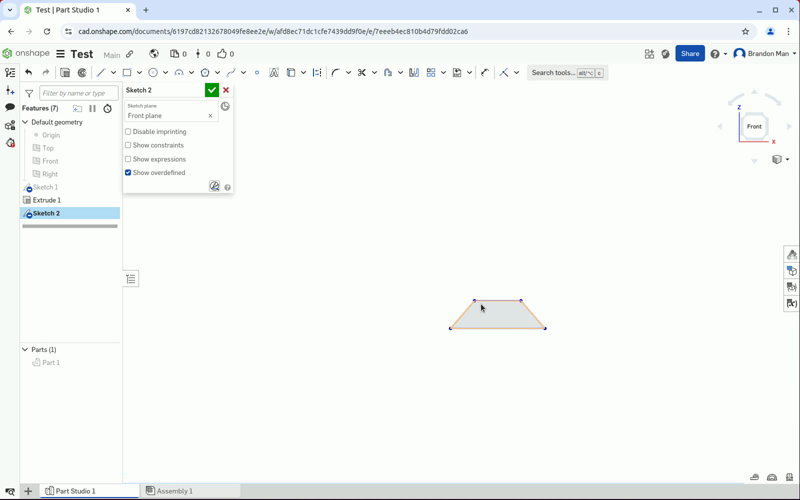
scroll(6)
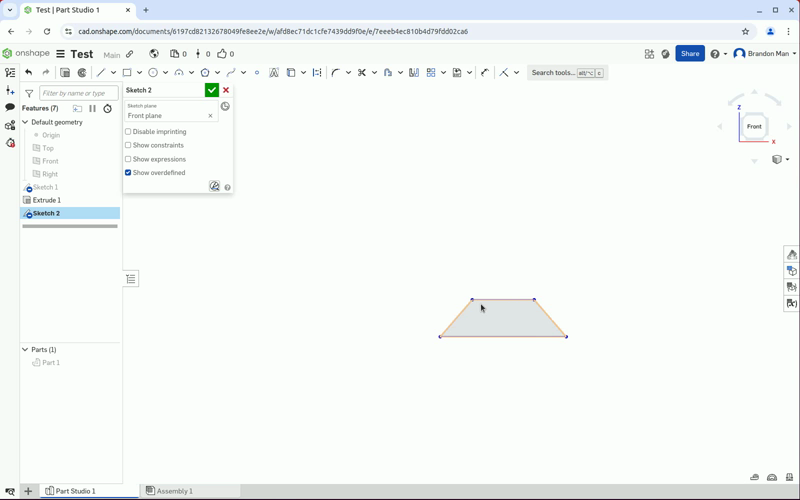
scroll(6)
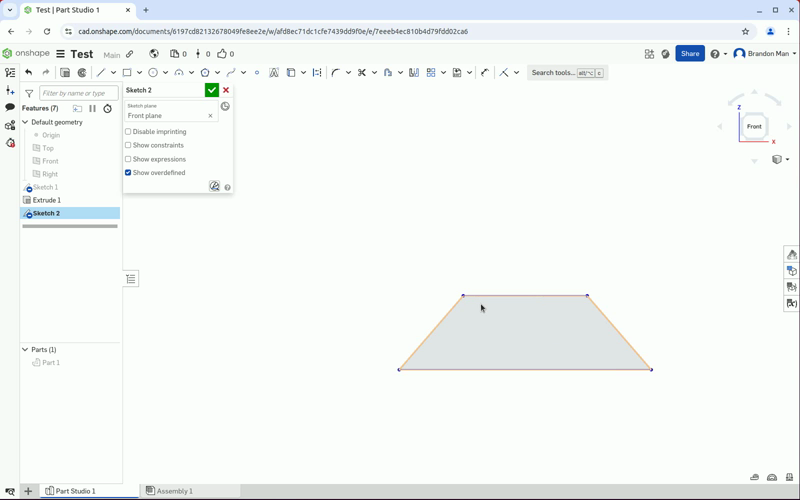
scroll(6)
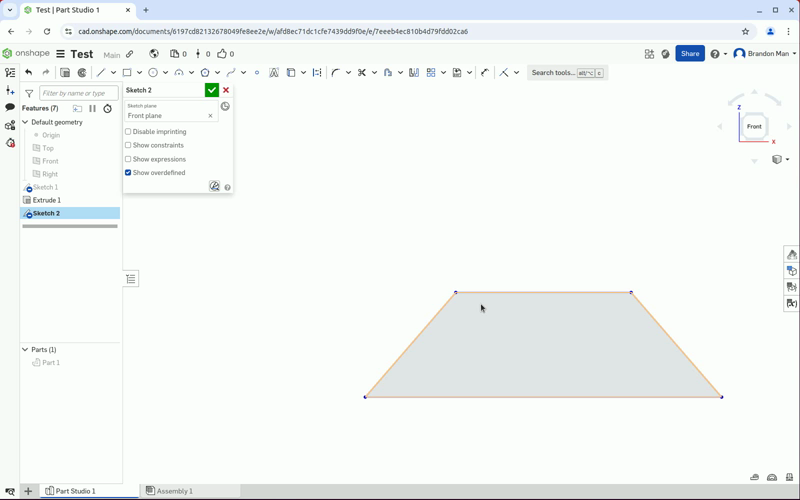
scroll(6)
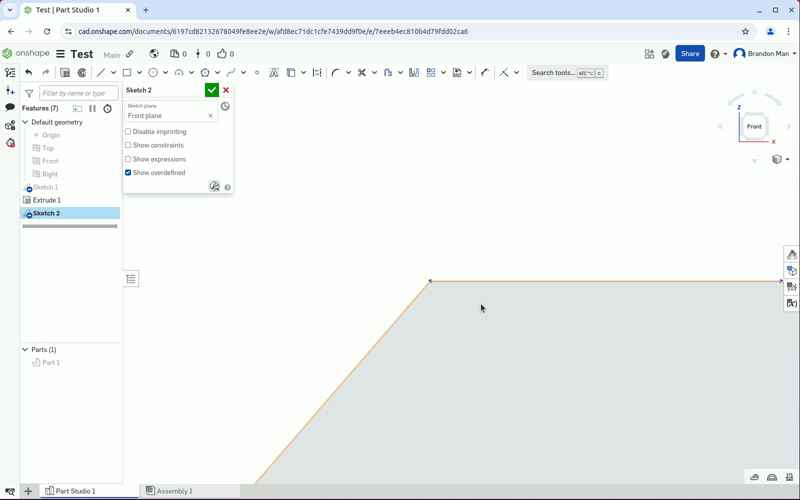
click(481, 303)
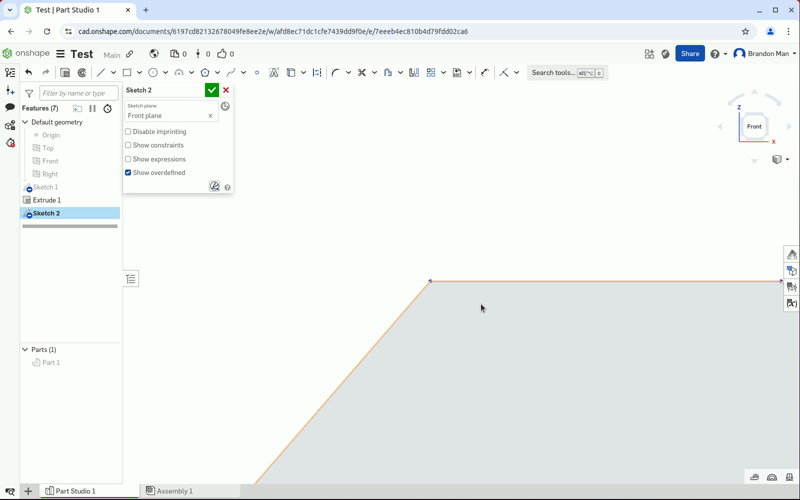
scroll(-6)
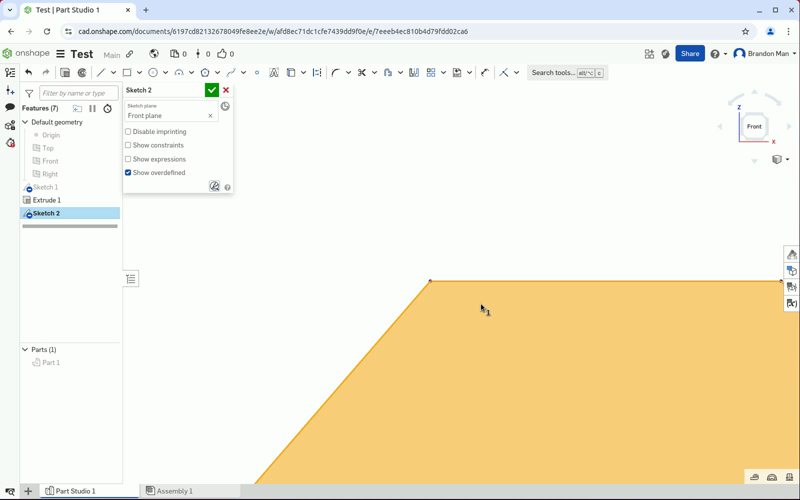
scroll(-6)
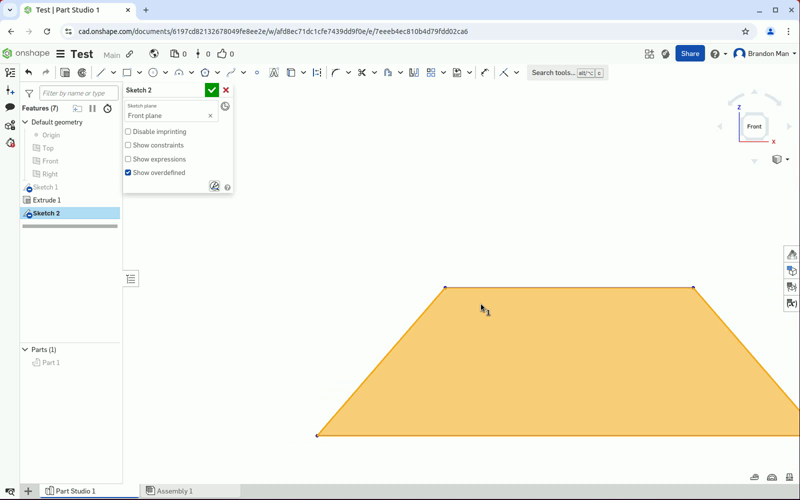
scroll(-6)
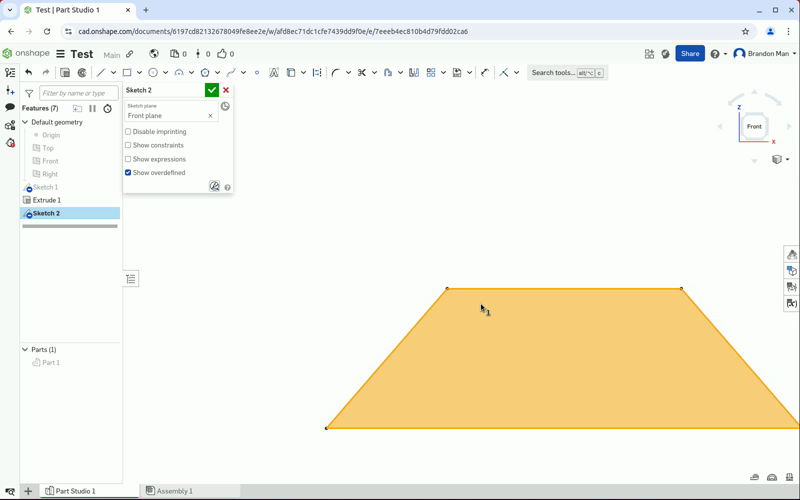
scroll(-6)
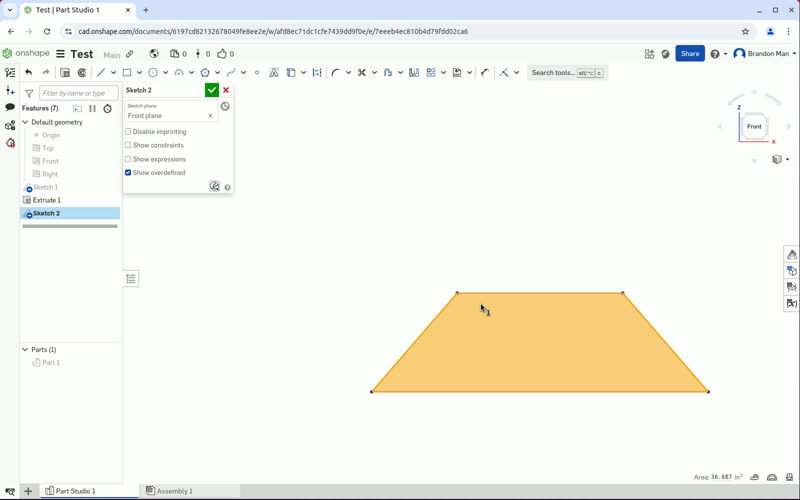
scroll(-6)
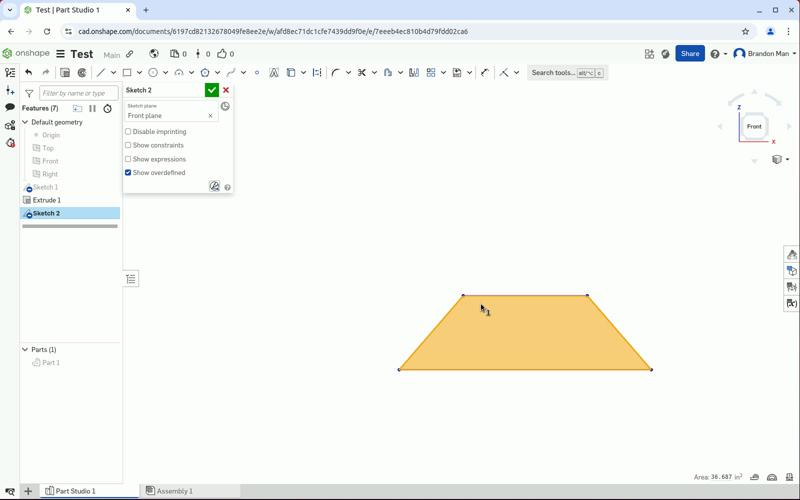
scroll(-6)
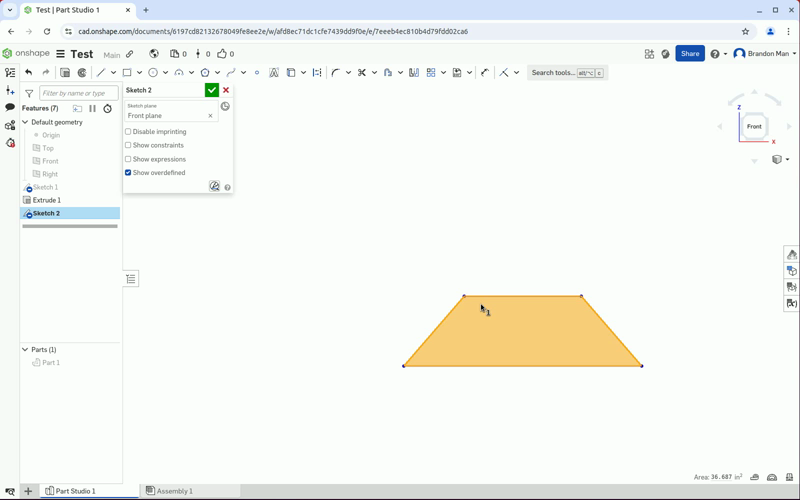
scroll(-6)
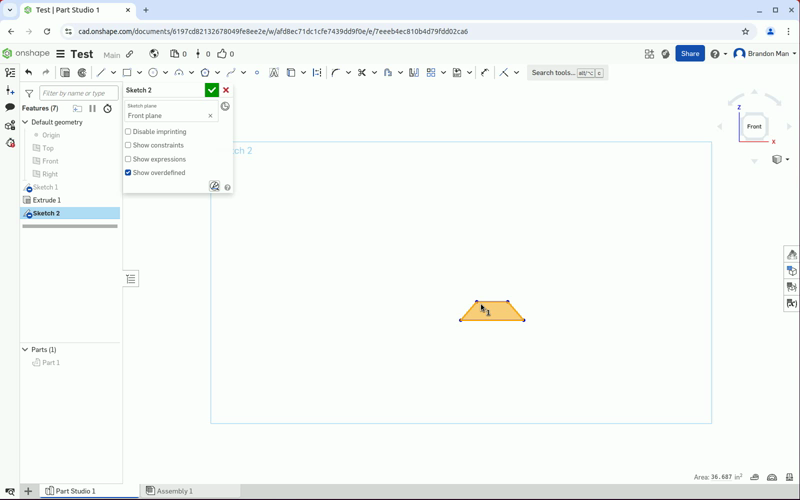
mouse_move(73, 352)
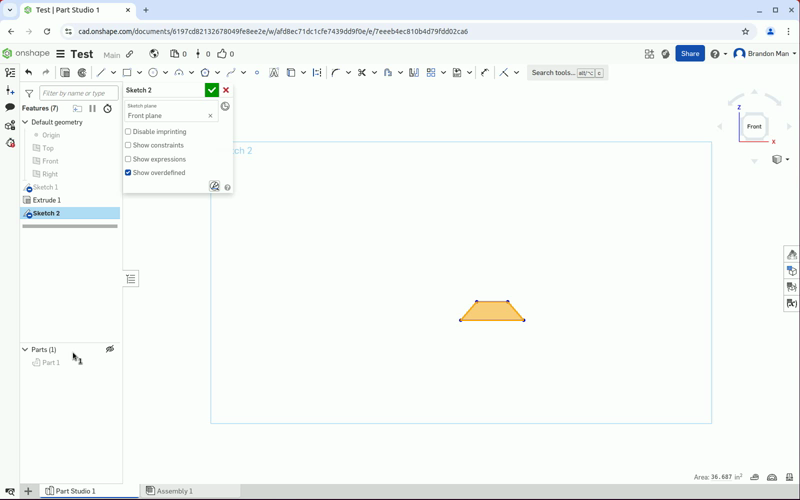
key(shift+y)
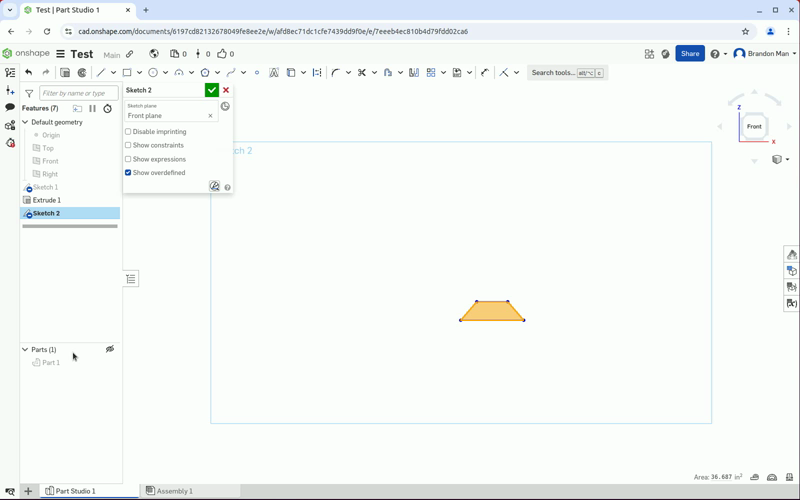
key(shift+e)
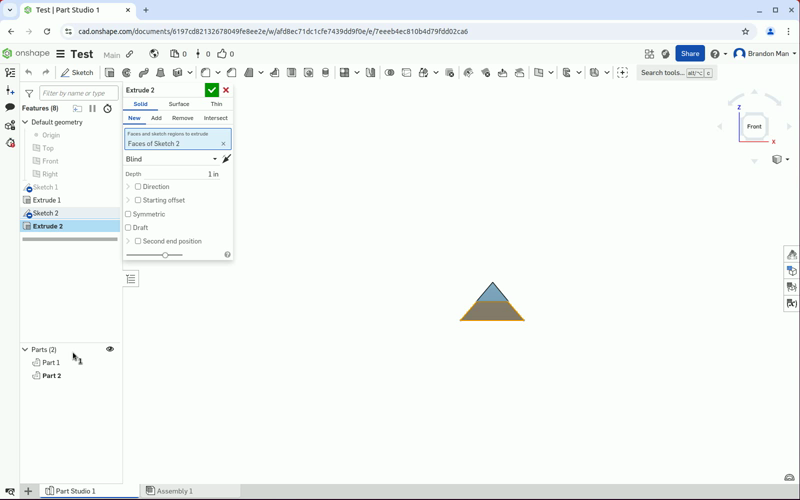
mouse_move(143, 106)
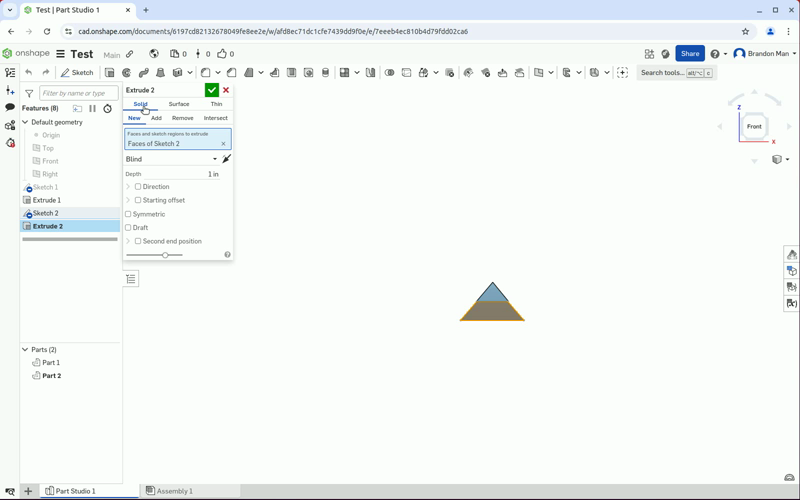
click(143, 106)
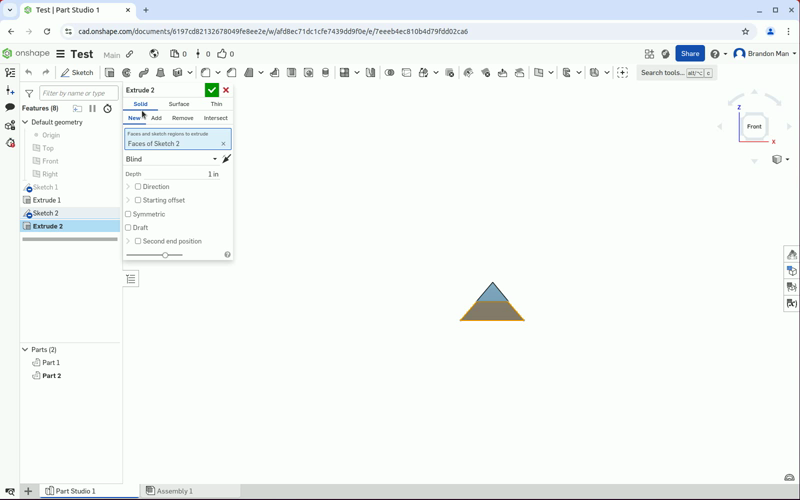
mouse_move(137, 120)
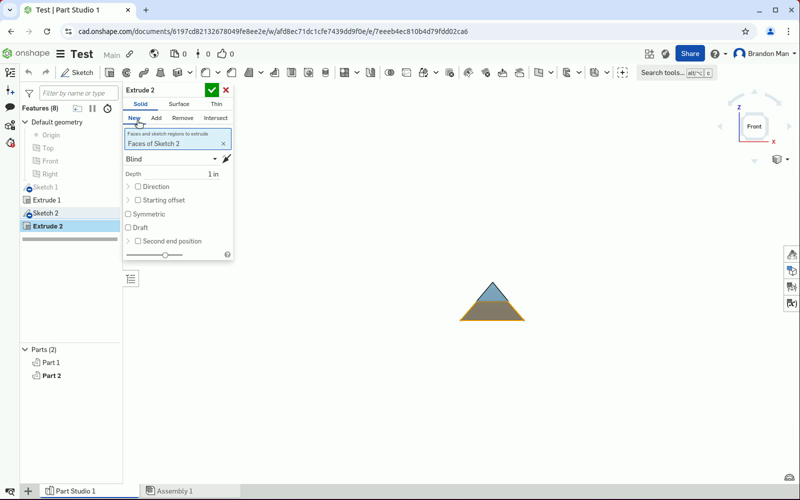
click(137, 120)
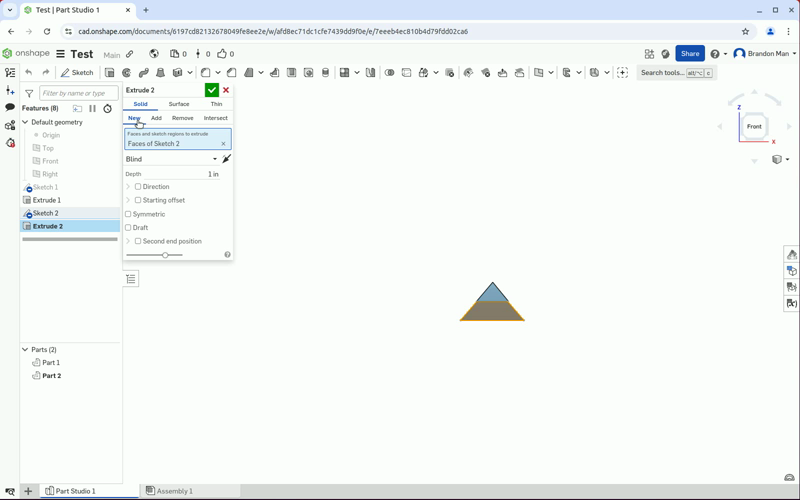
key(tab, 4)
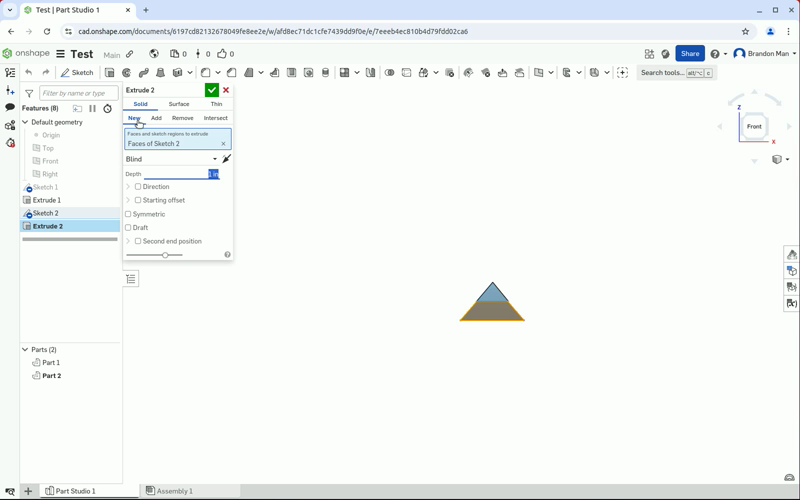
text(-5.055)
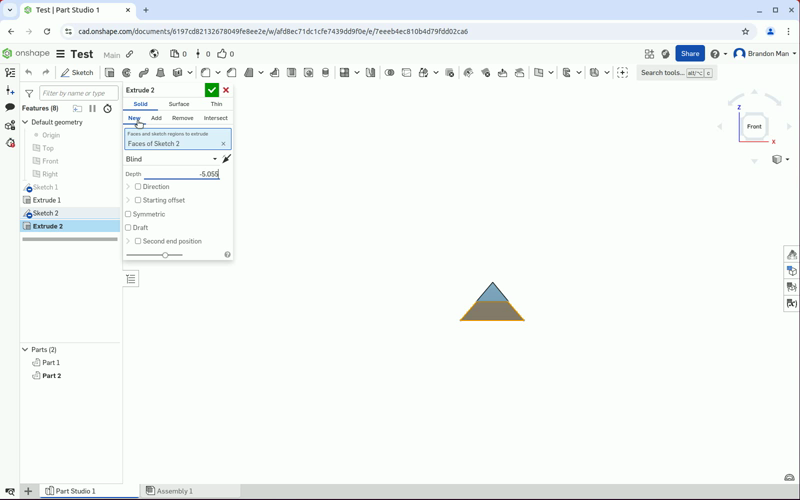
key(enter)
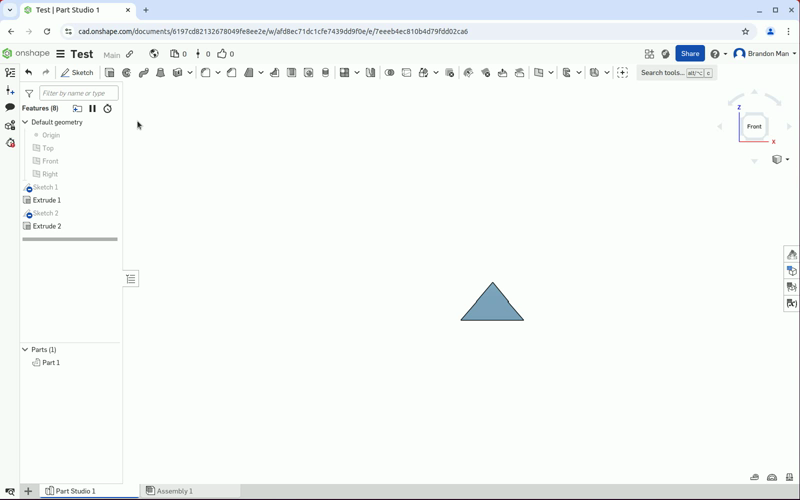
key(shift+h)
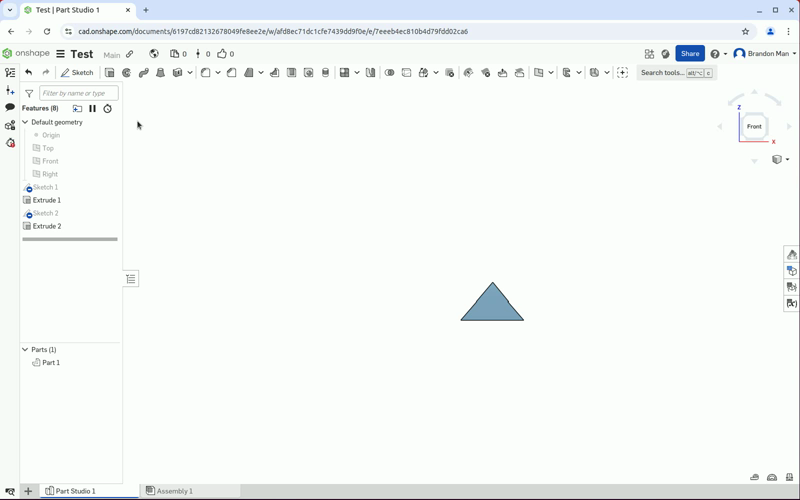
key(shift+h)
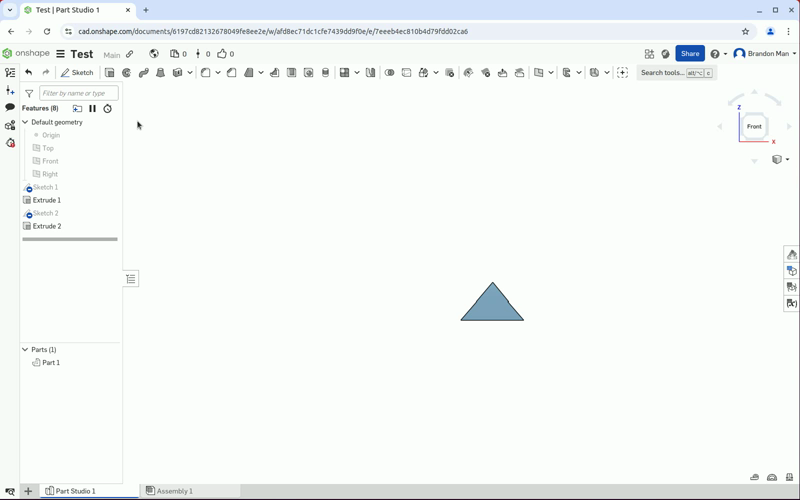
mouse_move(73, 189)
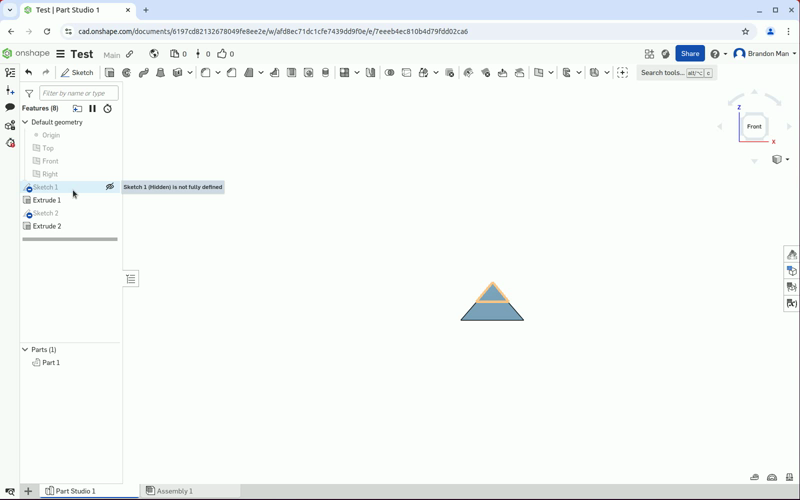
click(73, 189)
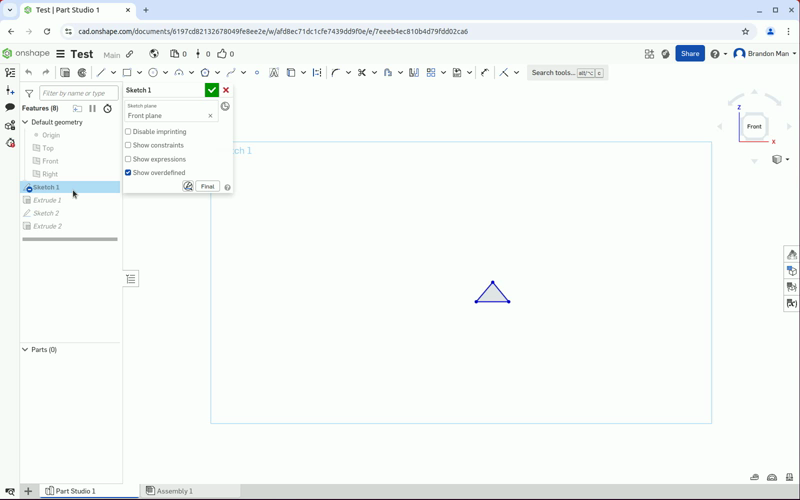
mouse_move(229, 92)
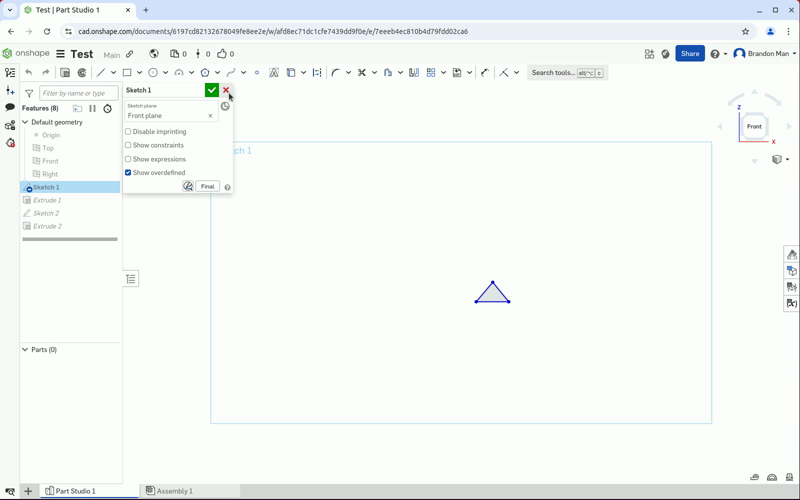
click(229, 92)
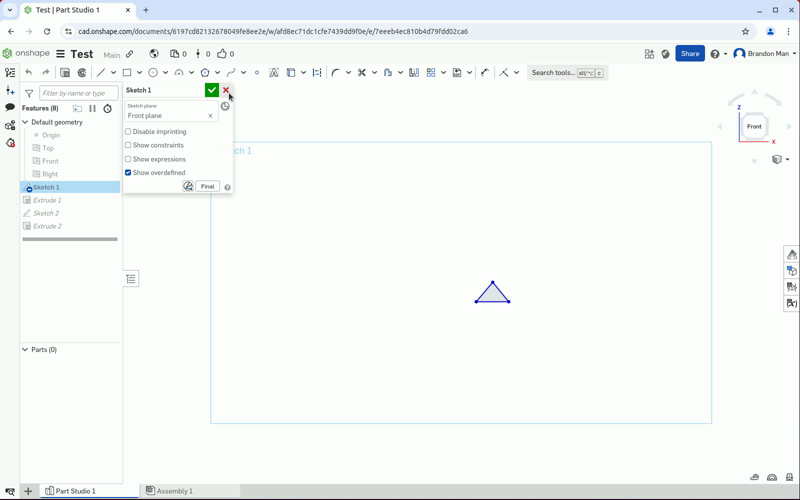
key(shift+s)
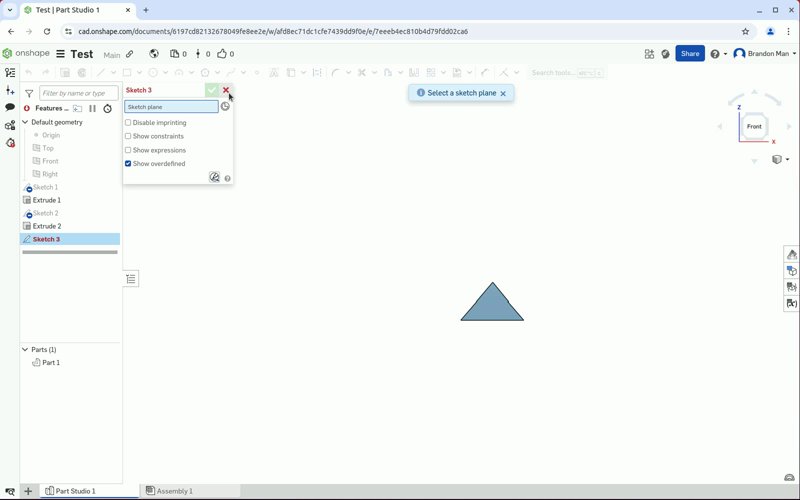
mouse_move(73, 163)
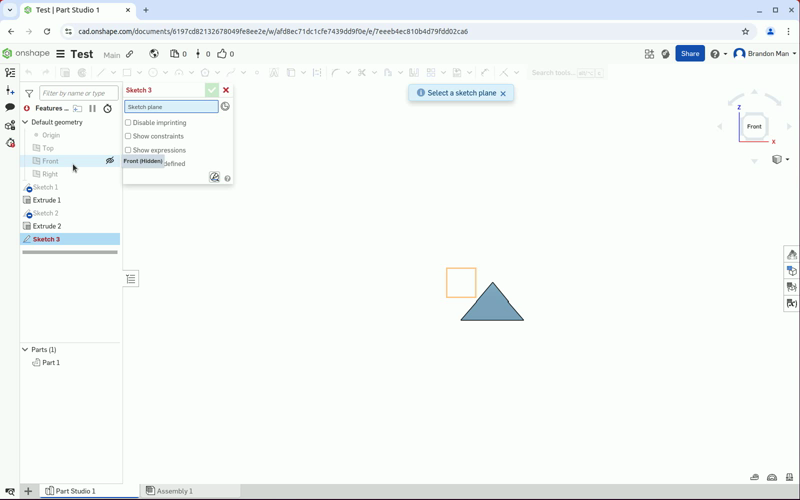
click(73, 163)
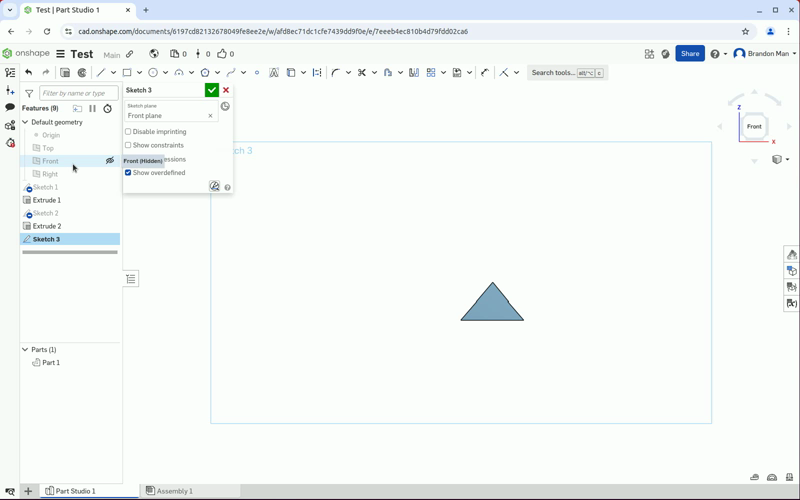
mouse_move(73, 352)
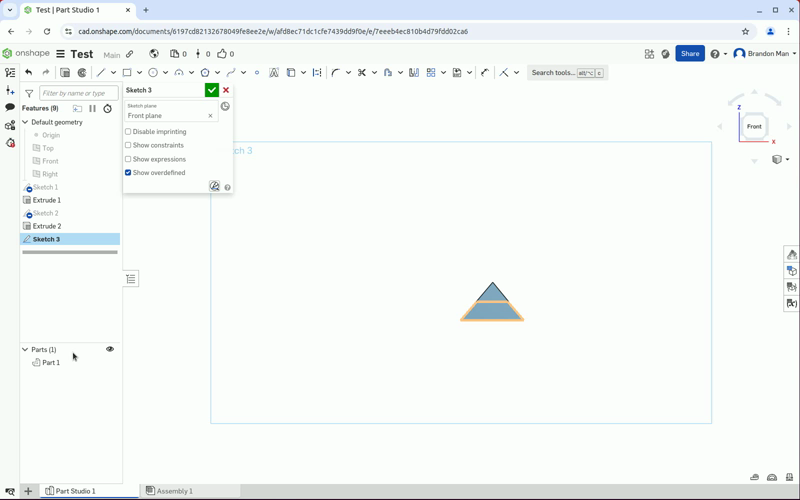
key(y)
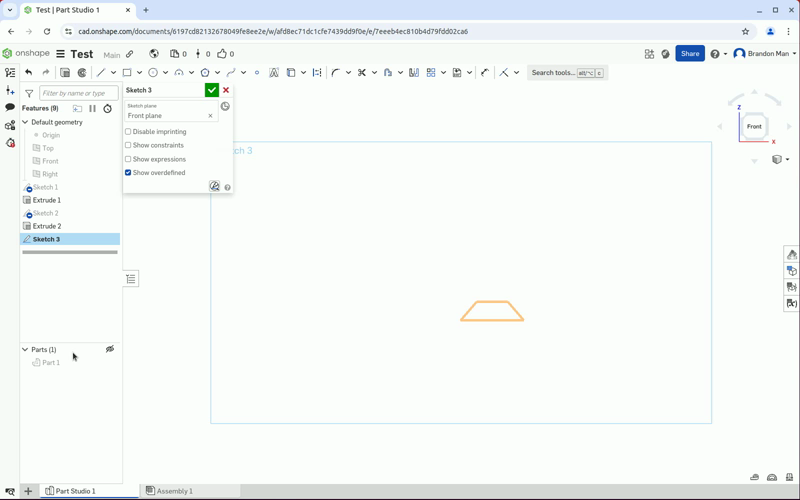
key(l)
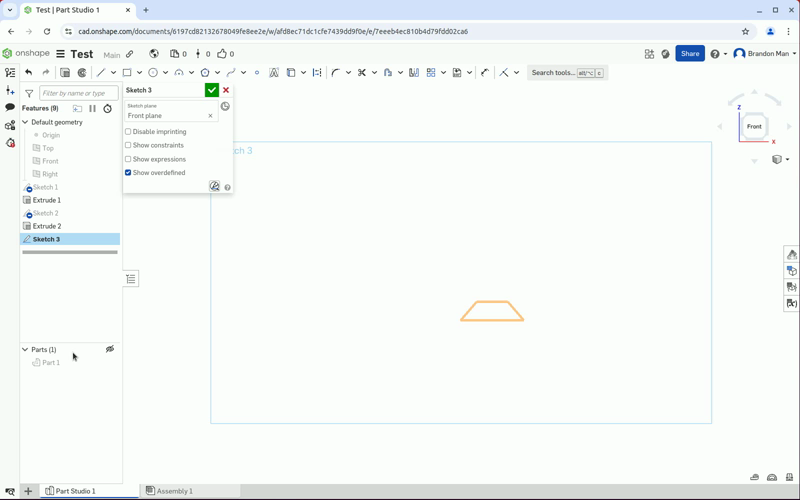
key_down(shift)
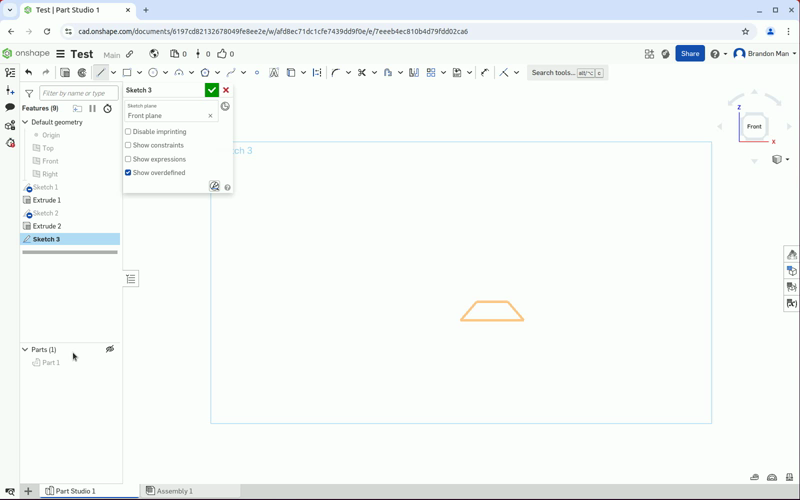
mouse_move(476, 301)
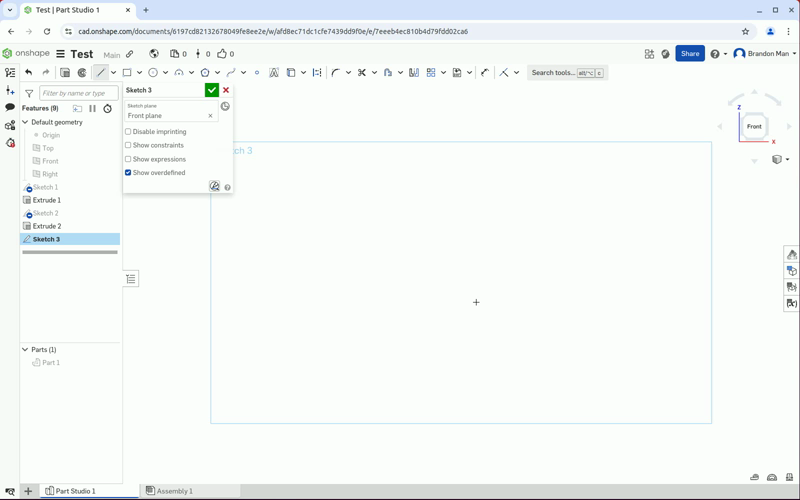
click(476, 301)
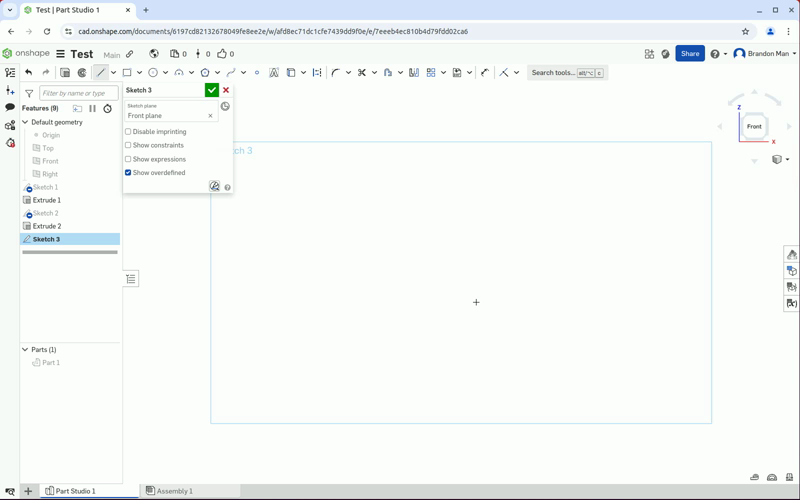
key_up(shift)
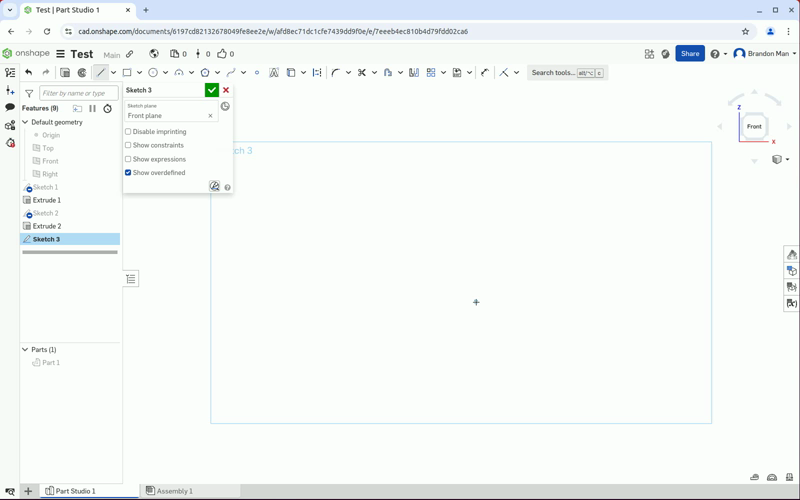
key_down(shift)
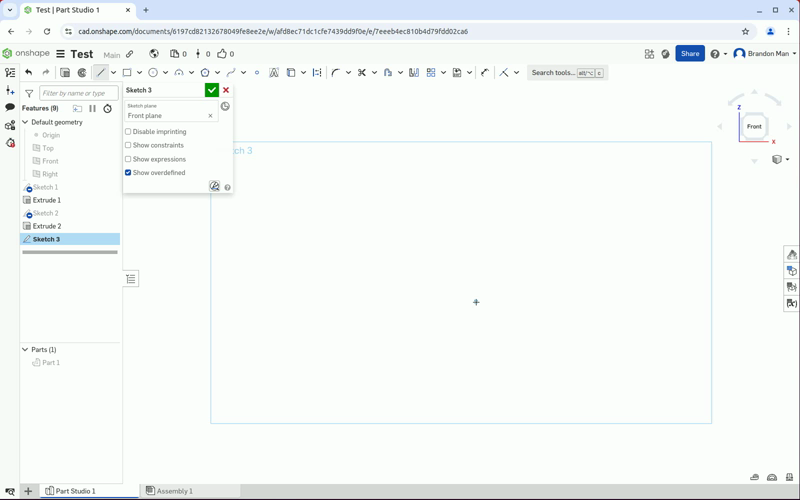
mouse_move(506, 301)
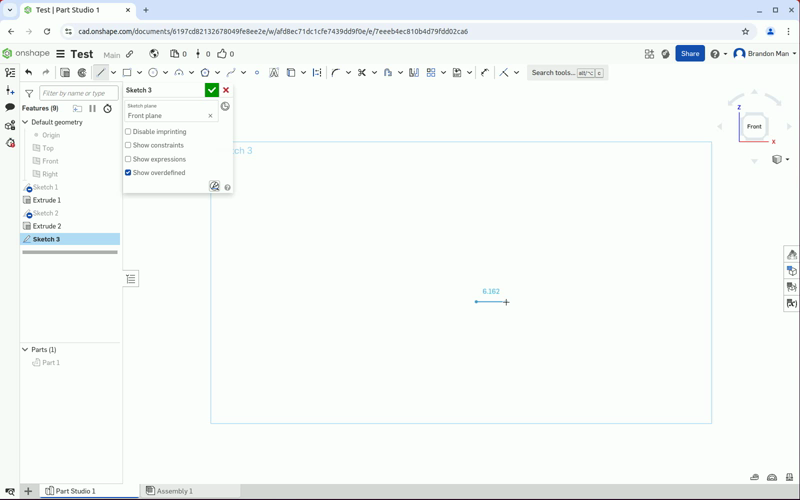
mouse_move(508, 301)
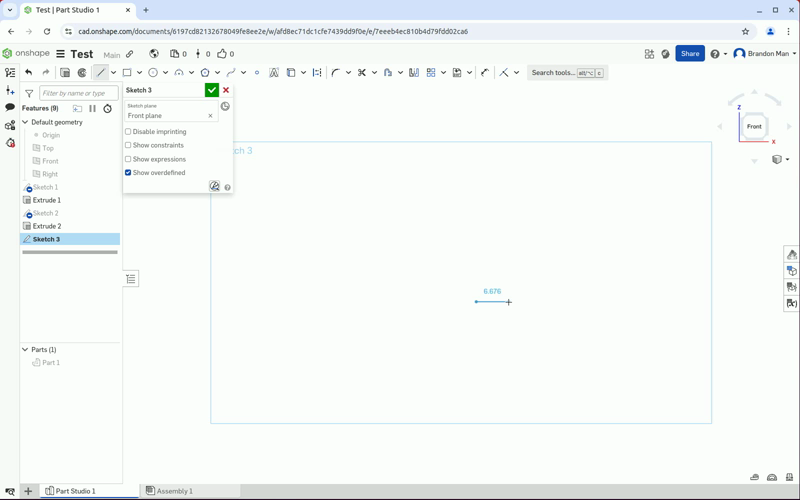
click(508, 301)
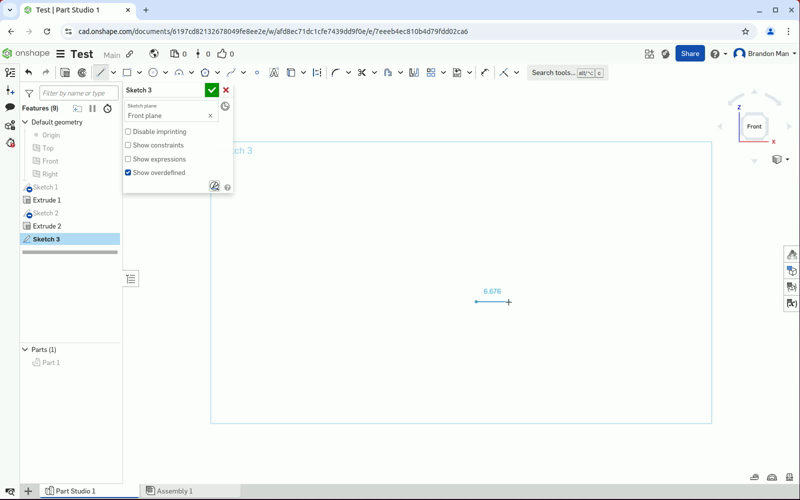
key_up(shift)
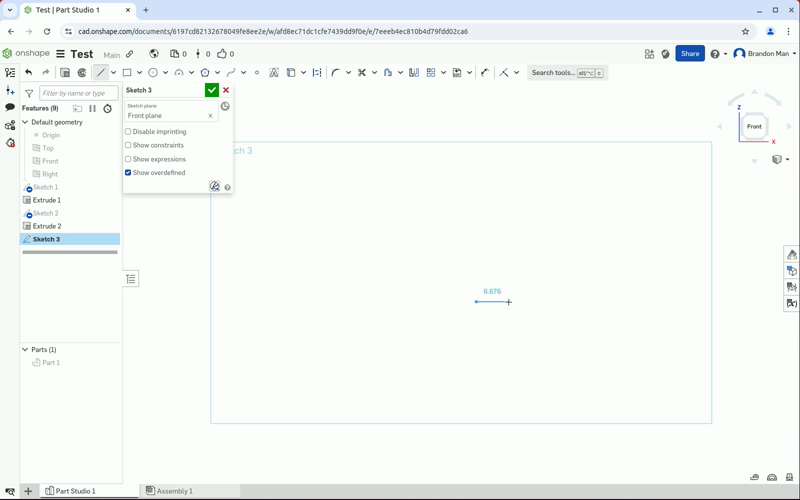
key_down(shift)
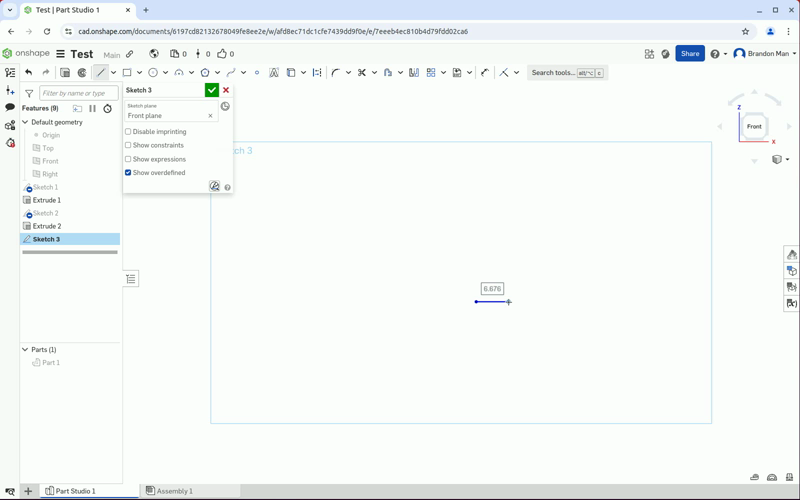
mouse_move(538, 301)
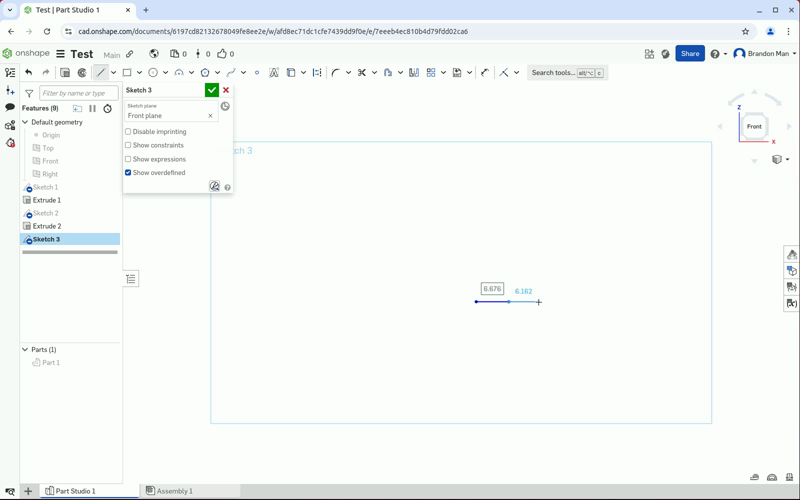
mouse_move(492, 282)
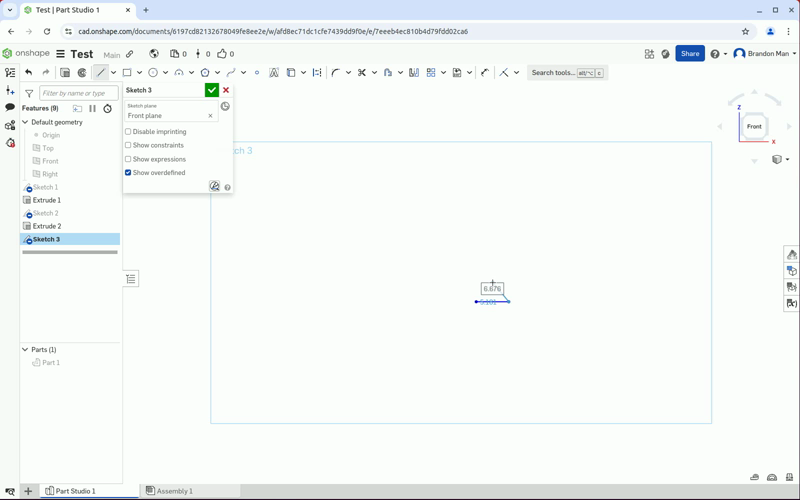
click(492, 282)
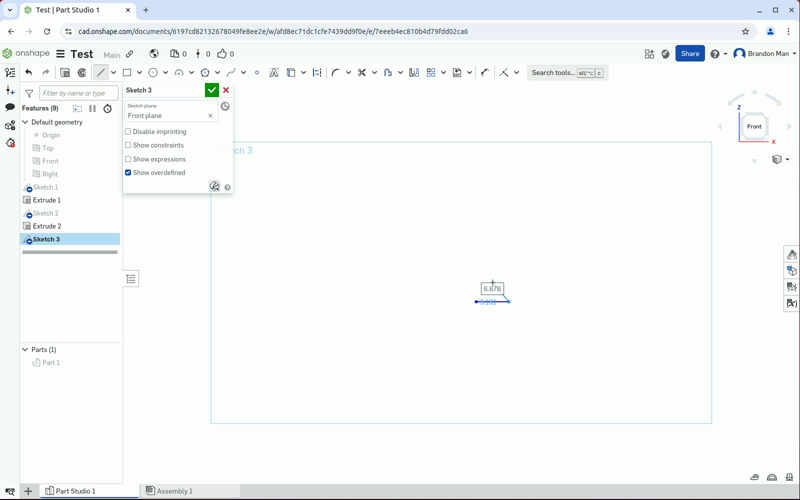
key_up(shift)
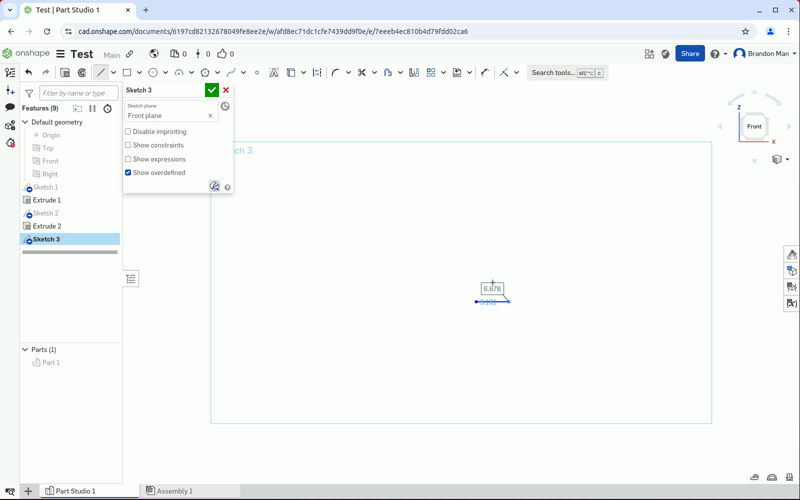
mouse_move(522, 282)
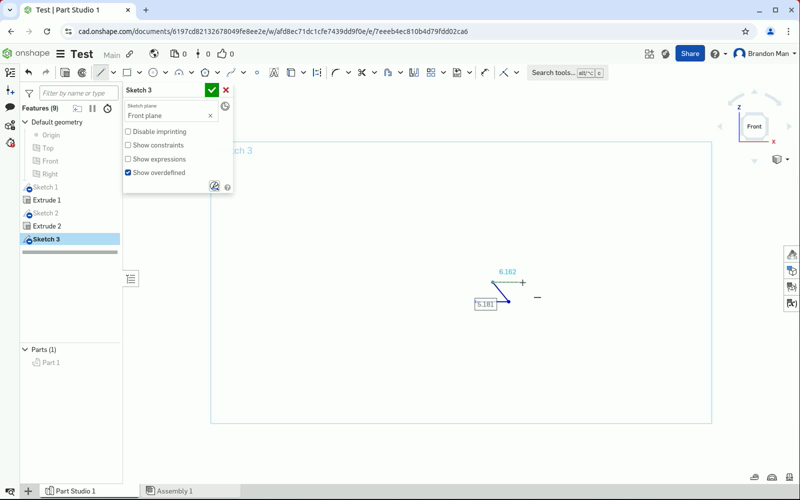
key_down(shift)
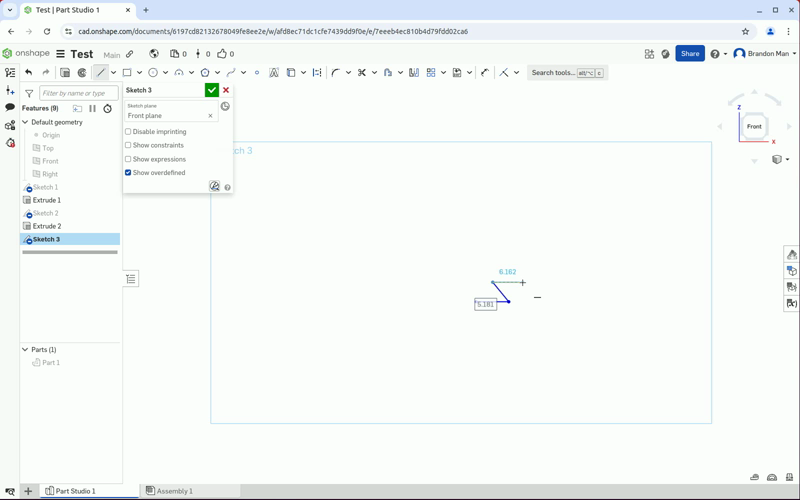
mouse_move(476, 301)
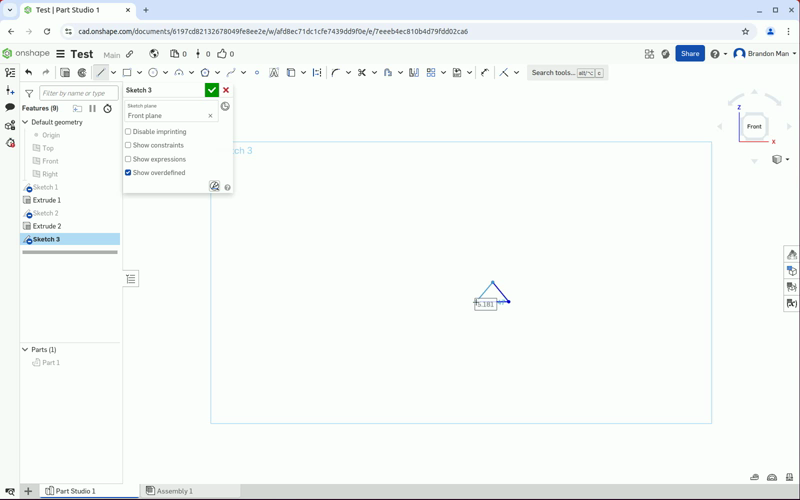
key_up(shift)
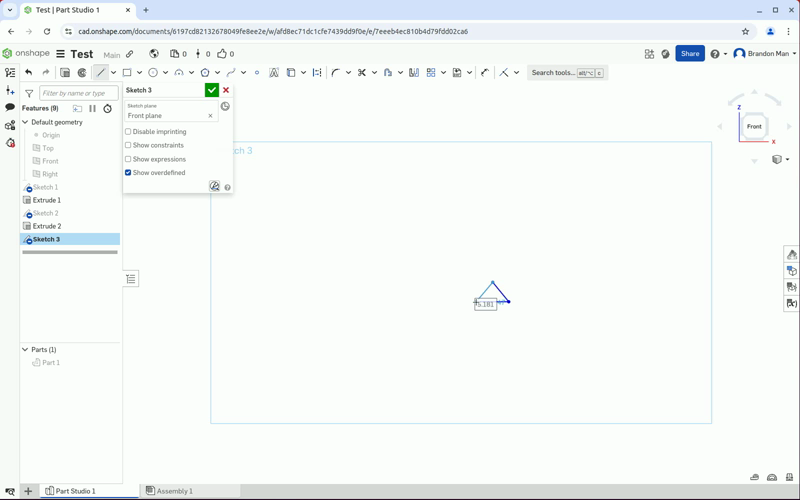
click(476, 301)
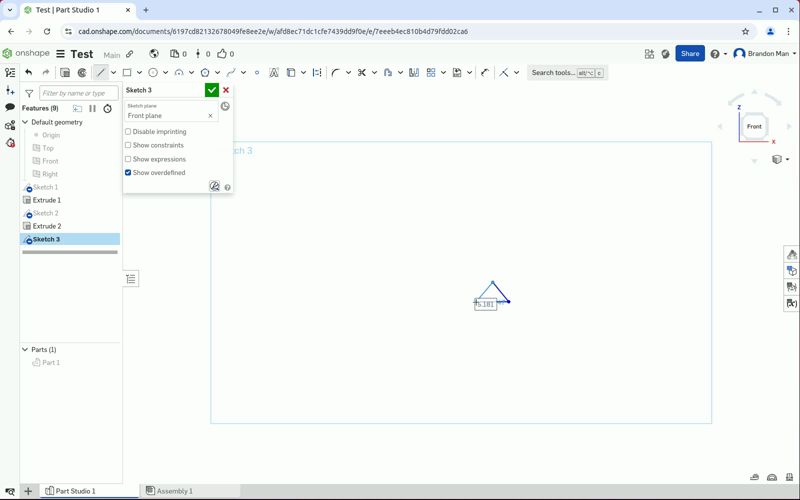
key(esc)
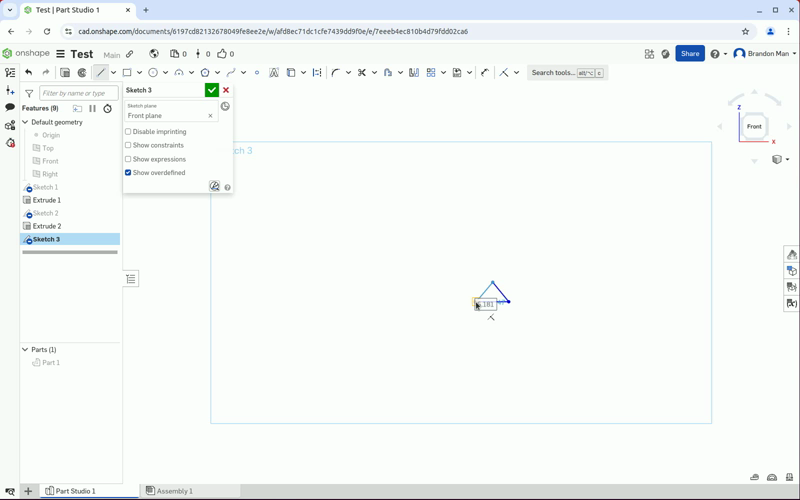
mouse_move(489, 298)
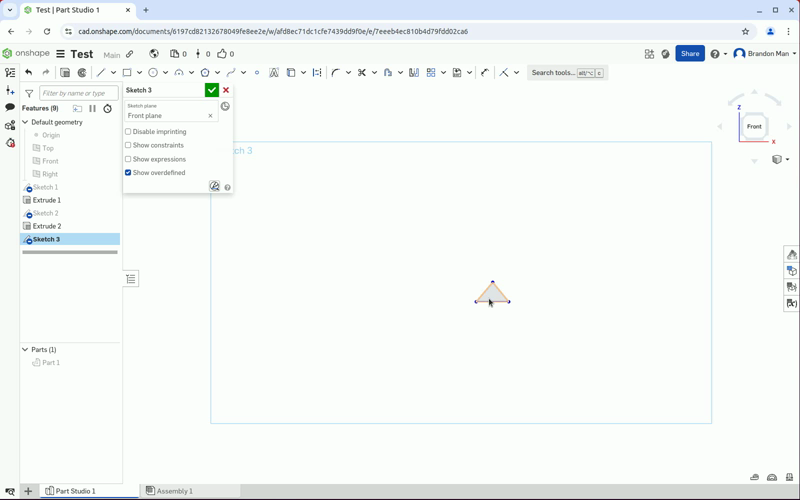
scroll(6)
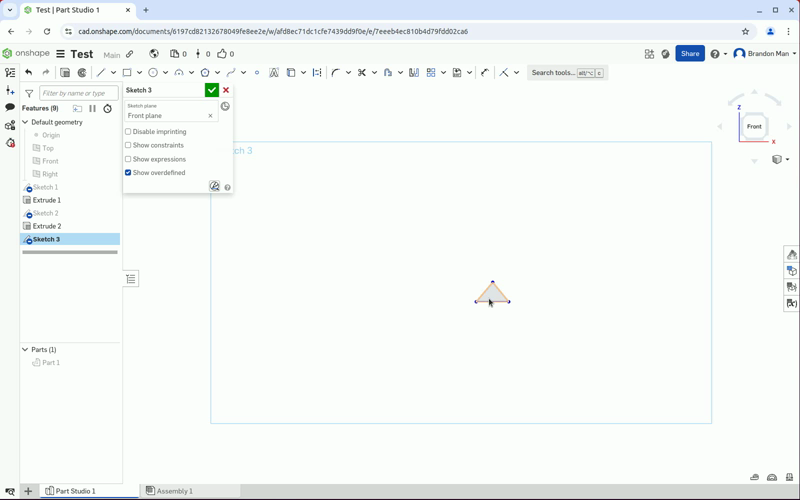
scroll(6)
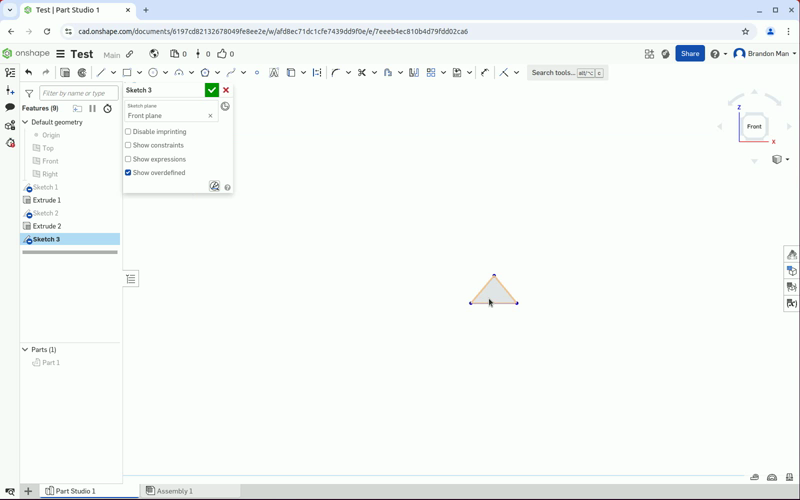
scroll(6)
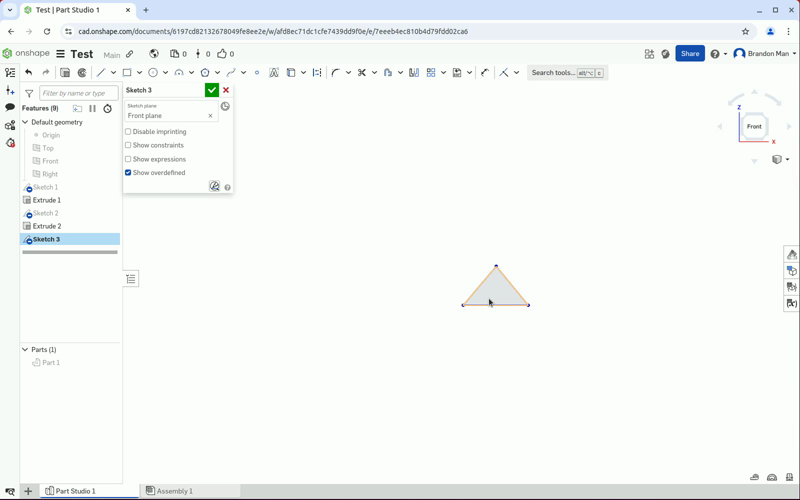
scroll(6)
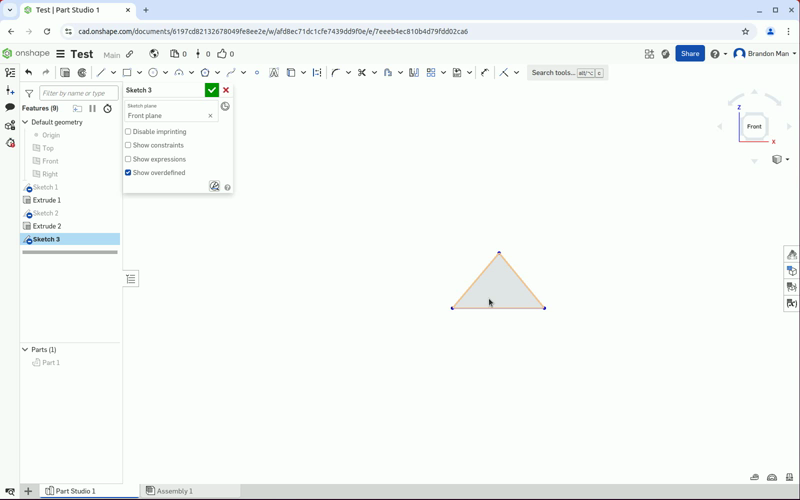
scroll(6)
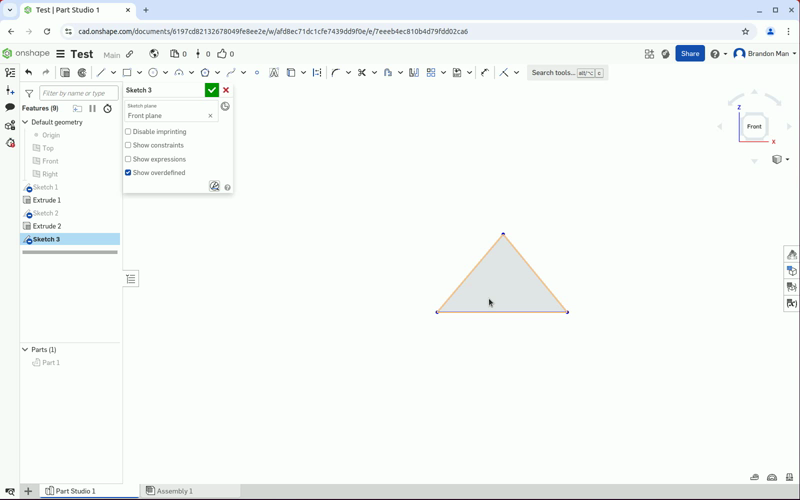
scroll(6)
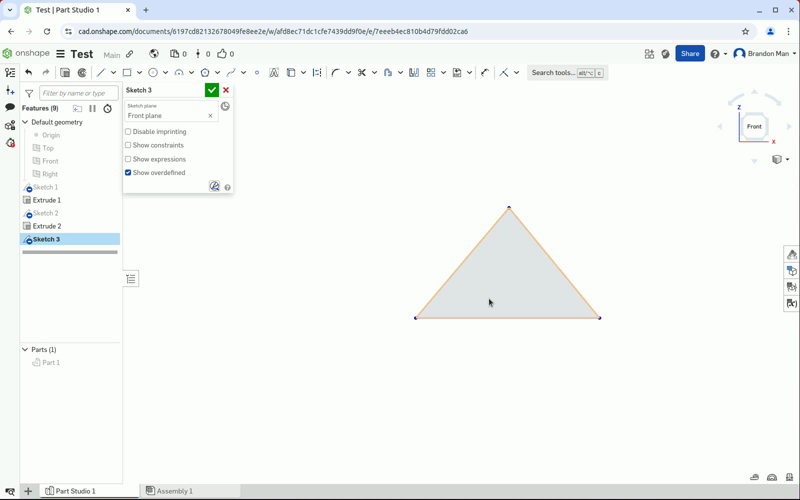
scroll(6)
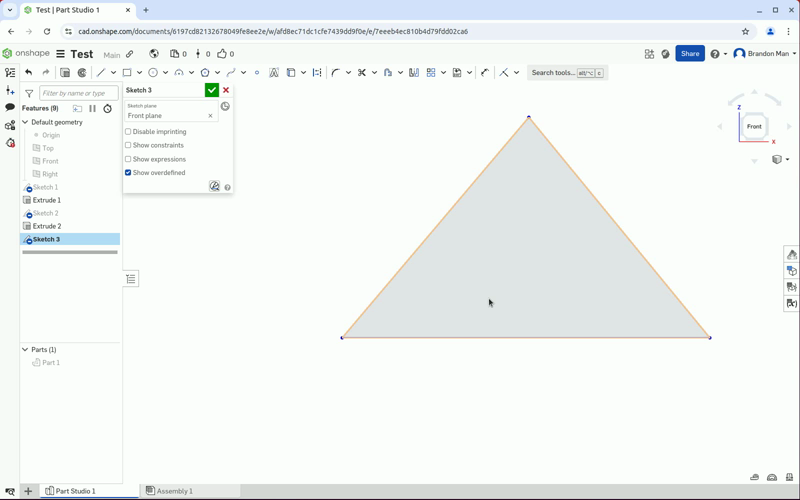
click(489, 298)
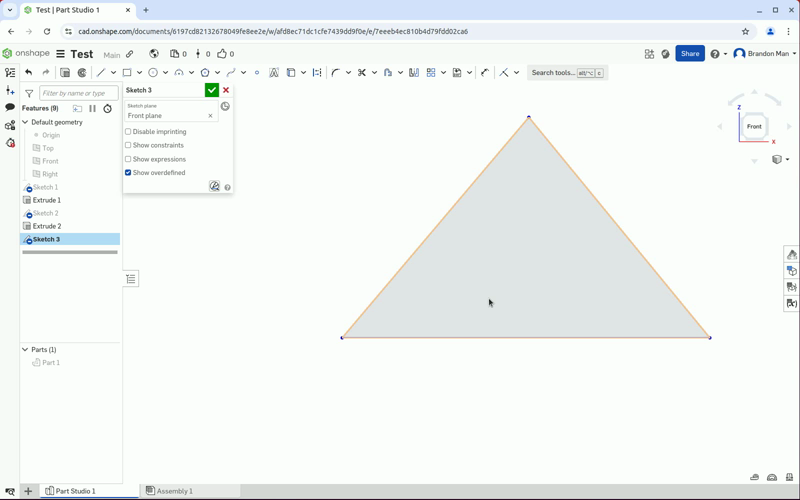
scroll(-6)
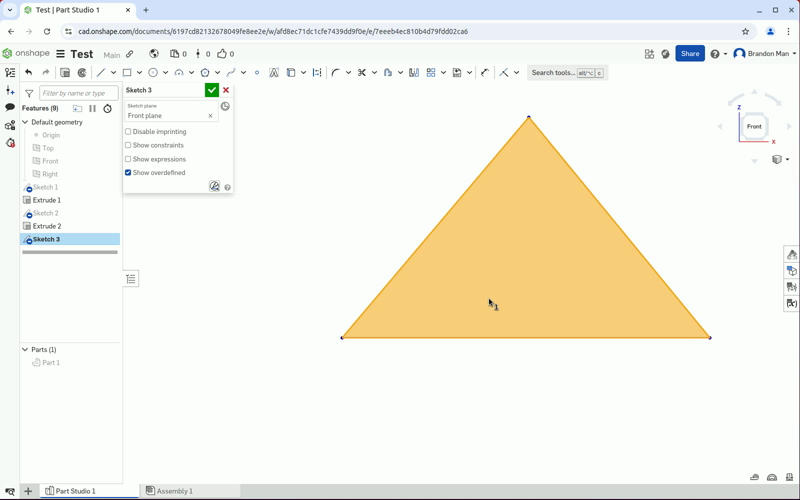
scroll(-6)
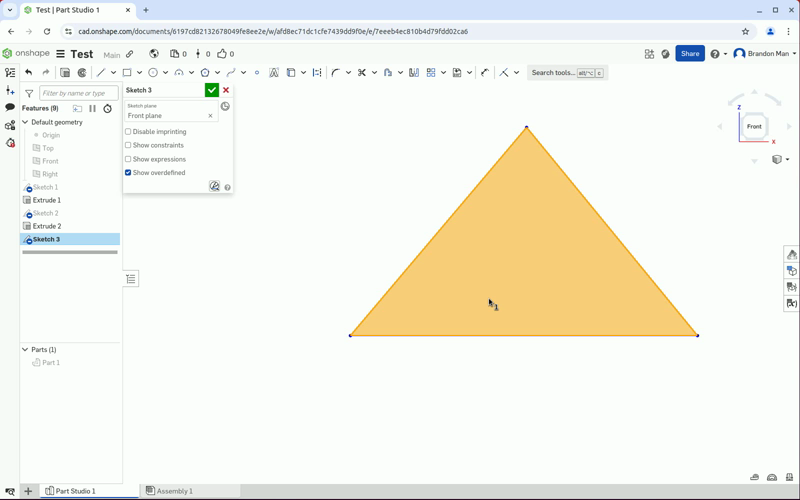
scroll(-6)
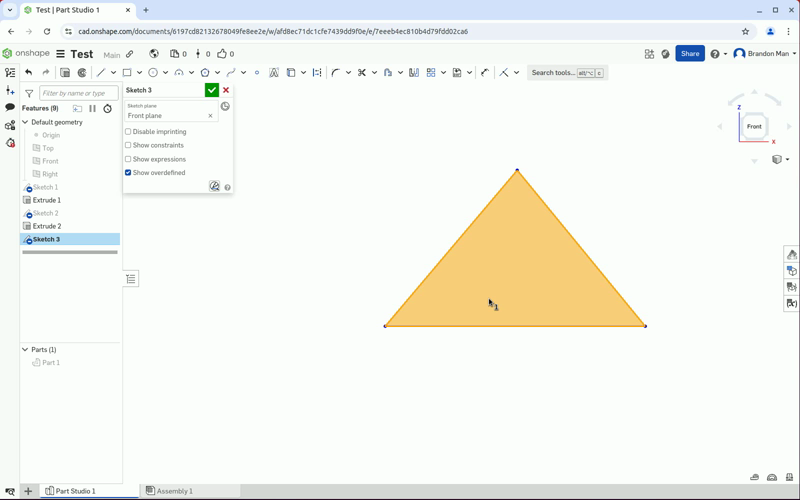
scroll(-6)
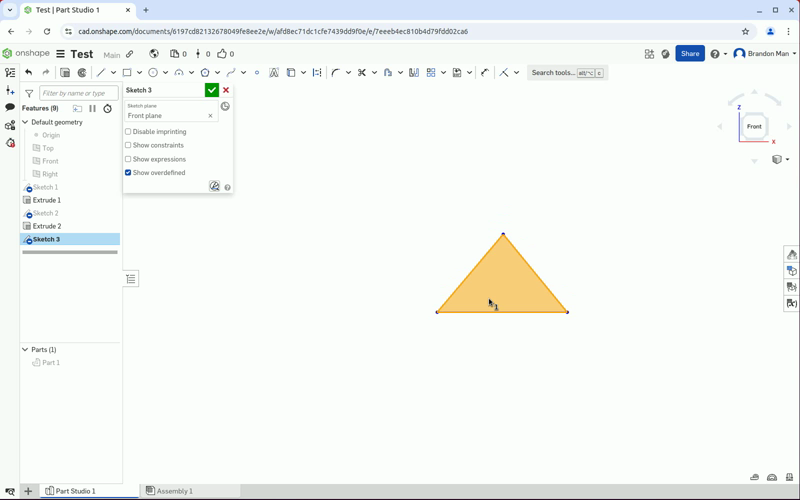
scroll(-6)
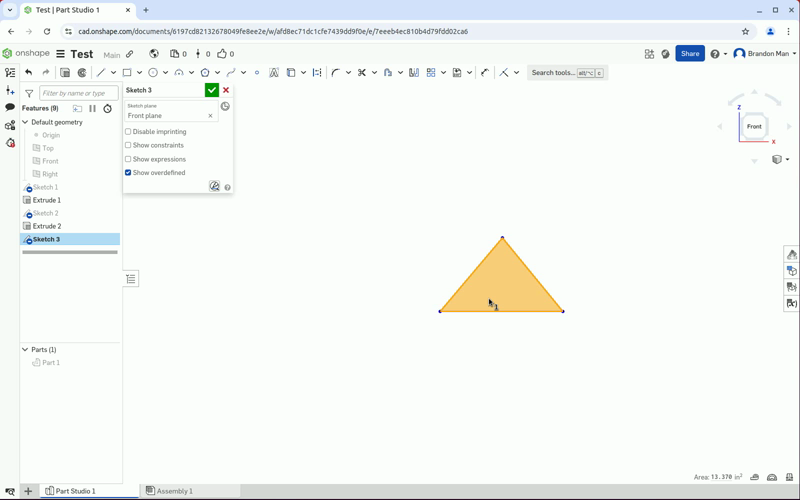
scroll(-6)
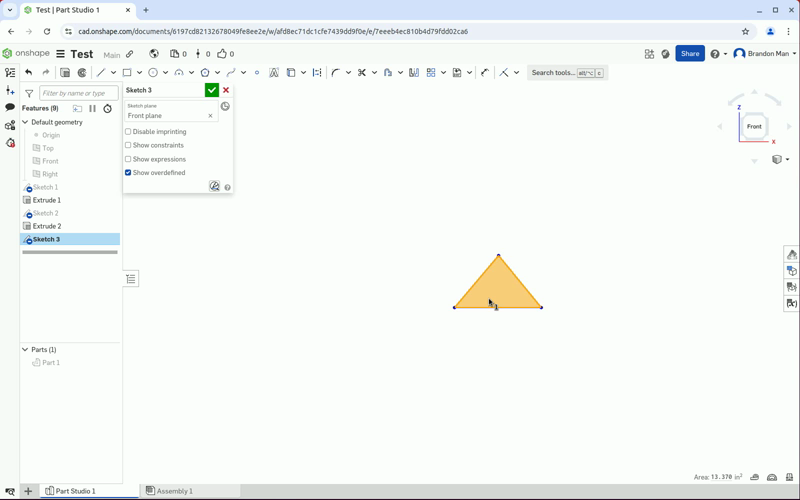
scroll(-6)
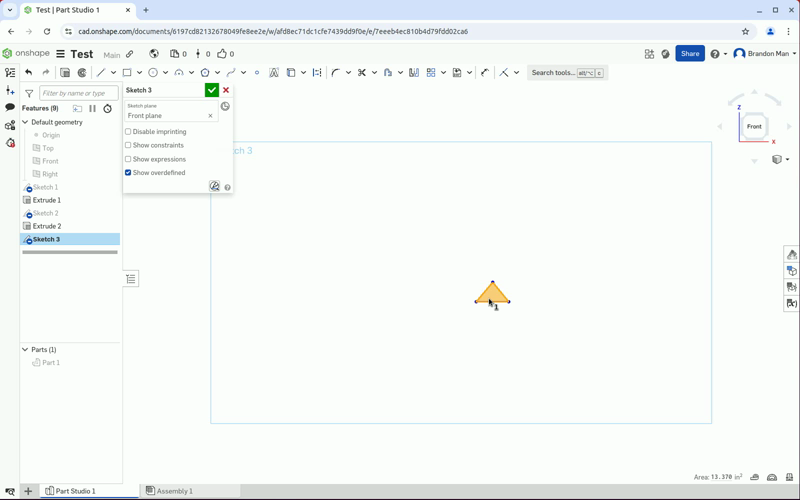
mouse_move(73, 352)
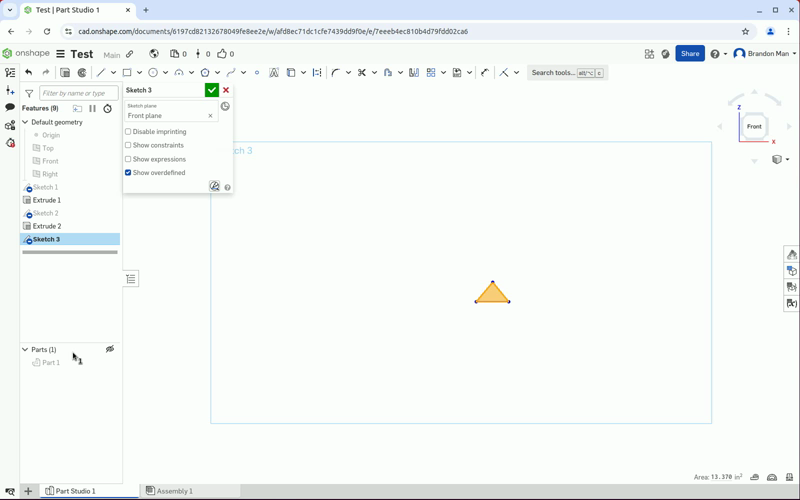
key(shift+y)
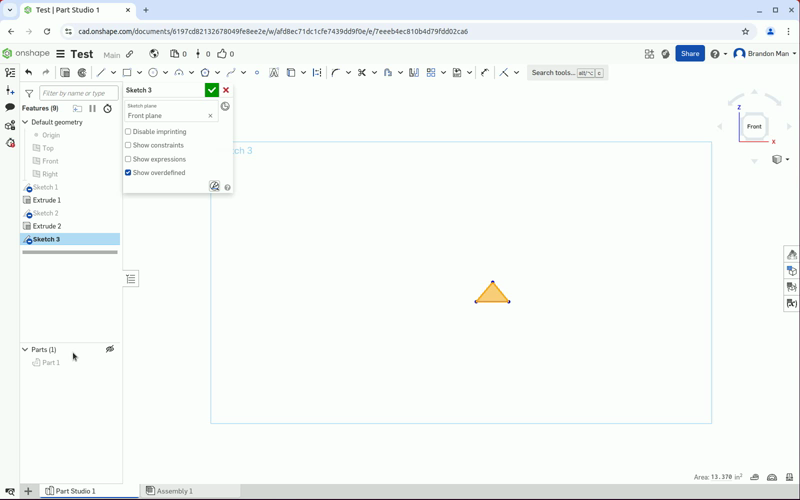
key(shift+e)
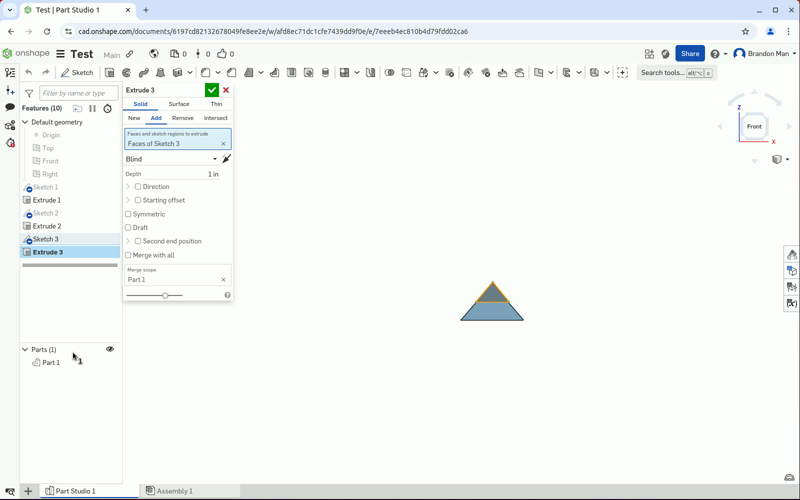
mouse_move(143, 106)
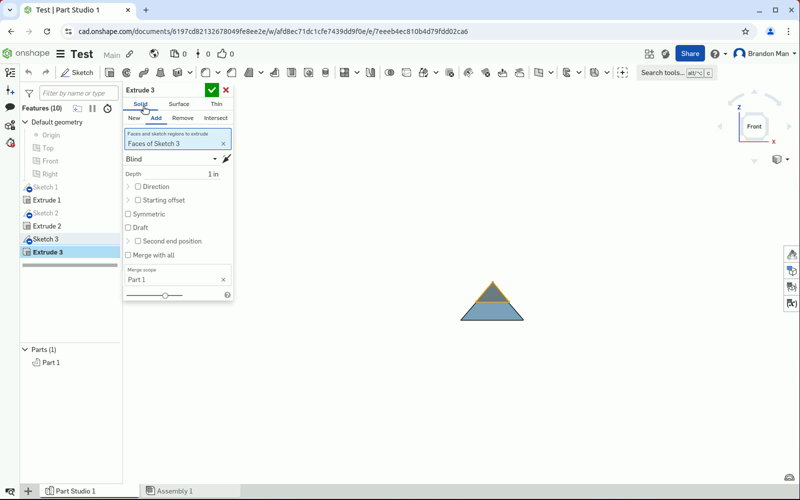
click(143, 106)
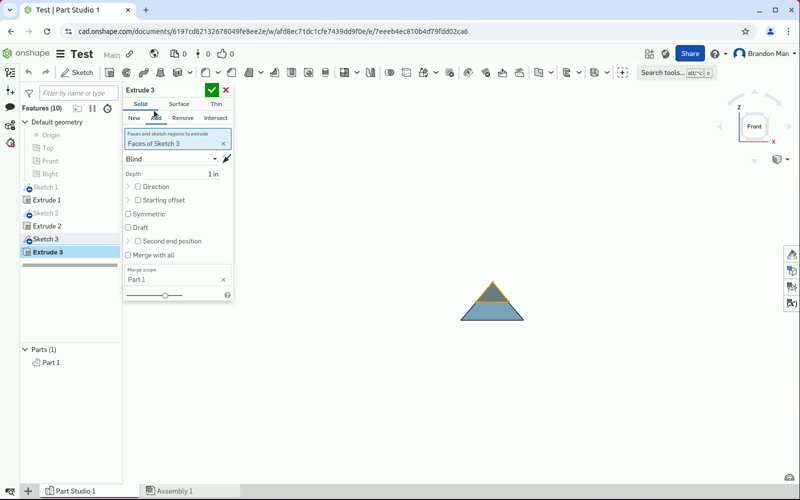
mouse_move(186, 120)
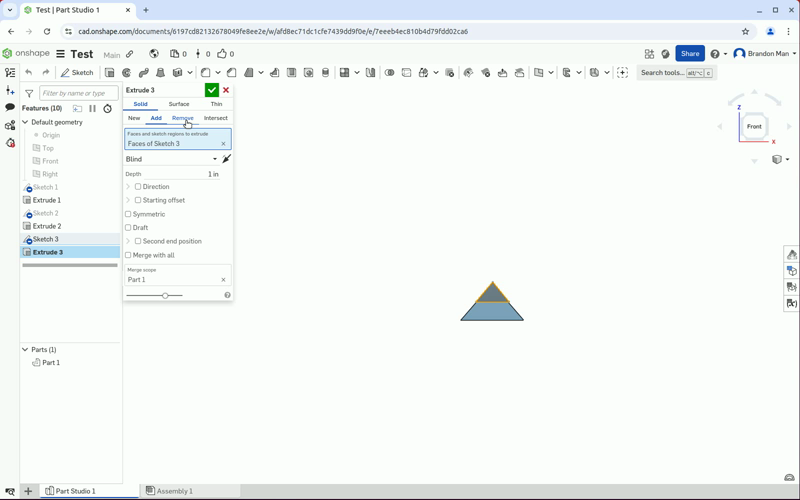
click(186, 120)
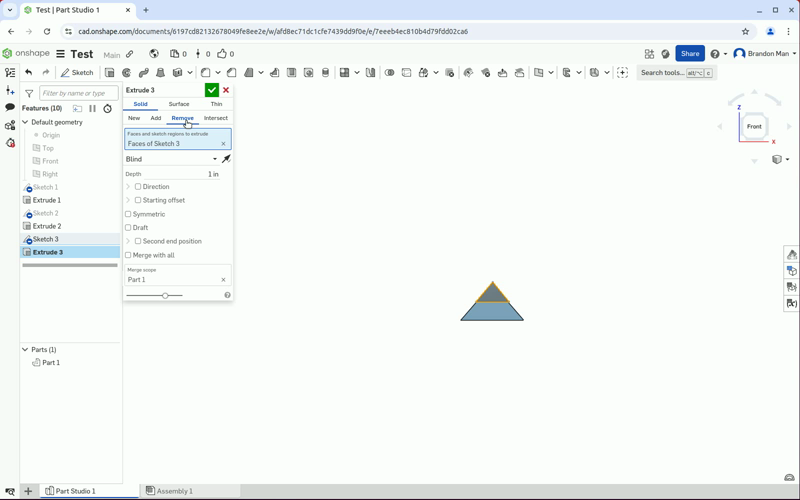
key(tab, 4)
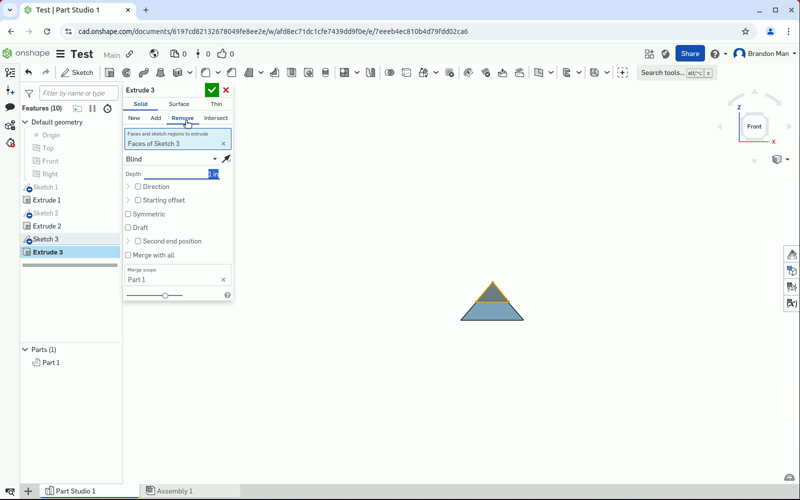
text(2.648)
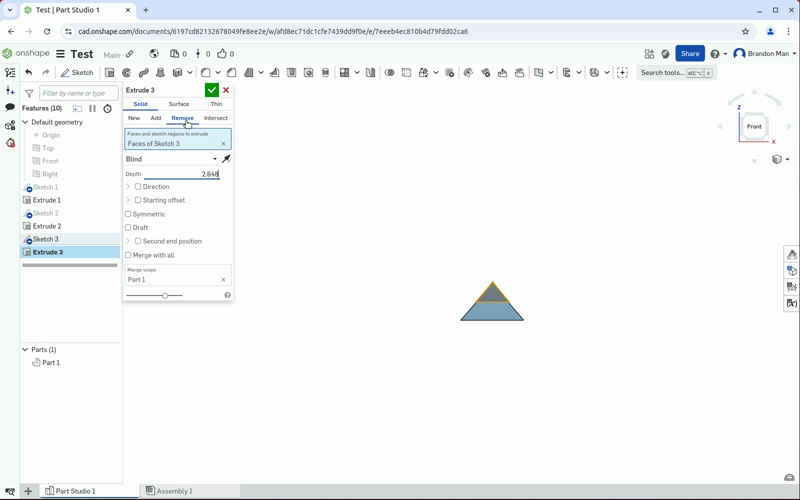
key(tab, 6)
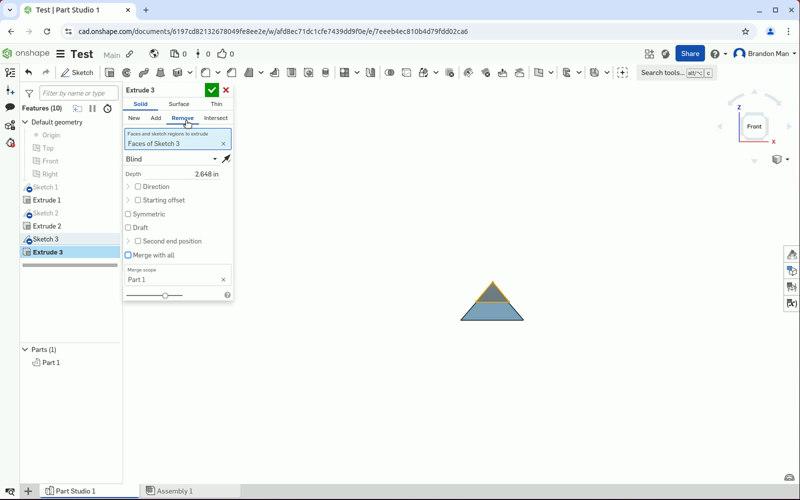
key(space)
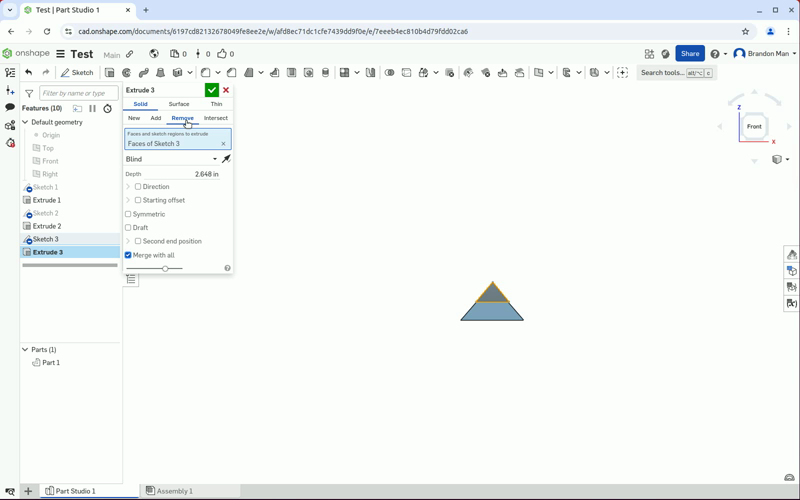
key(enter)
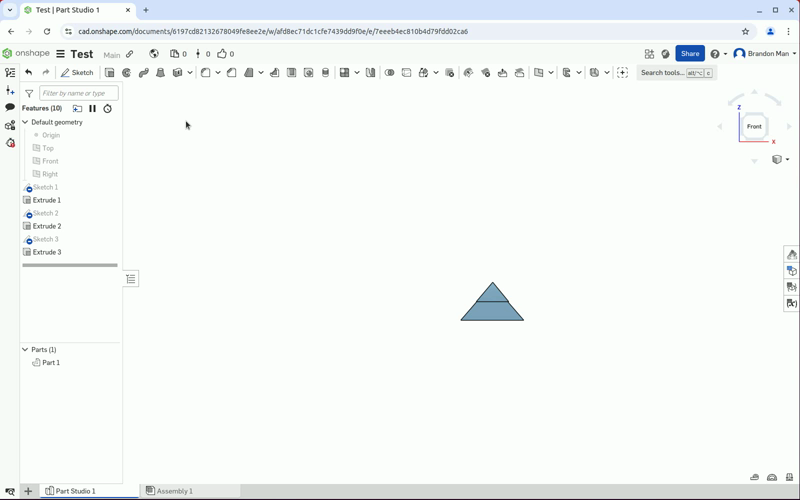
key(shift+h)
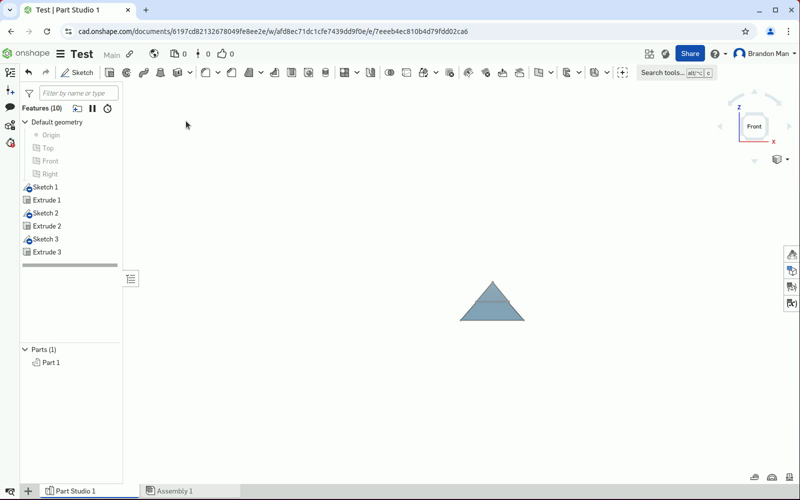
key(shift+h)
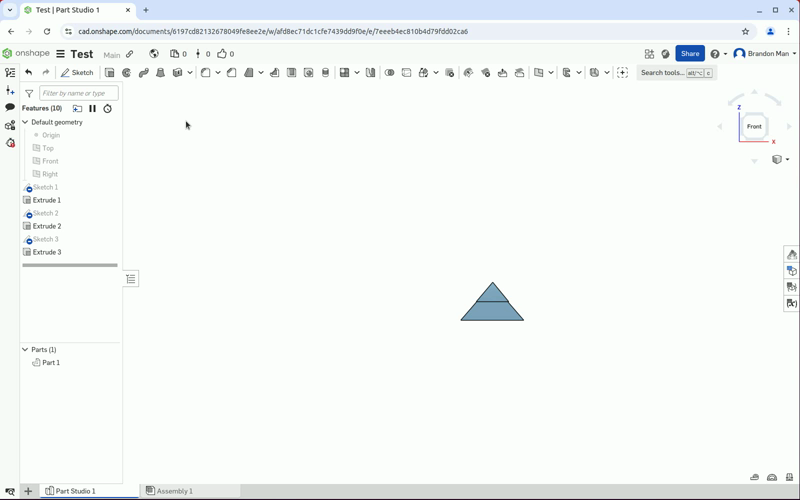
mouse_move(73, 189)
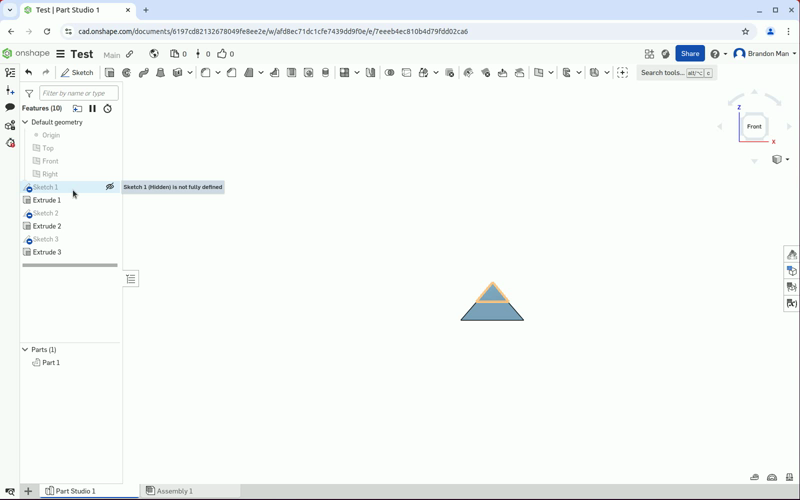
click(73, 189)
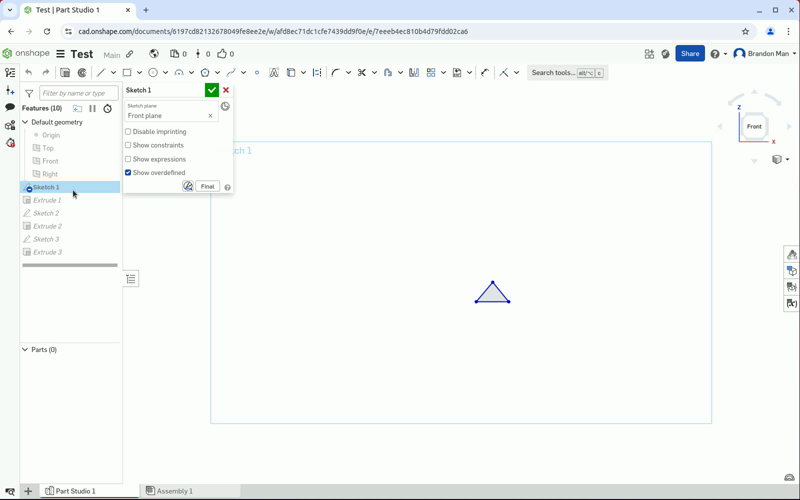
mouse_move(229, 92)
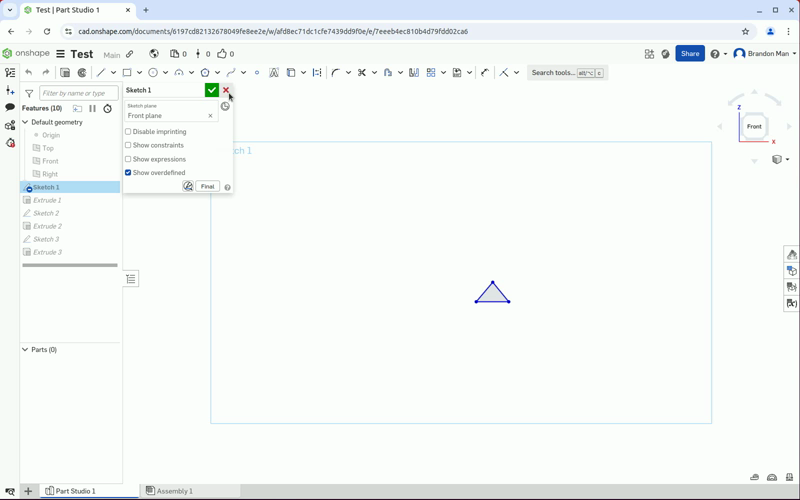
click(229, 92)
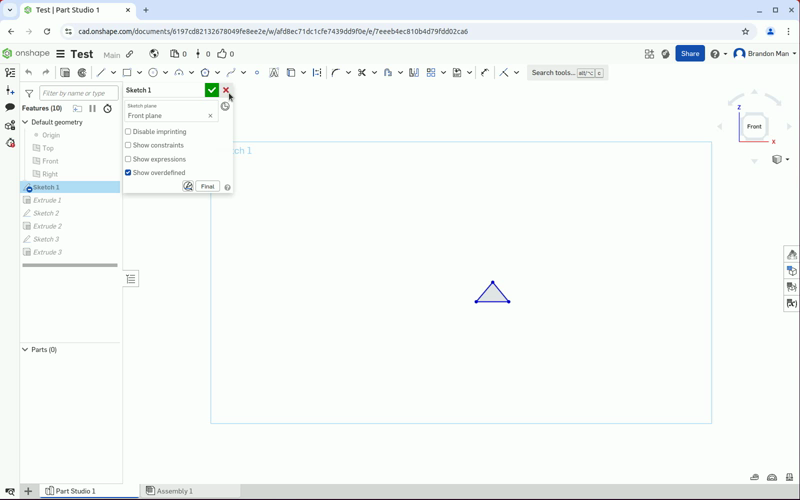
key(shift+s)
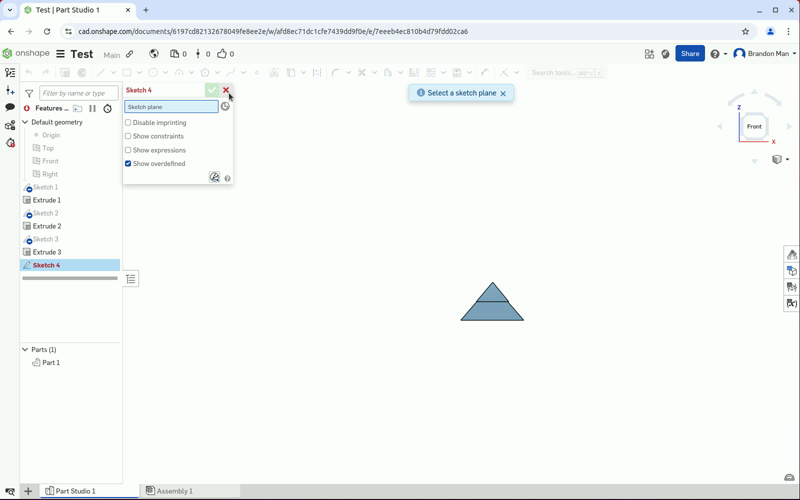
mouse_move(73, 163)
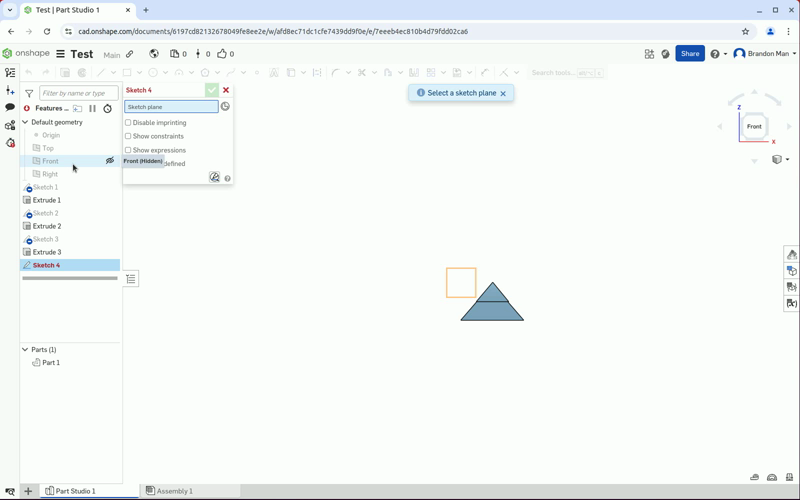
click(73, 163)
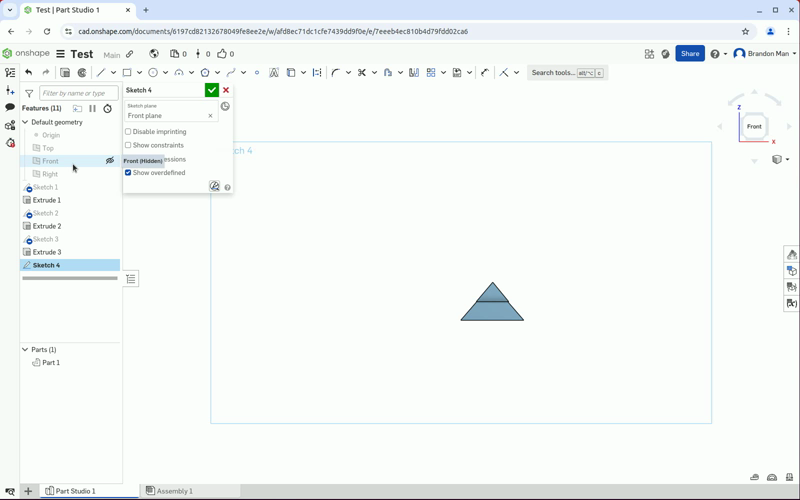
mouse_move(73, 352)
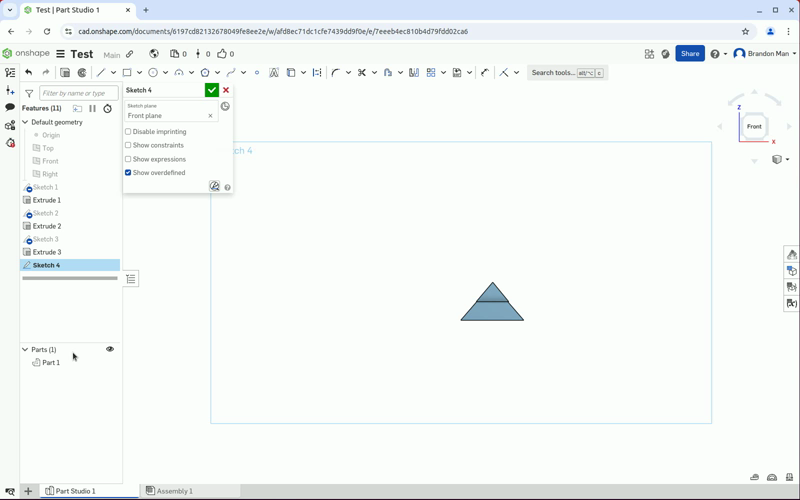
key(y)
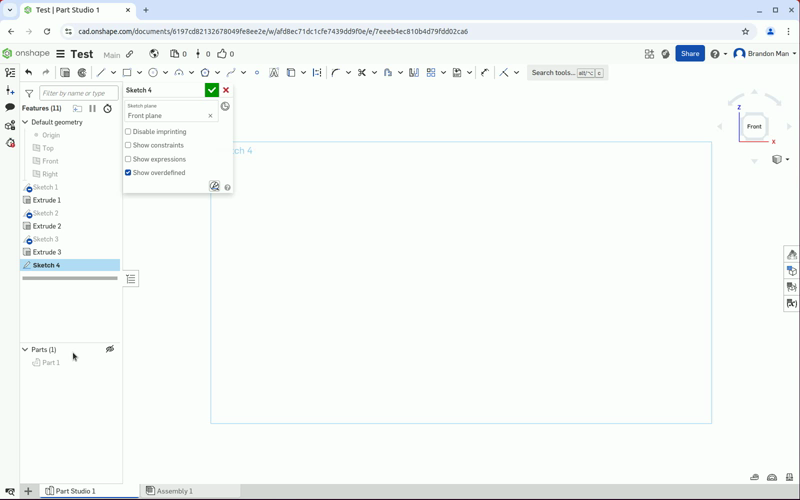
key(l)
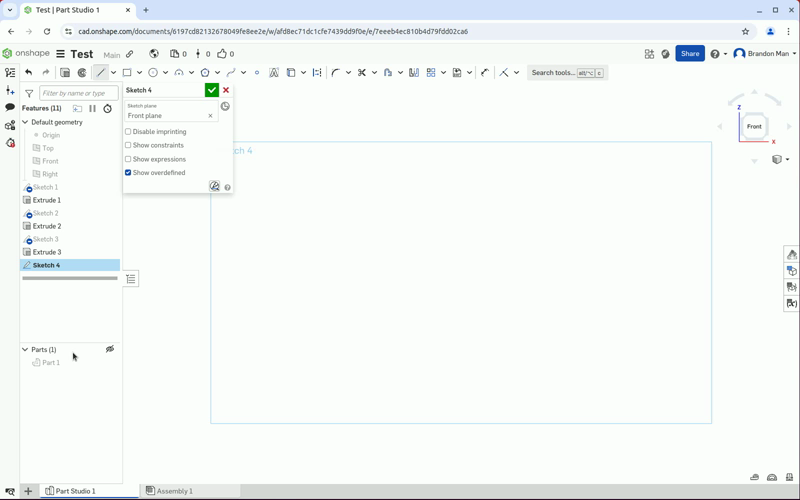
key_down(shift)
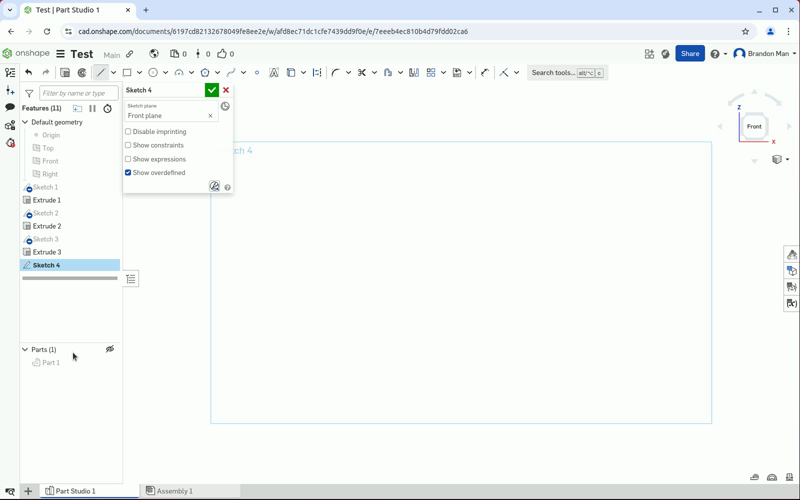
mouse_move(363, 320)
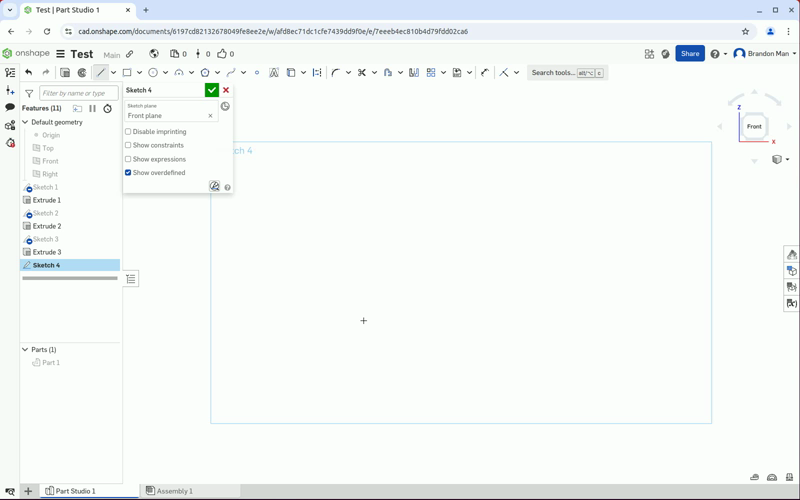
click(363, 320)
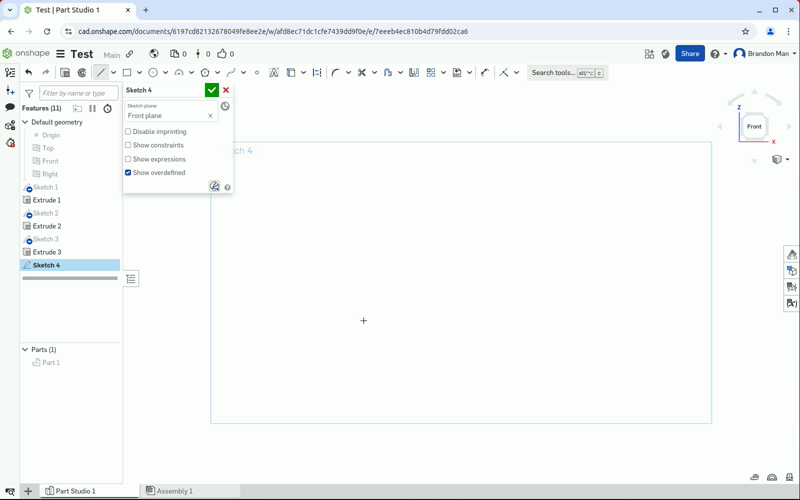
key_up(shift)
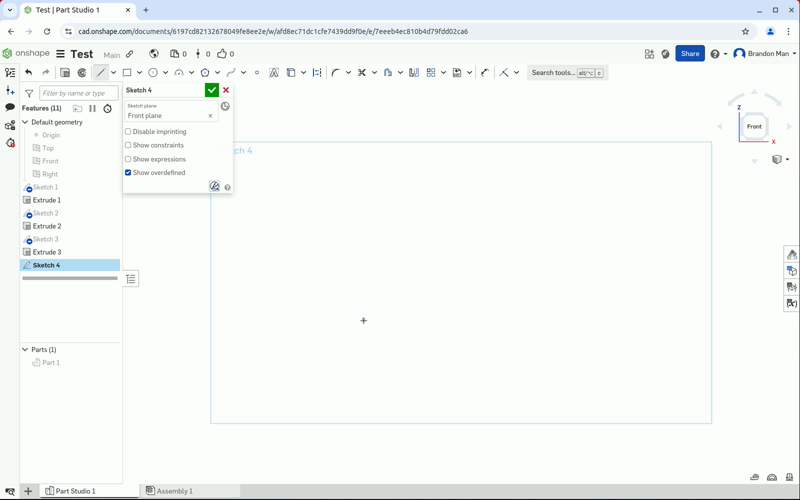
key_down(shift)
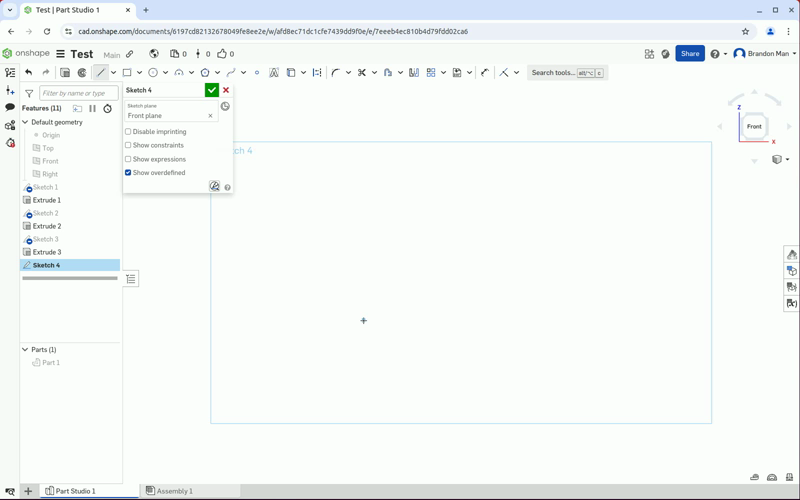
mouse_move(426, 320)
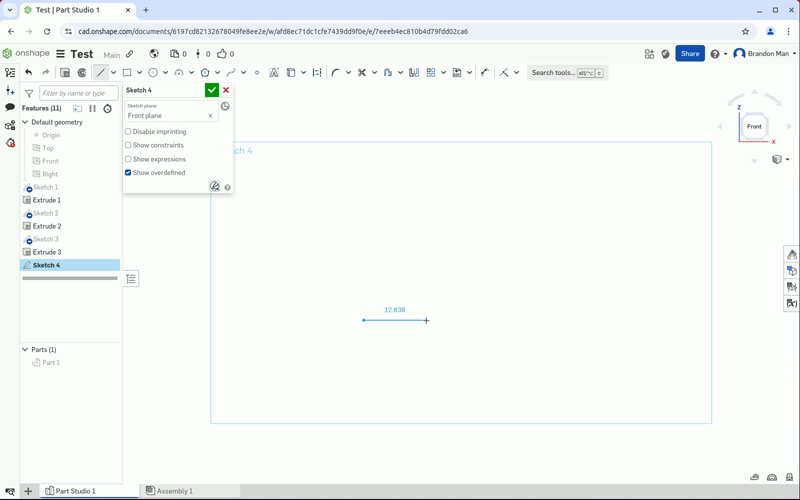
click(426, 320)
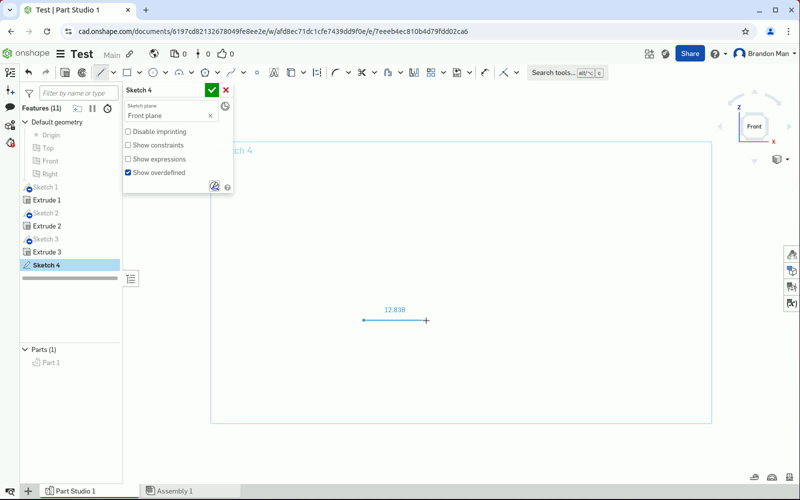
key_up(shift)
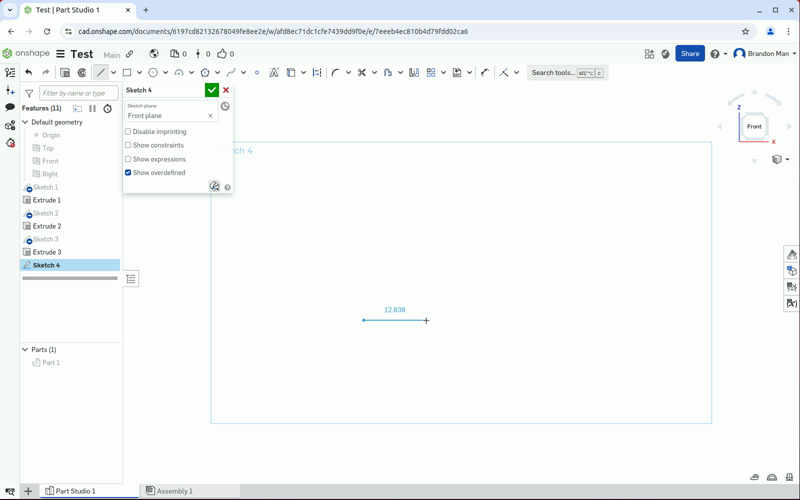
key_down(shift)
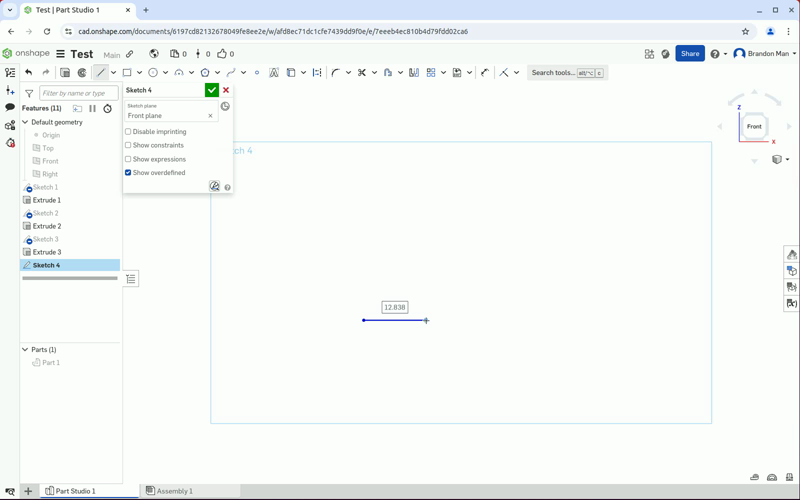
mouse_move(456, 320)
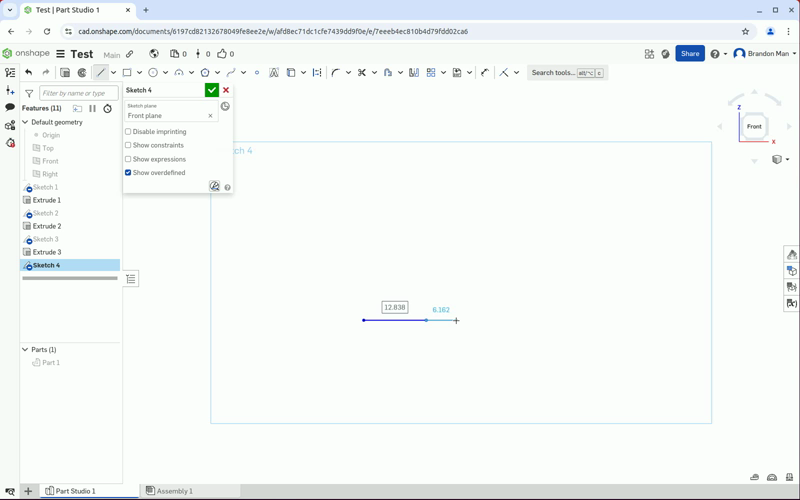
mouse_move(395, 282)
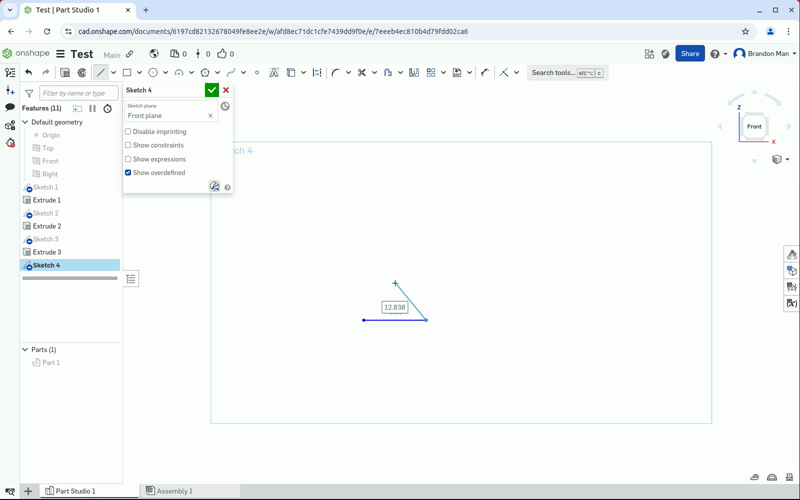
click(395, 282)
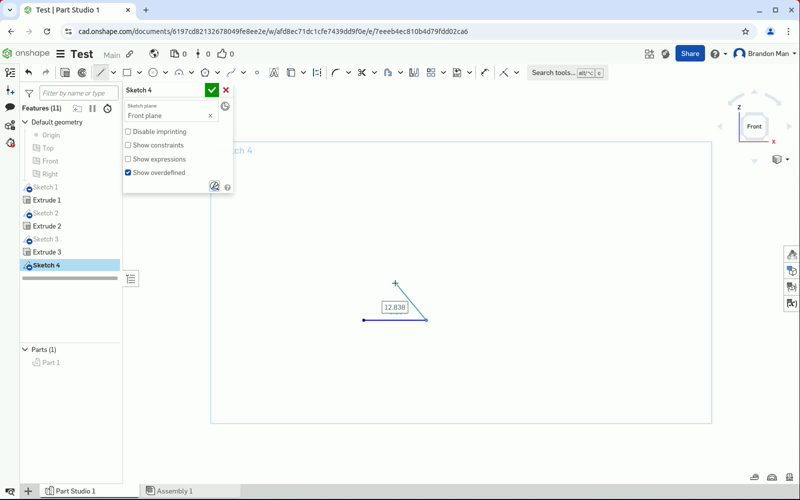
key_up(shift)
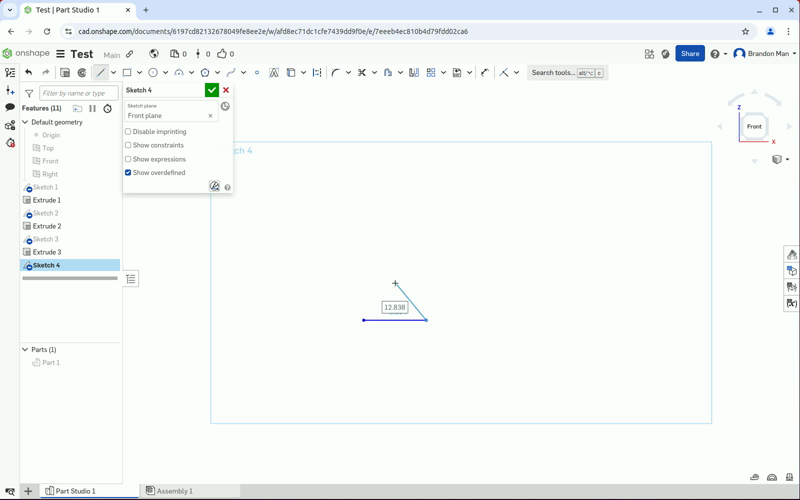
mouse_move(425, 282)
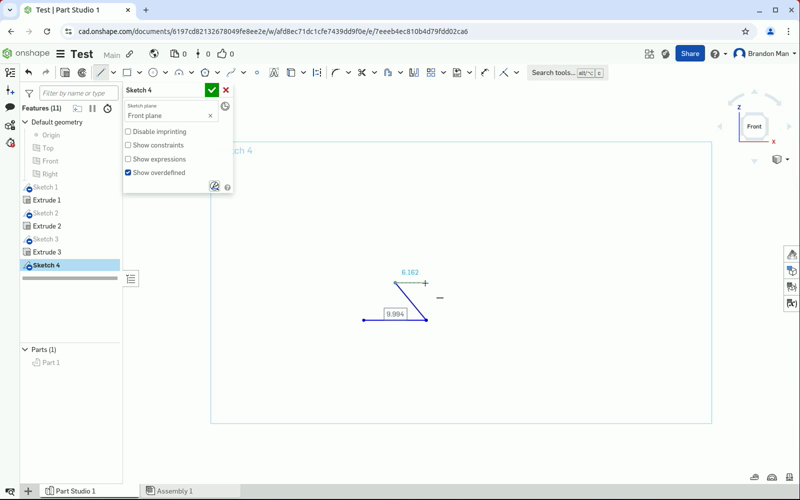
key_down(shift)
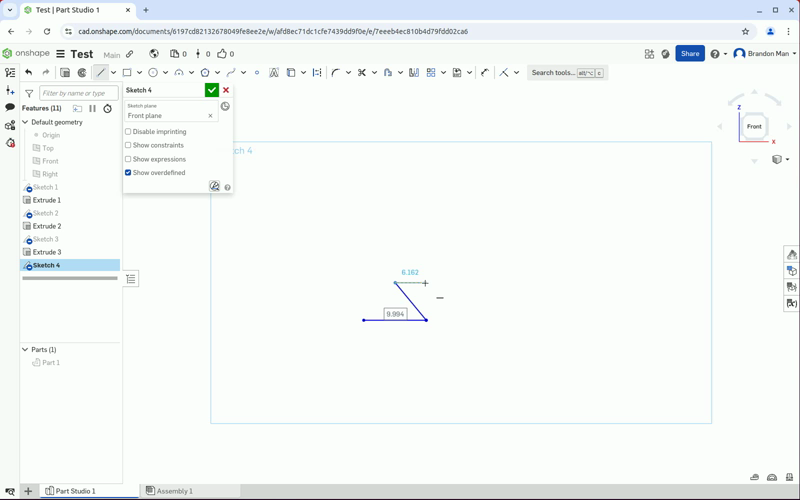
mouse_move(363, 320)
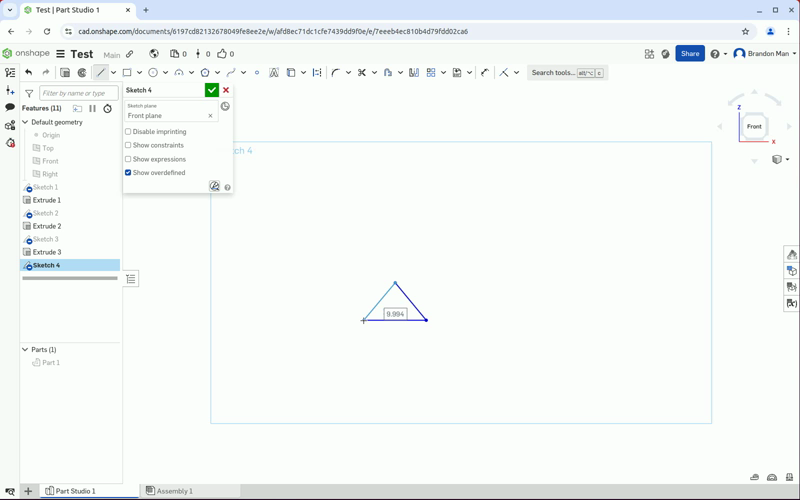
key_up(shift)
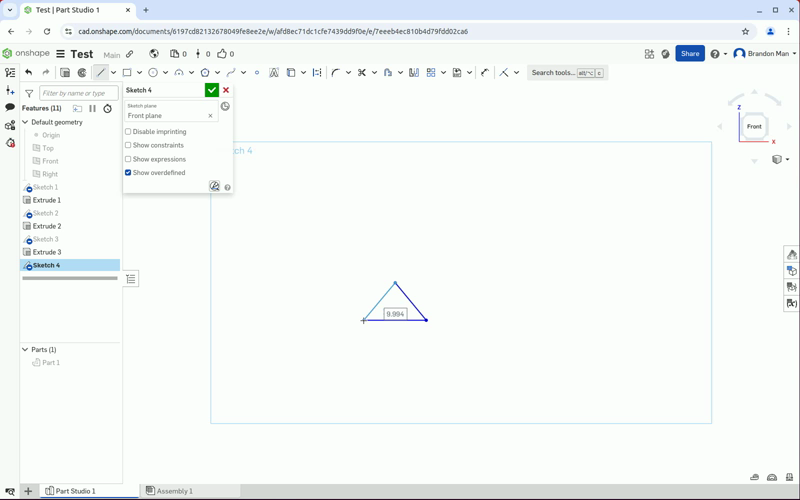
click(363, 320)
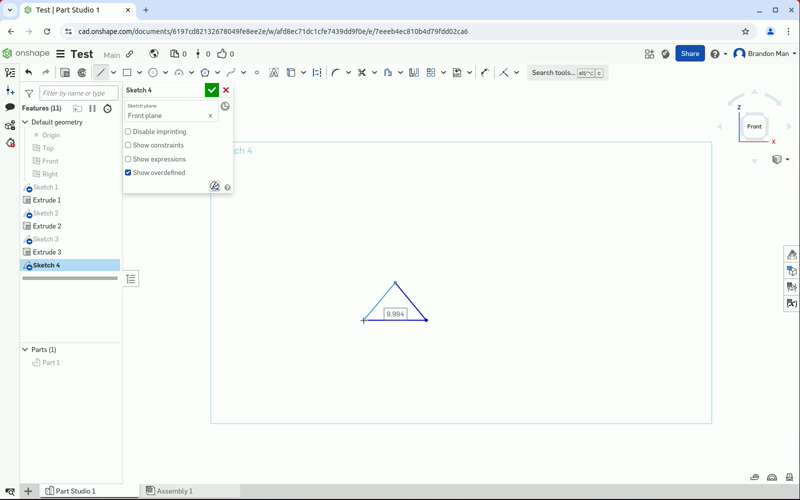
key(esc)
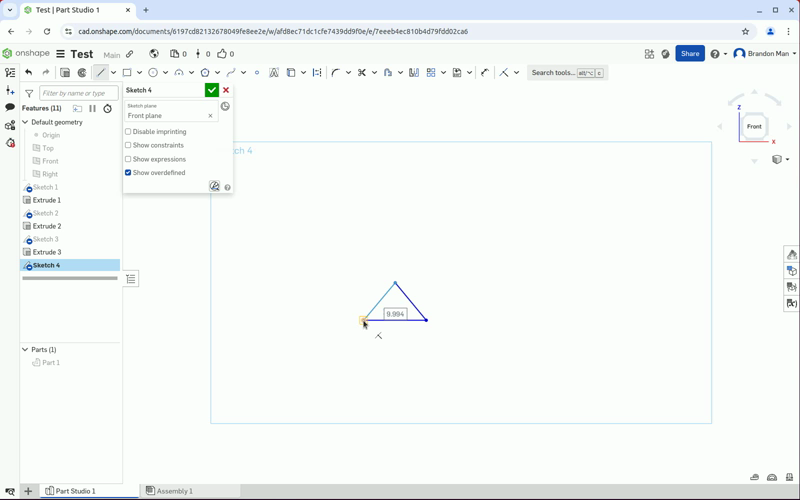
mouse_move(390, 306)
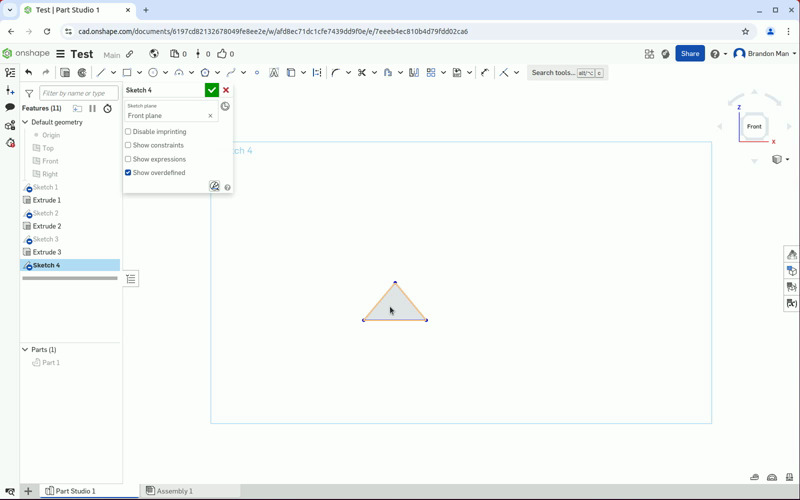
scroll(6)
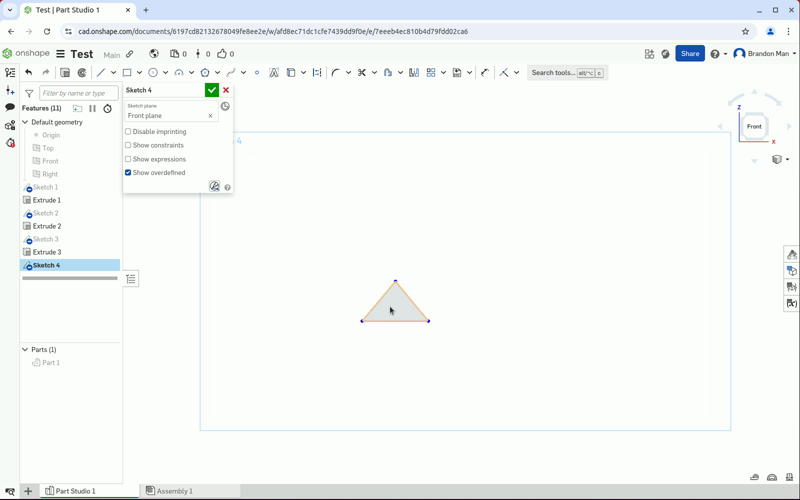
scroll(6)
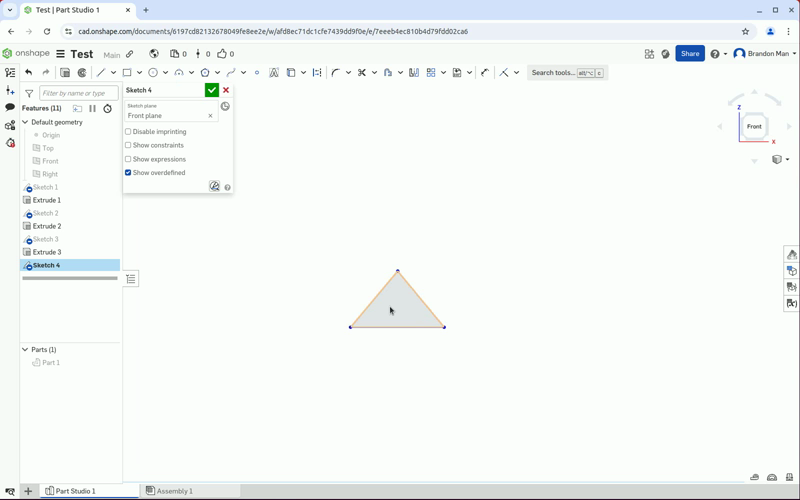
scroll(6)
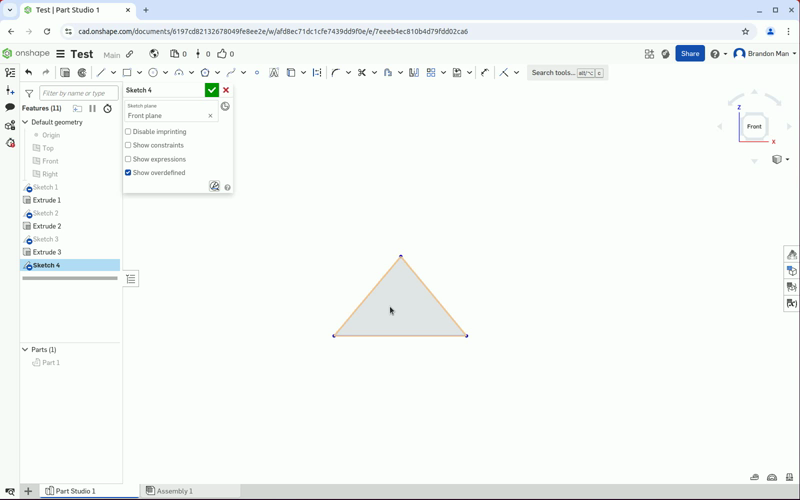
scroll(6)
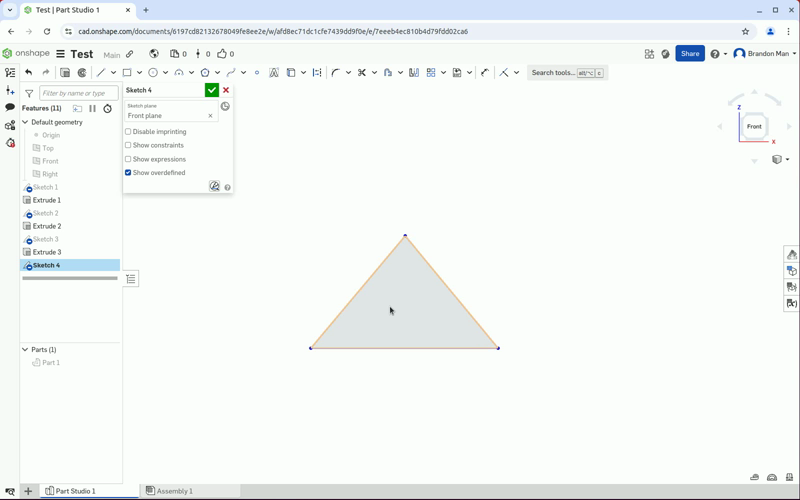
scroll(6)
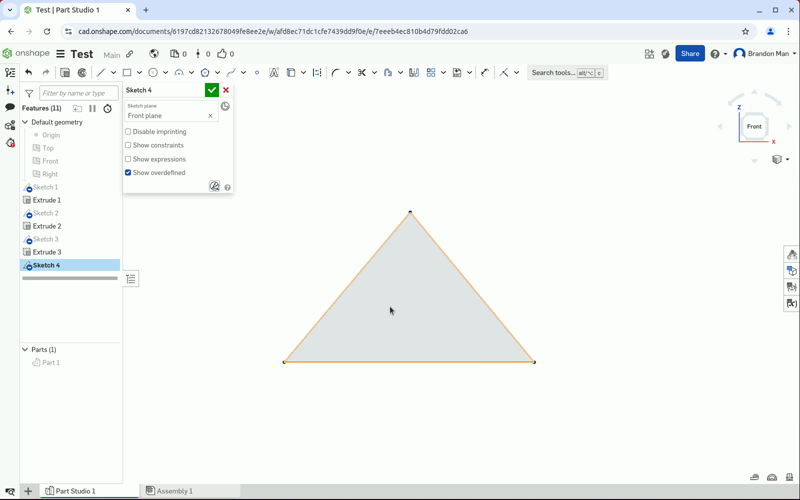
scroll(6)
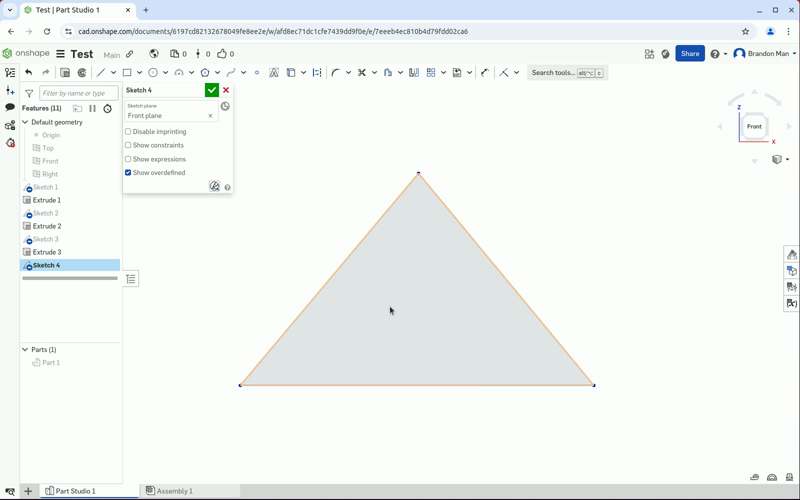
scroll(6)
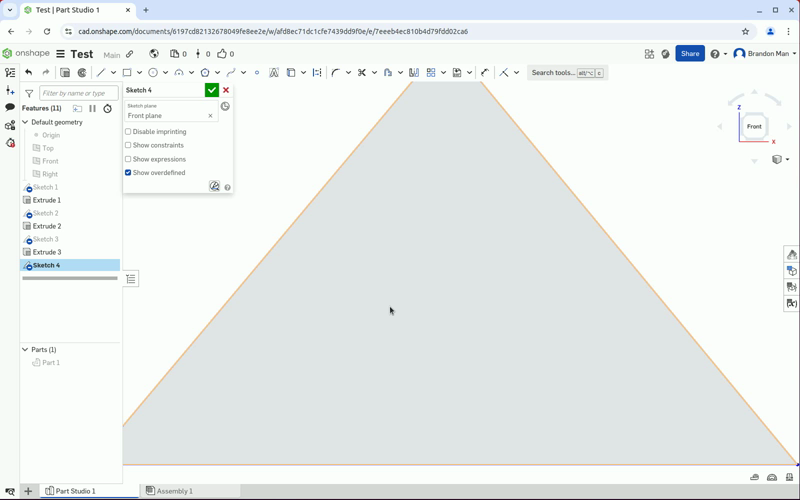
click(390, 306)
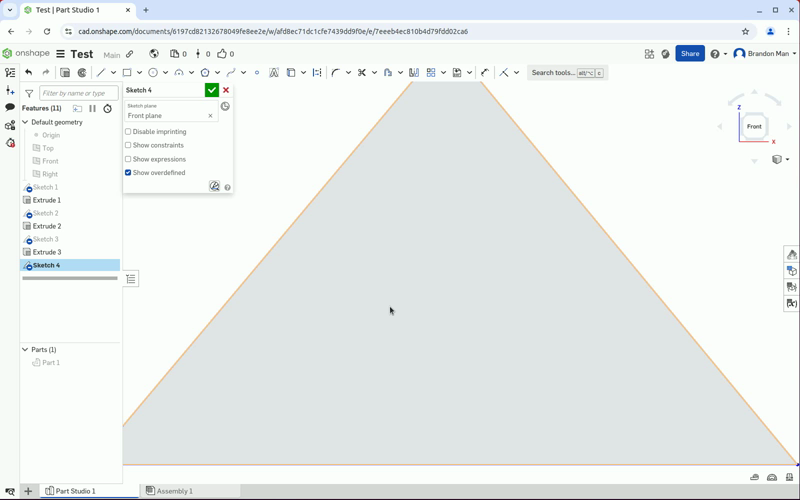
scroll(-6)
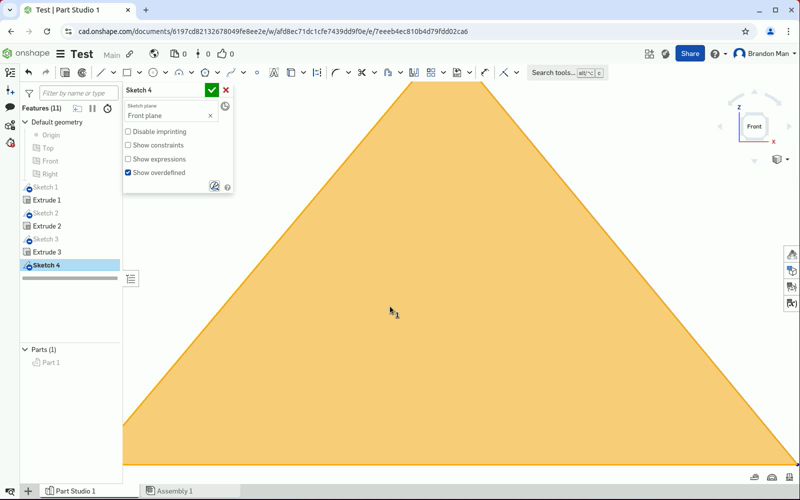
scroll(-6)
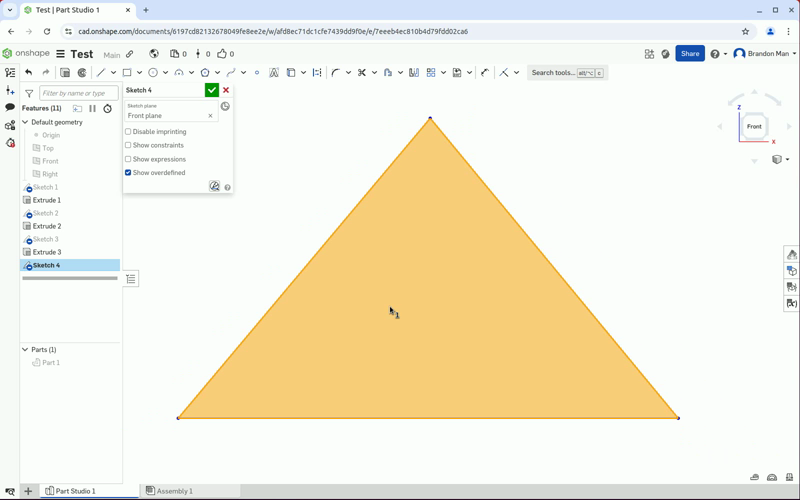
scroll(-6)
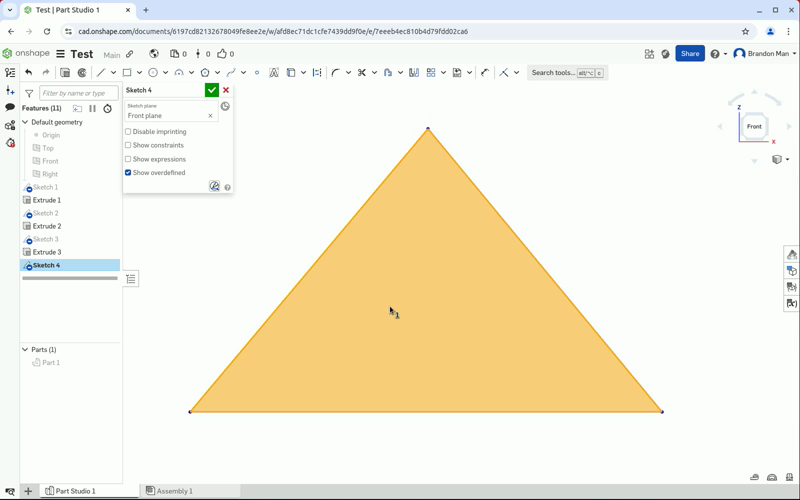
scroll(-6)
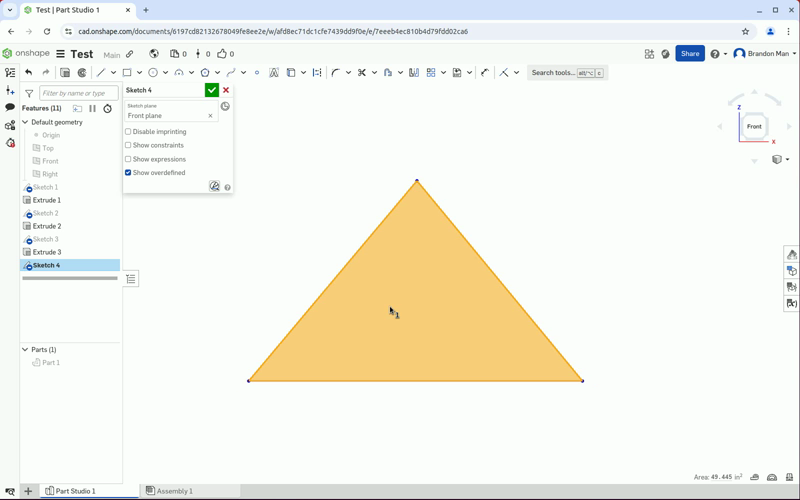
scroll(-6)
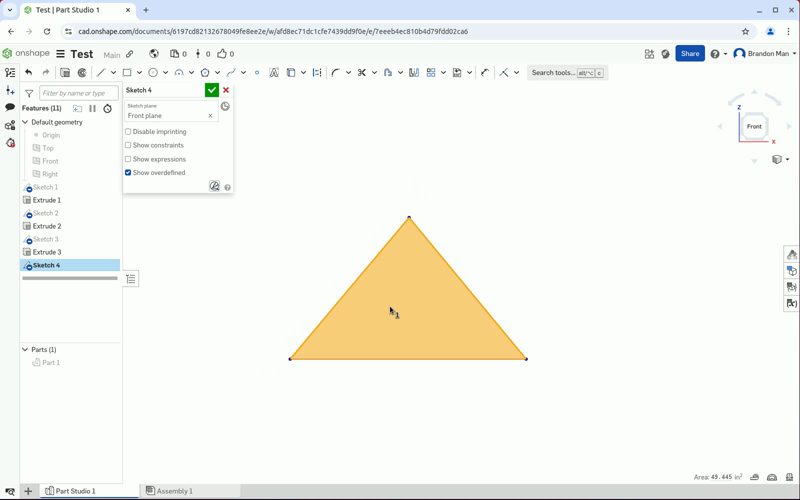
scroll(-6)
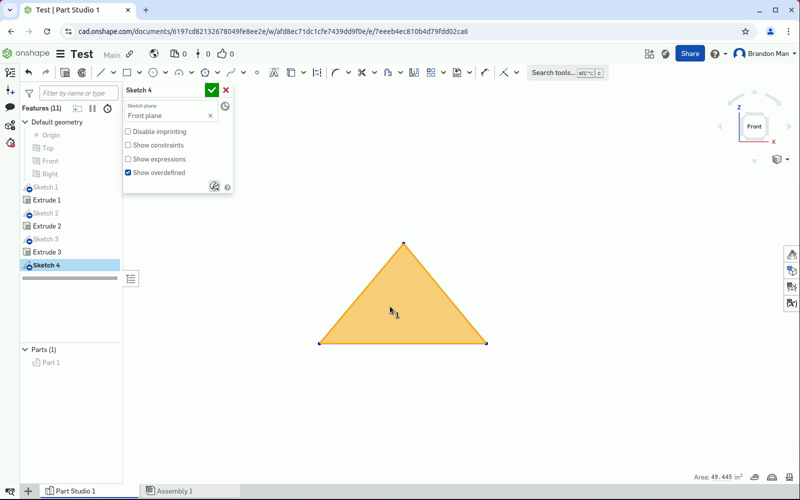
scroll(-6)
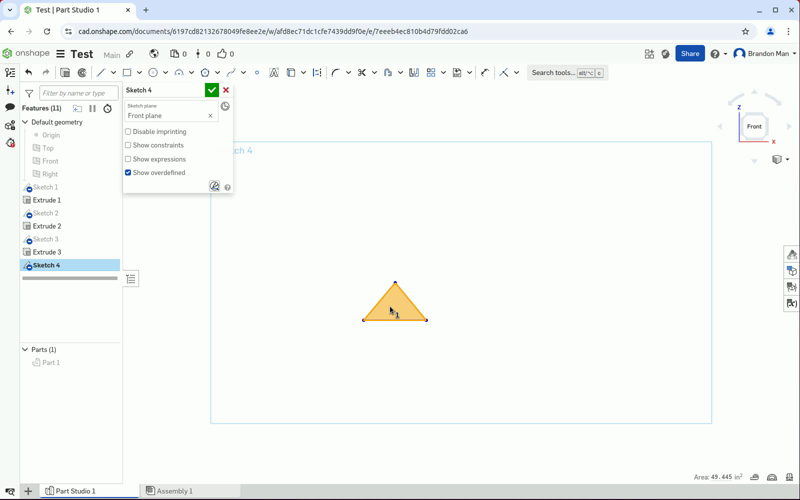
mouse_move(73, 352)
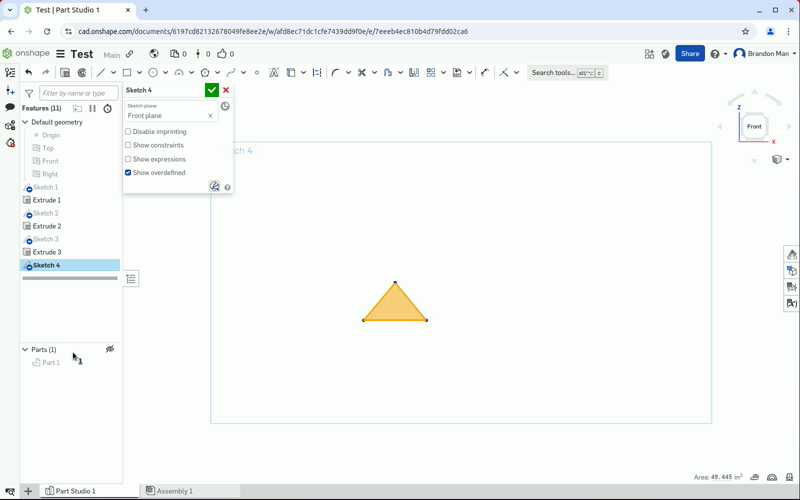
key(shift+y)
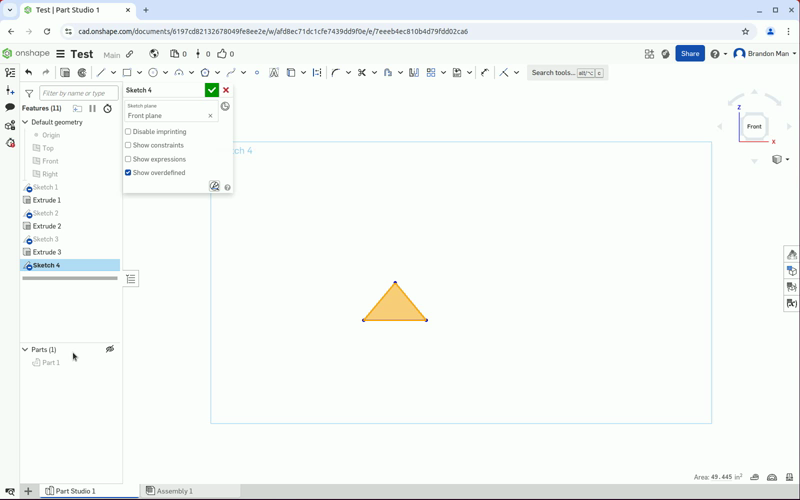
key(shift+e)
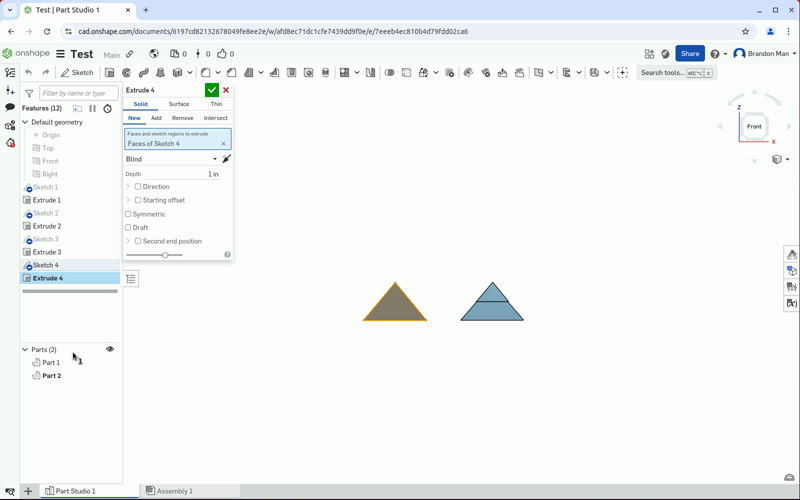
mouse_move(143, 106)
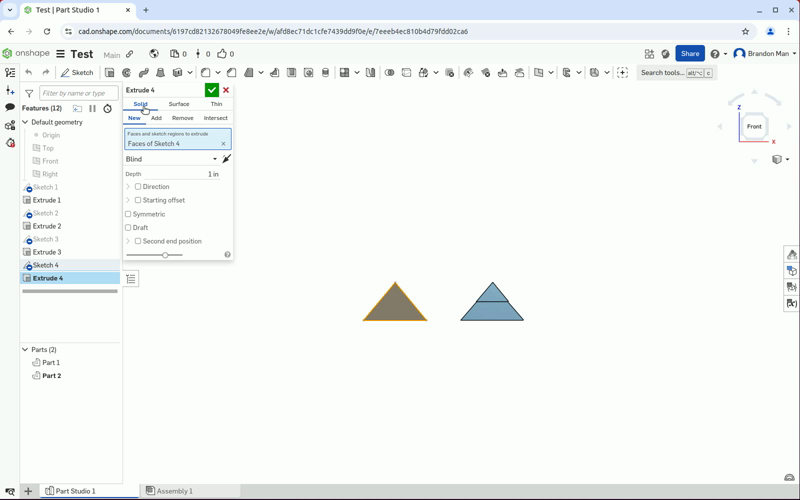
click(143, 106)
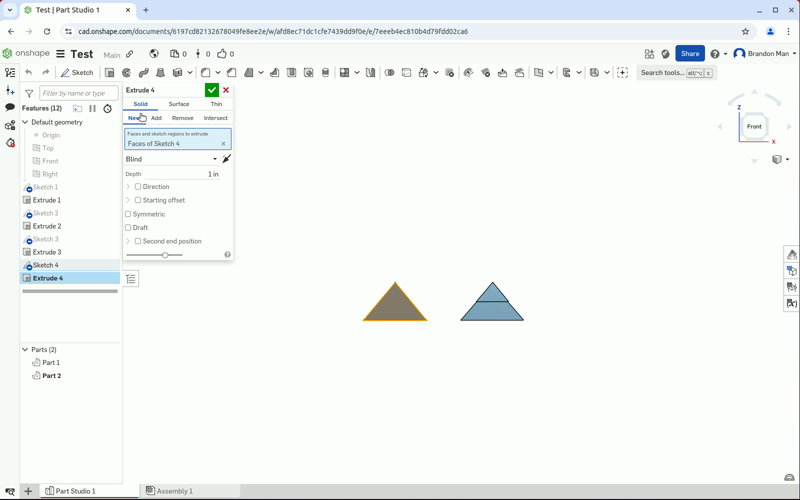
mouse_move(137, 120)
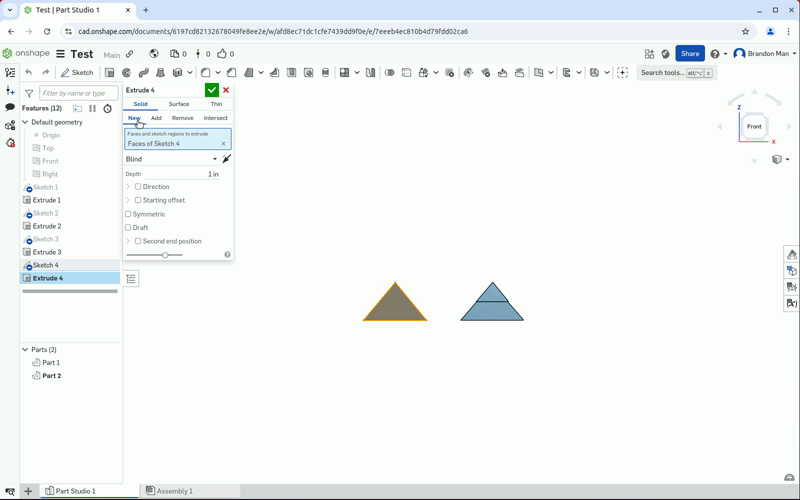
click(137, 120)
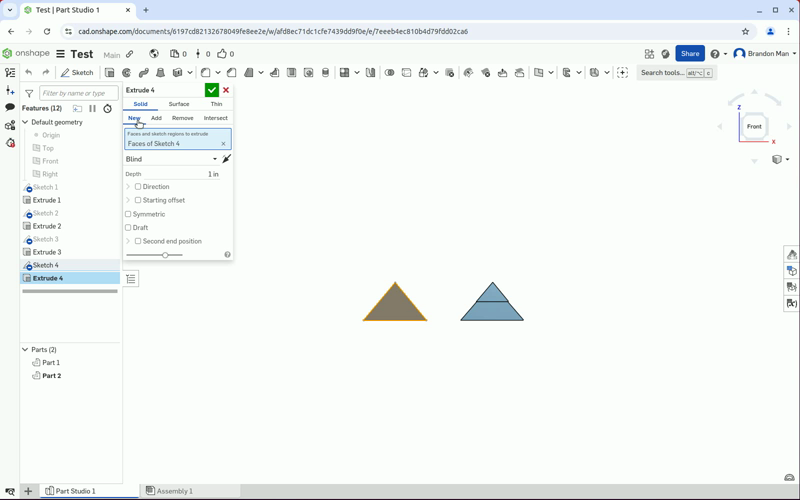
key(tab, 4)
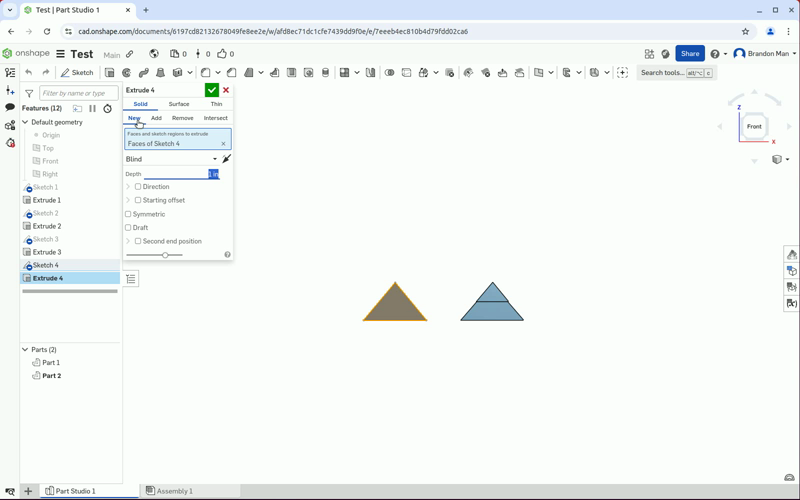
text(-5.055)
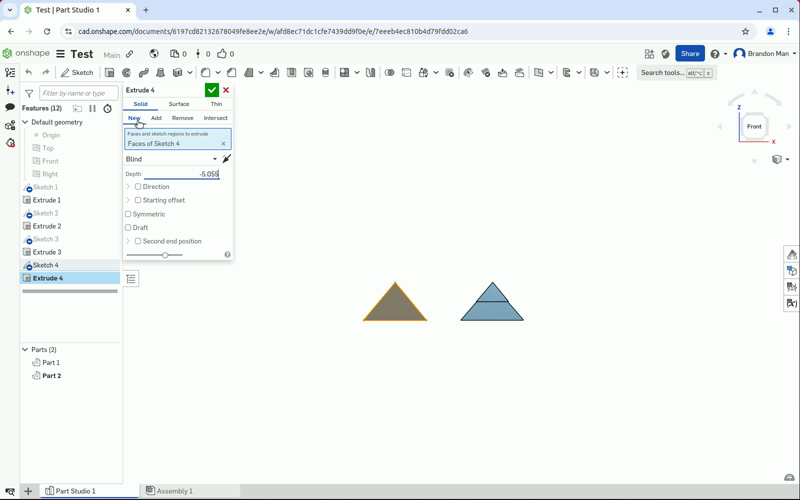
key(enter)
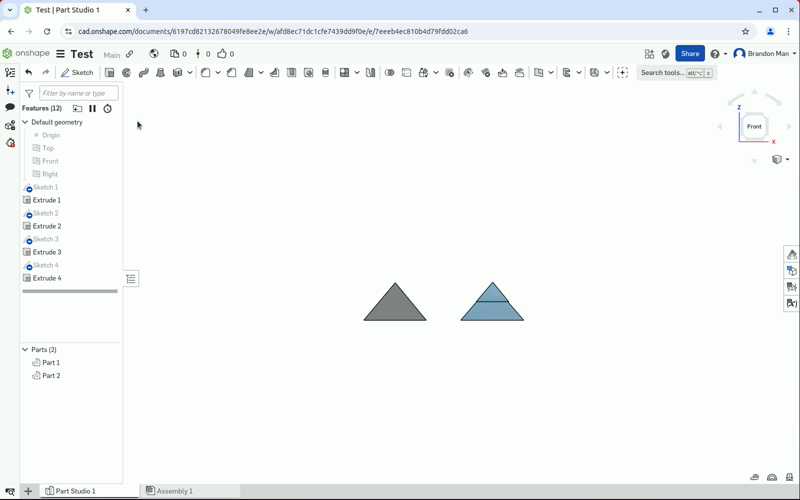
key(shift+h)
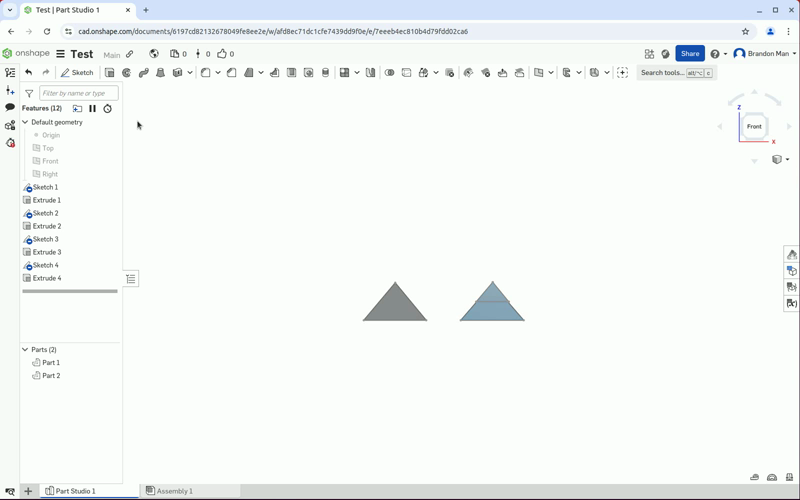
key(shift+h)
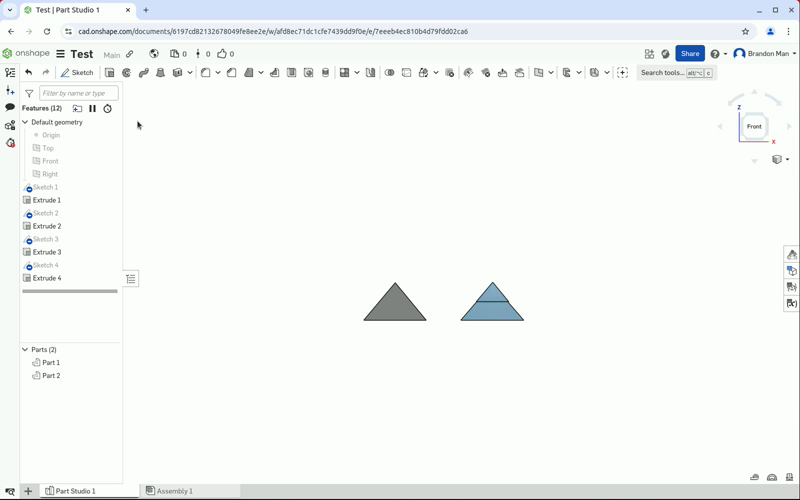
mouse_move(73, 189)
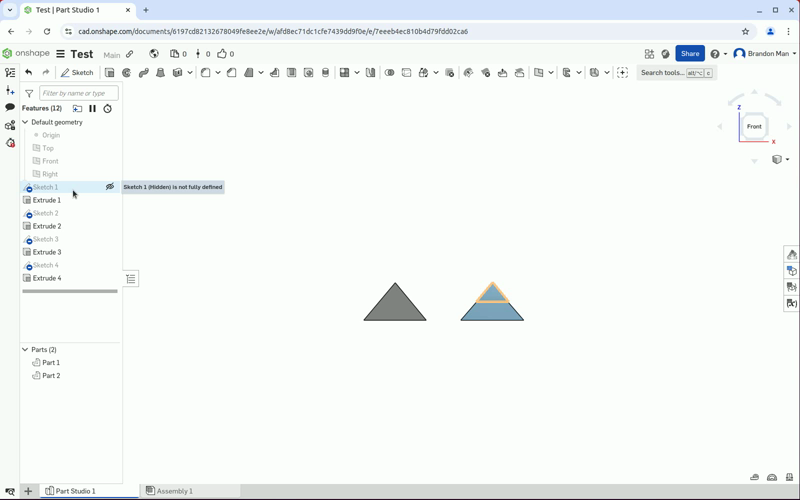
click(73, 189)
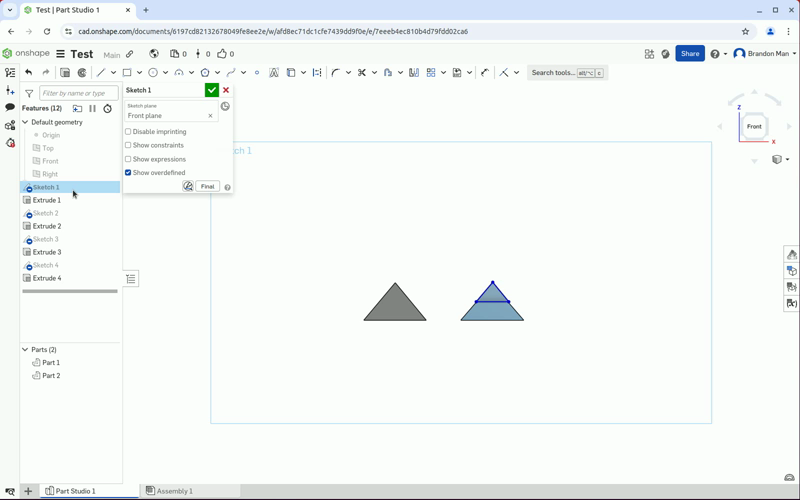
mouse_move(229, 92)
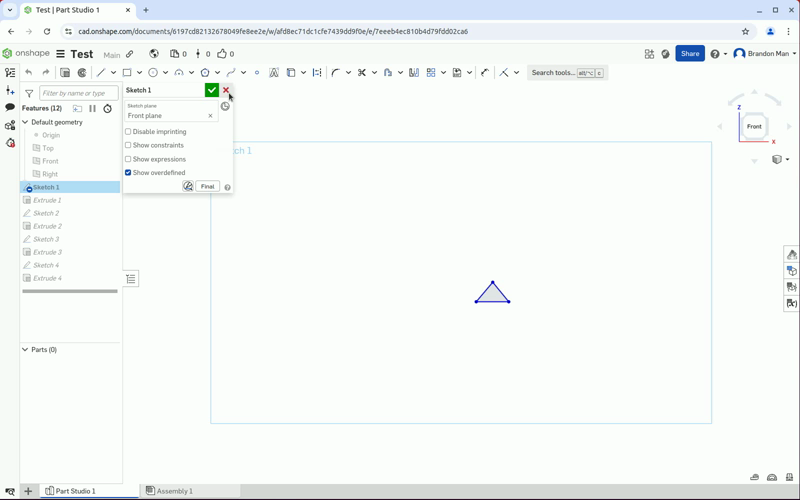
click(229, 92)
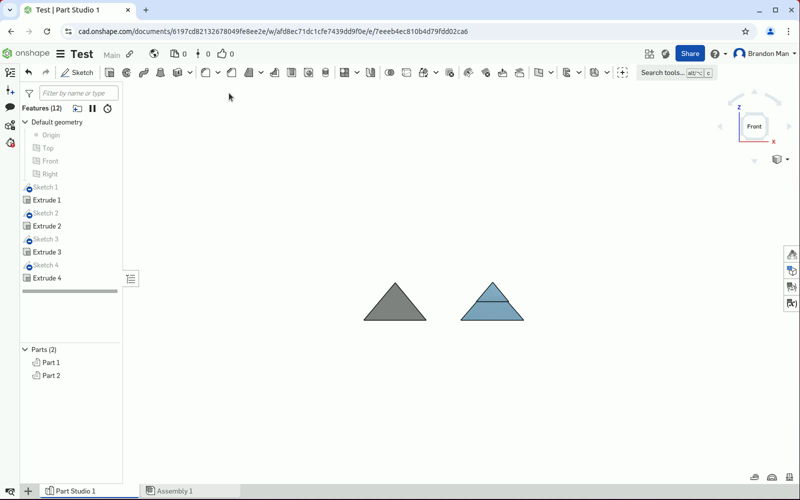
mouse_move(73, 352)
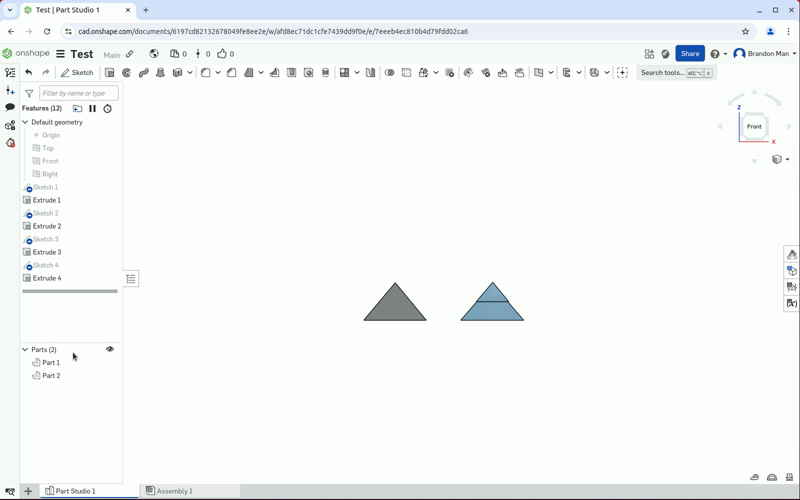
key(y)
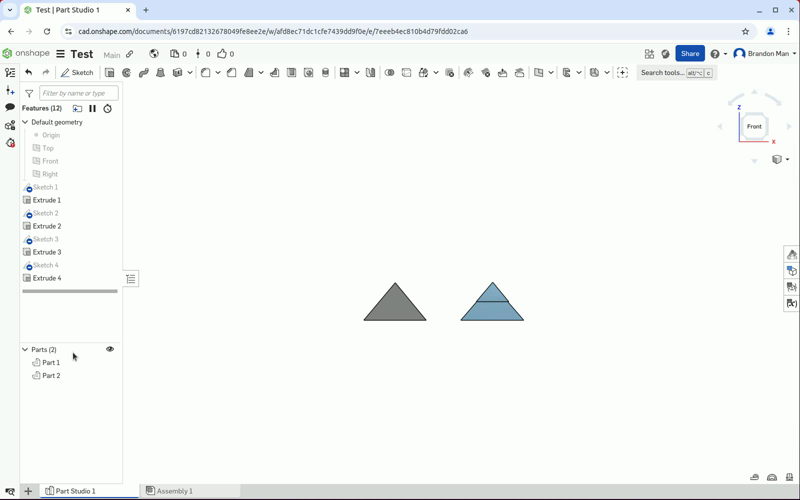
key(shift+p)
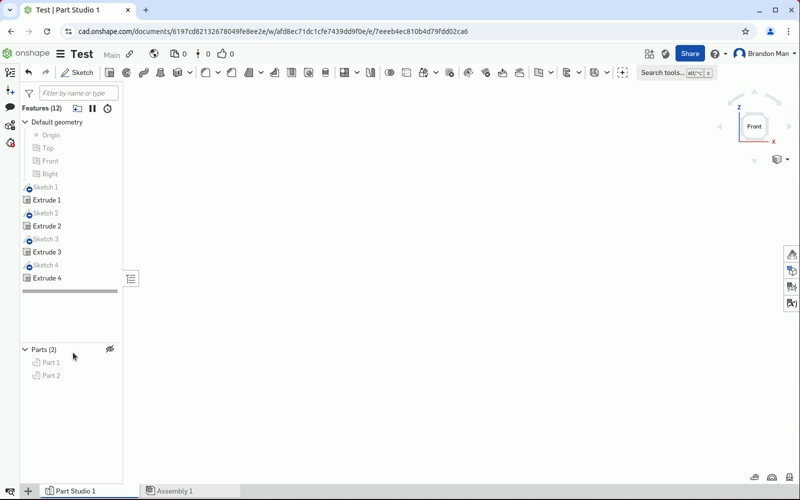
key(space)
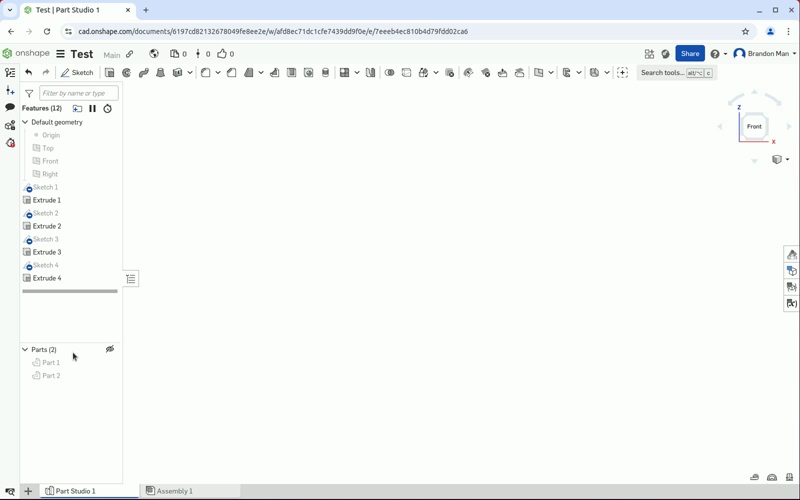
key_down(shift)
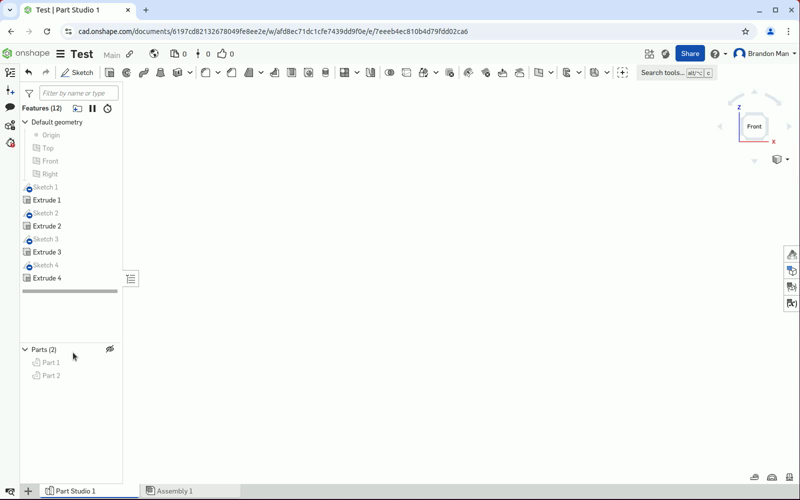
key(left)
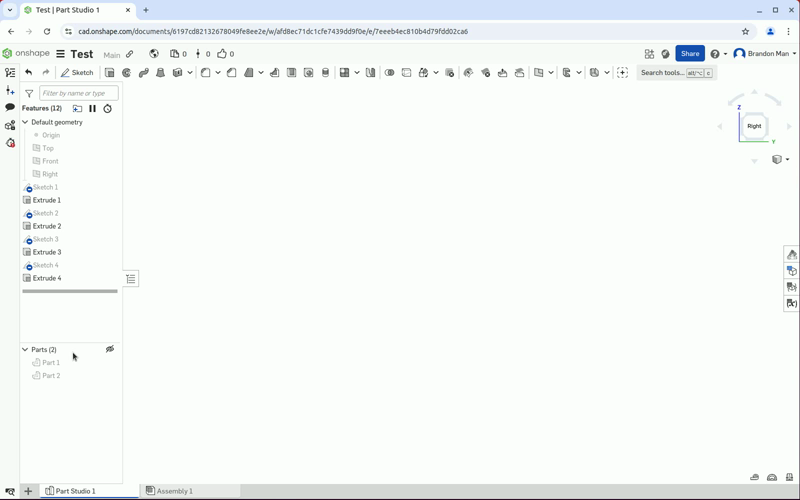
key_up(shift)
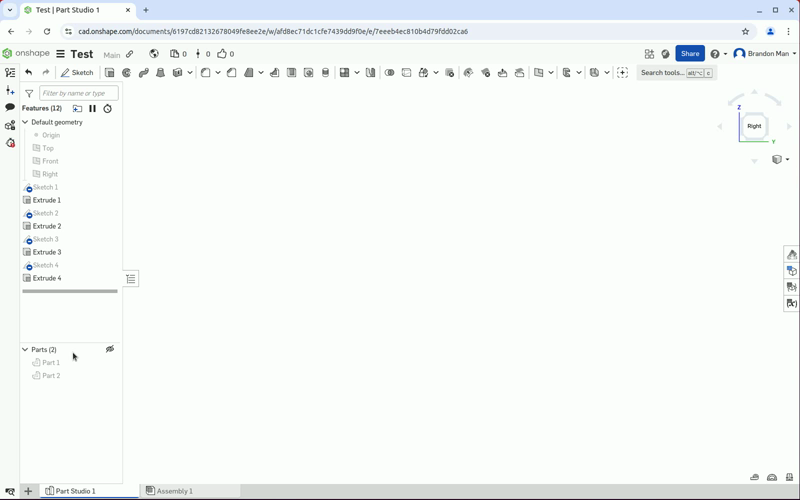
mouse_move(73, 352)
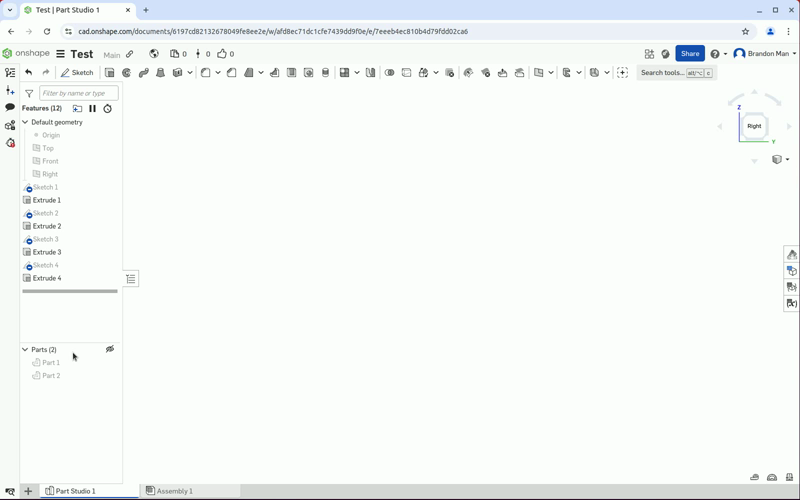
key(shift+y)
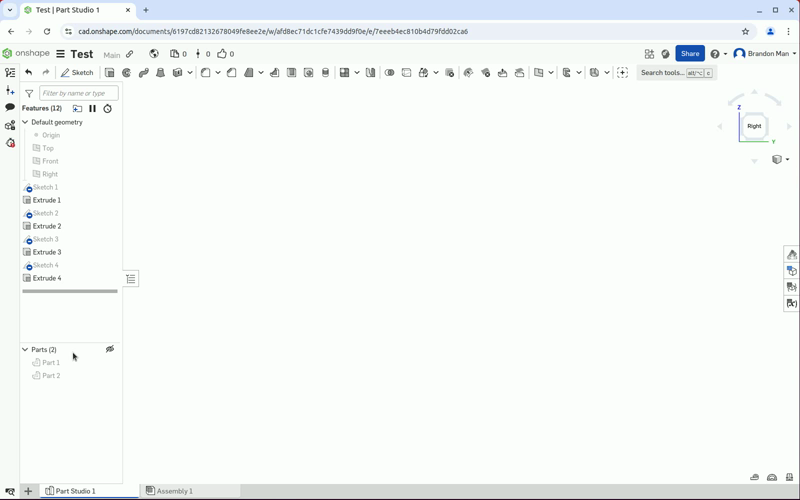
key(shift+s)
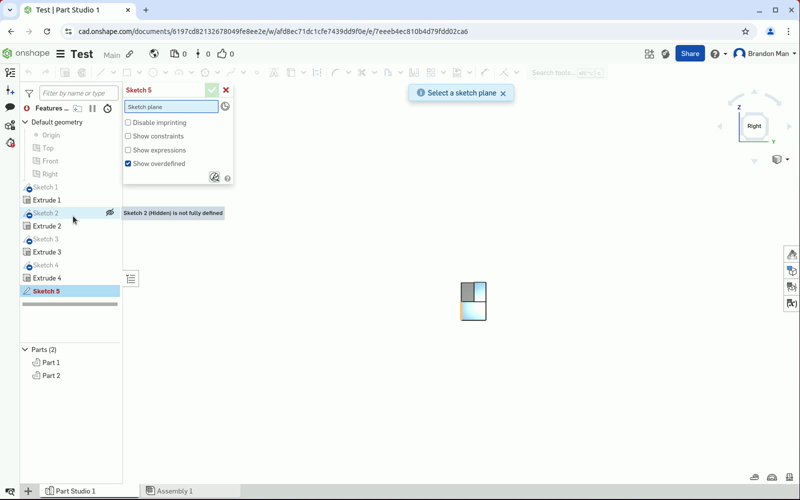
scroll(3)
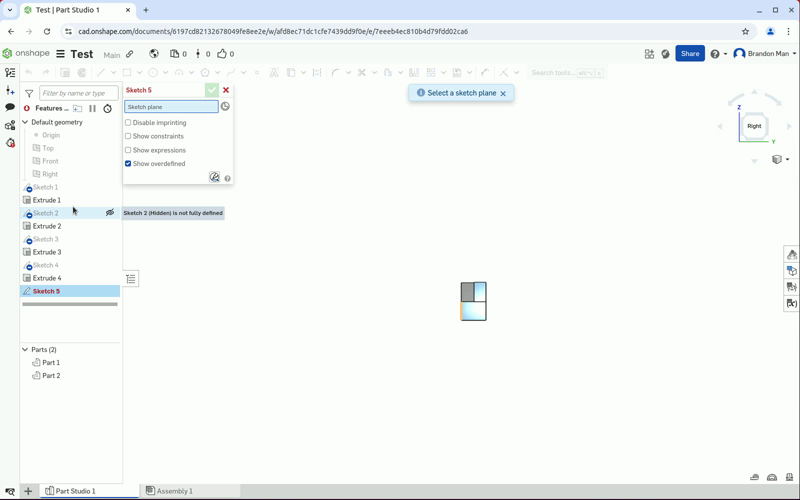
mouse_move(73, 176)
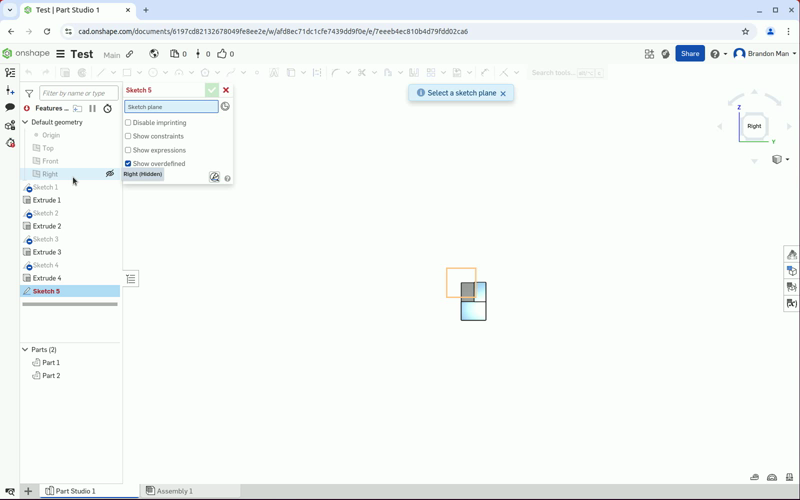
click(73, 176)
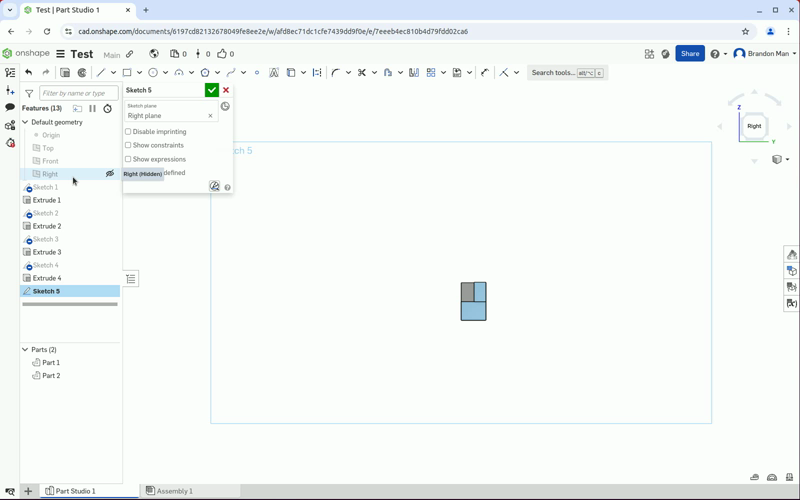
mouse_move(73, 352)
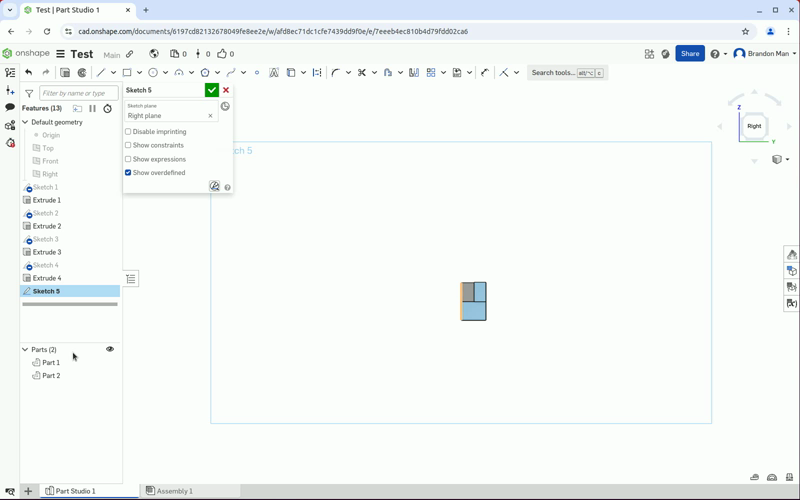
key(y)
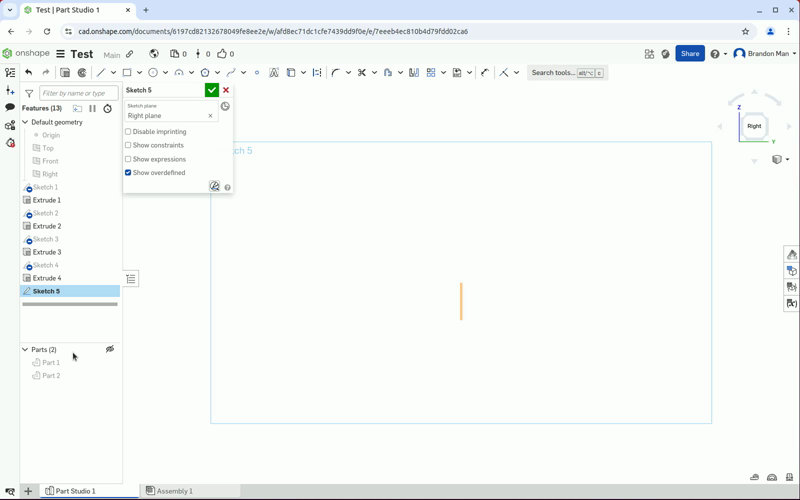
key(l)
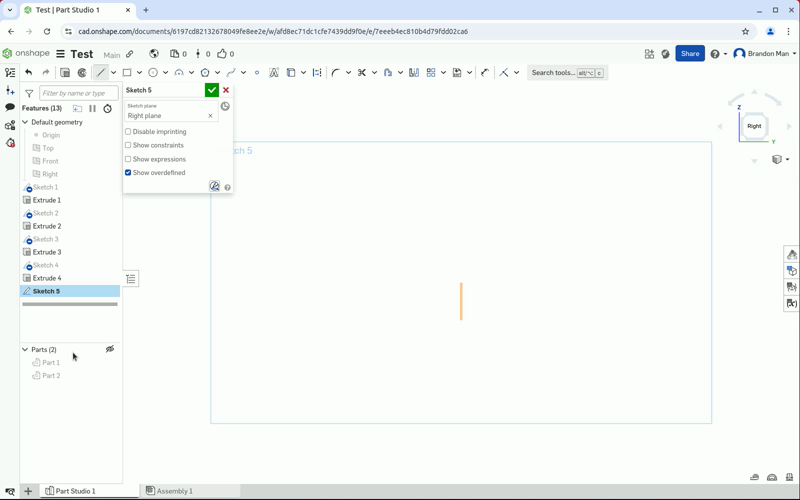
key_down(shift)
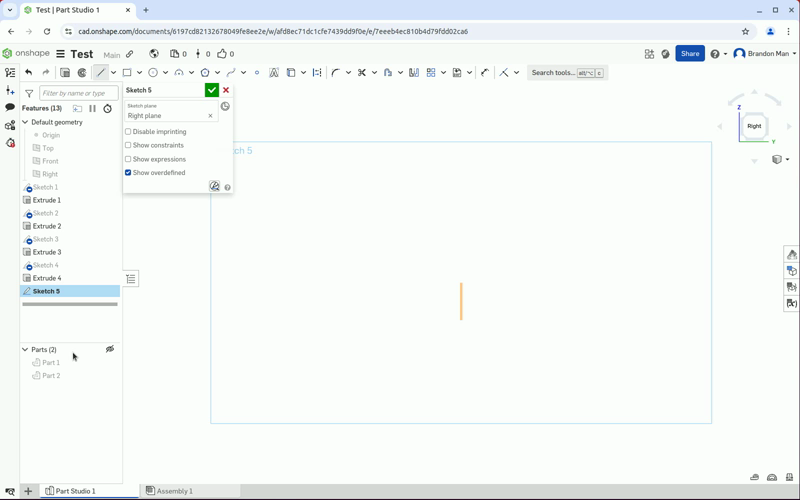
mouse_move(460, 297)
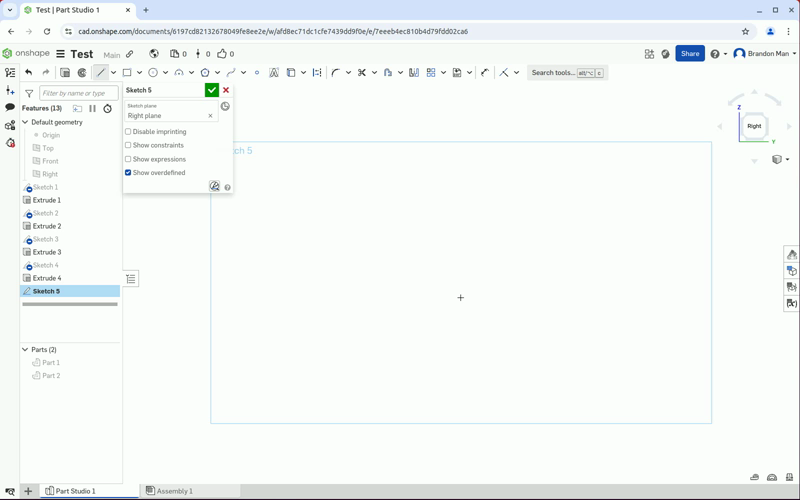
click(460, 297)
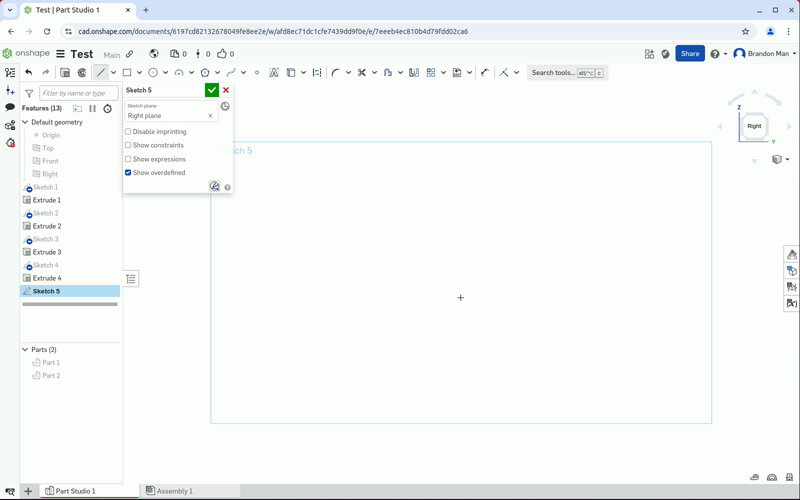
key_up(shift)
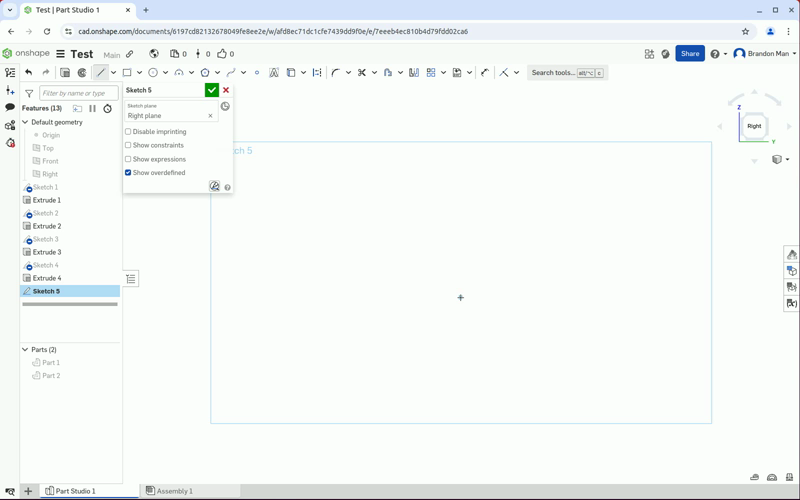
key_down(shift)
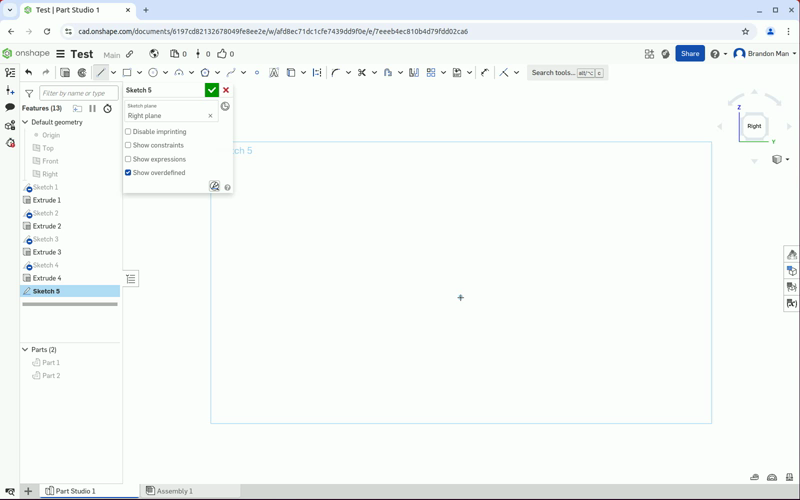
mouse_move(490, 297)
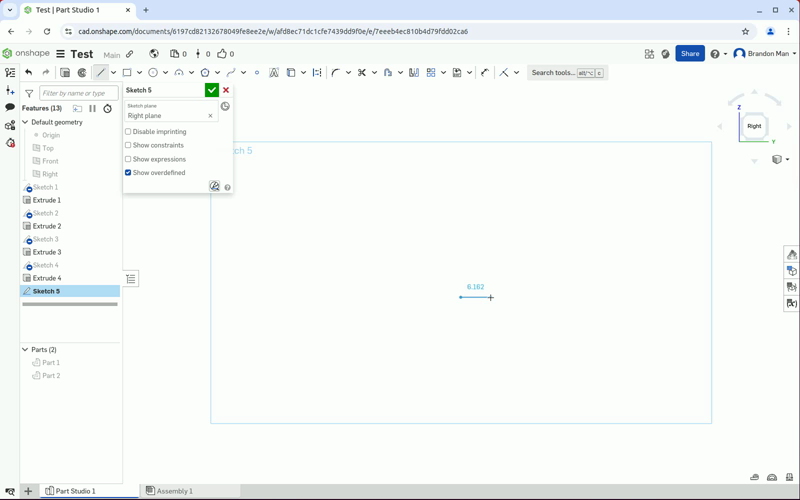
mouse_move(474, 282)
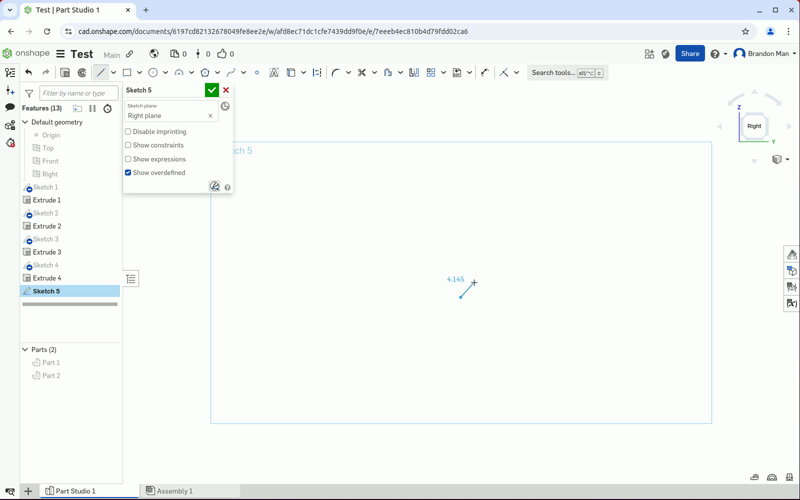
click(474, 282)
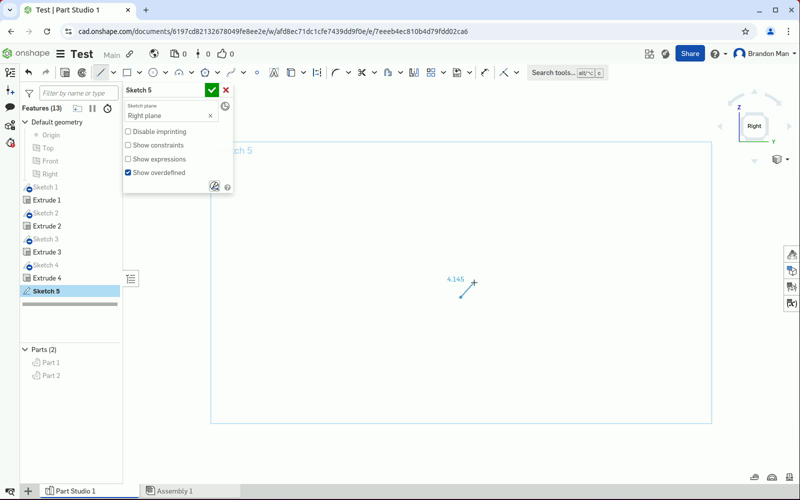
key_up(shift)
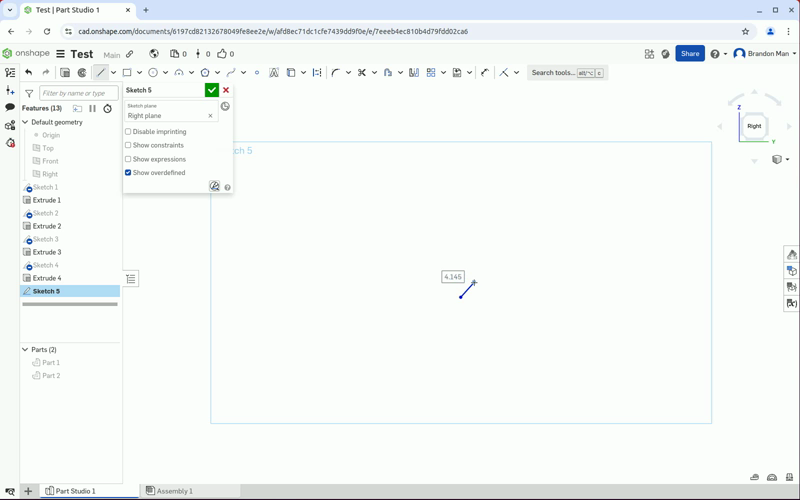
key_down(shift)
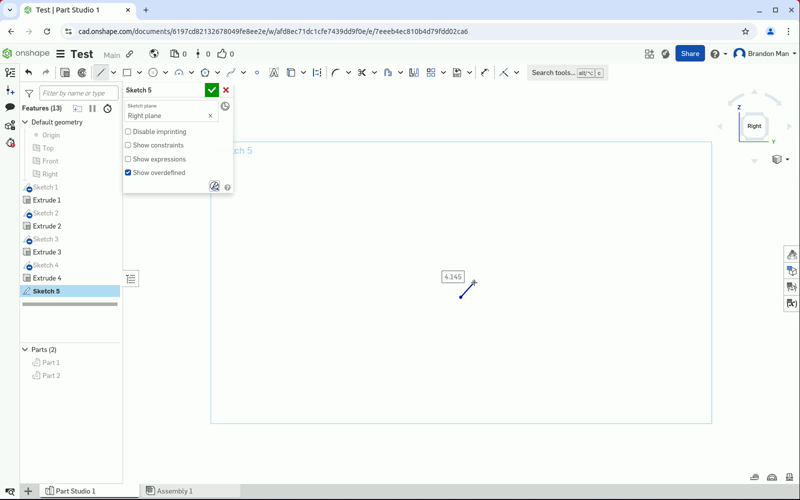
mouse_move(504, 282)
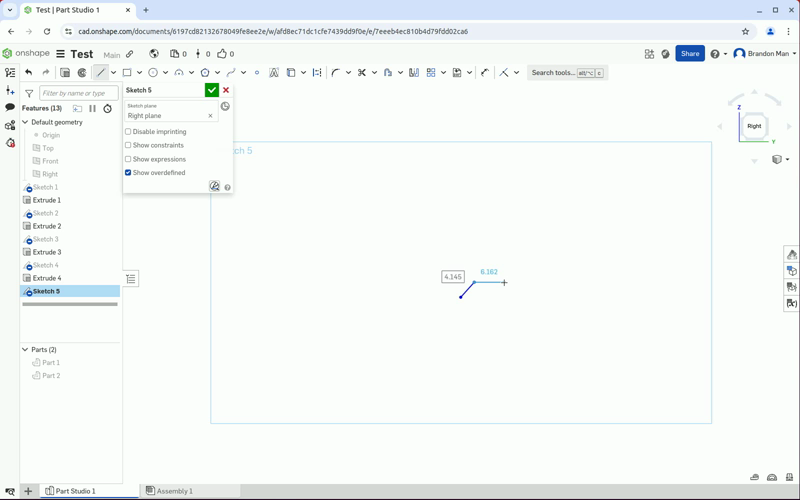
mouse_move(460, 282)
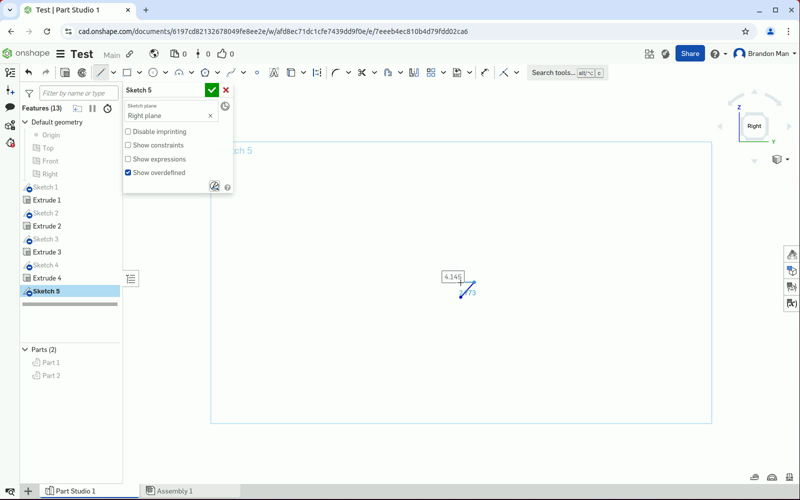
click(460, 282)
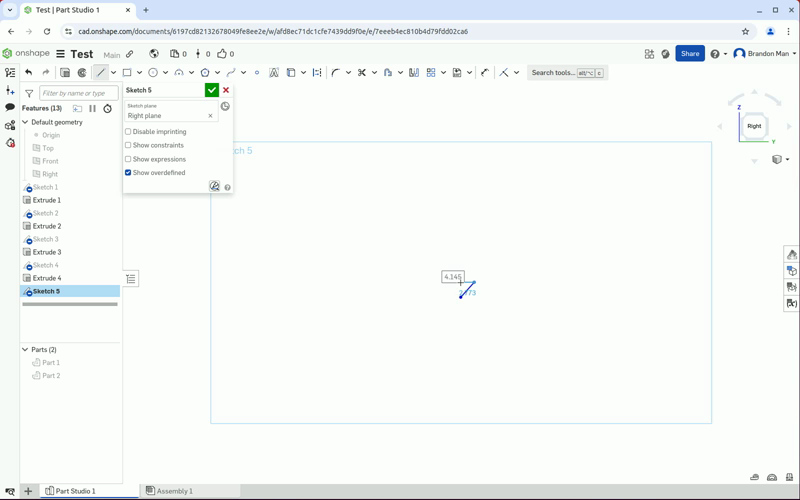
key_up(shift)
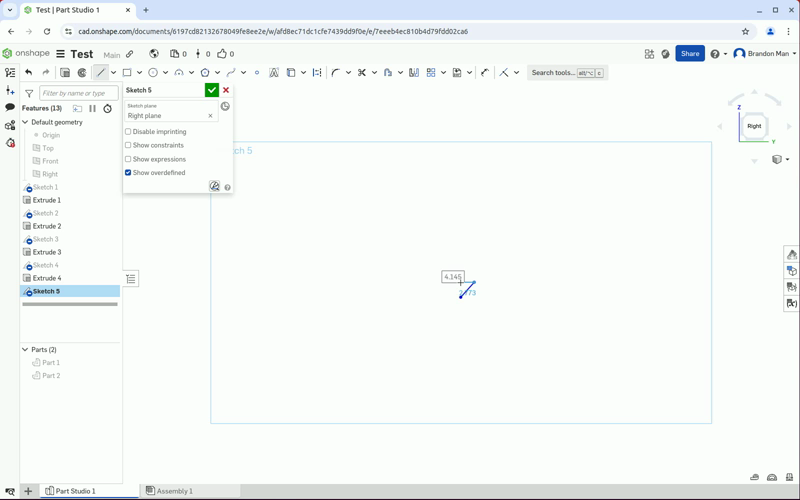
mouse_move(490, 282)
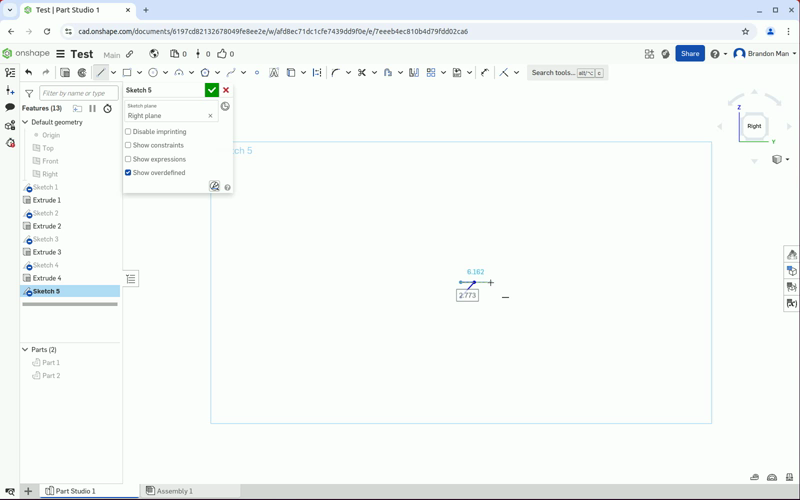
key_down(shift)
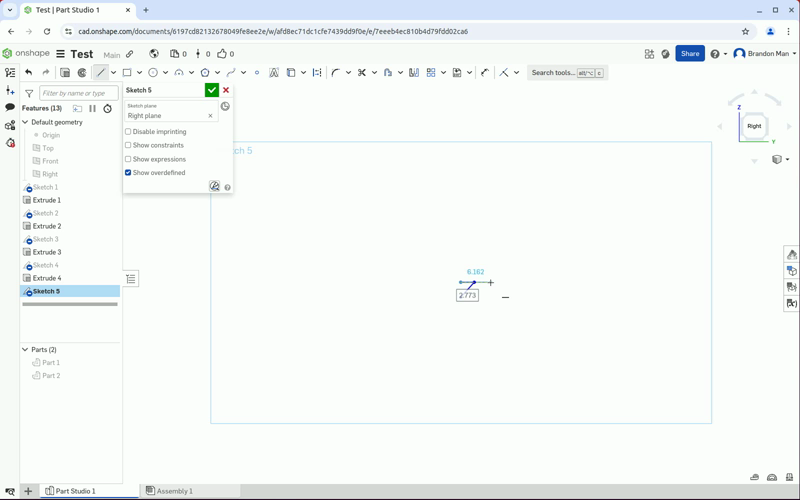
mouse_move(460, 297)
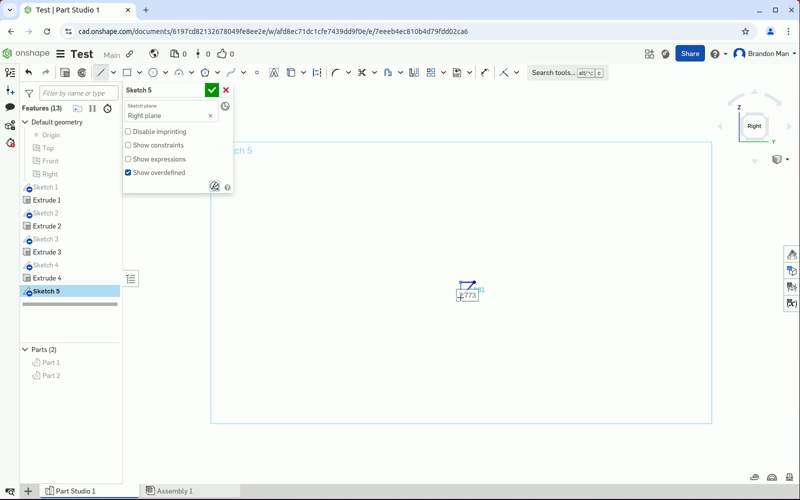
key_up(shift)
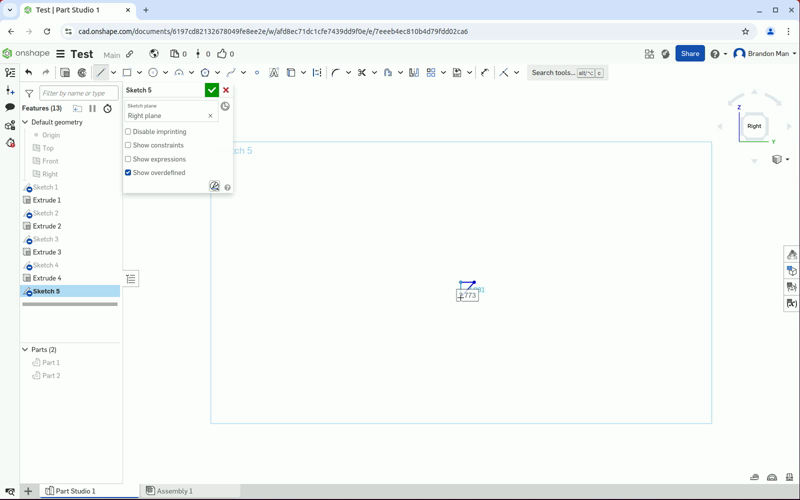
click(460, 297)
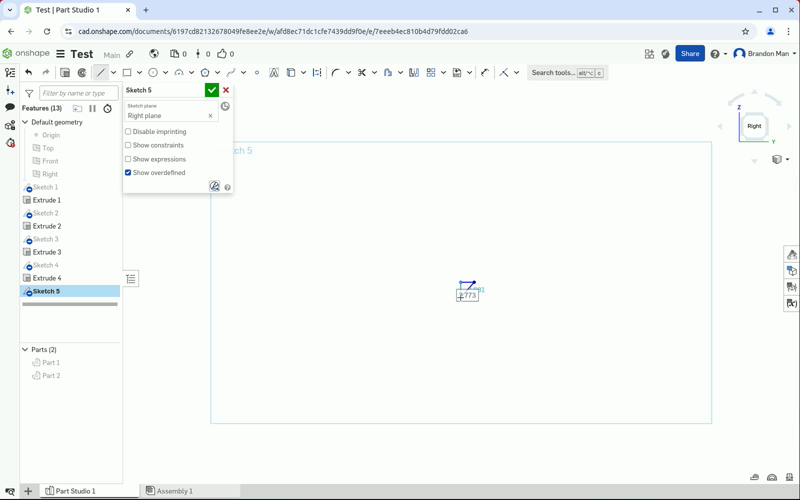
key(esc)
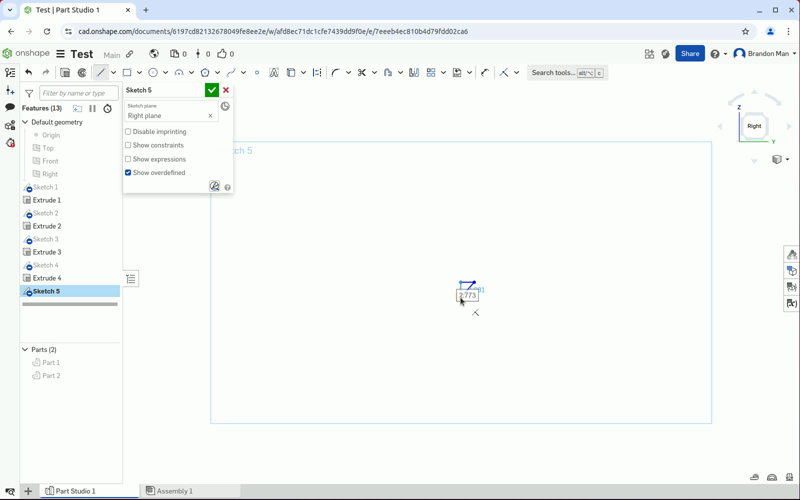
mouse_move(470, 286)
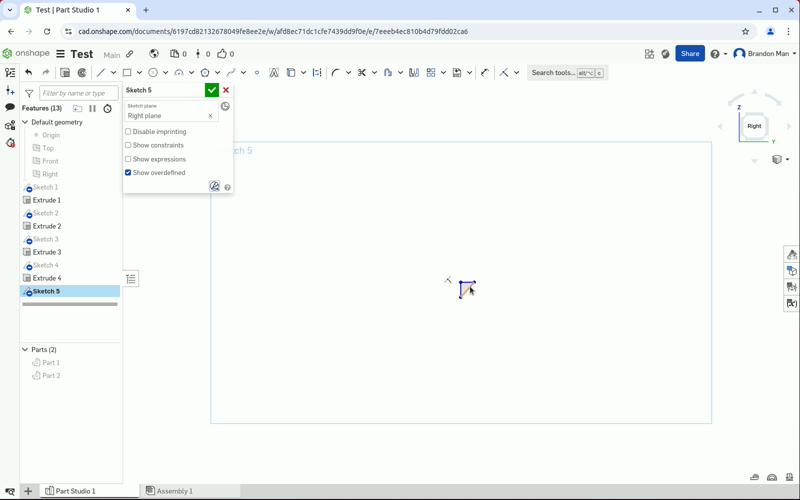
scroll(6)
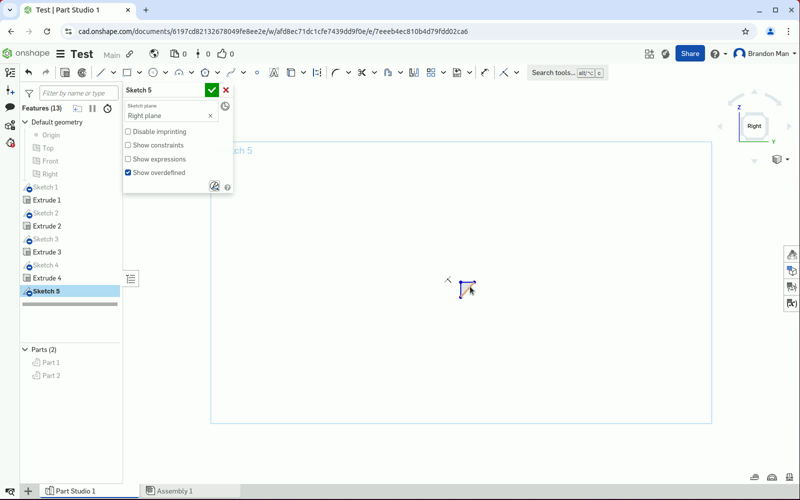
scroll(6)
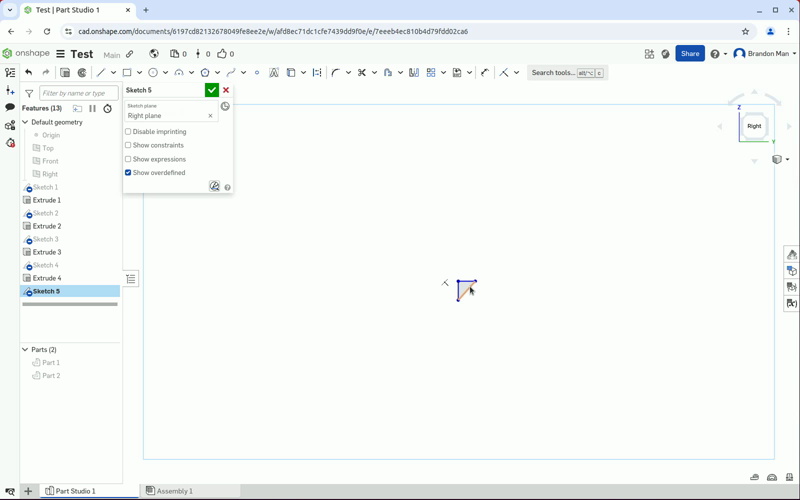
scroll(6)
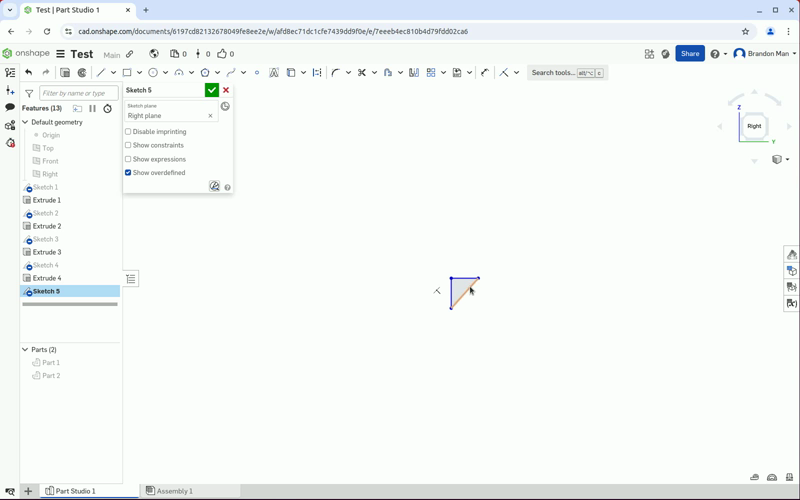
scroll(6)
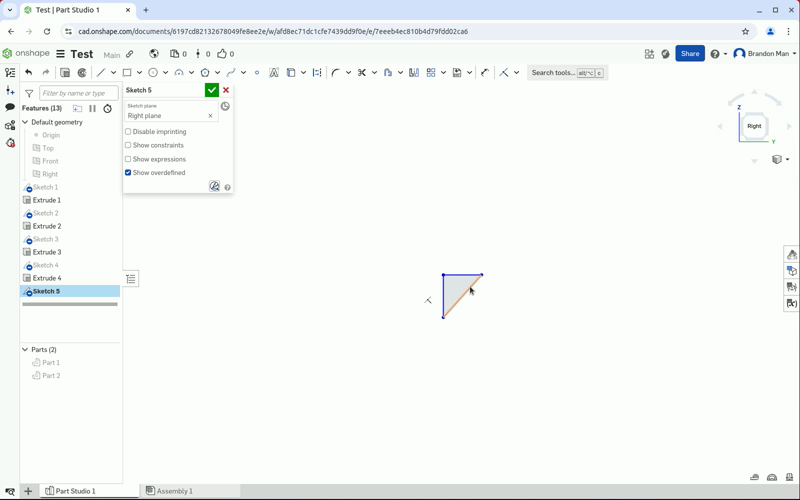
scroll(6)
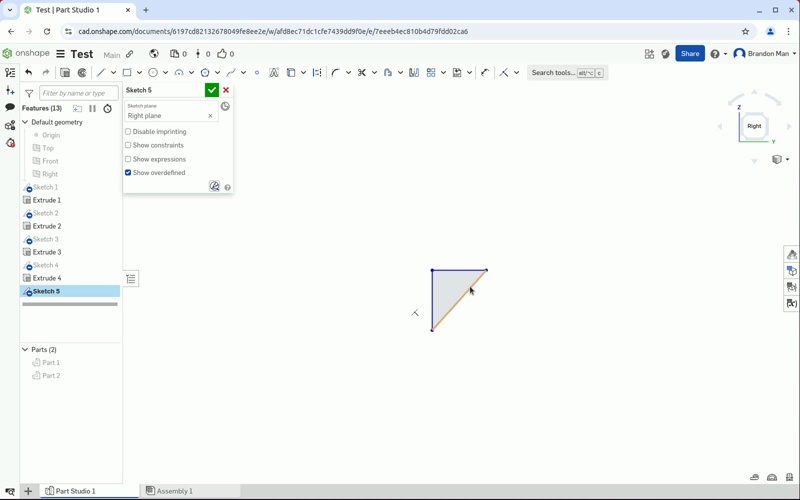
scroll(6)
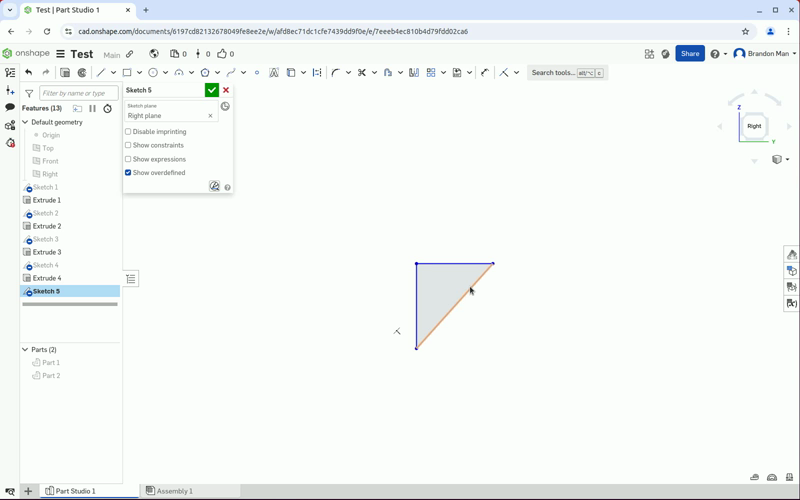
scroll(6)
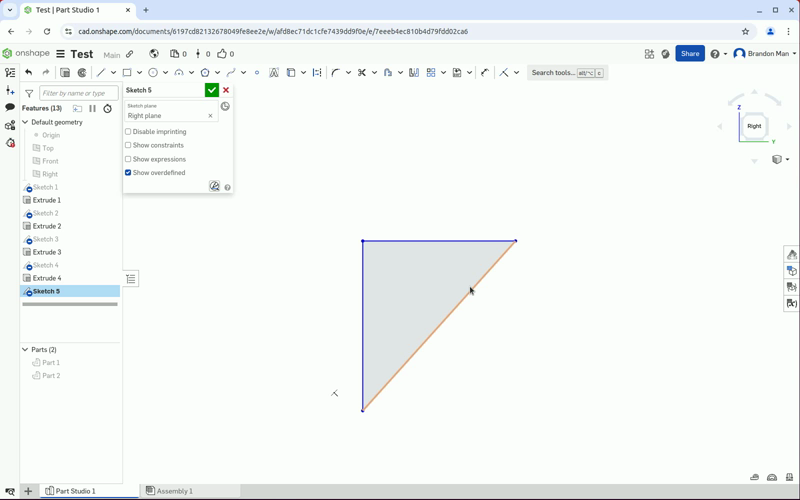
click(470, 286)
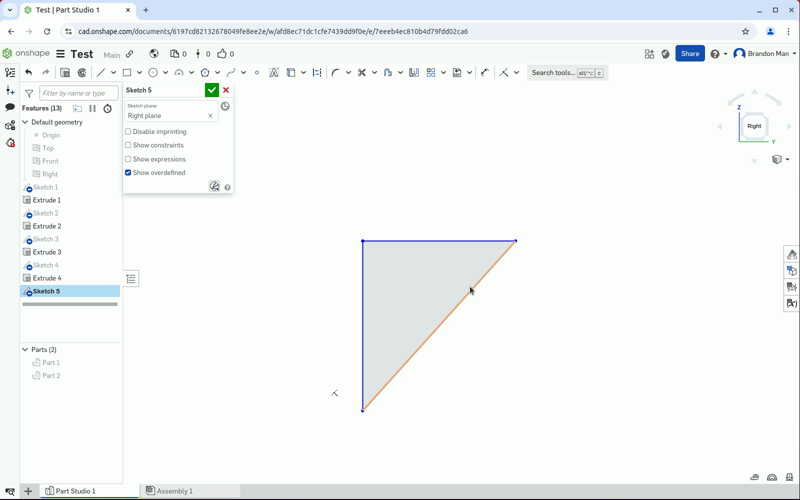
scroll(-6)
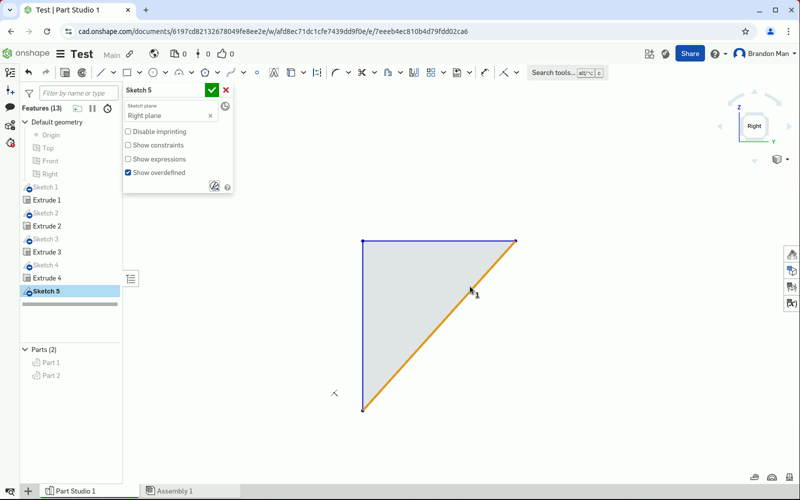
scroll(-6)
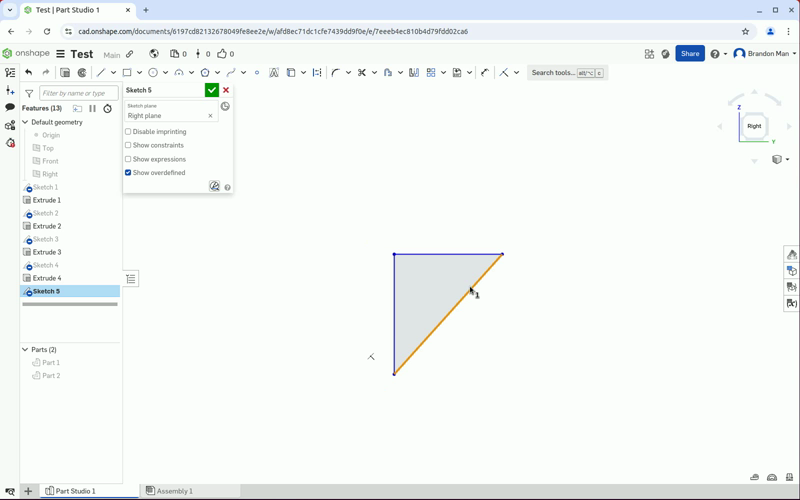
scroll(-6)
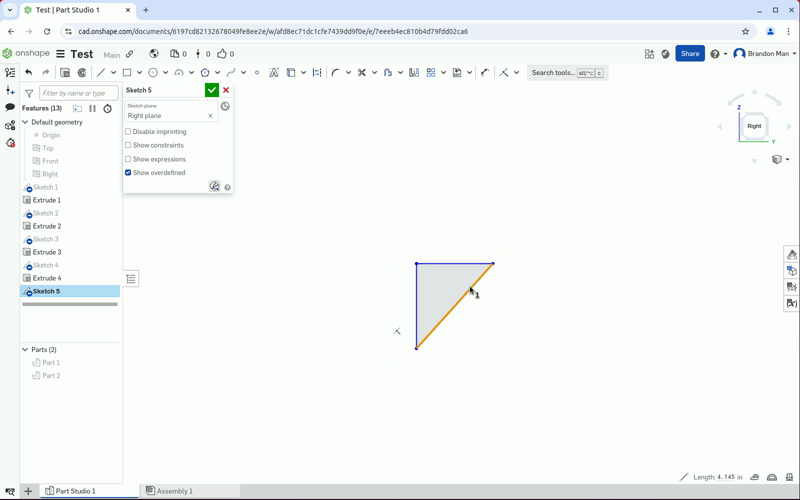
scroll(-6)
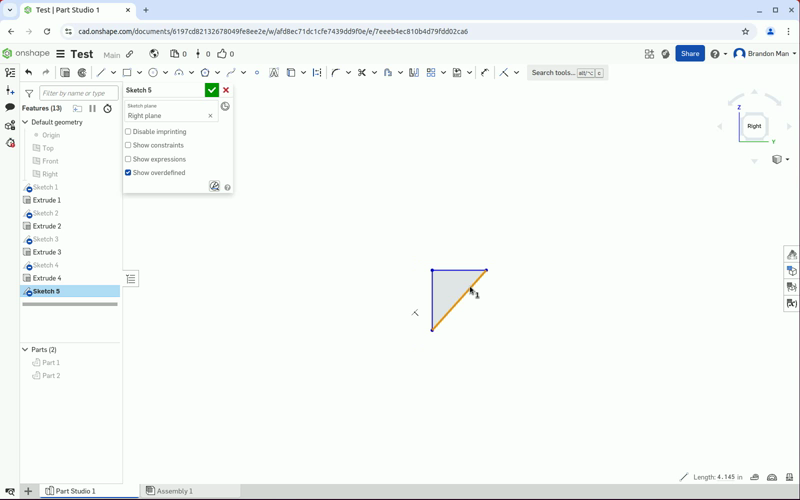
scroll(-6)
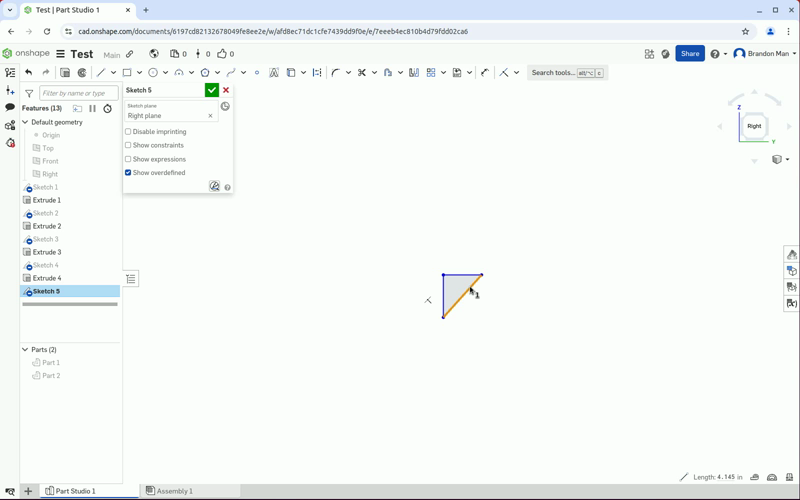
scroll(-6)
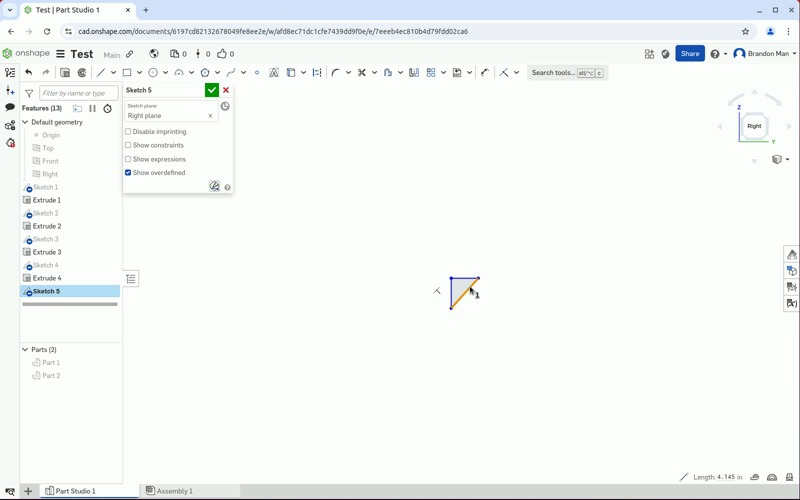
scroll(-6)
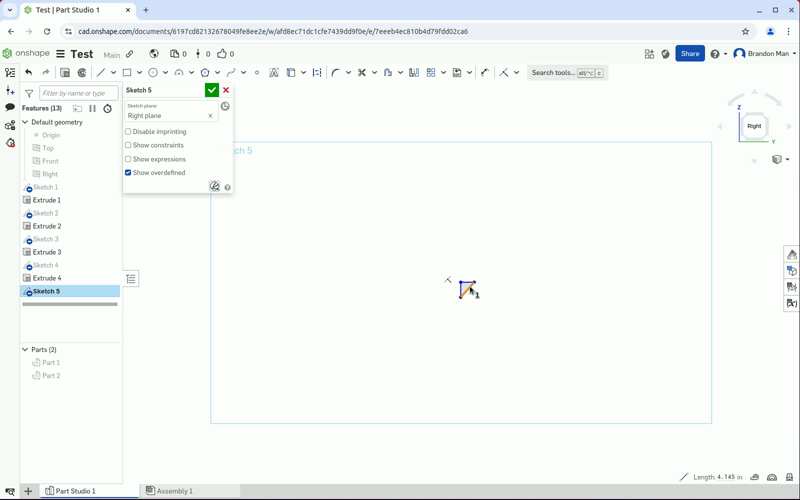
mouse_move(73, 352)
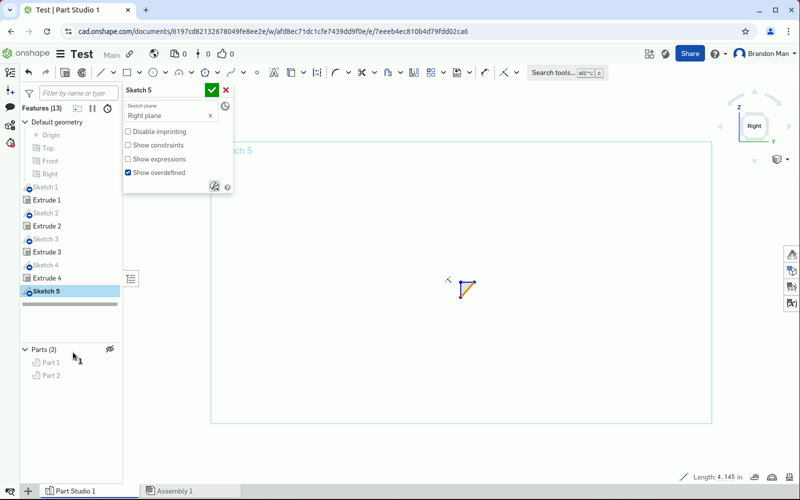
key(shift+y)
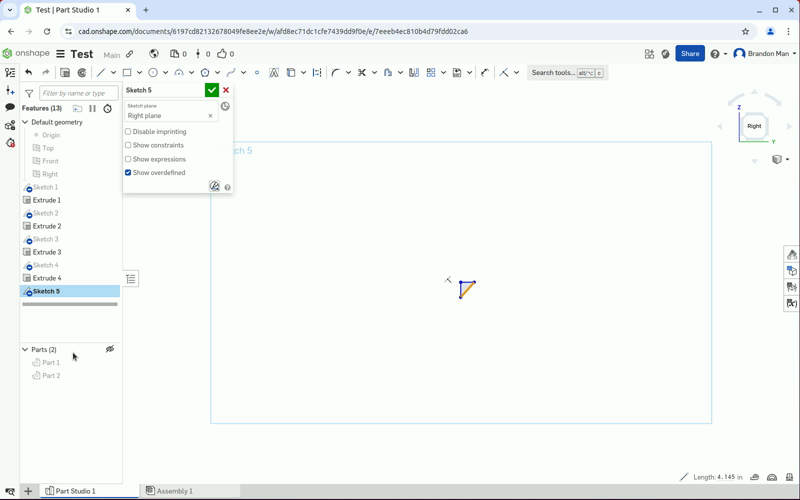
key(shift+e)
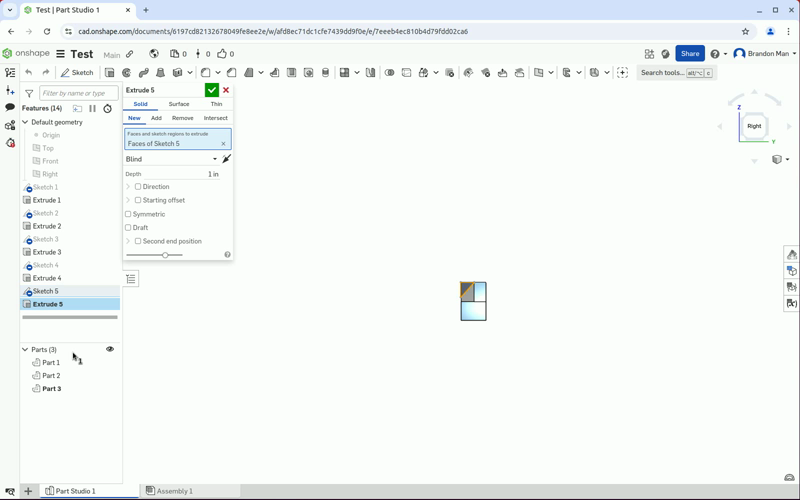
mouse_move(143, 106)
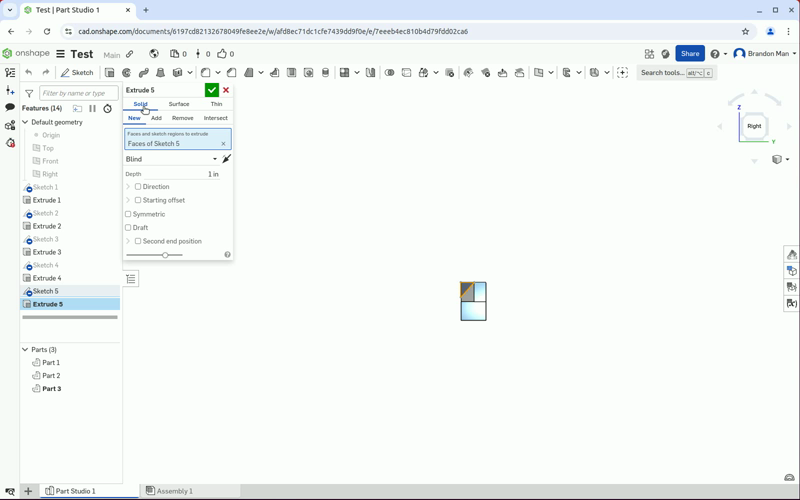
click(143, 106)
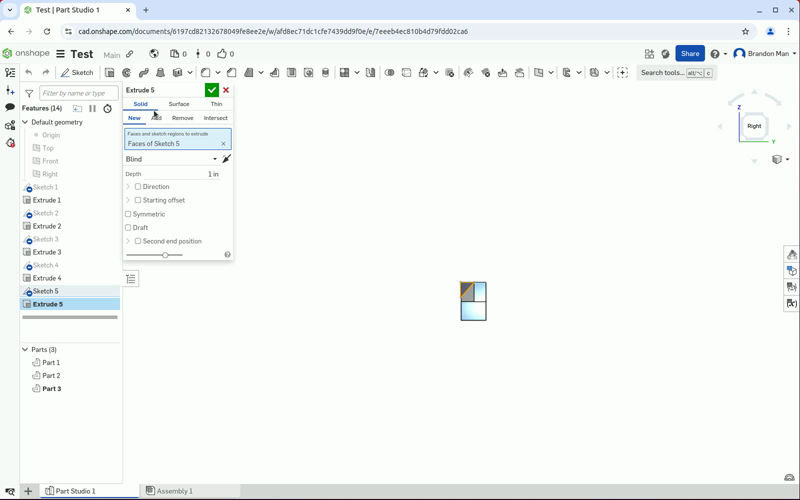
mouse_move(186, 120)
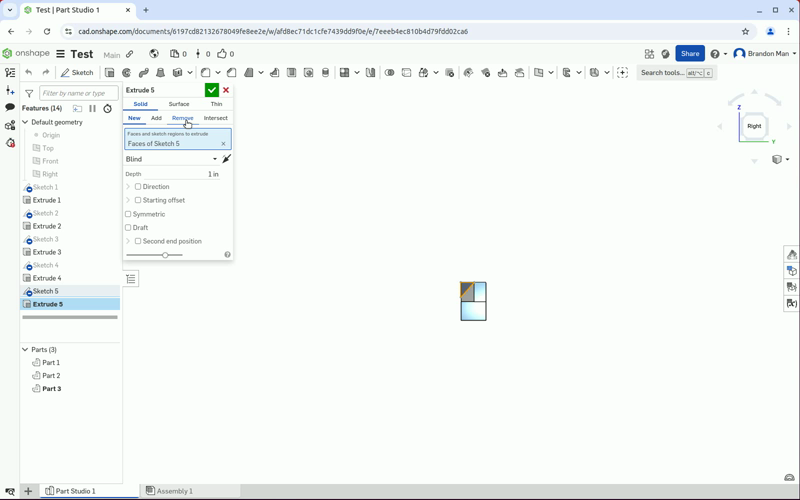
click(186, 120)
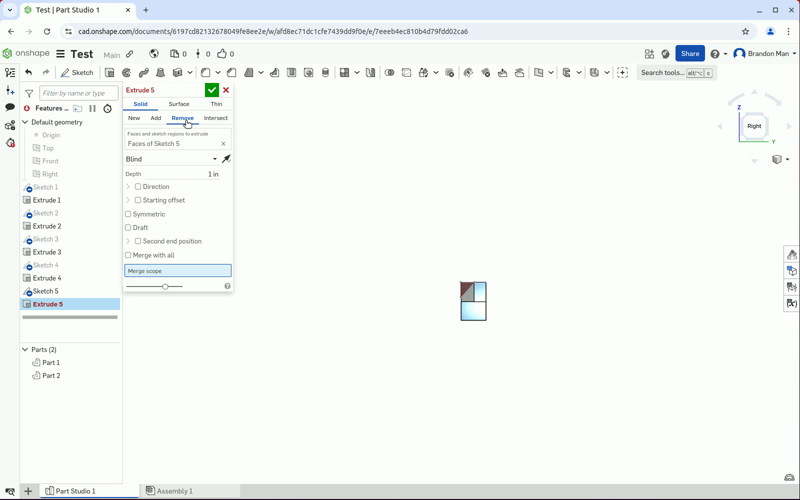
key(tab, 4)
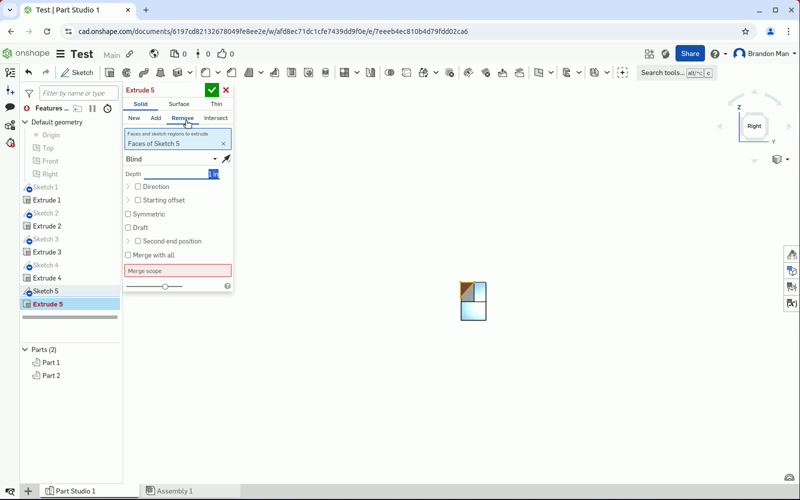
text(16.128)
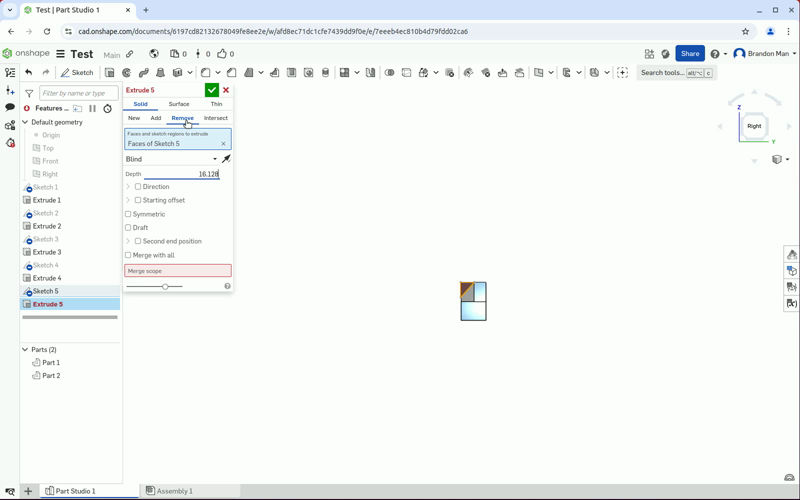
key(tab, 6)
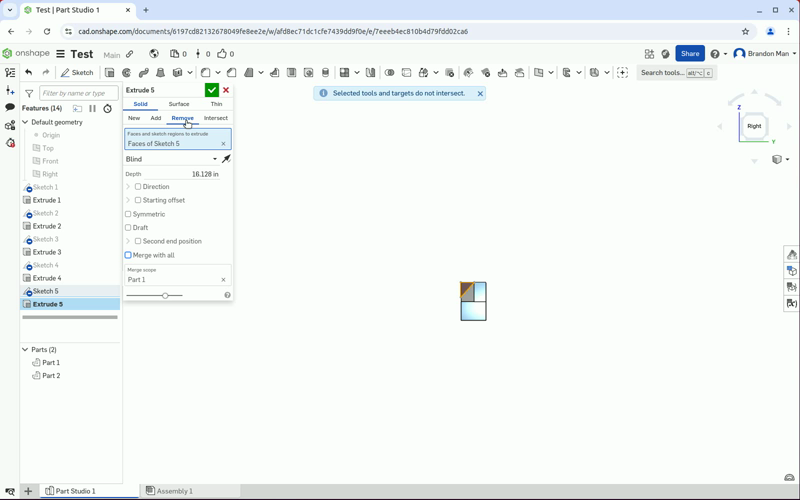
key(space)
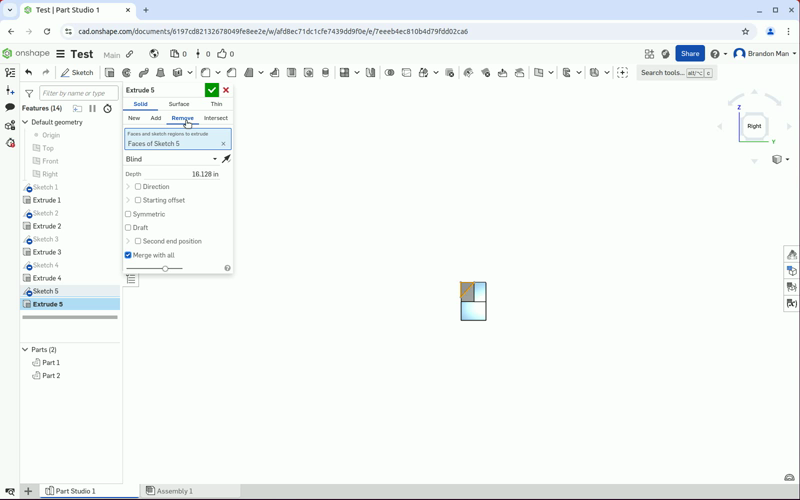
key(enter)
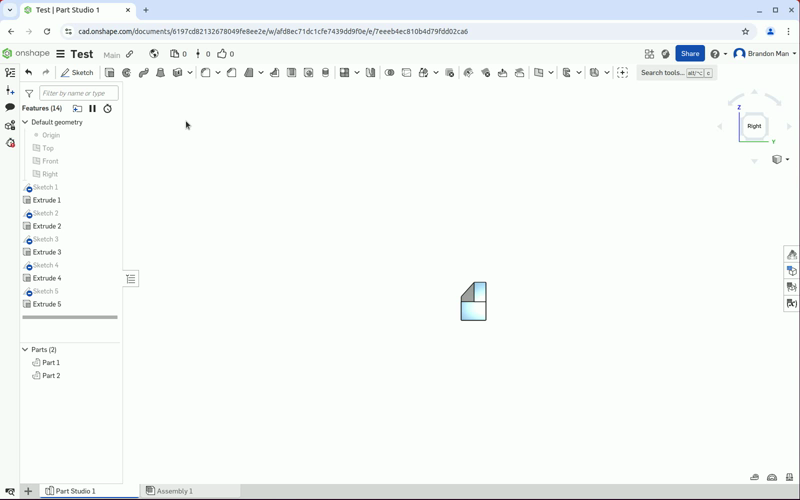
key(shift+h)
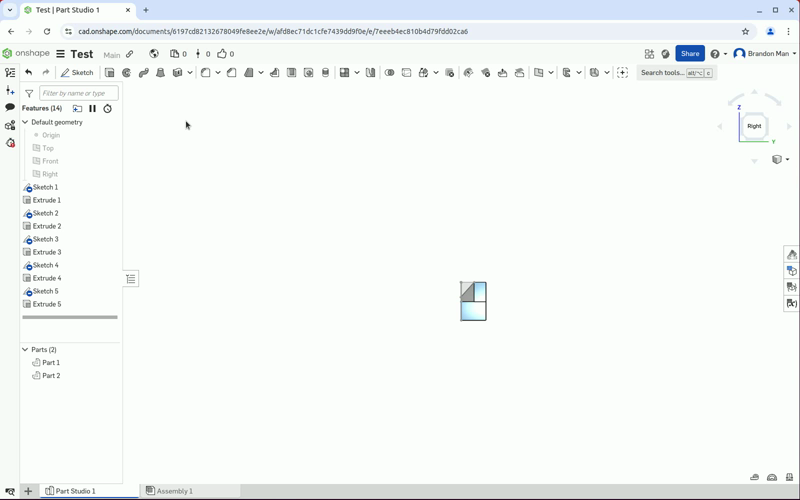
key(shift+h)
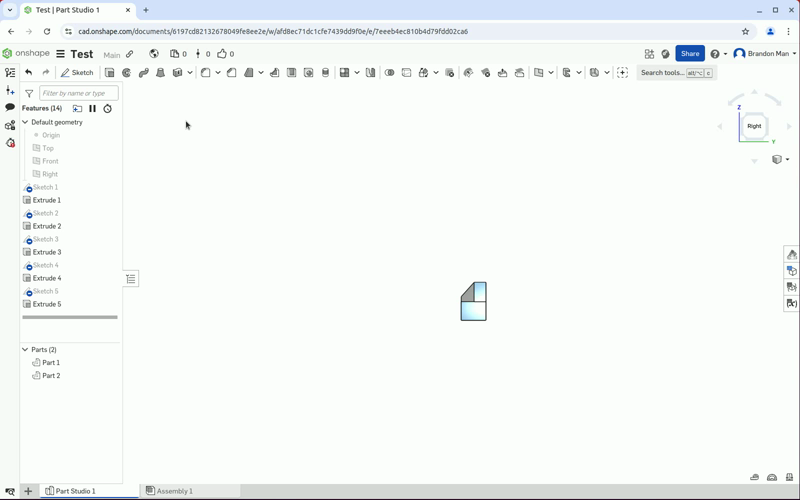
mouse_move(73, 189)
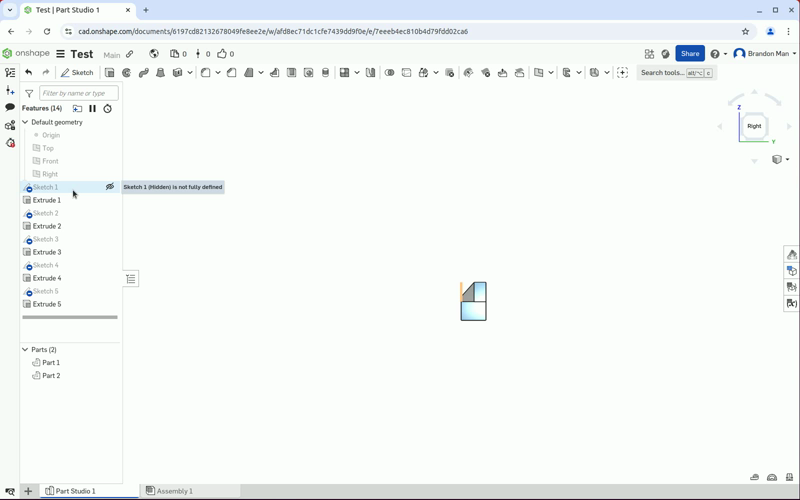
click(73, 189)
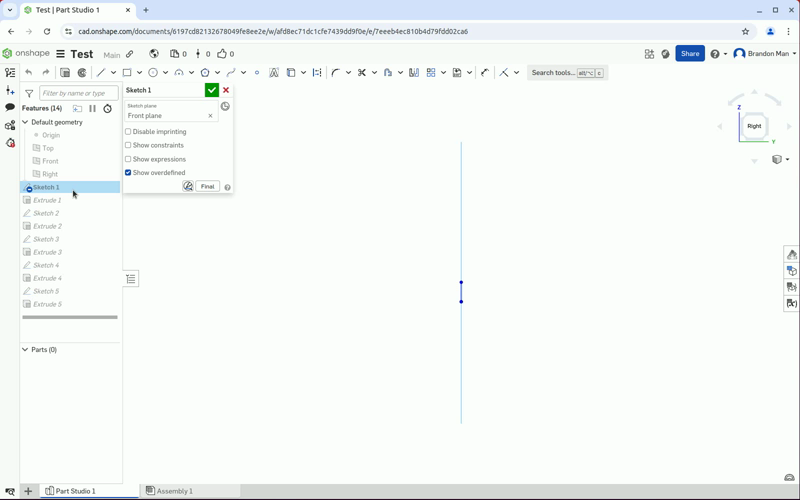
mouse_move(229, 92)
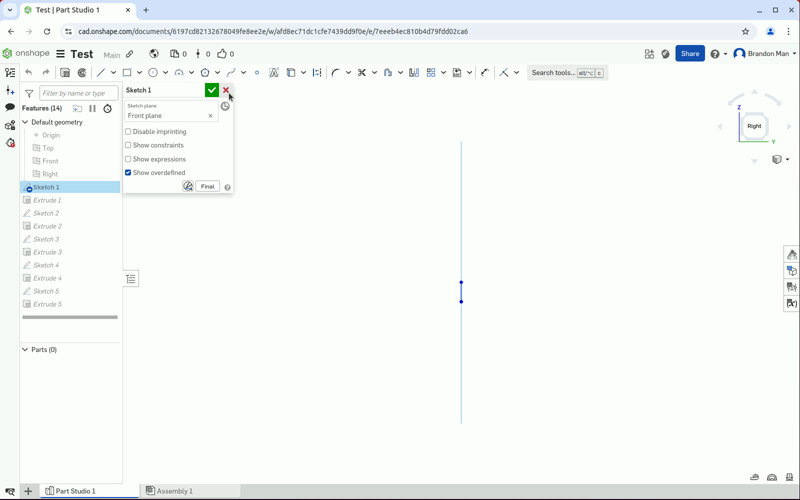
click(229, 92)
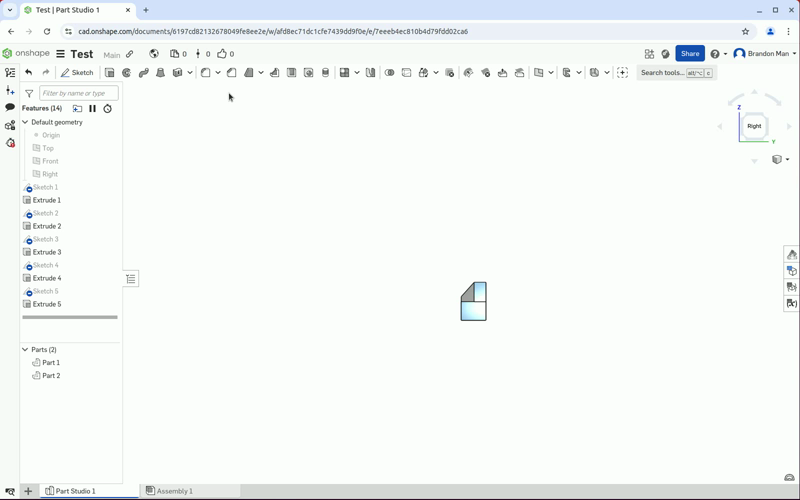
mouse_move(73, 352)
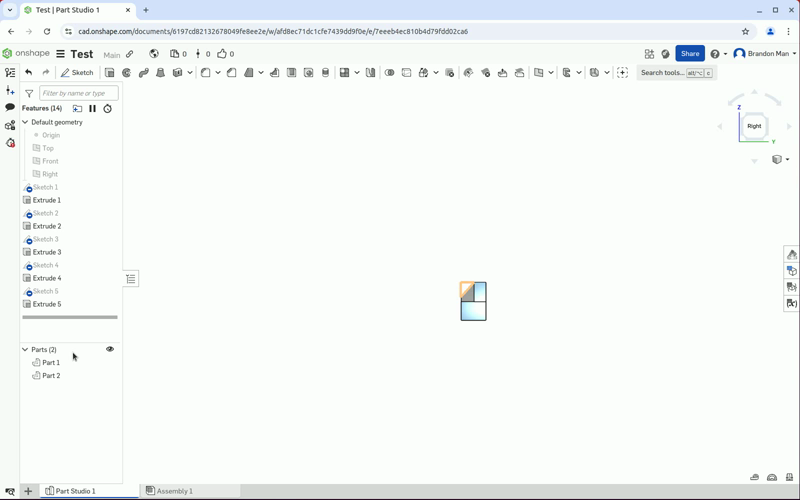
key(y)
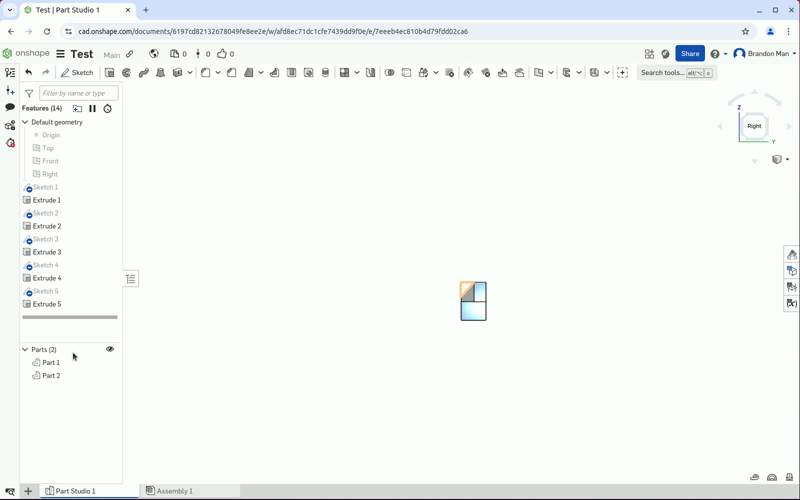
key(shift+p)
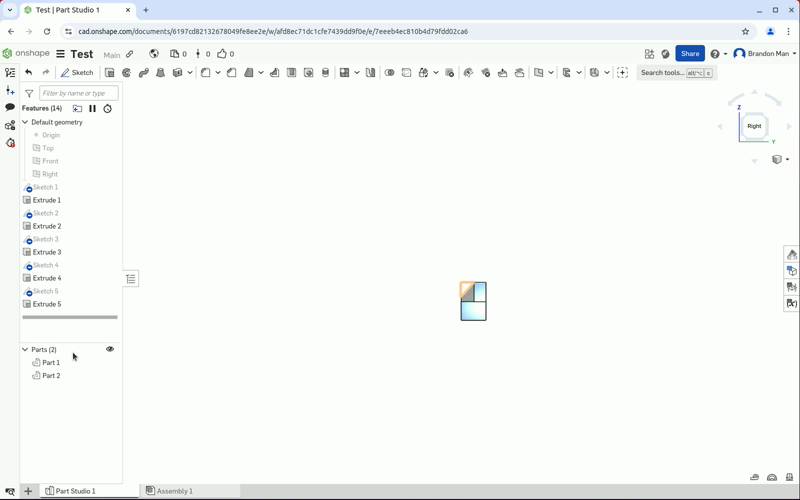
key(space)
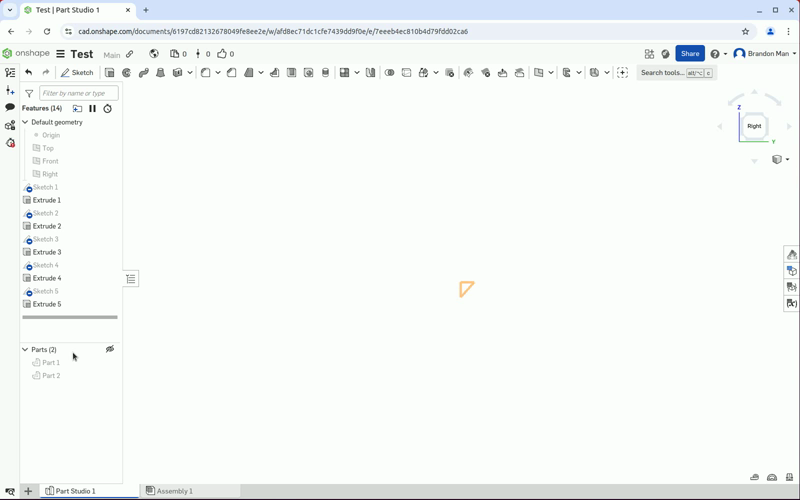
key_down(shift)
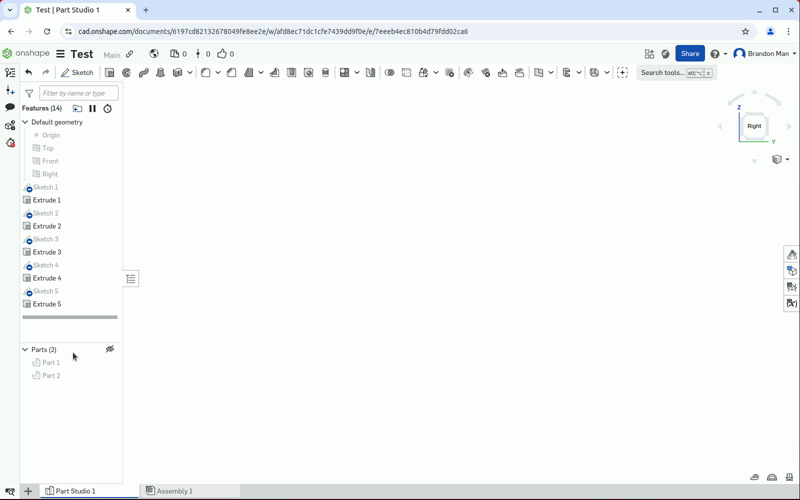
key(right)
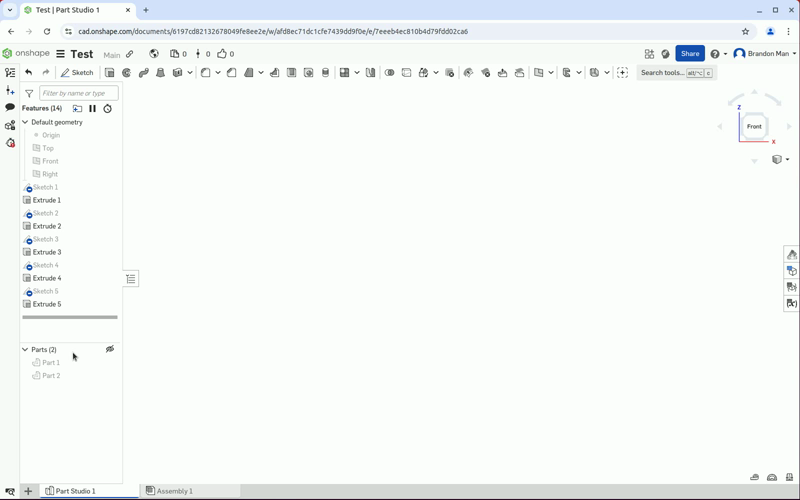
key_up(shift)
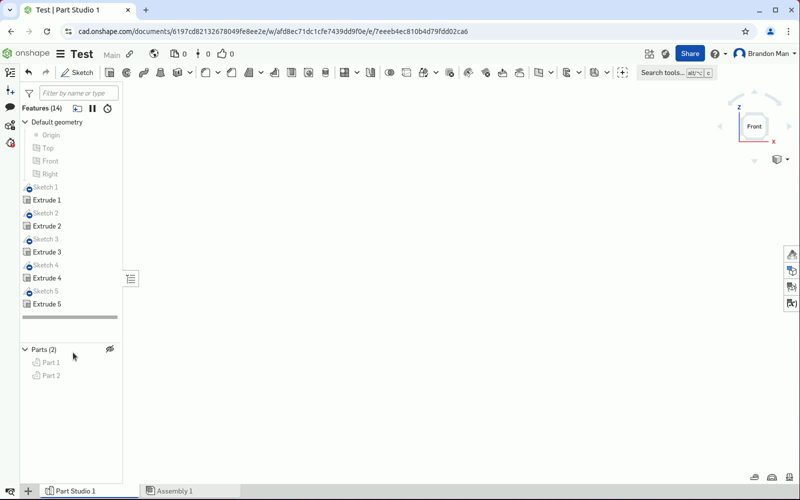
mouse_move(73, 352)
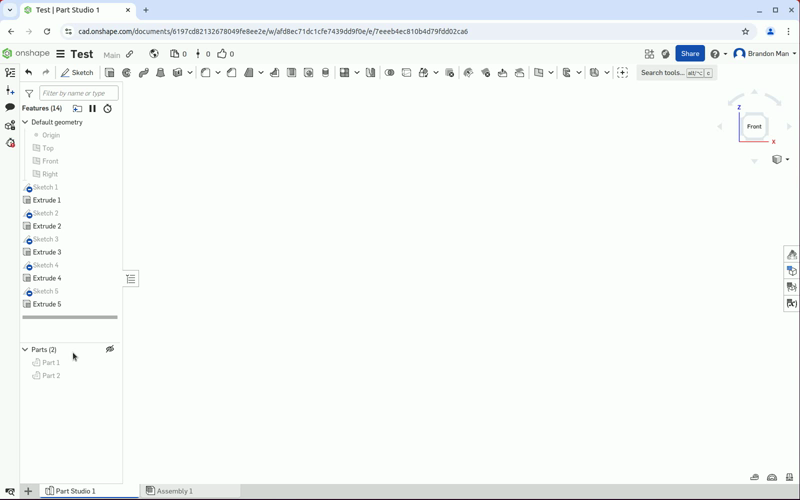
key(shift+y)
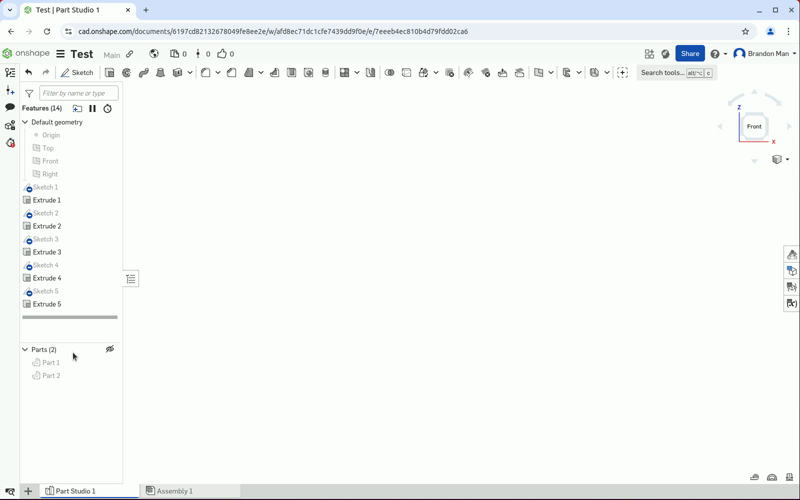
key(shift+s)
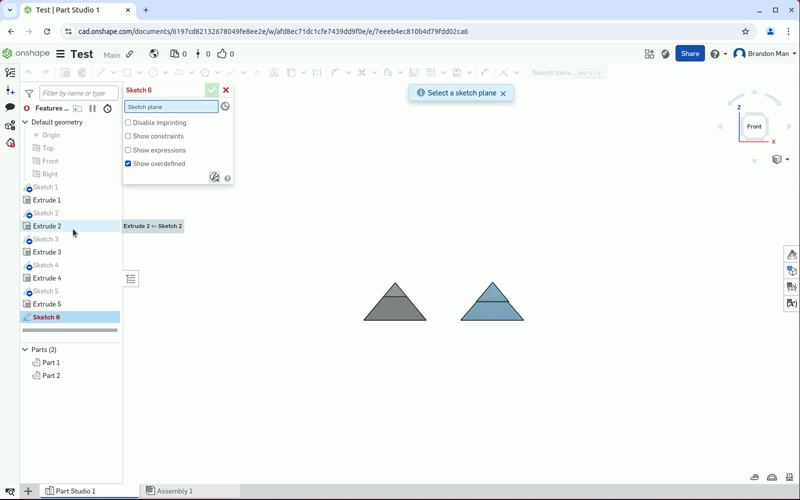
scroll(3)
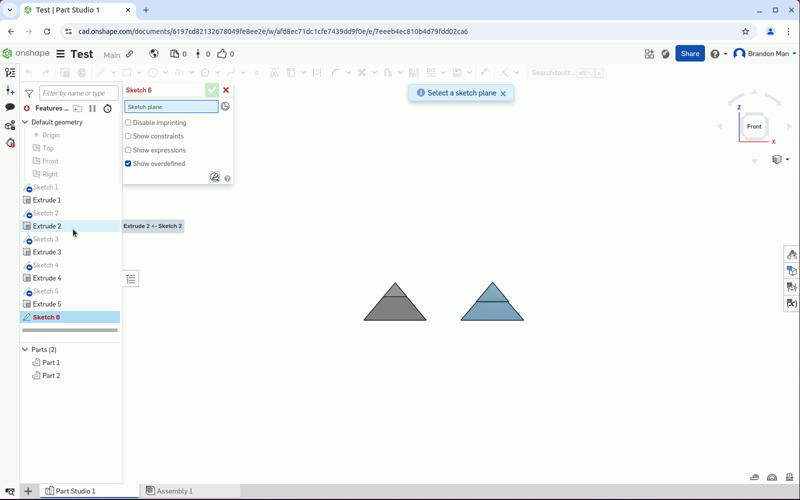
mouse_move(73, 163)
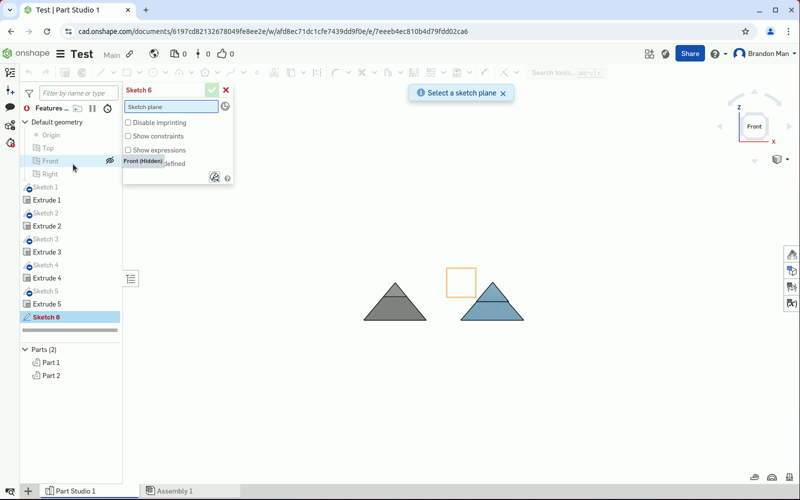
click(73, 163)
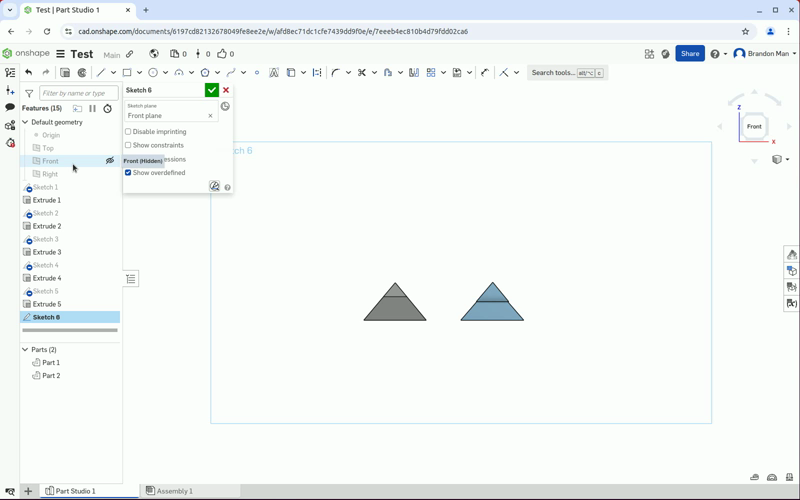
mouse_move(73, 352)
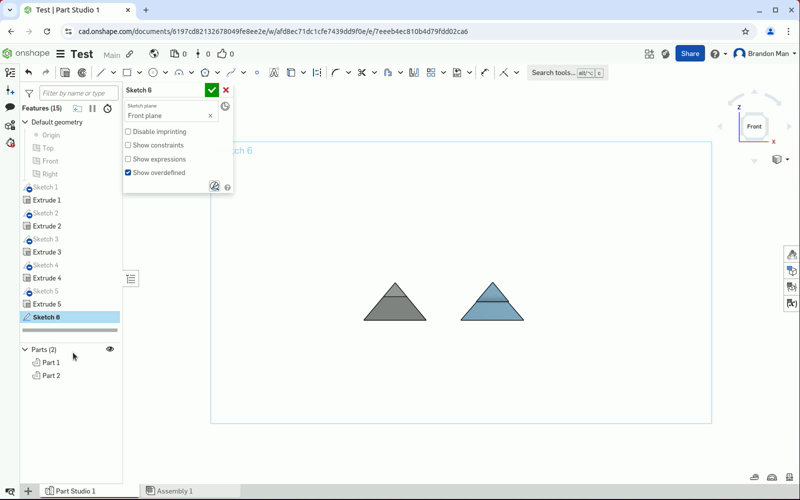
key(y)
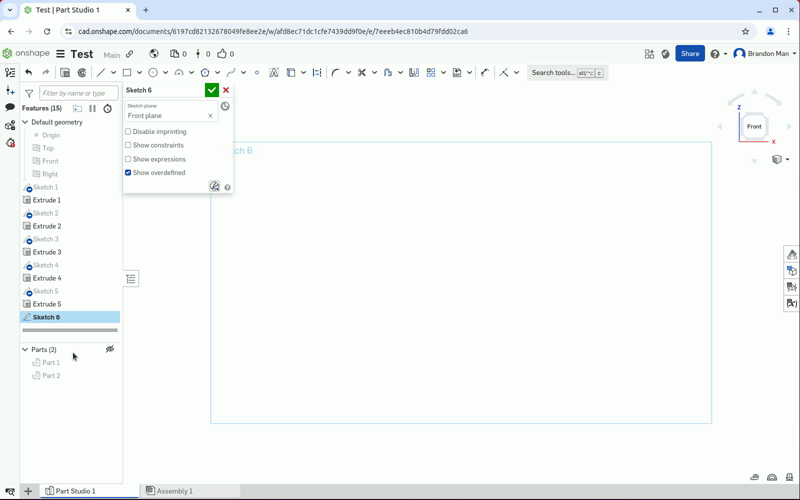
key(l)
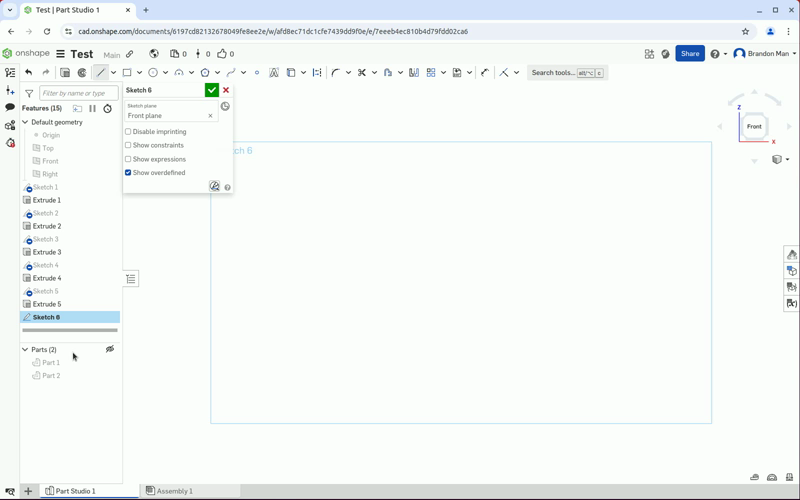
key_down(shift)
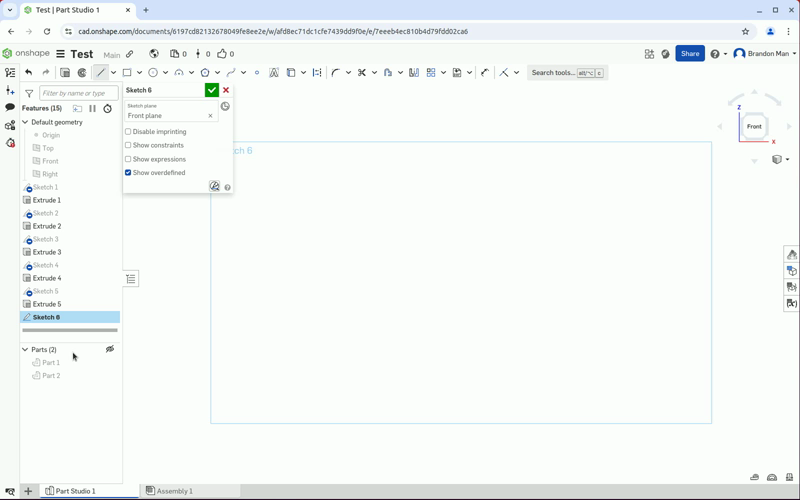
mouse_move(548, 318)
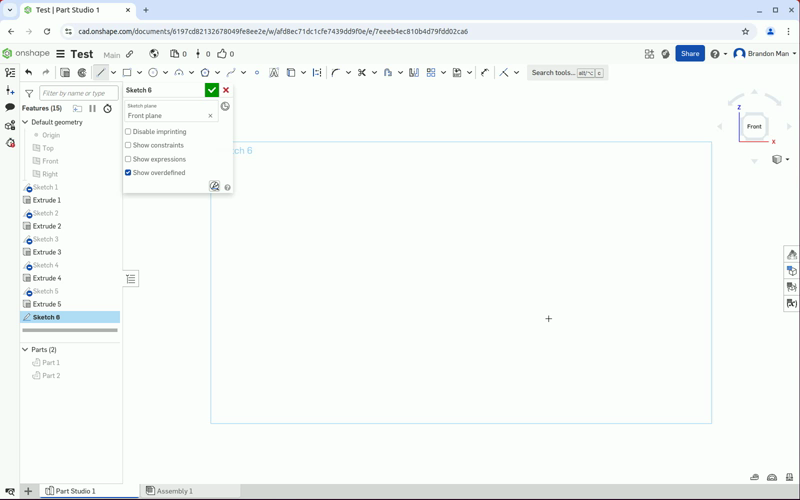
click(548, 318)
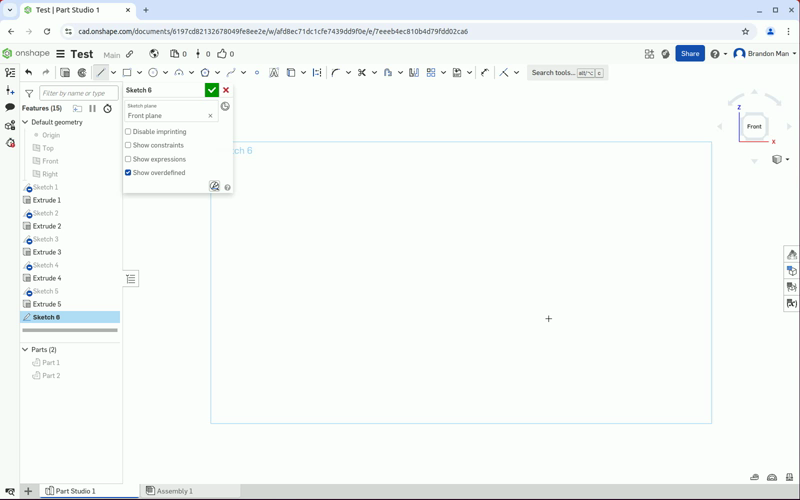
key_up(shift)
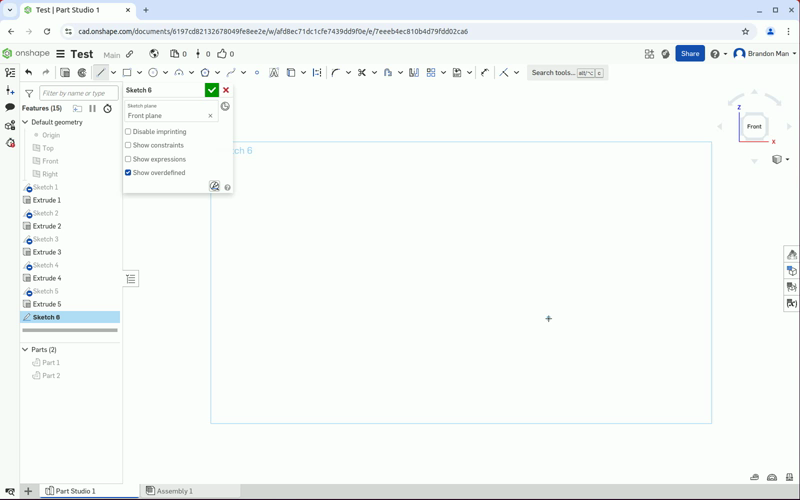
key_down(shift)
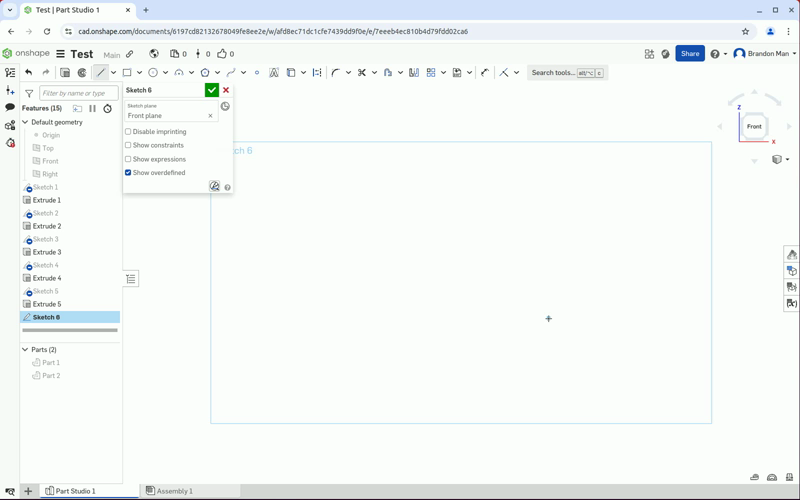
mouse_move(578, 318)
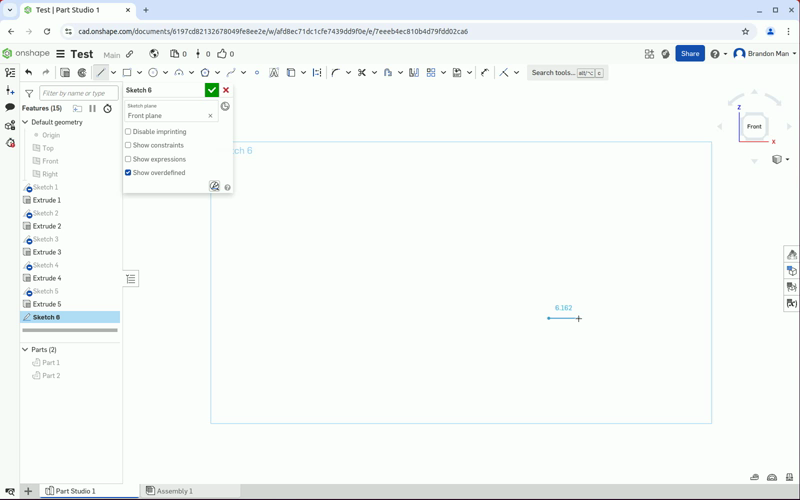
mouse_move(574, 318)
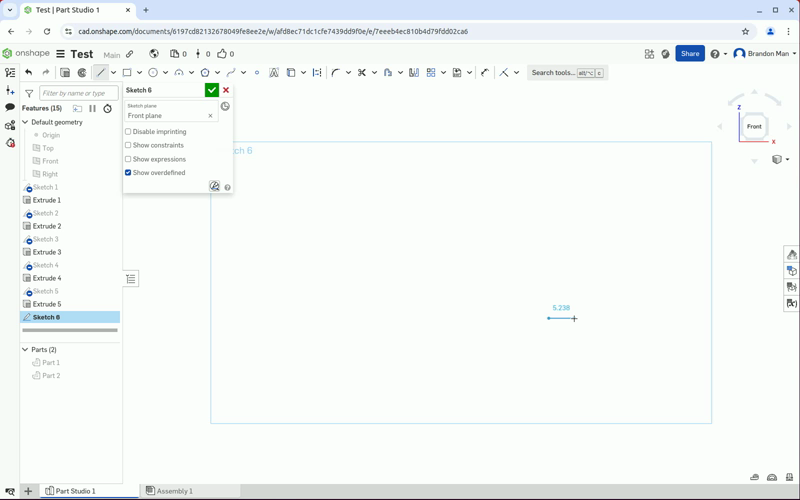
click(574, 318)
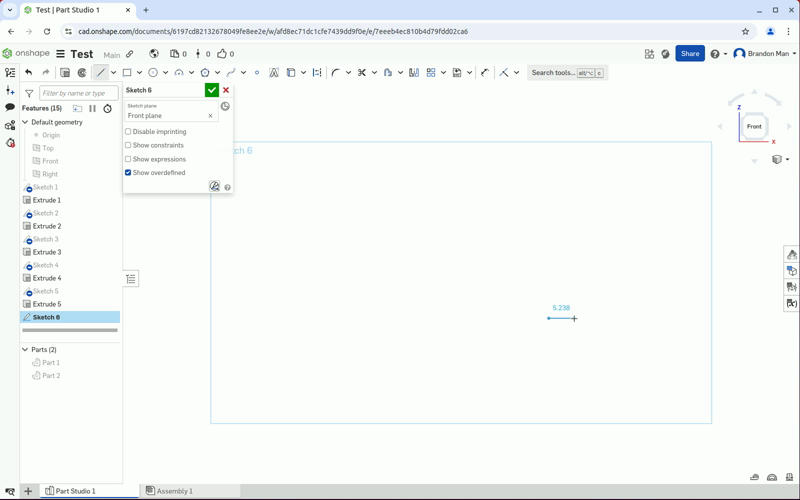
key_up(shift)
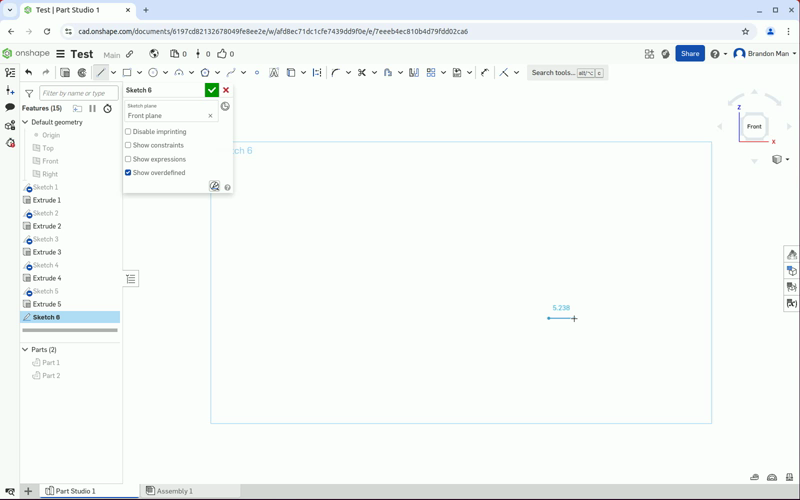
key_down(shift)
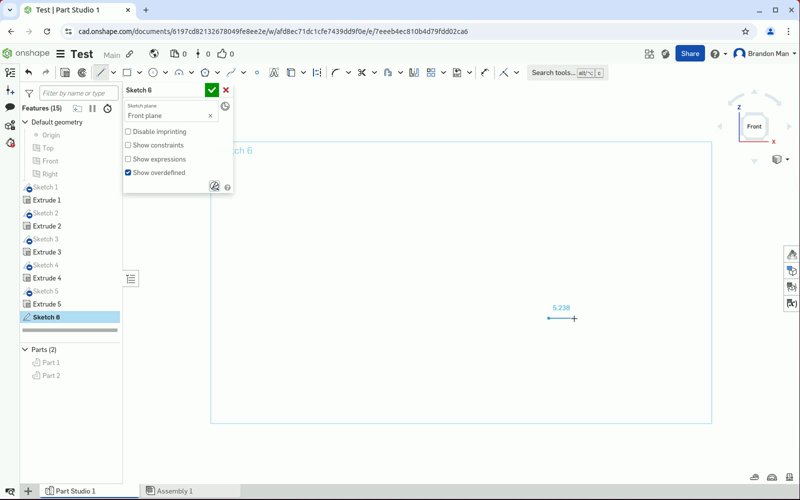
mouse_move(589, 318)
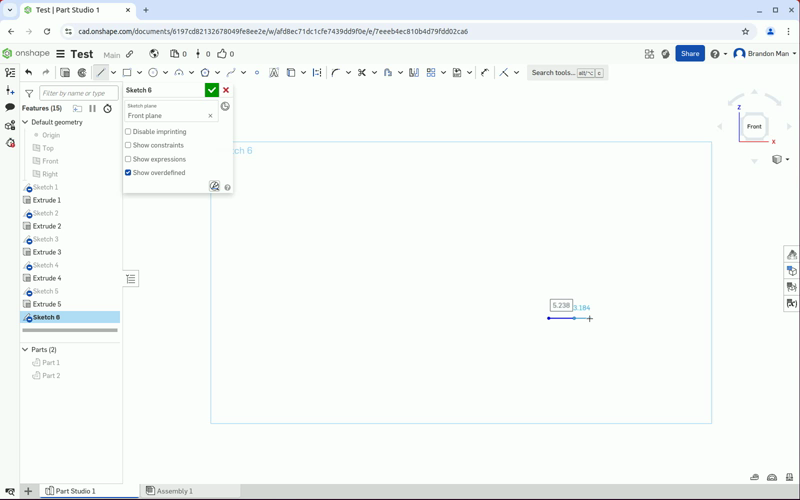
mouse_move(574, 305)
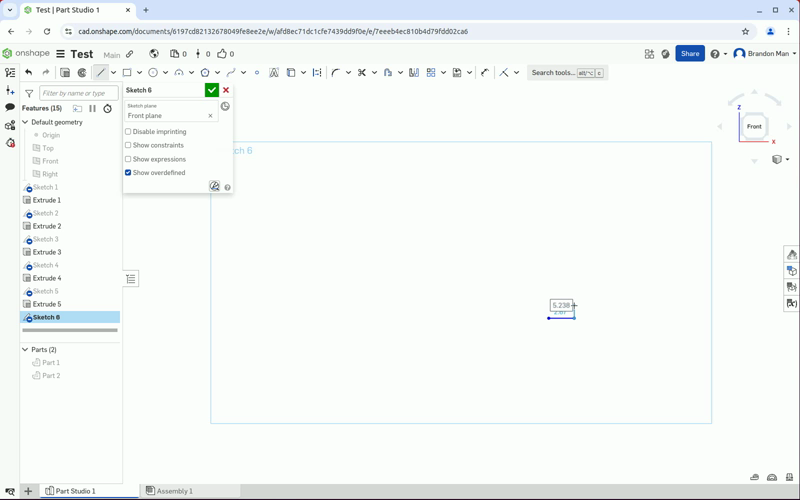
click(574, 305)
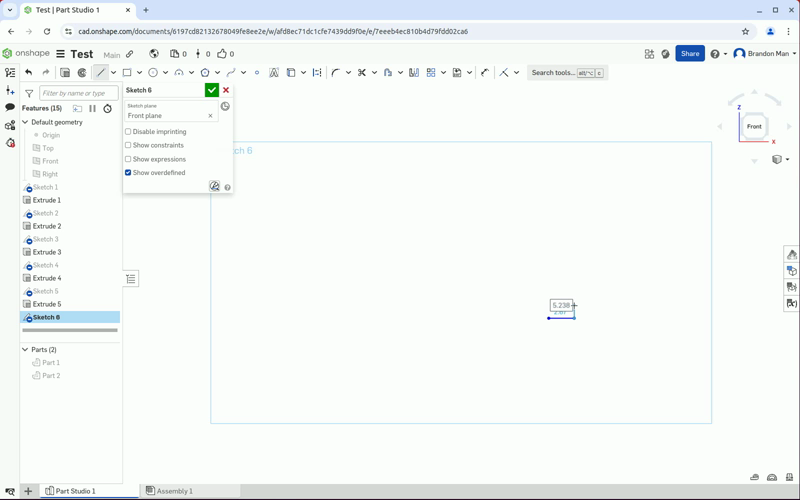
key_up(shift)
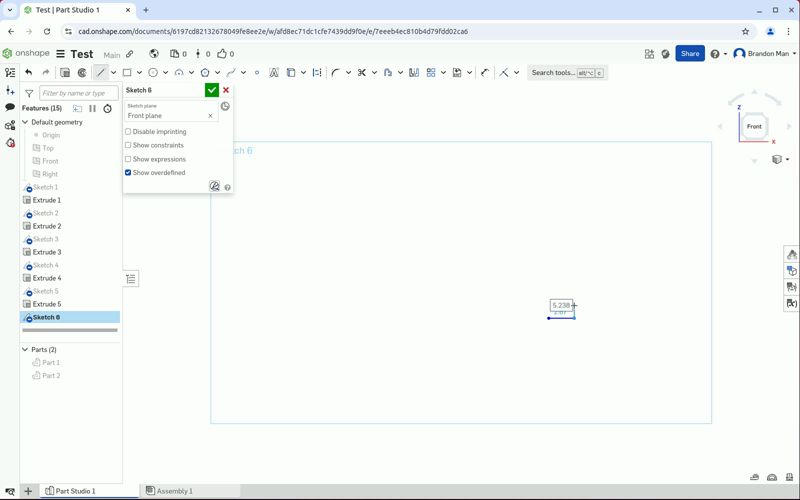
key_down(shift)
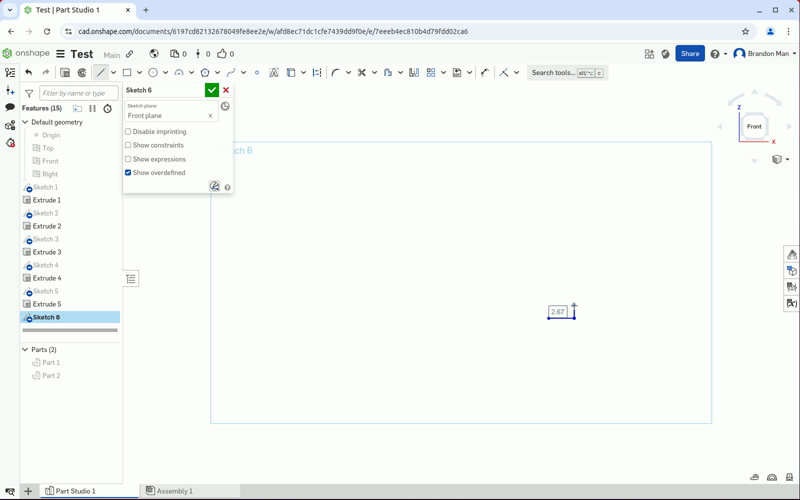
mouse_move(589, 305)
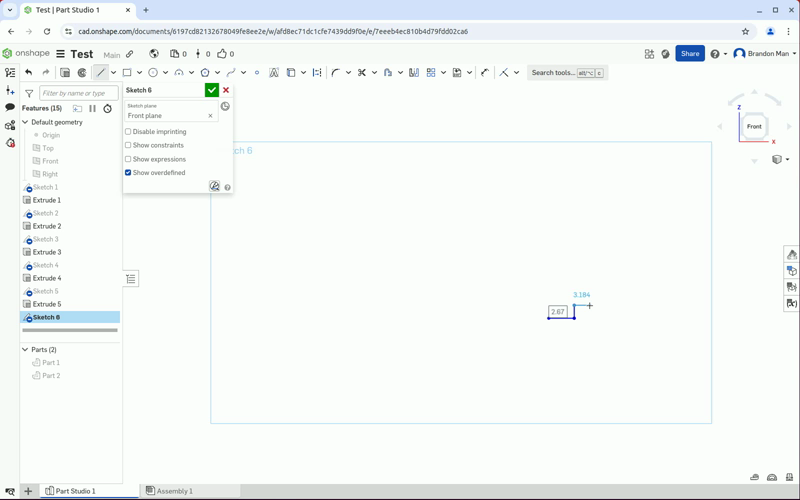
mouse_move(561, 292)
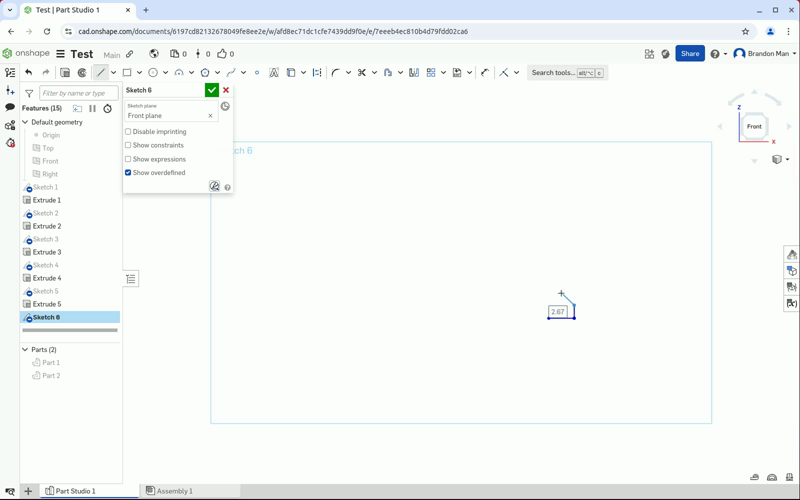
click(561, 292)
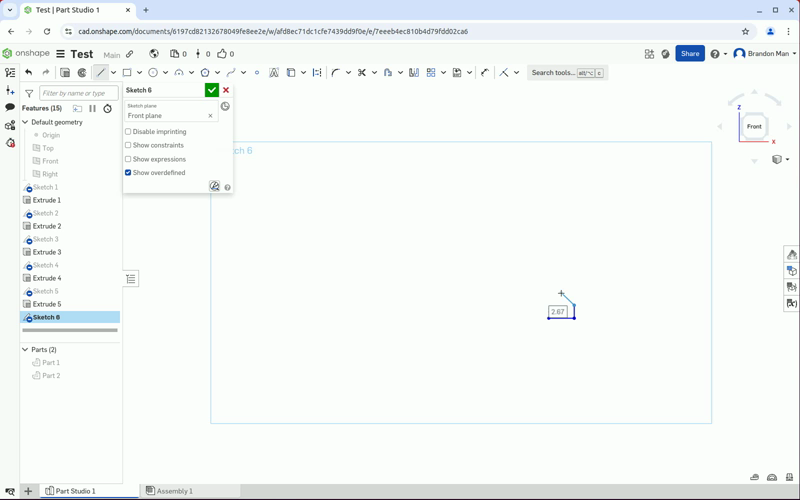
key_up(shift)
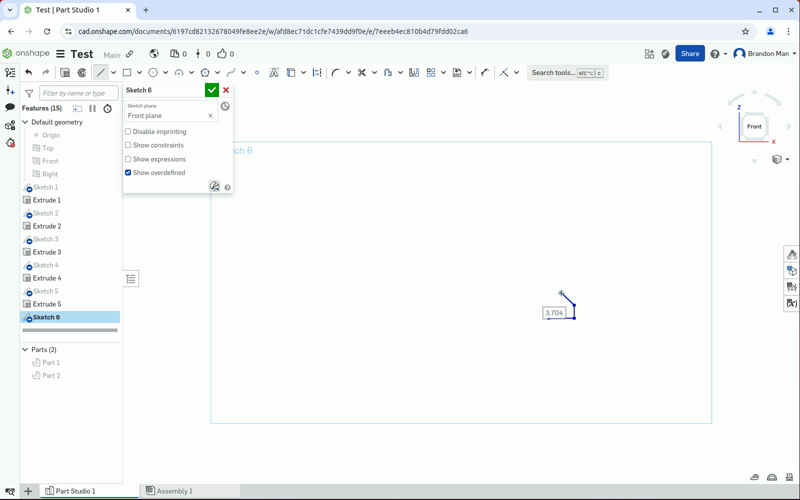
key_down(shift)
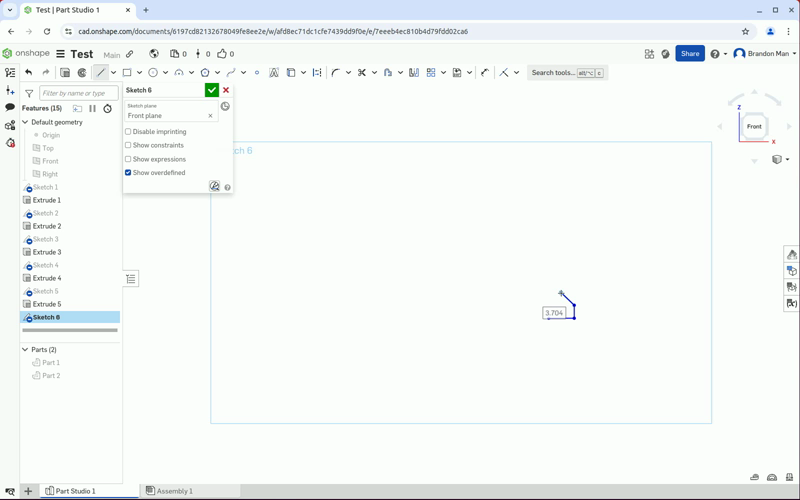
mouse_move(589, 292)
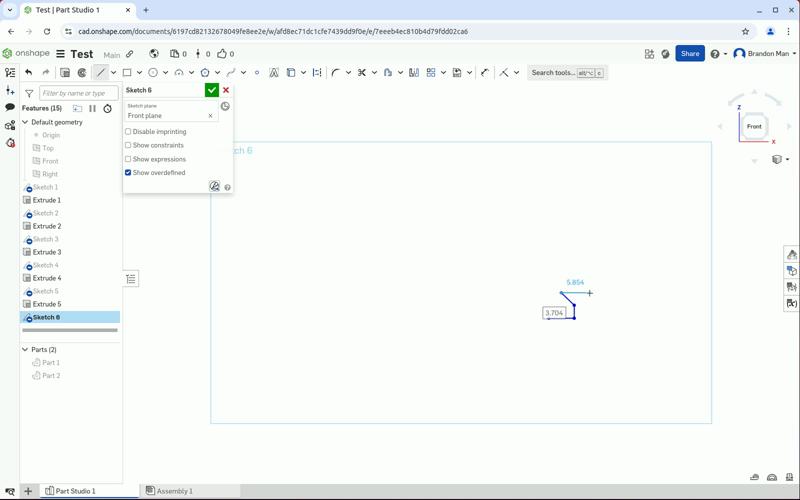
mouse_move(548, 305)
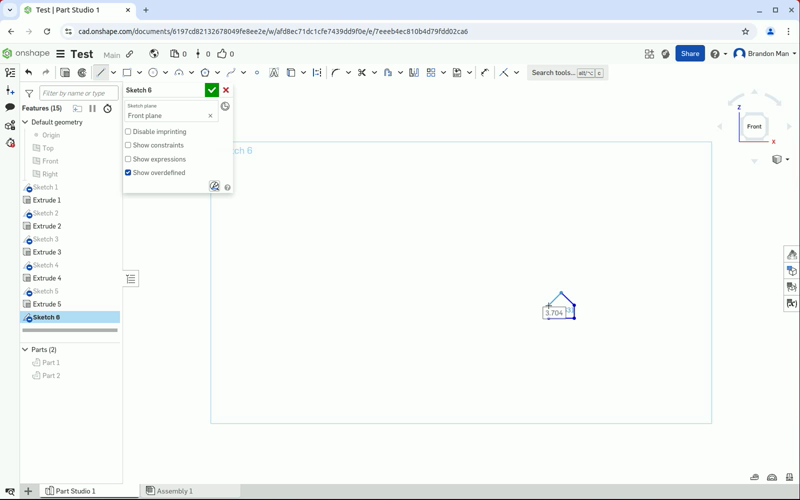
click(548, 305)
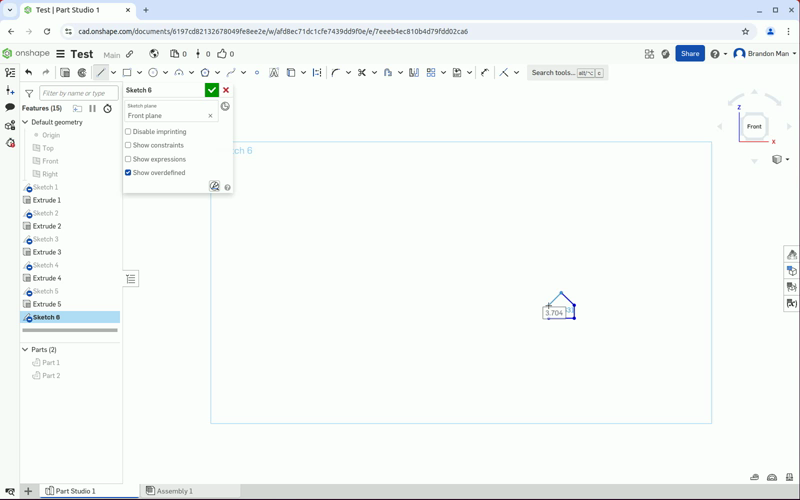
key_up(shift)
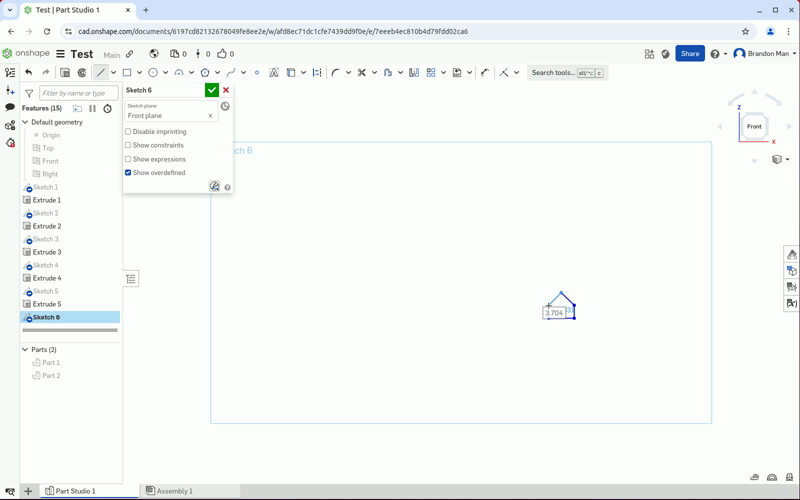
mouse_move(578, 305)
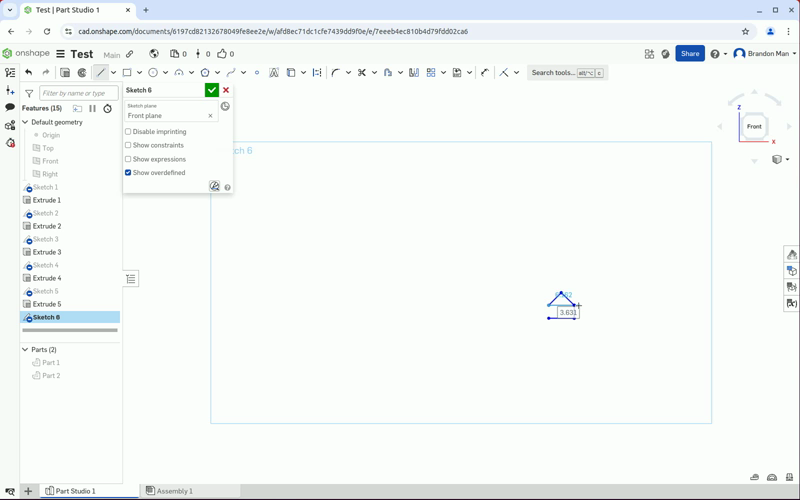
key_down(shift)
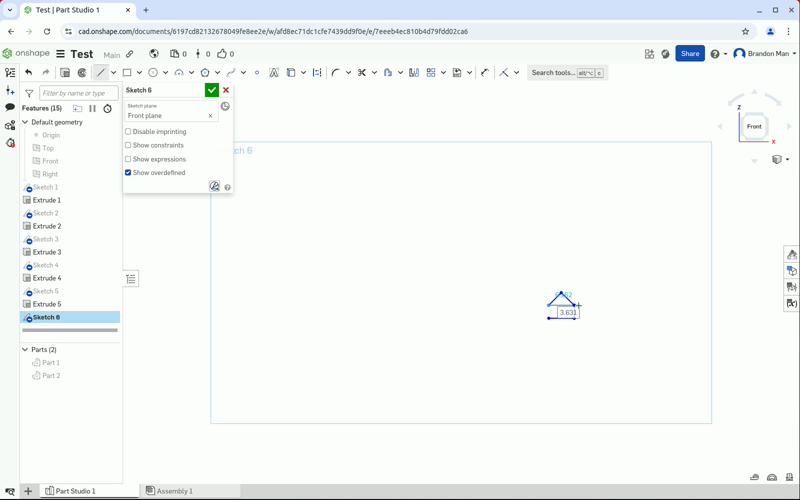
mouse_move(548, 318)
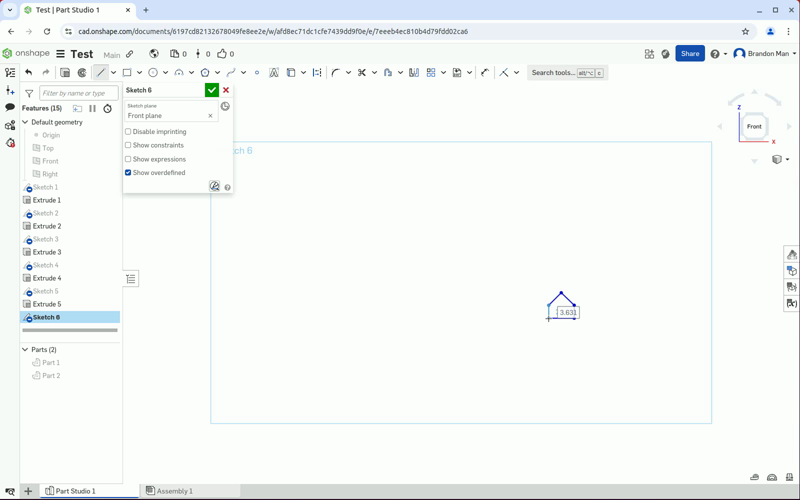
key_up(shift)
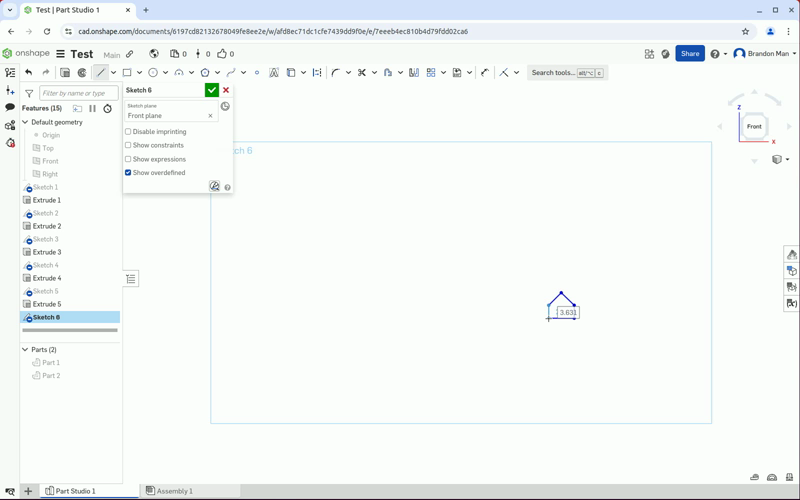
click(548, 318)
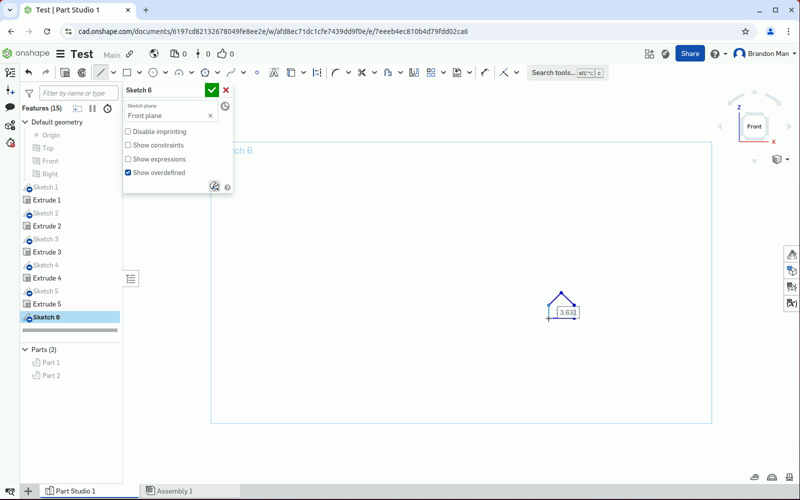
key(esc)
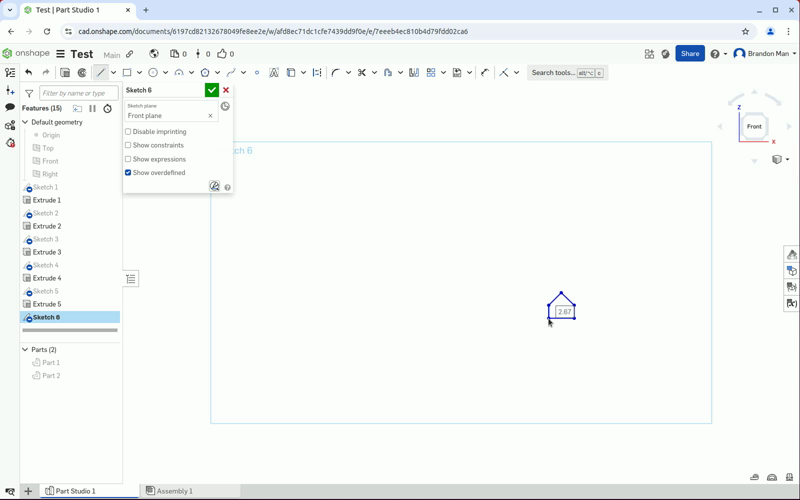
mouse_move(565, 312)
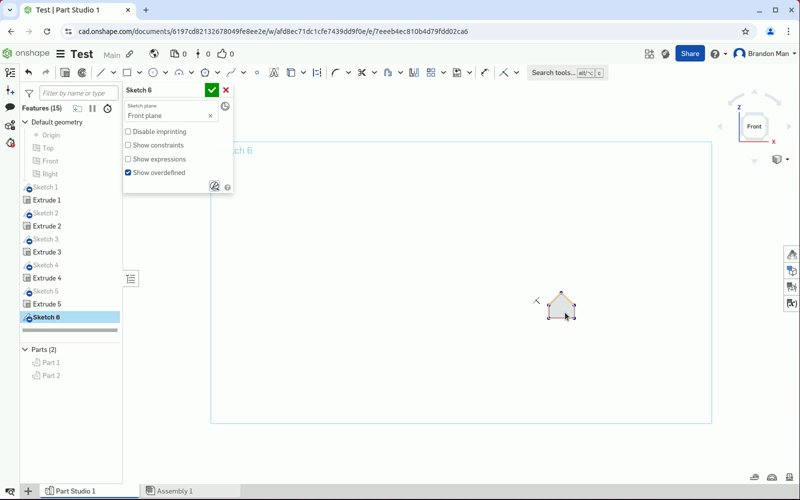
scroll(6)
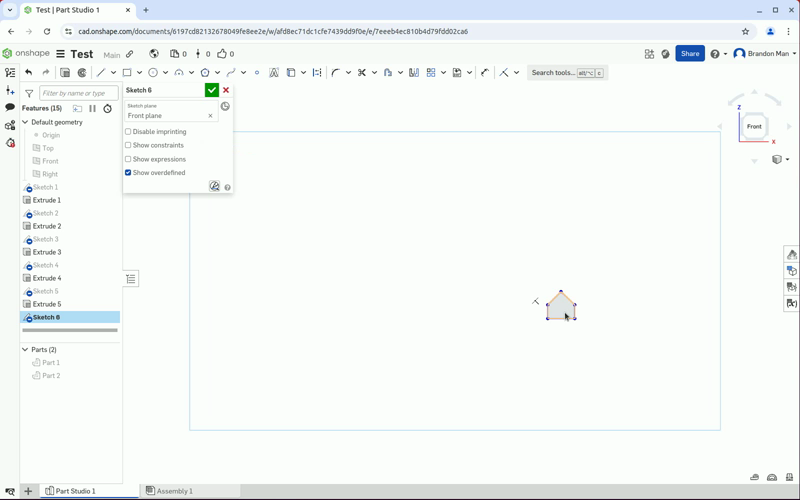
scroll(6)
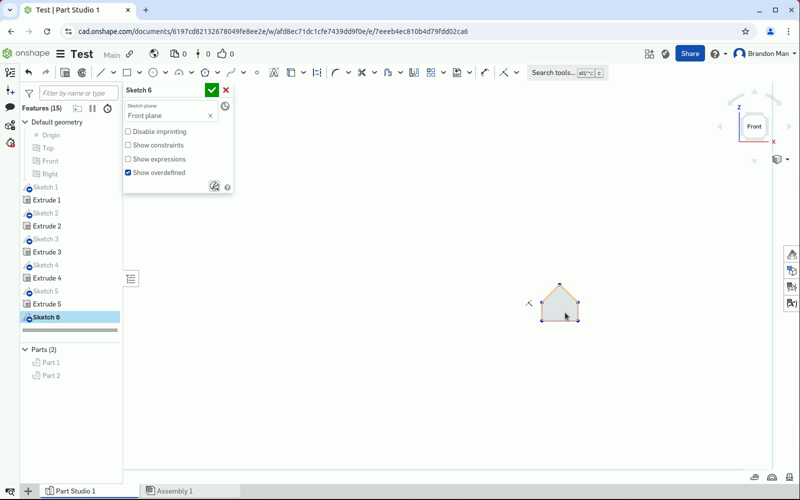
scroll(6)
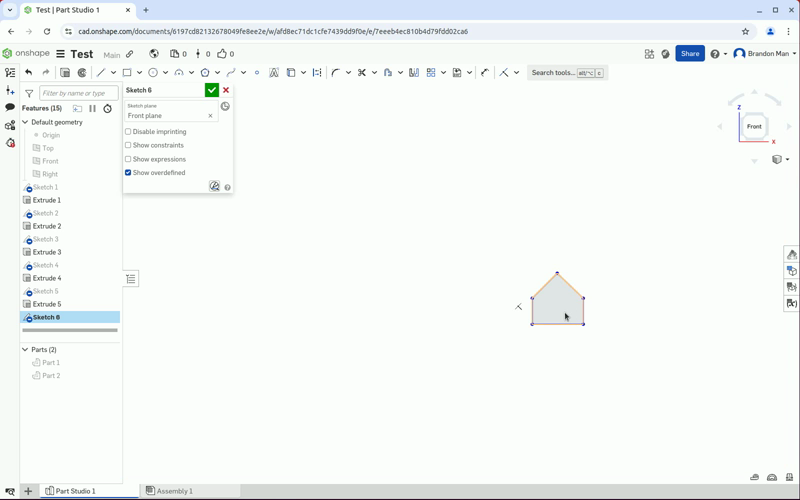
scroll(6)
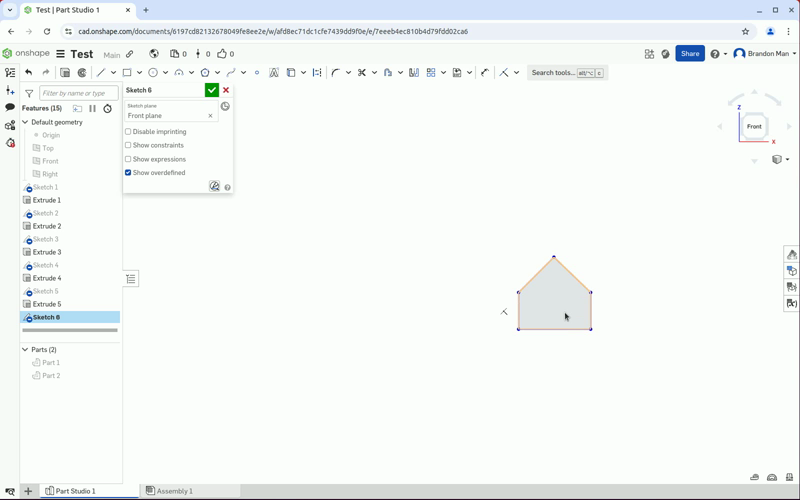
scroll(6)
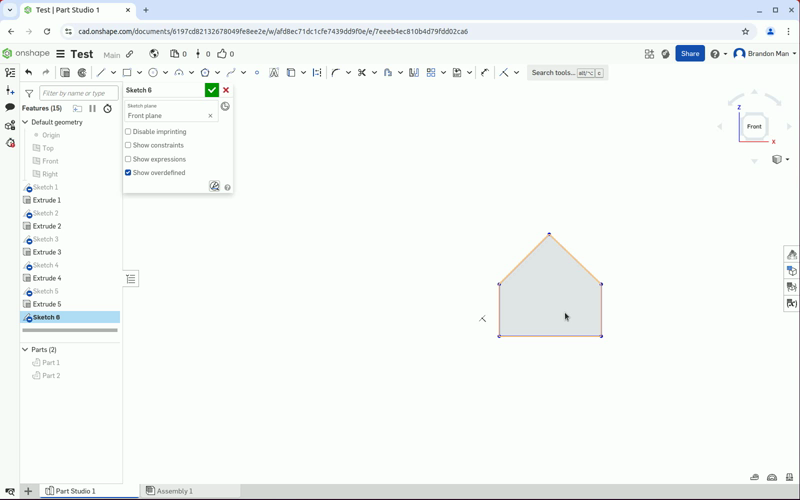
scroll(6)
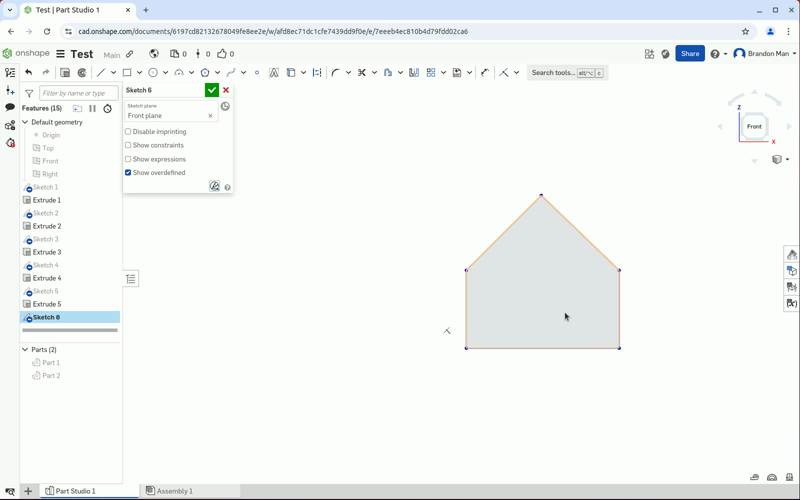
scroll(6)
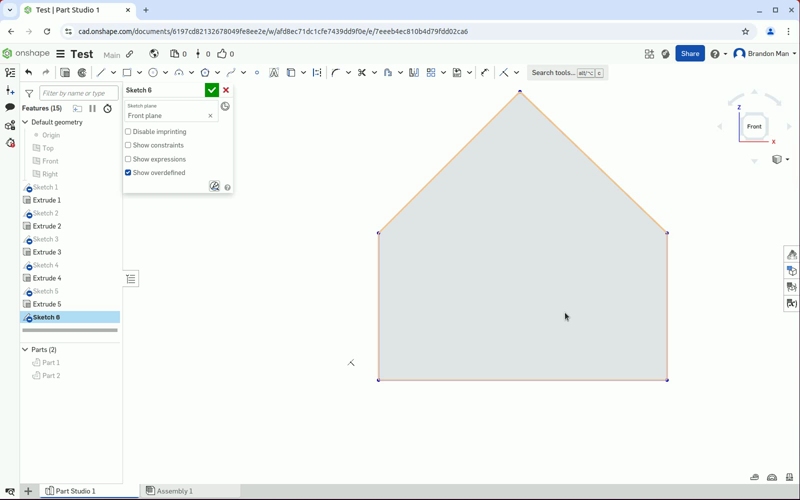
click(565, 312)
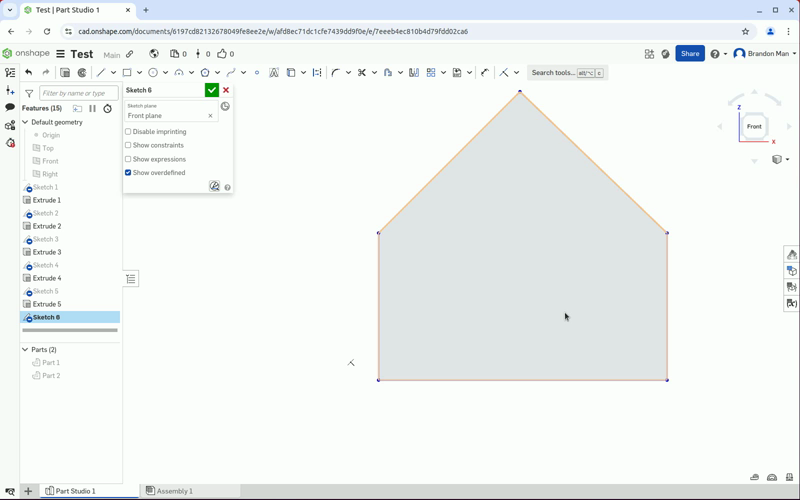
scroll(-6)
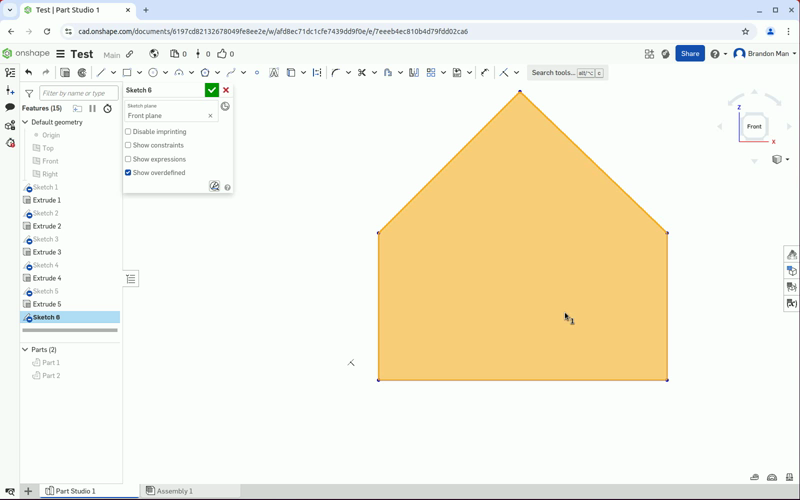
scroll(-6)
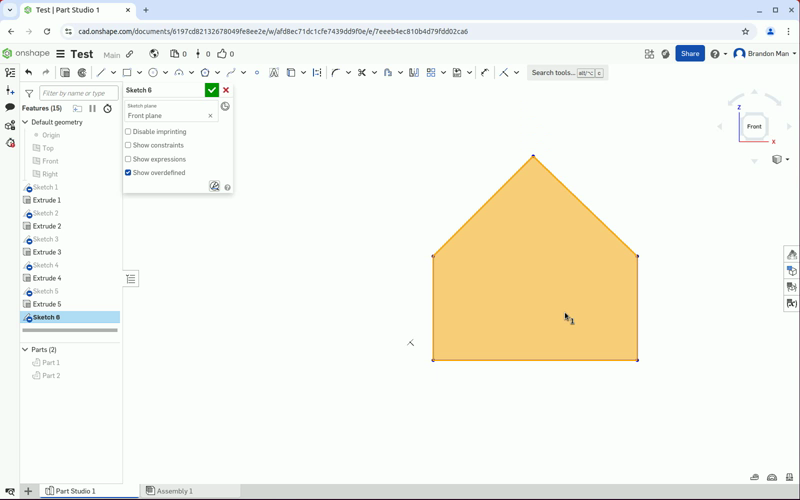
scroll(-6)
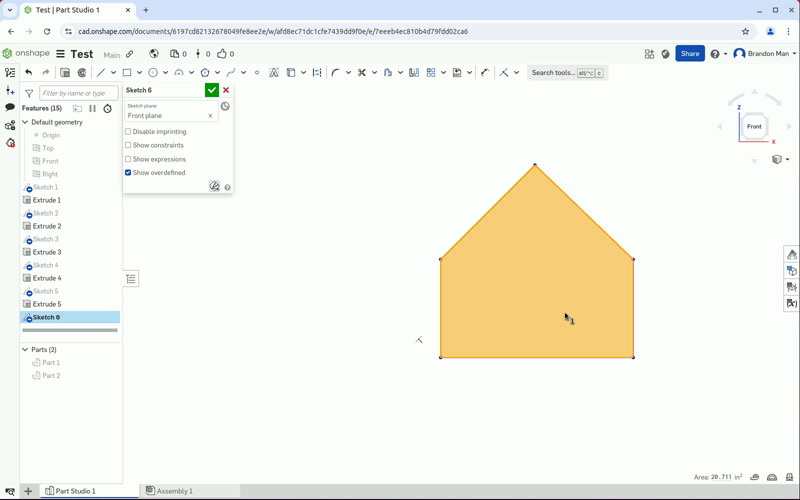
scroll(-6)
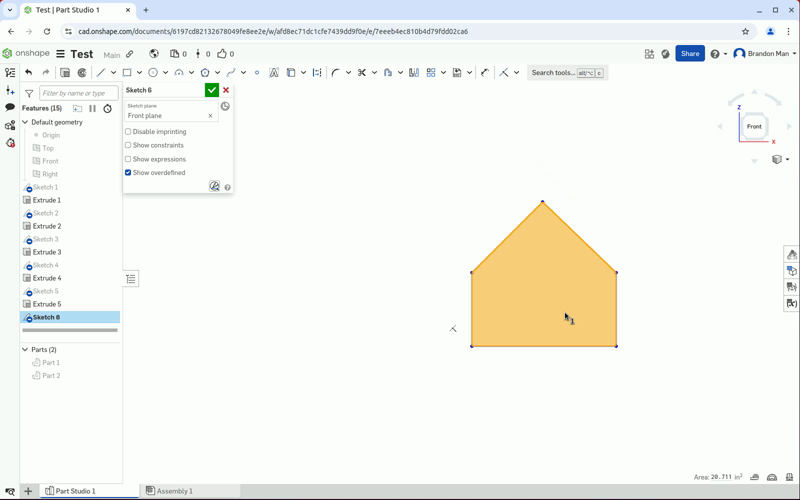
scroll(-6)
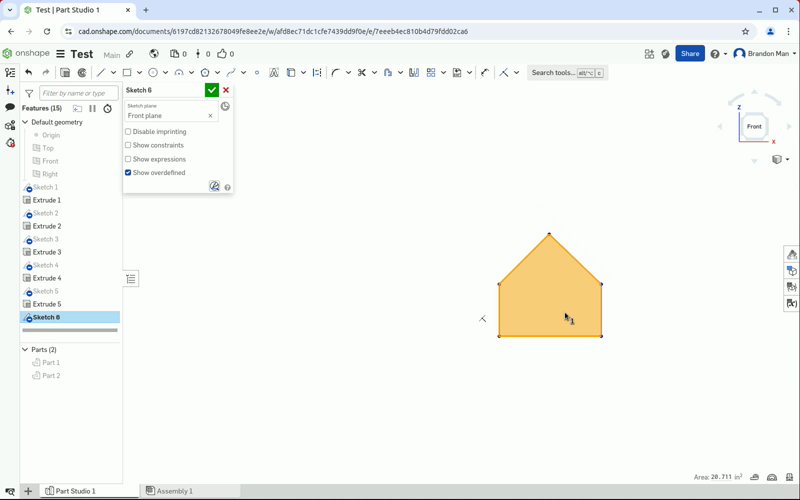
scroll(-6)
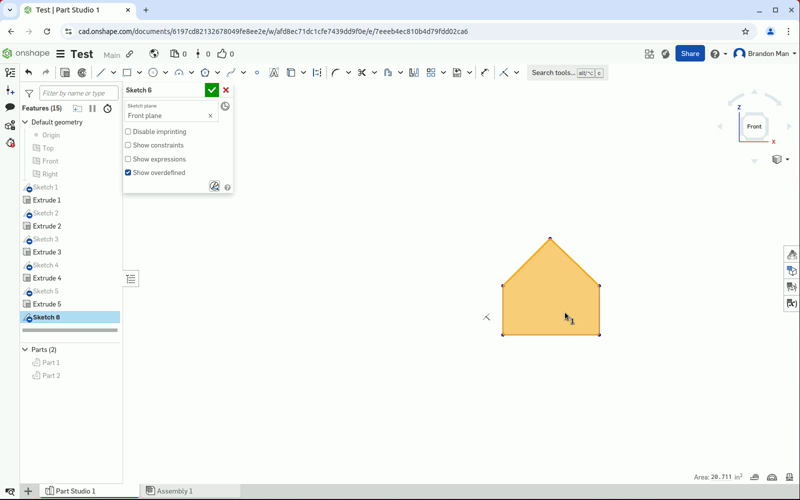
scroll(-6)
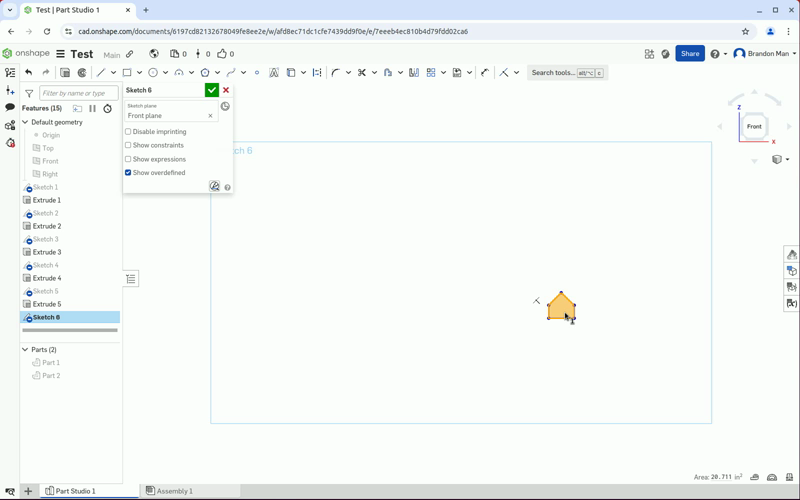
mouse_move(73, 352)
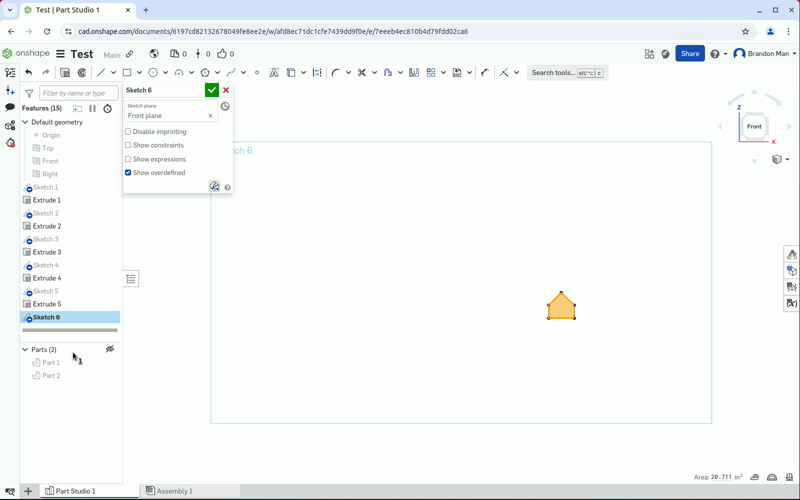
key(shift+y)
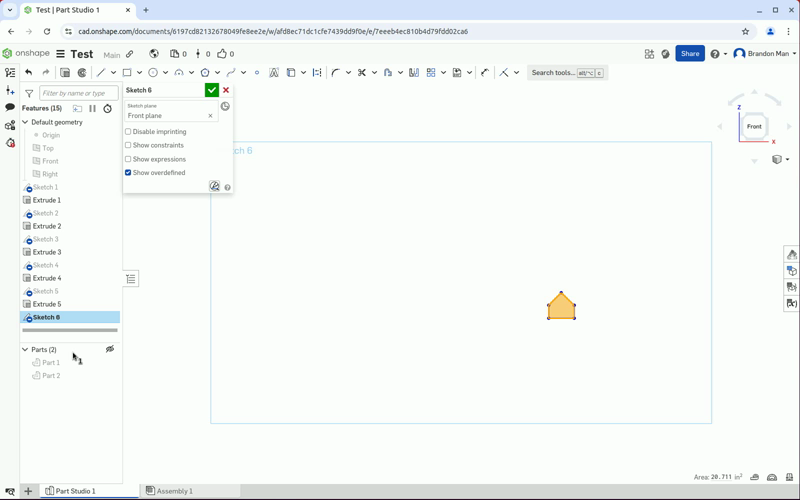
key(shift+e)
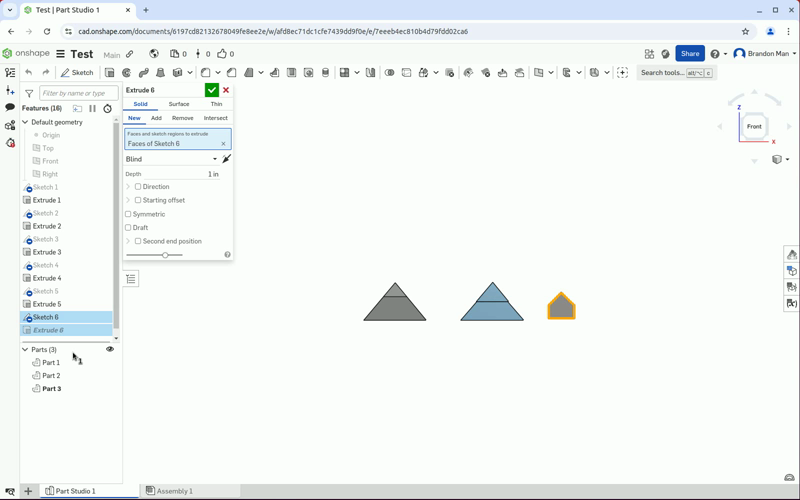
mouse_move(143, 106)
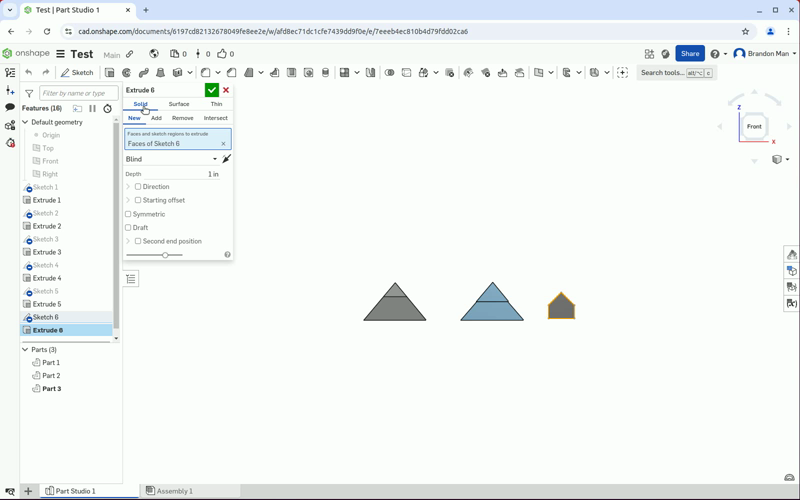
click(143, 106)
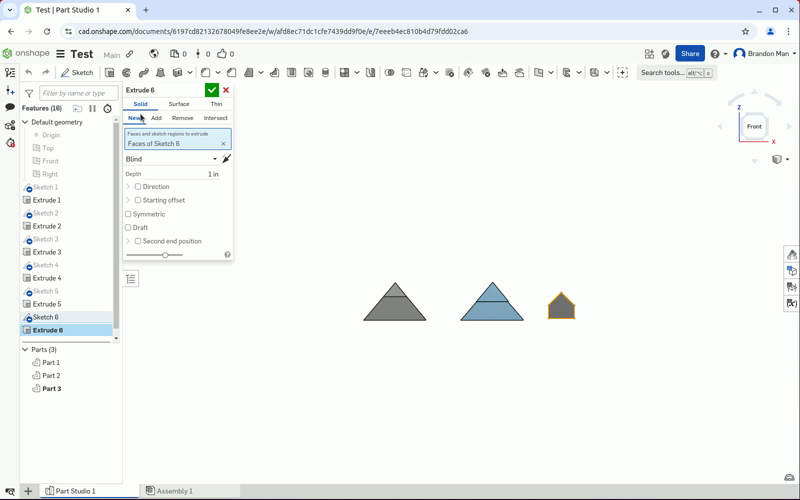
mouse_move(137, 120)
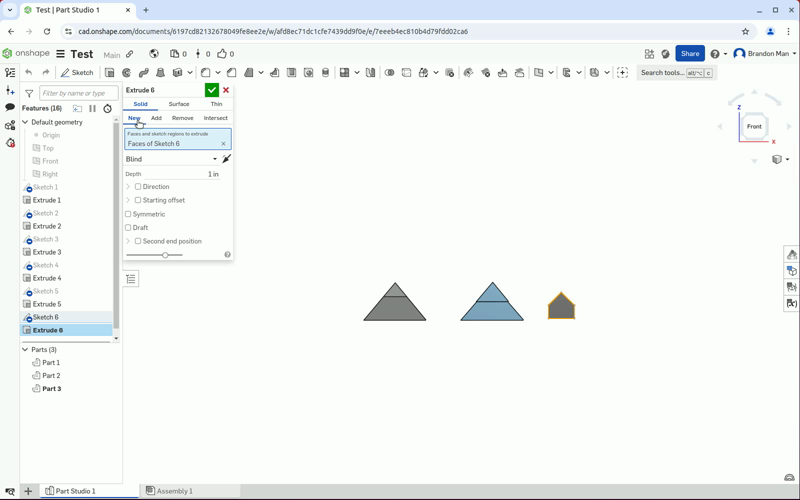
click(137, 120)
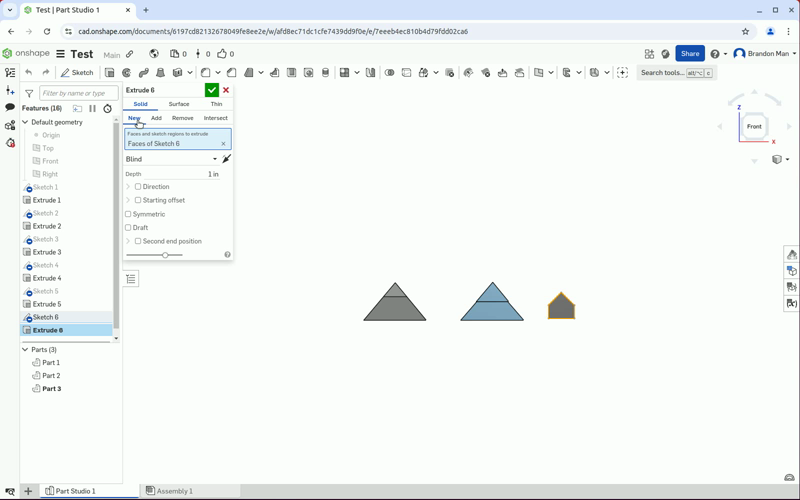
key(tab, 4)
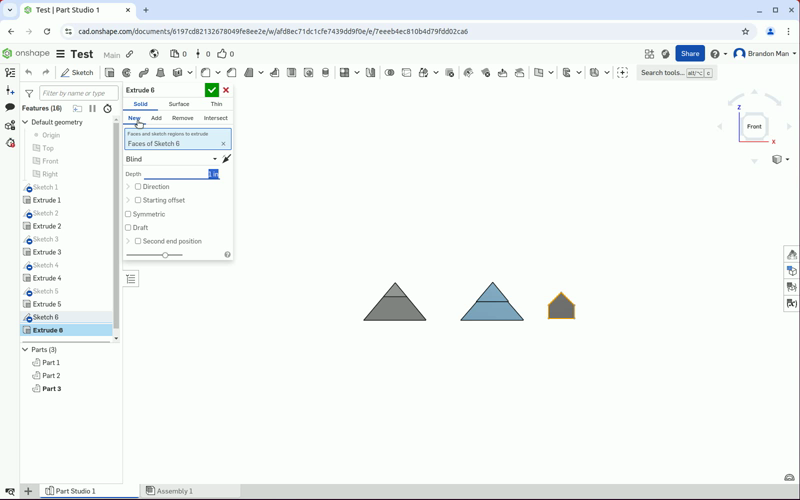
text(-6.499)
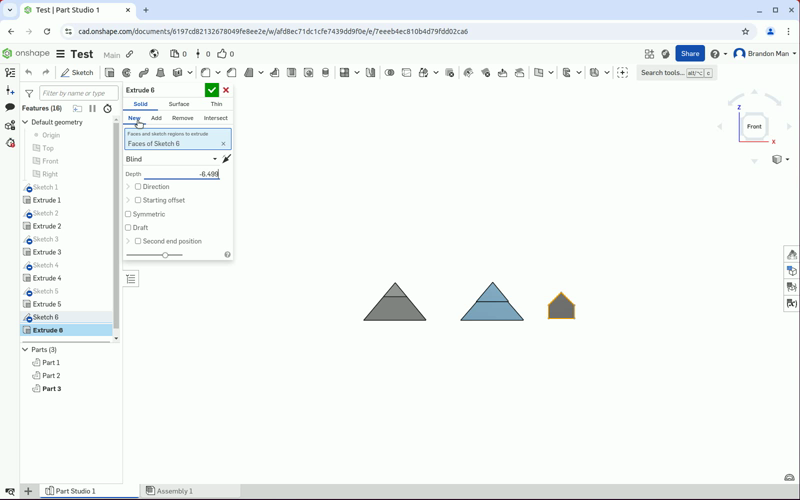
key(enter)
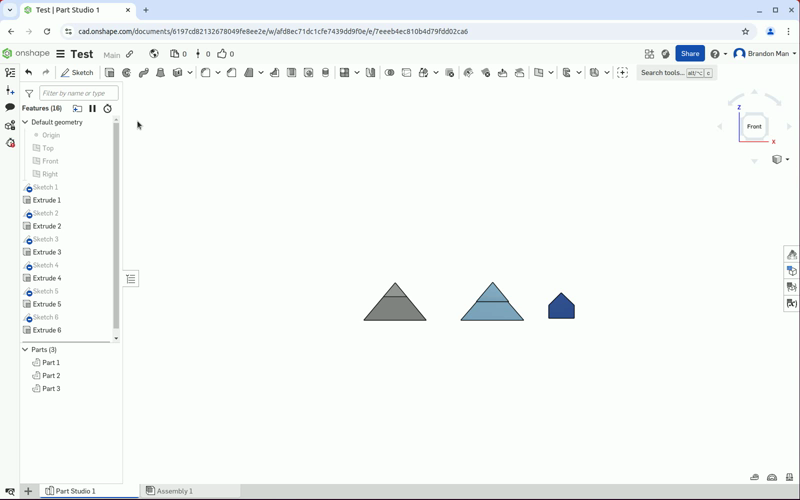
key(shift+h)
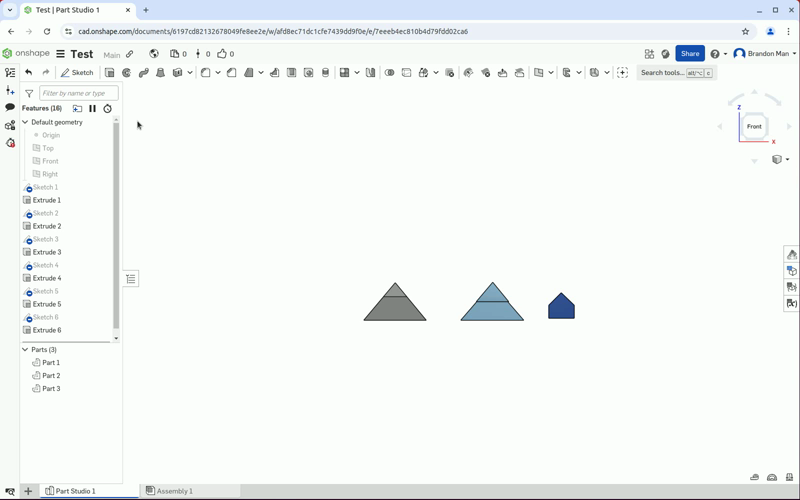
key(shift+h)
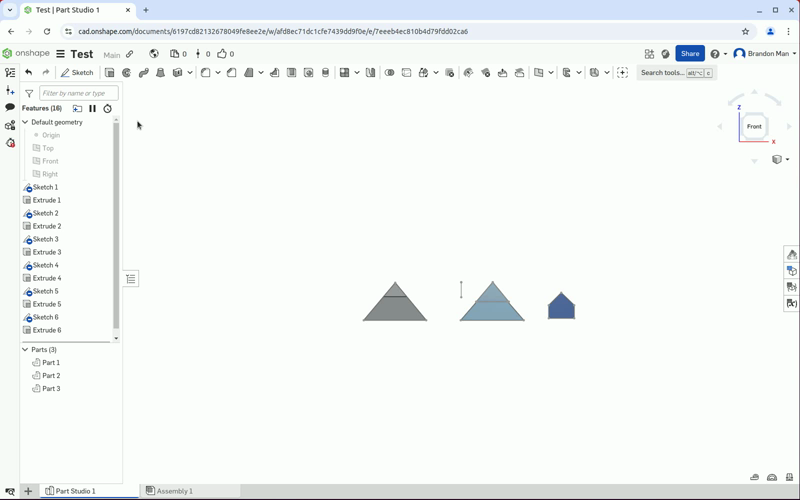
key(shift+7)
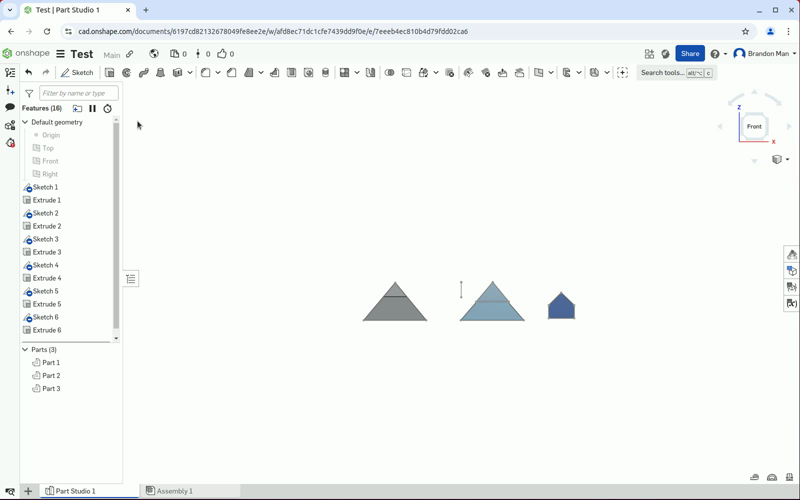
key(left, 2)
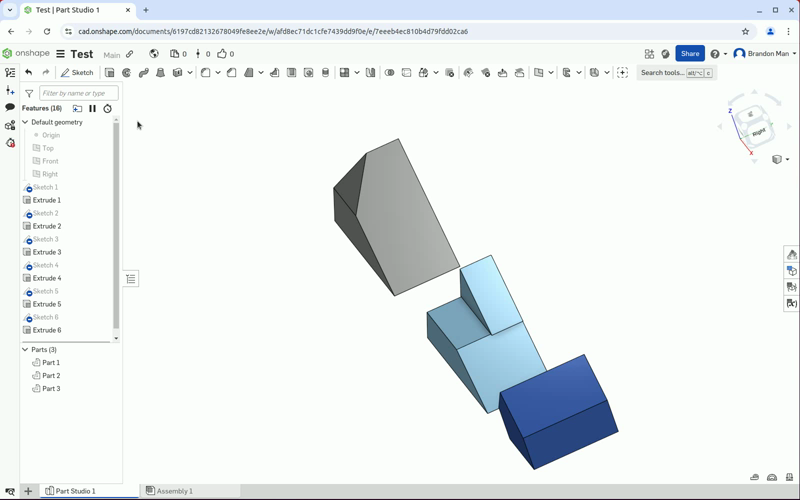
key(down, 2)
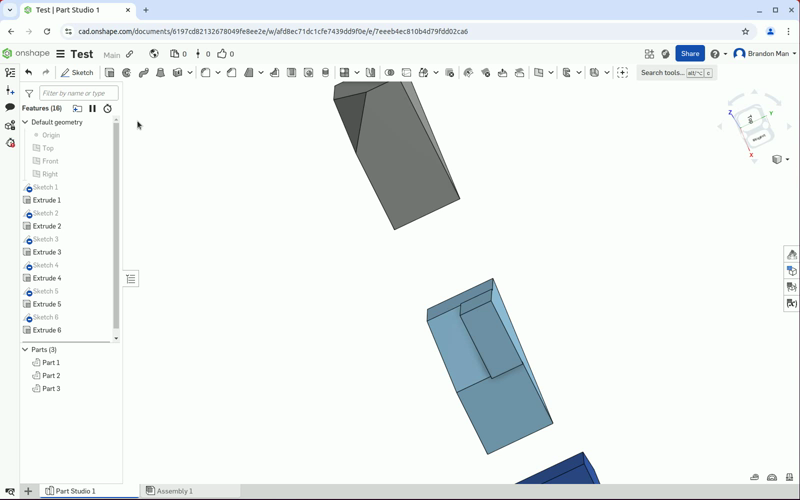
key(up, 2)
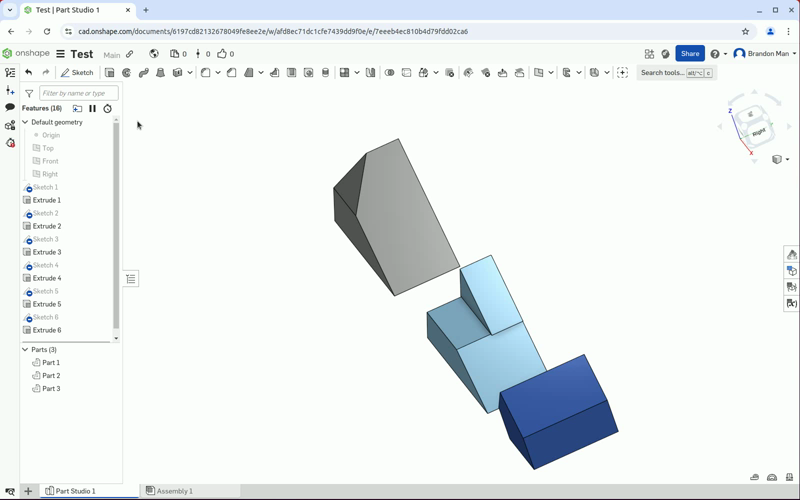
key(right, 2)
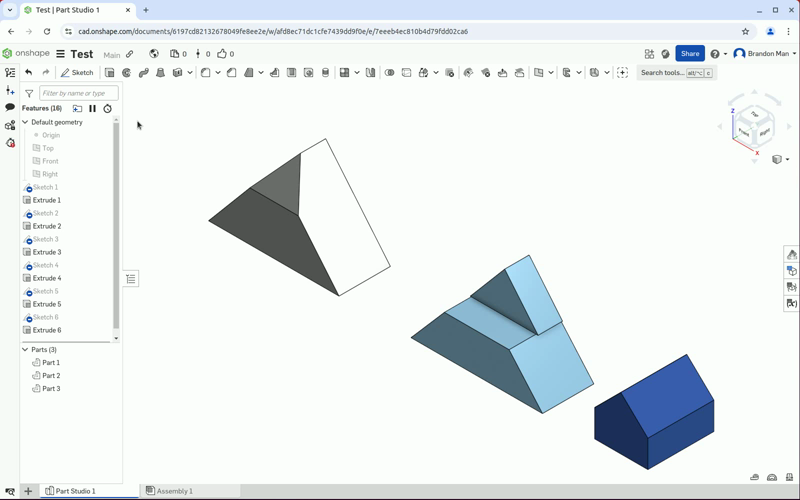
mouse_move(69, 189)
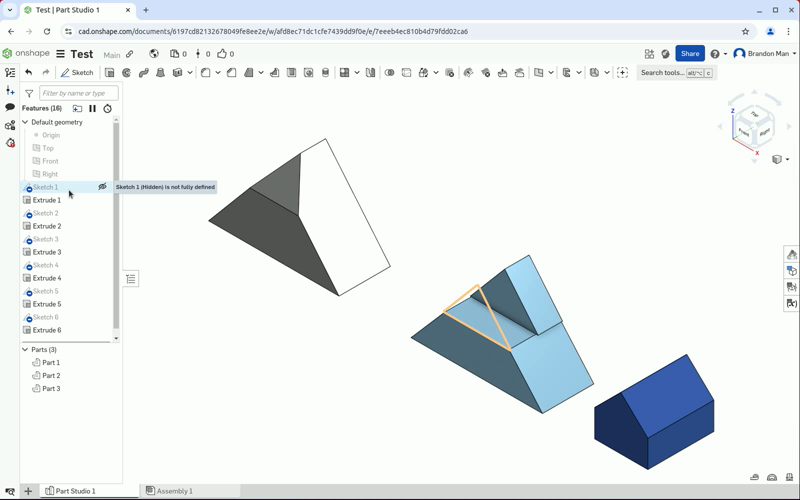
click(69, 189)